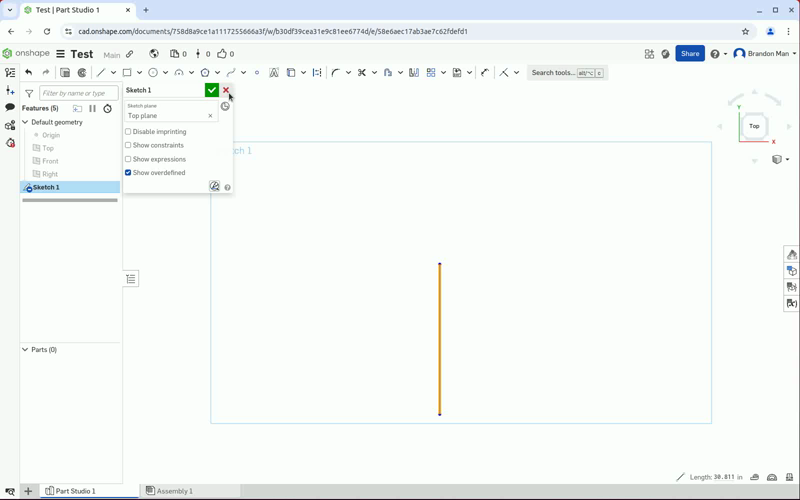
key(shift+h)
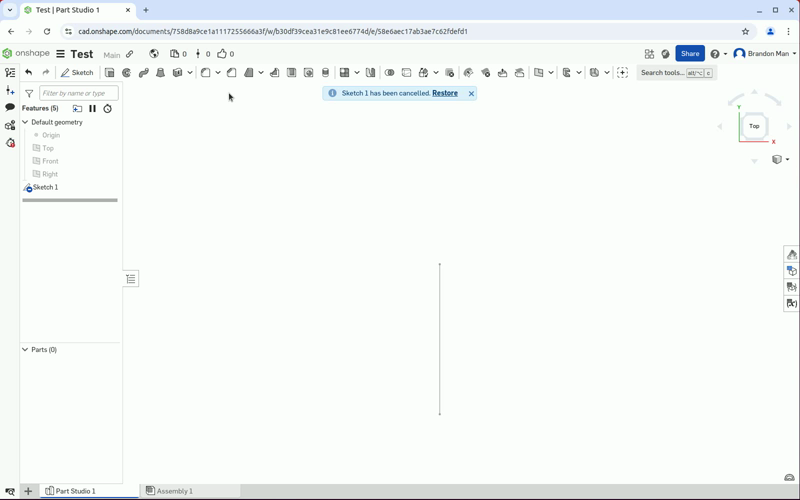
mouse_move(73, 352)
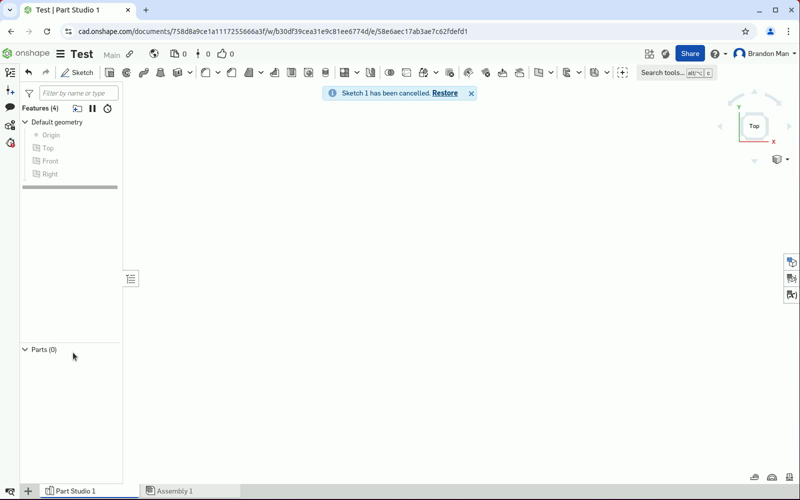
key(y)
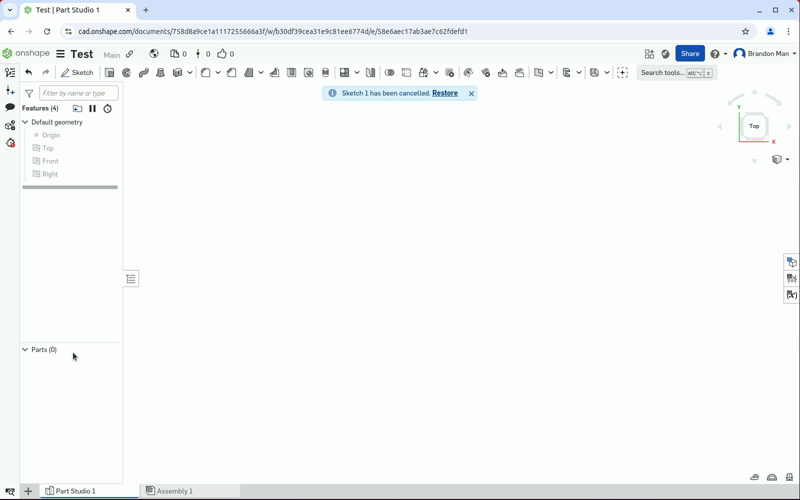
key(shift+p)
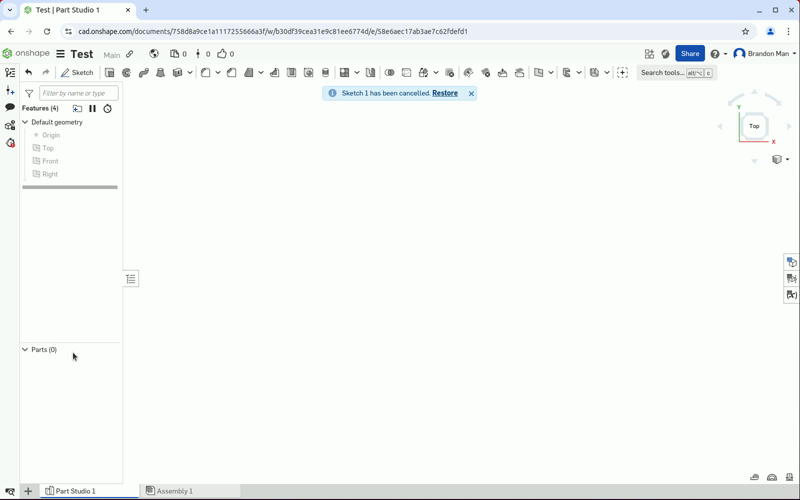
key(space)
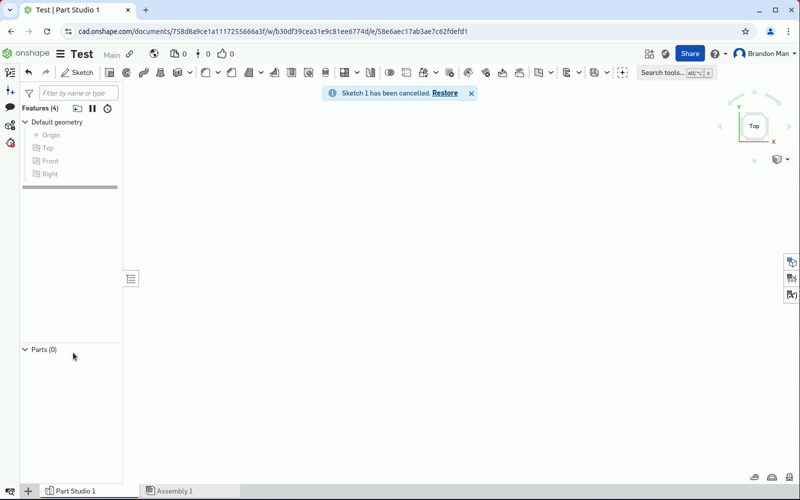
key_down(shift)
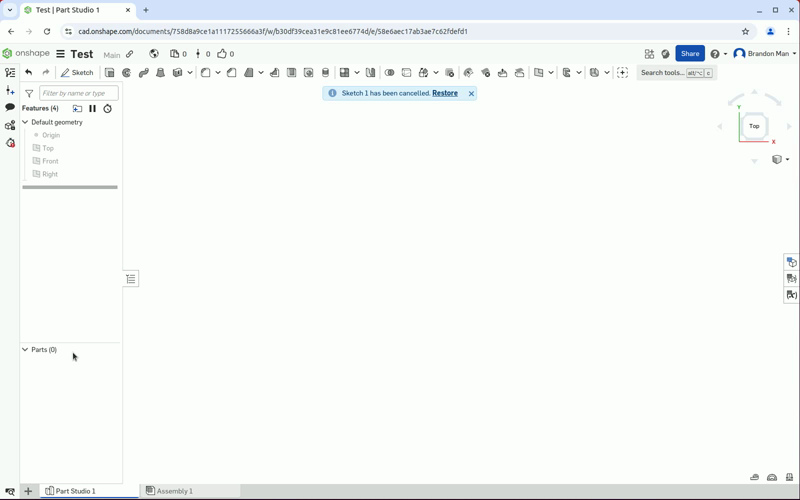
key(up)
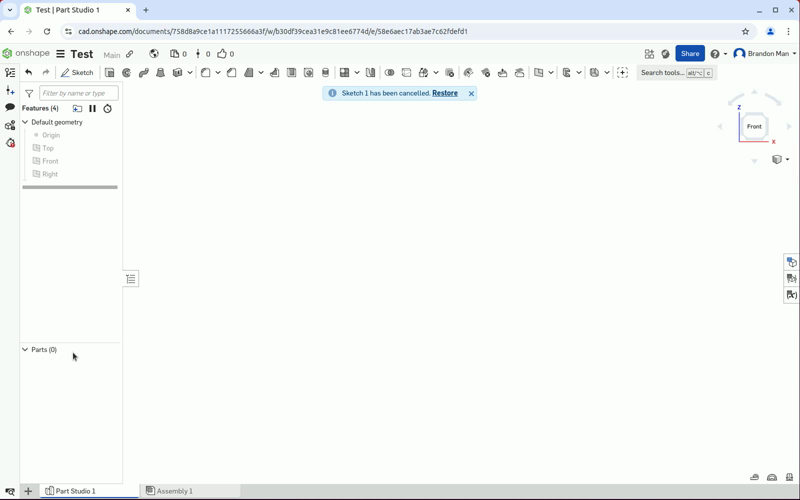
key_up(shift)
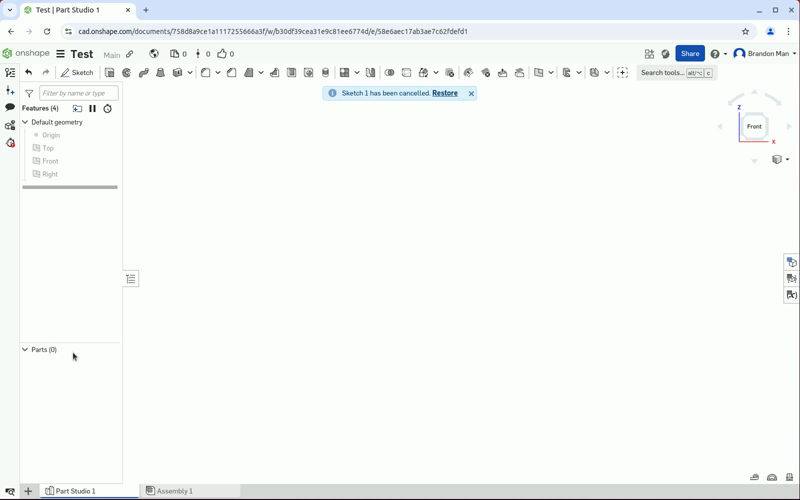
mouse_move(73, 352)
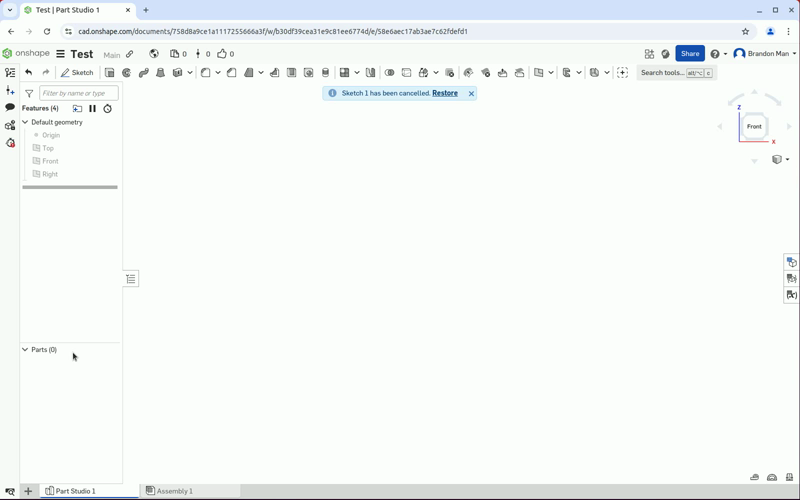
key(shift+y)
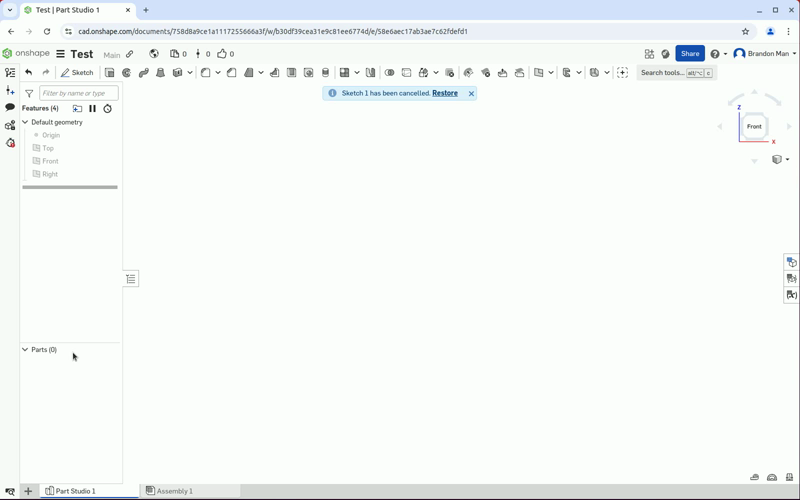
key(shift+s)
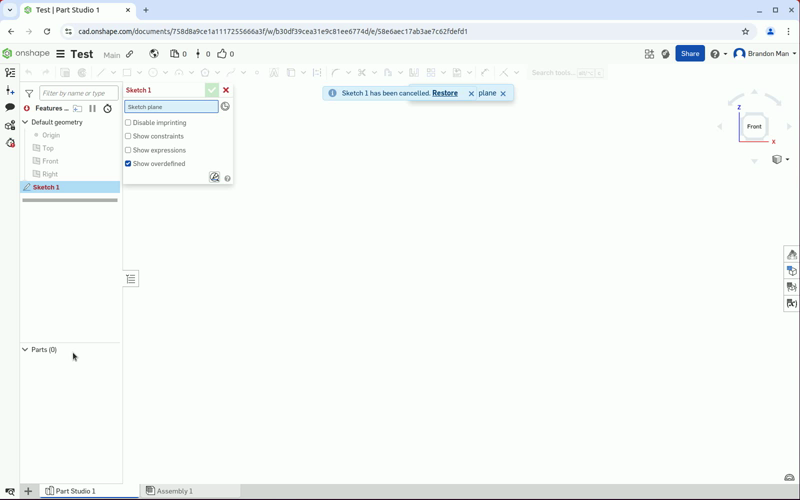
mouse_move(73, 163)
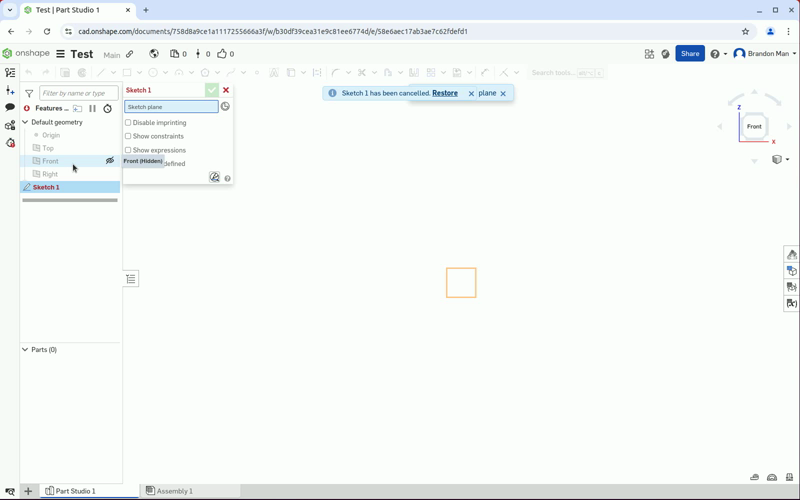
click(73, 163)
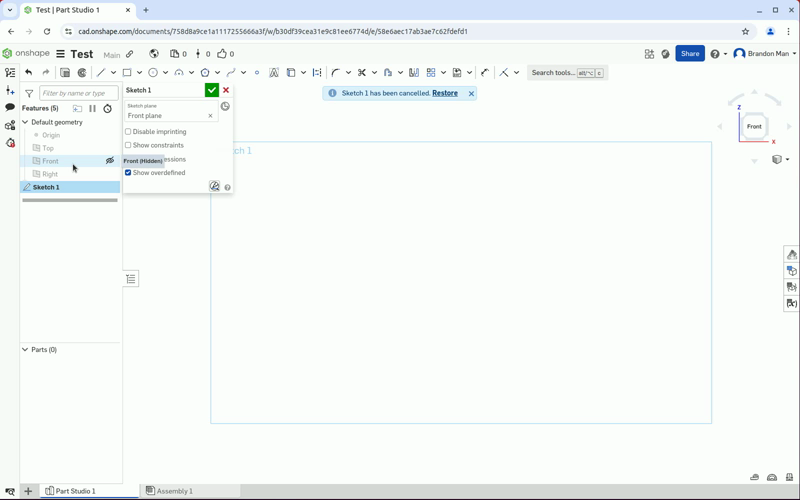
mouse_move(73, 352)
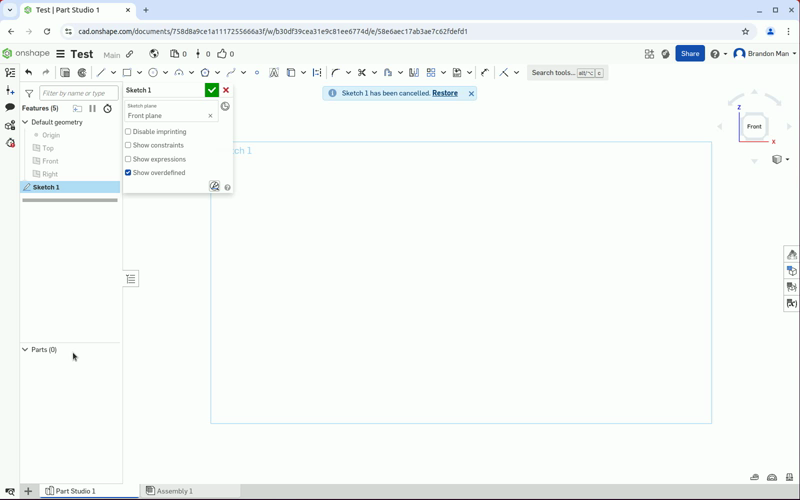
key(y)
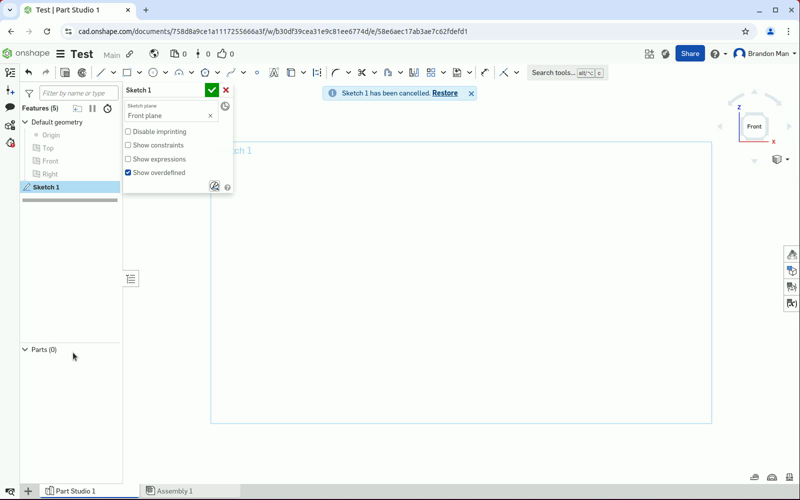
key(a)
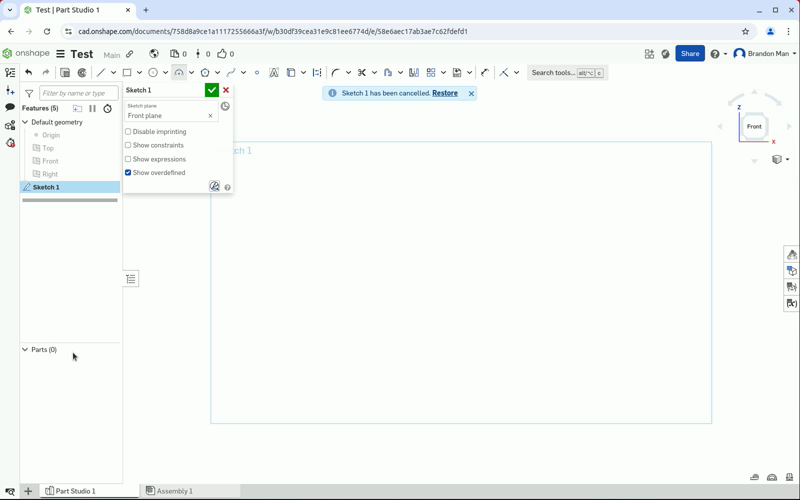
key_down(shift)
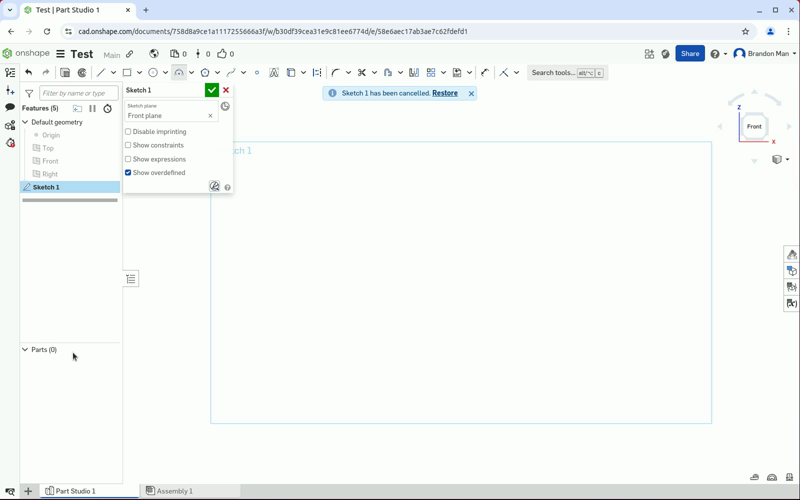
mouse_move(389, 285)
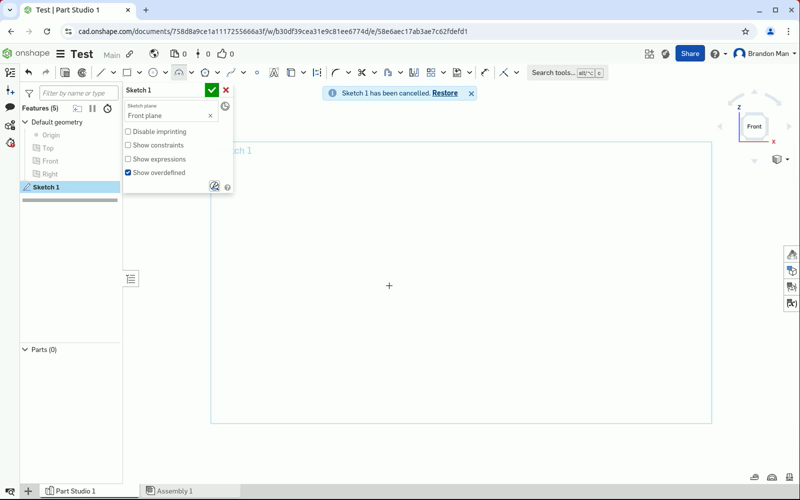
click(389, 285)
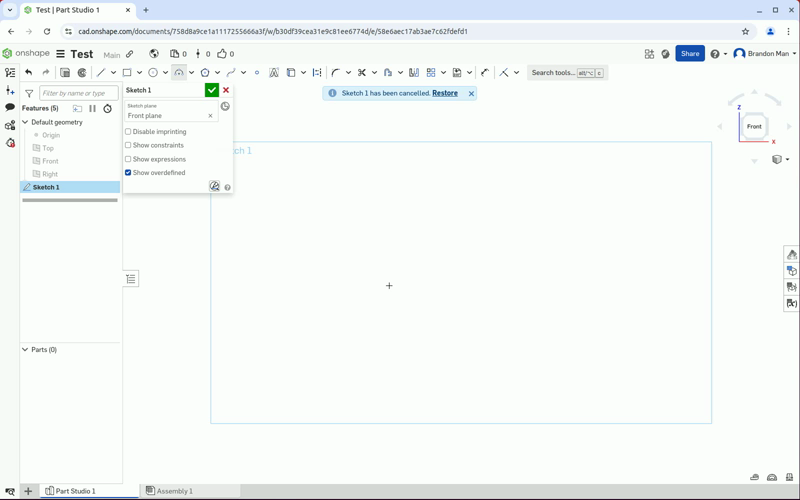
key_up(shift)
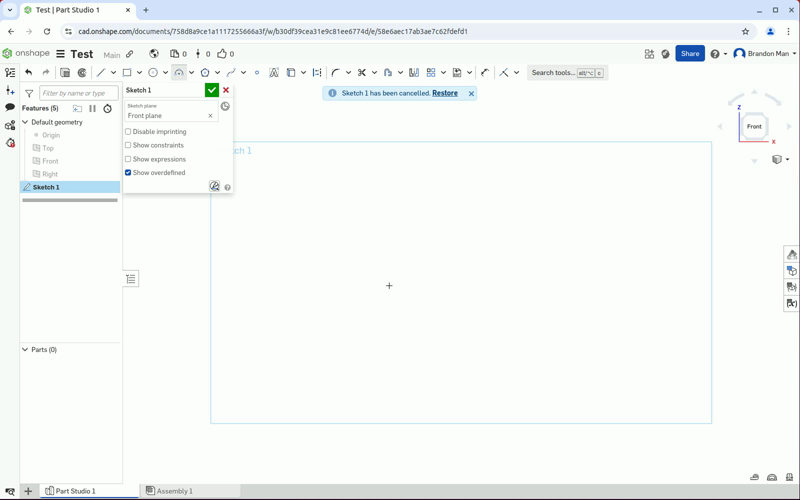
key_down(shift)
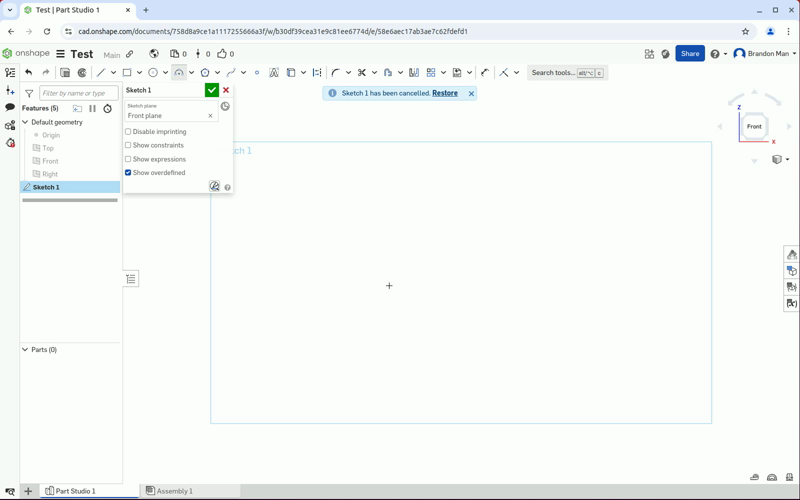
mouse_move(390, 288)
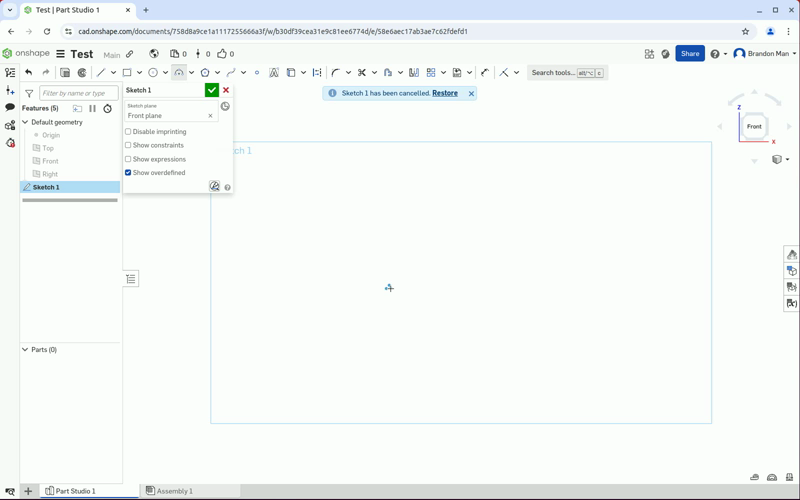
scroll(6)
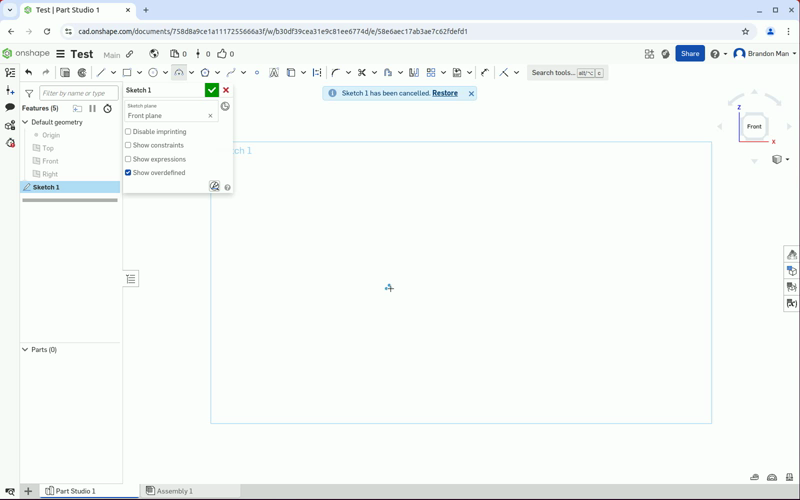
scroll(6)
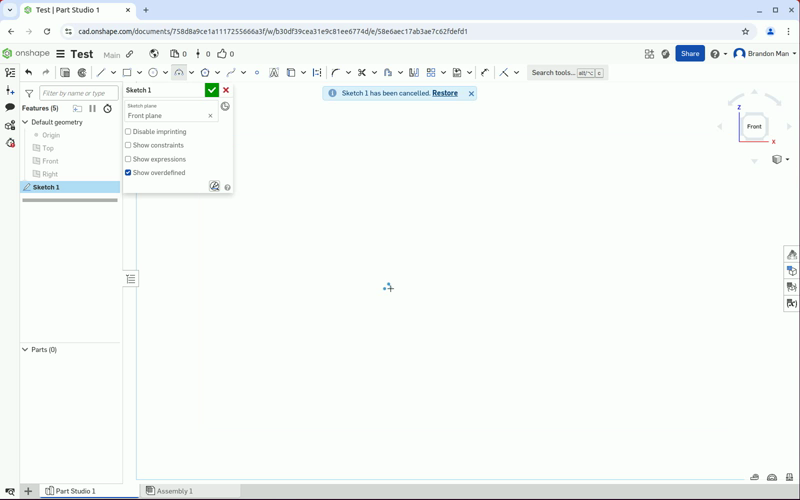
scroll(6)
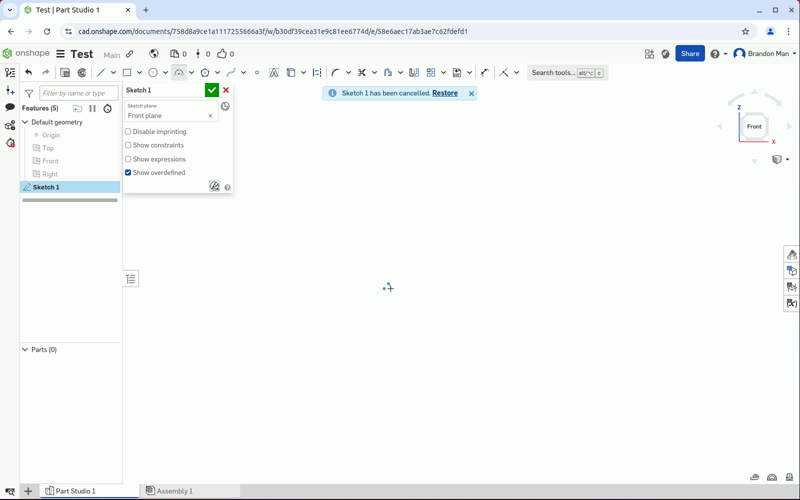
scroll(6)
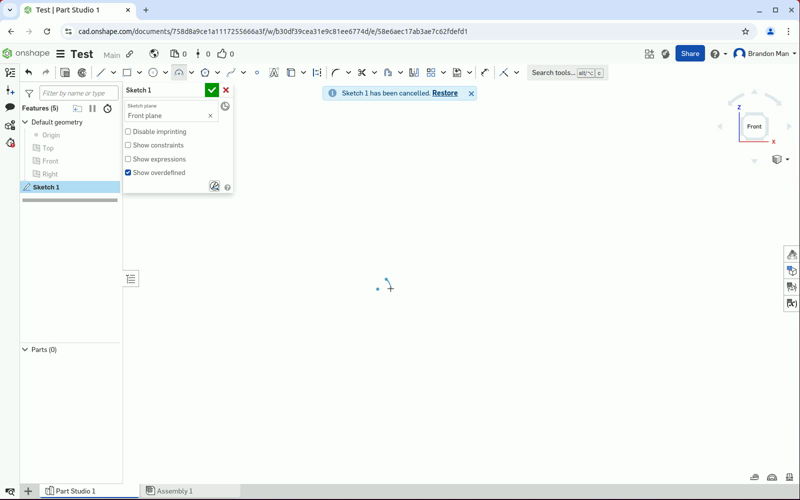
scroll(6)
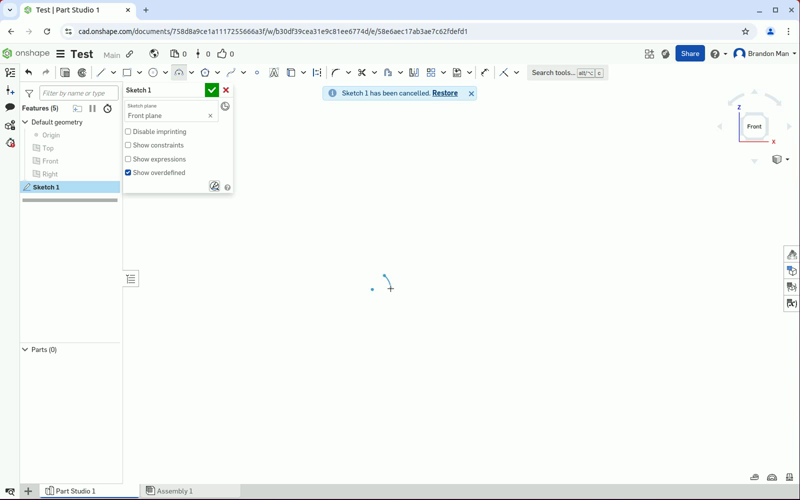
scroll(6)
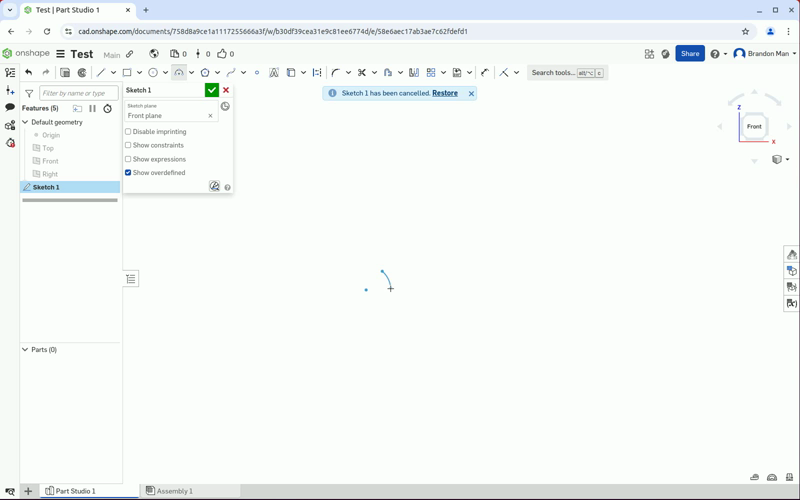
scroll(6)
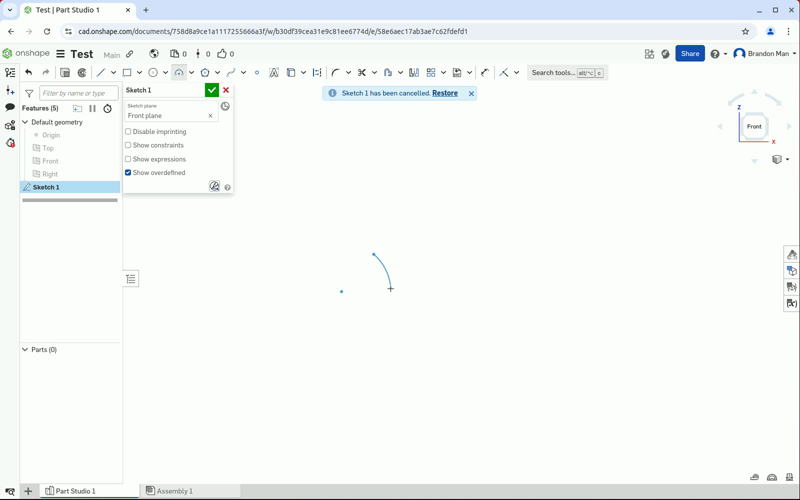
click(390, 288)
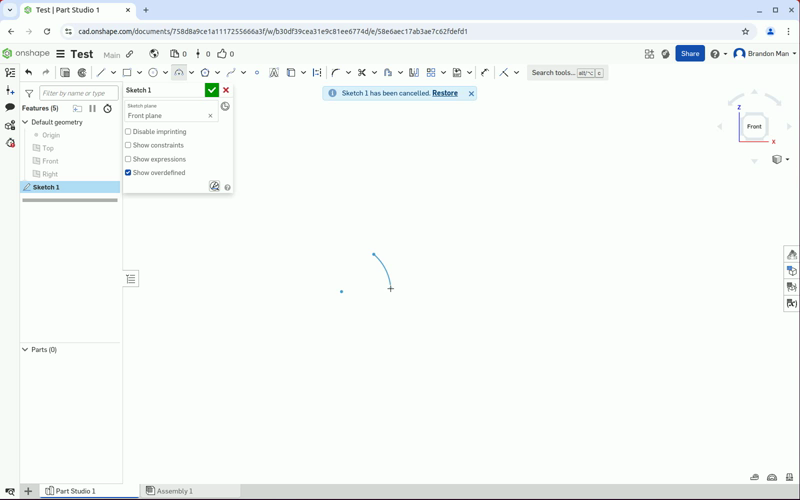
scroll(-6)
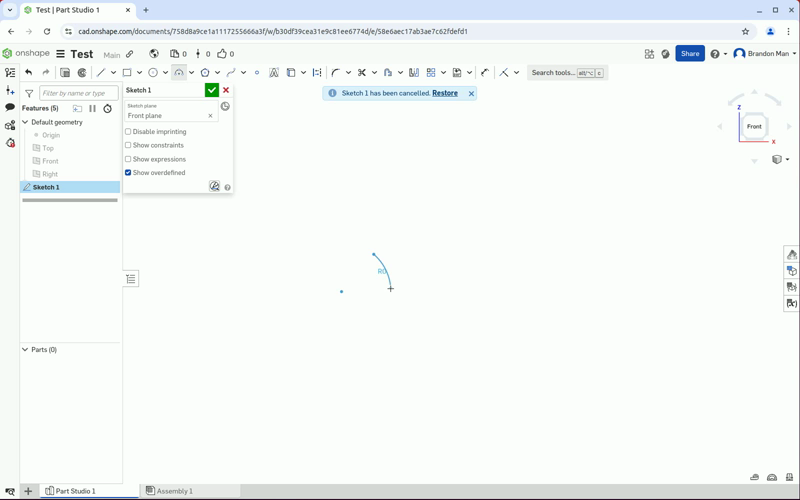
scroll(-6)
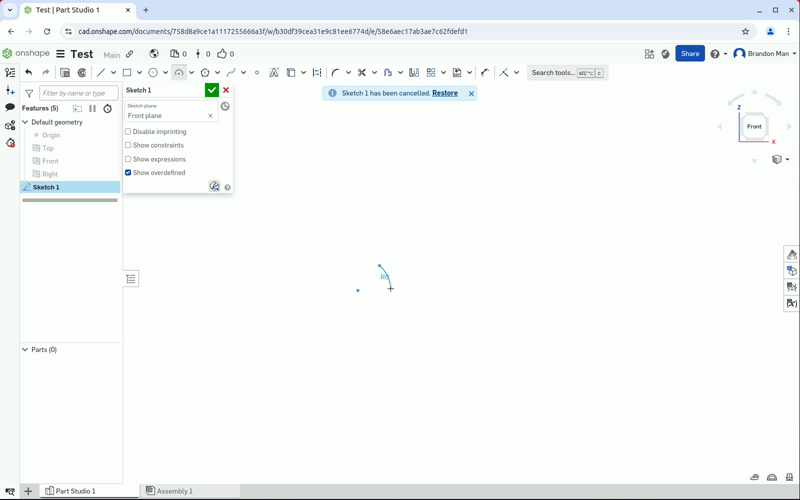
scroll(-6)
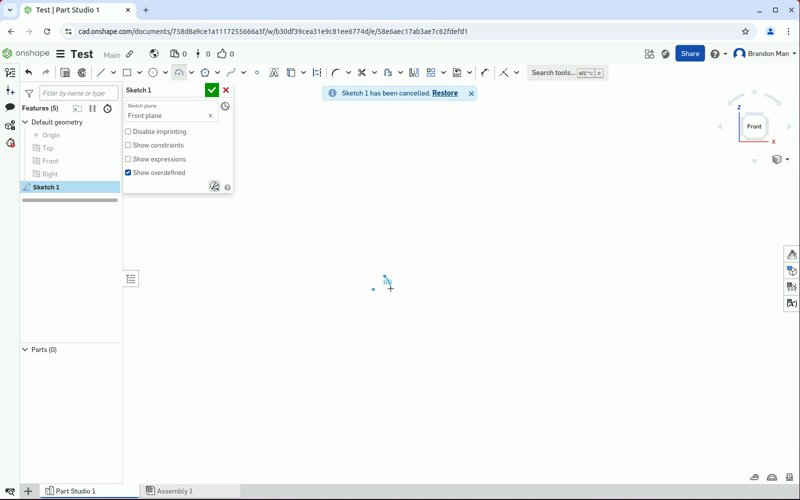
scroll(-6)
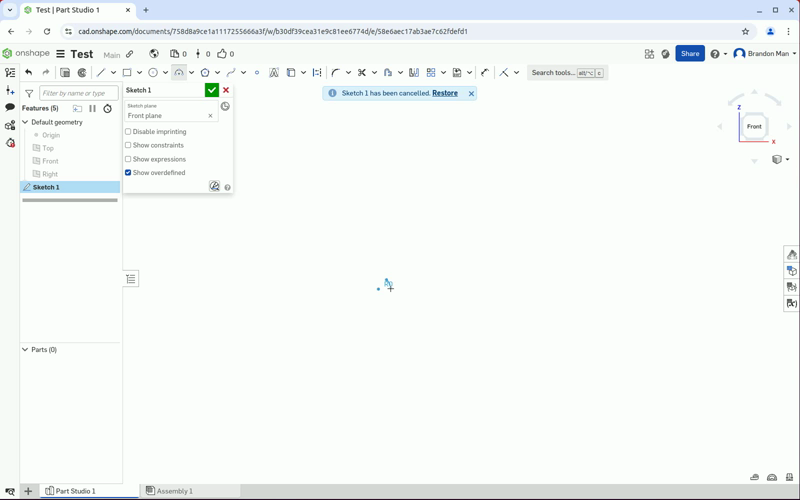
scroll(-6)
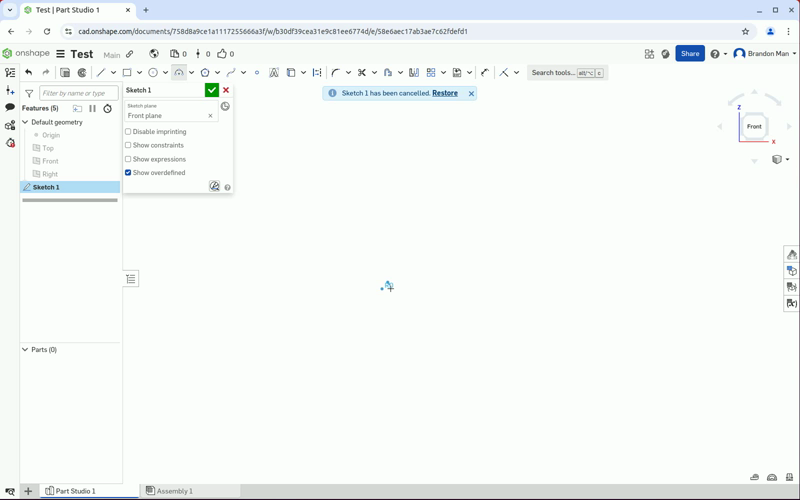
scroll(-6)
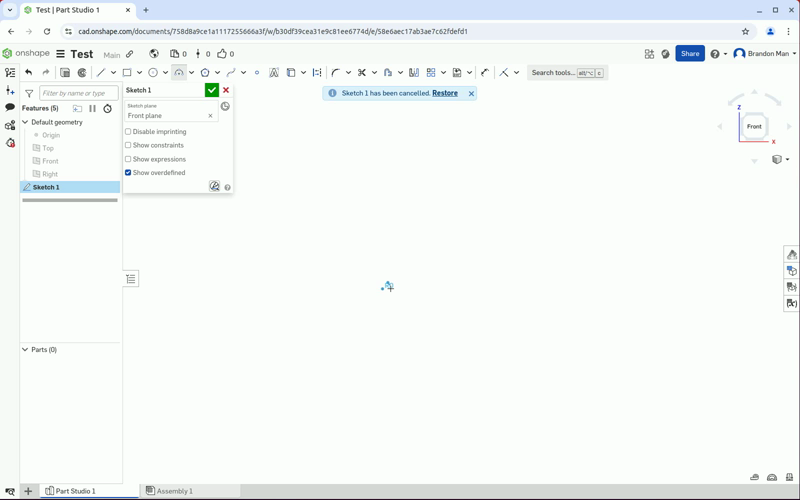
scroll(-6)
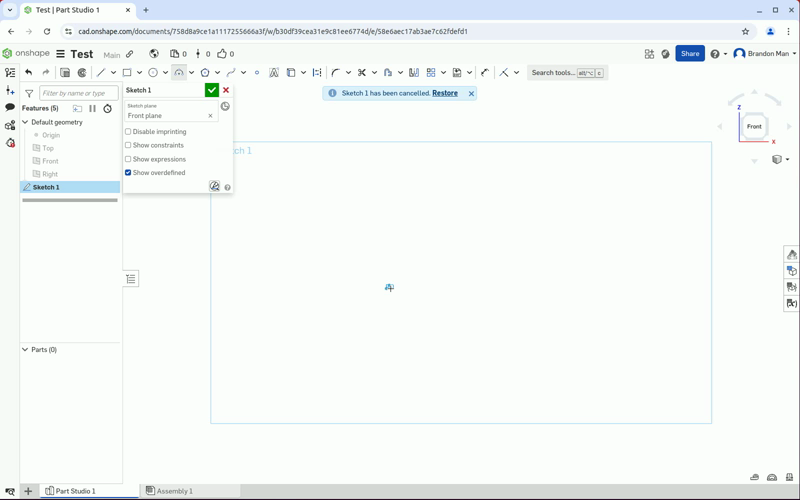
mouse_move(388, 287)
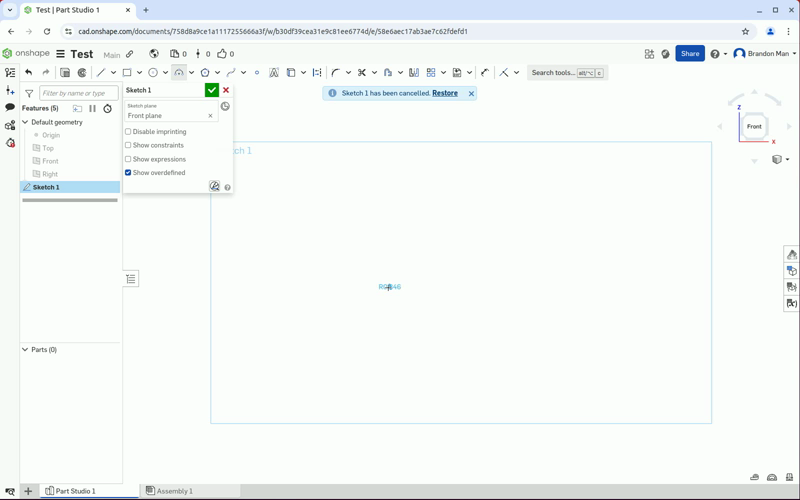
scroll(6)
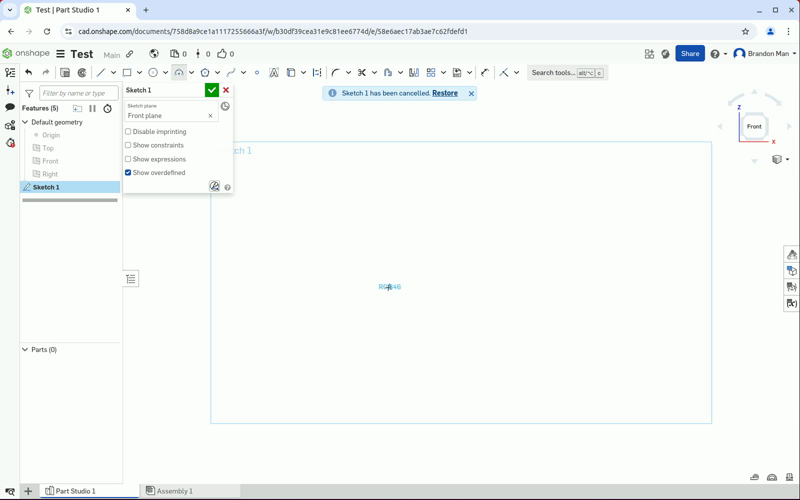
scroll(6)
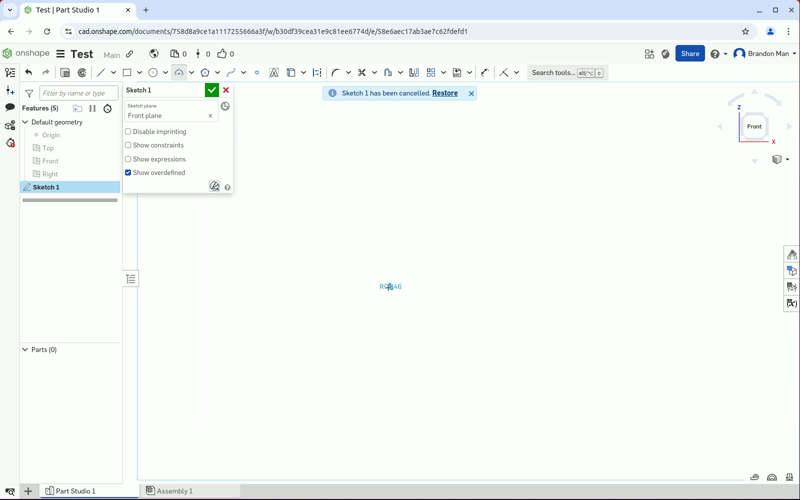
scroll(6)
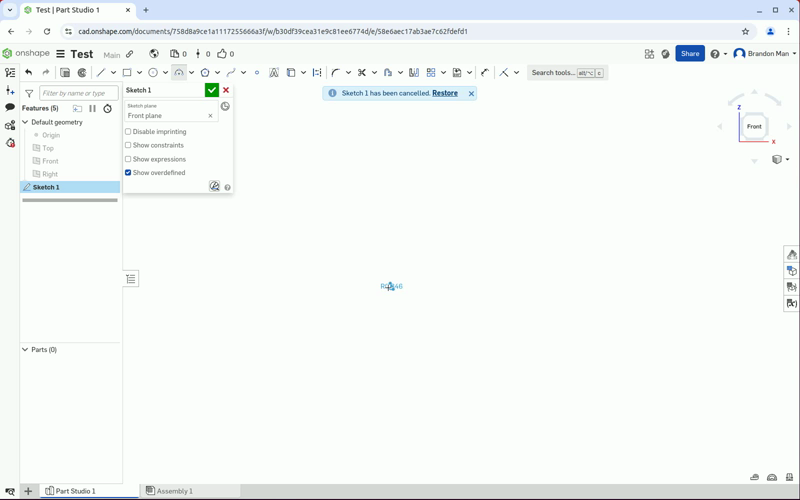
scroll(6)
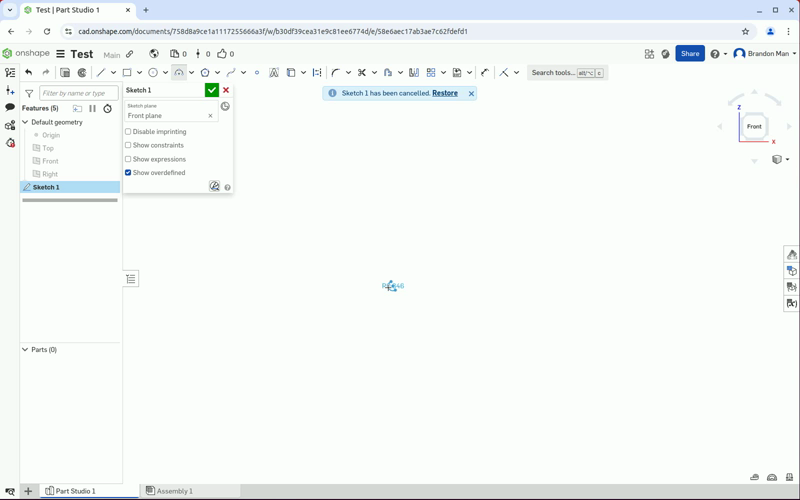
scroll(6)
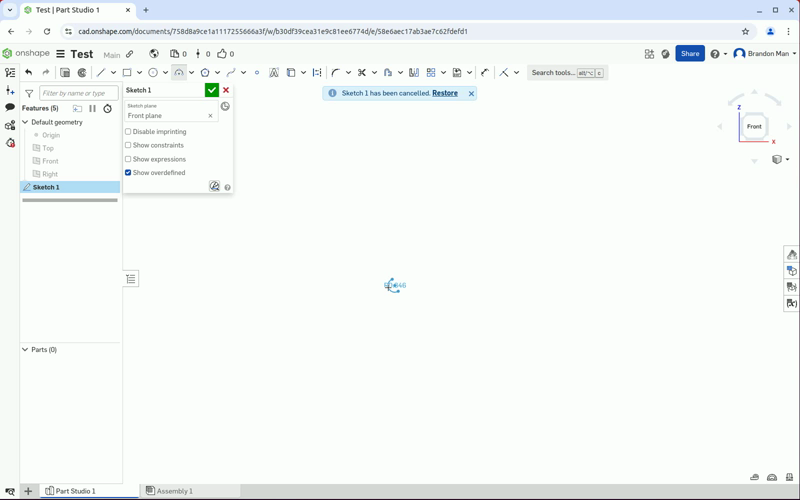
scroll(6)
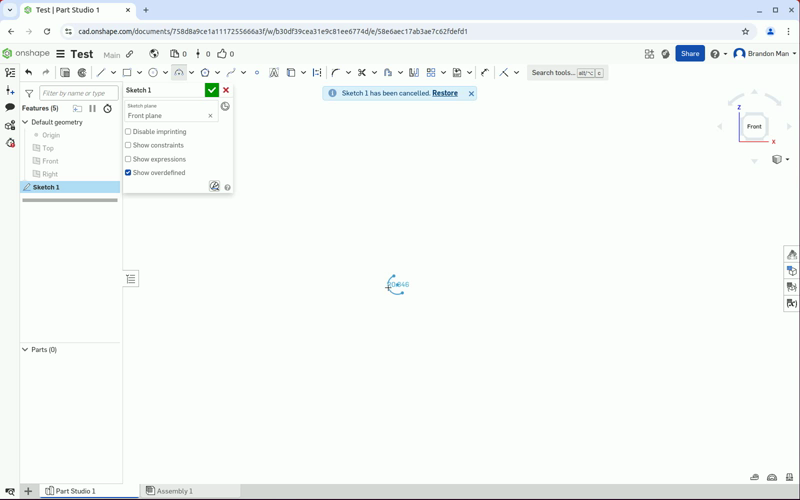
scroll(6)
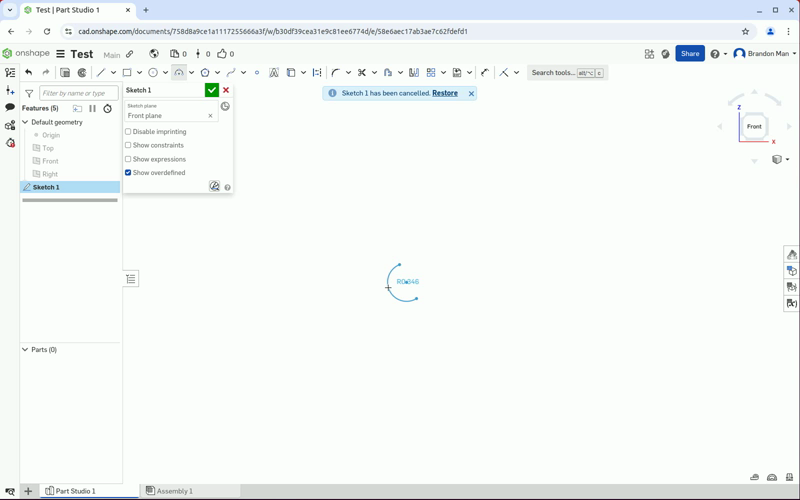
click(388, 287)
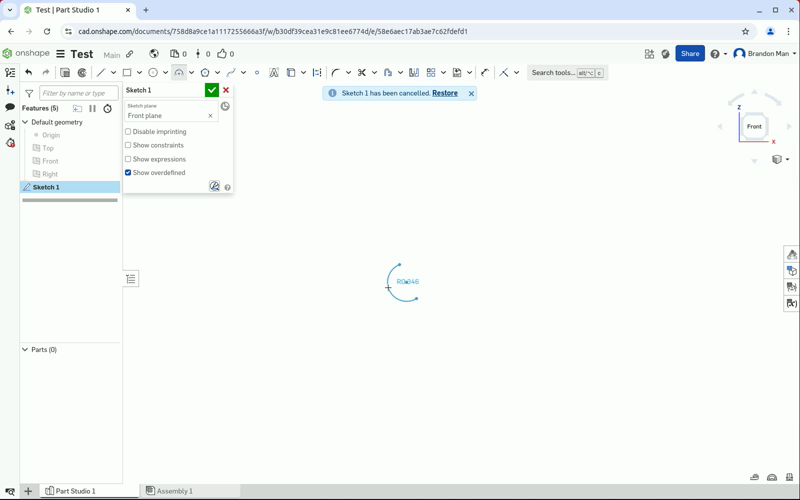
scroll(-6)
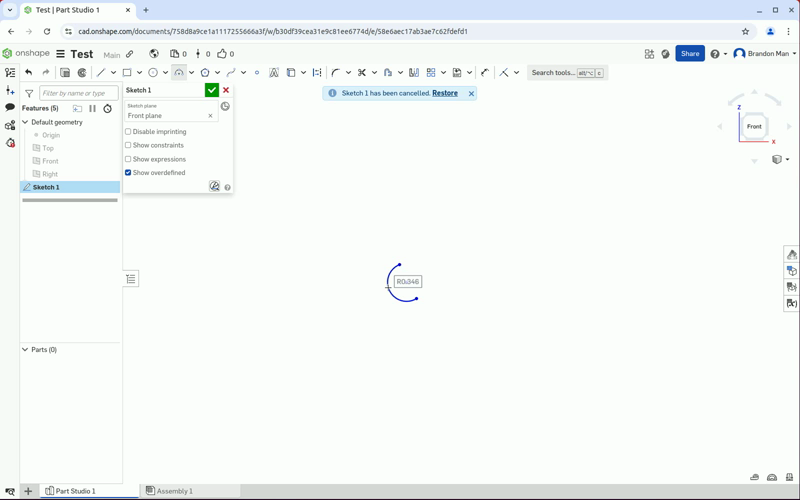
scroll(-6)
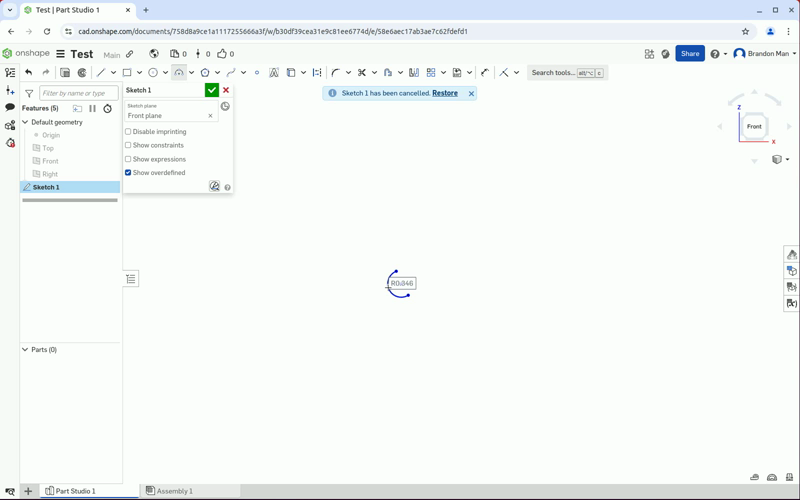
scroll(-6)
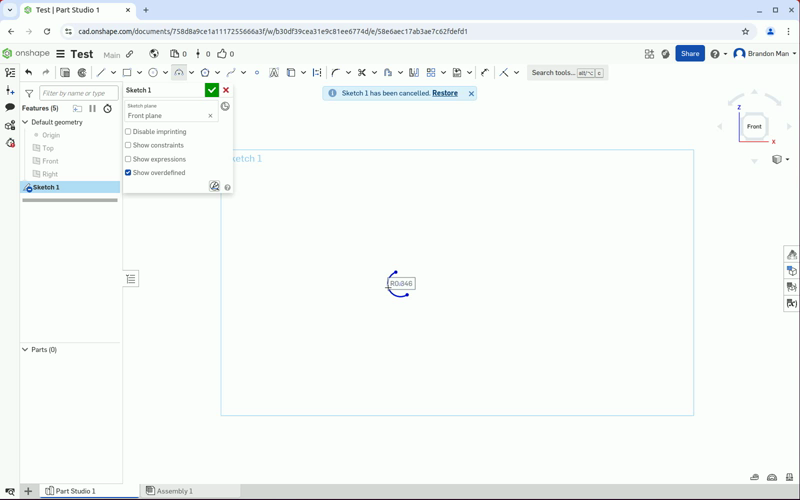
scroll(-6)
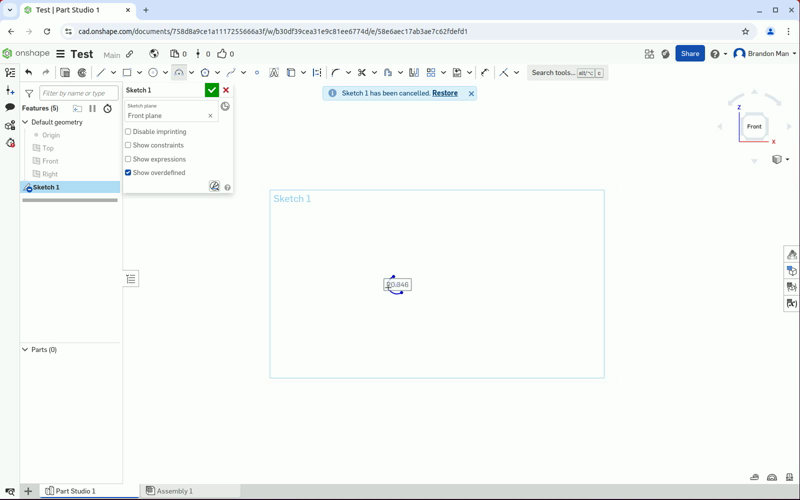
scroll(-6)
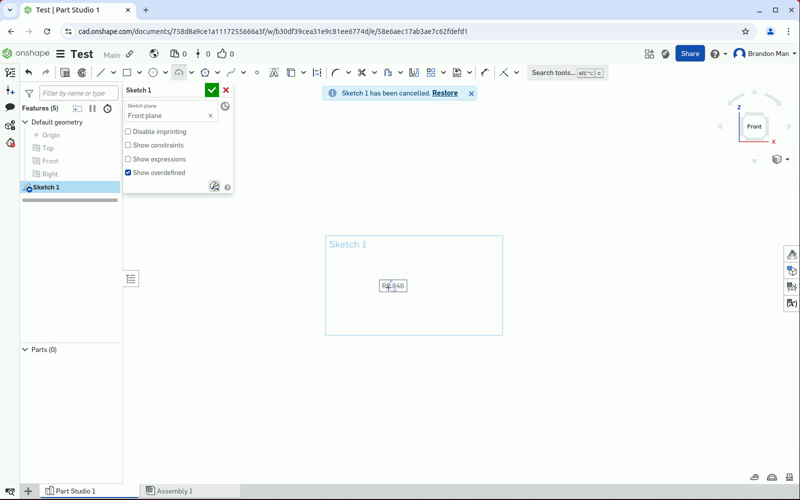
scroll(-6)
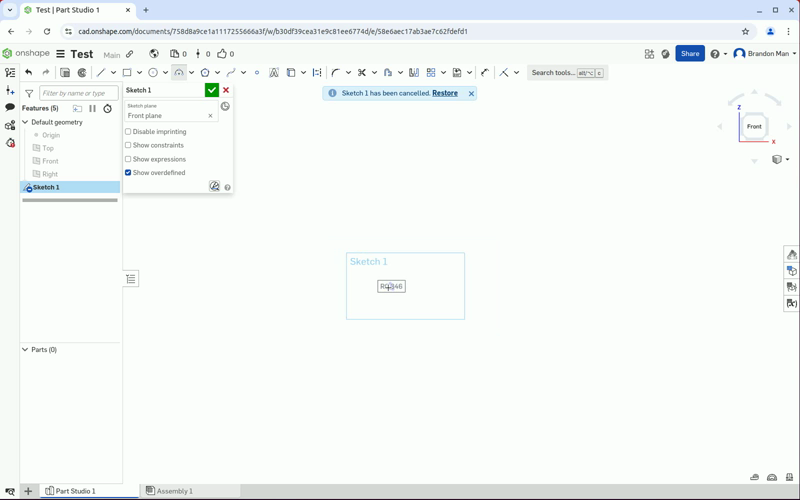
scroll(-6)
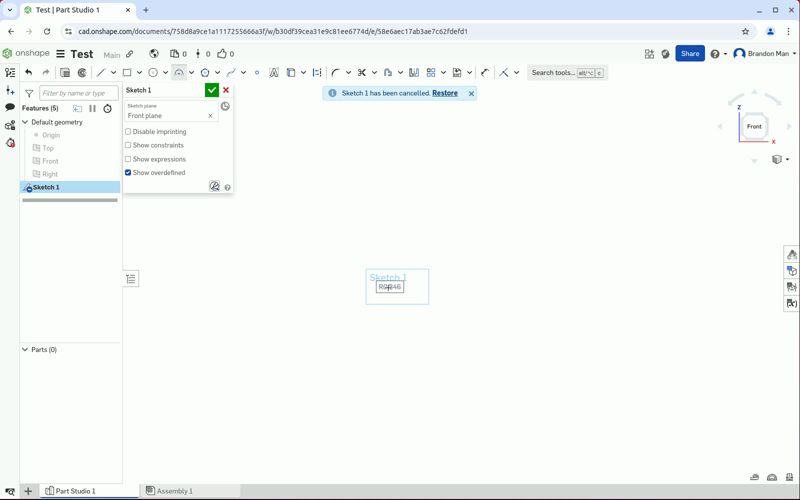
key_up(shift)
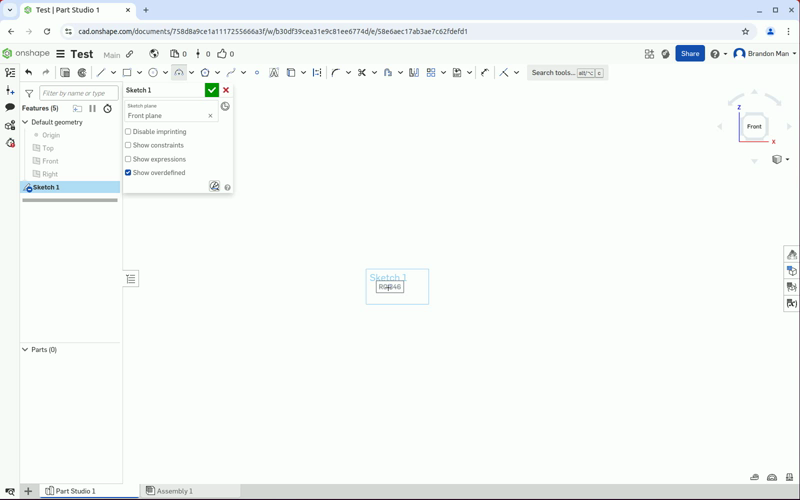
key(esc)
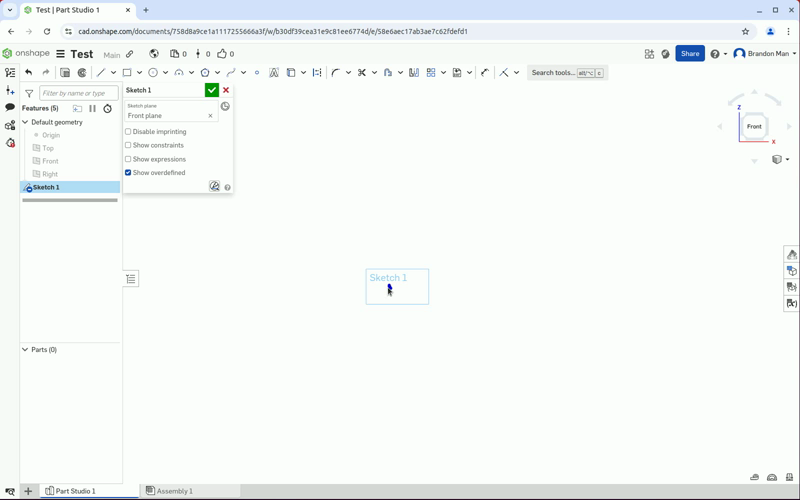
key(l)
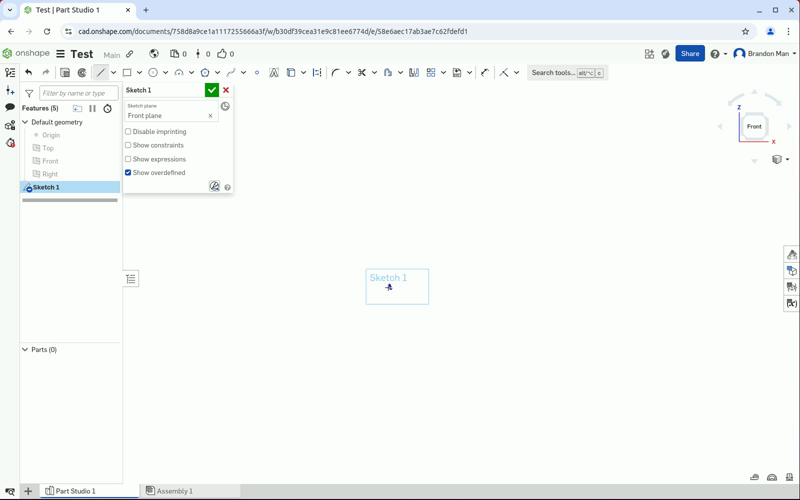
mouse_move(390, 288)
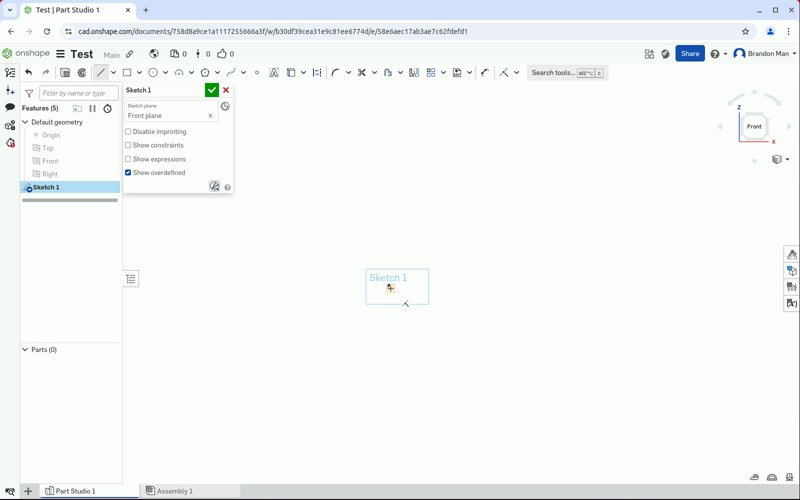
scroll(6)
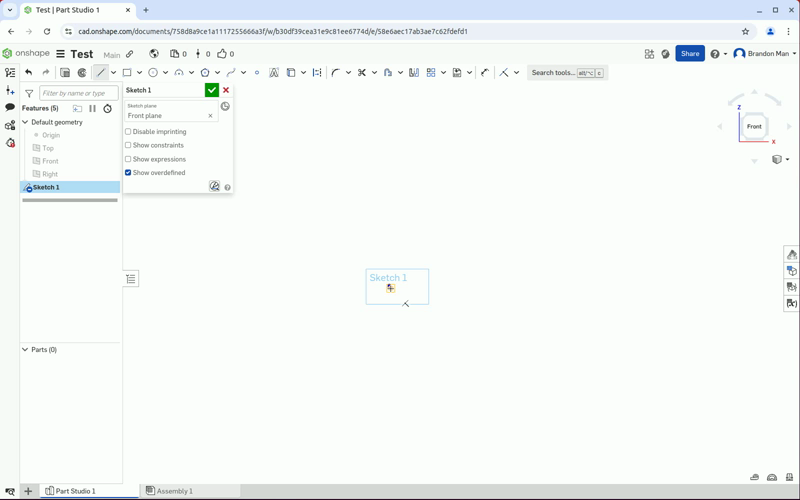
scroll(6)
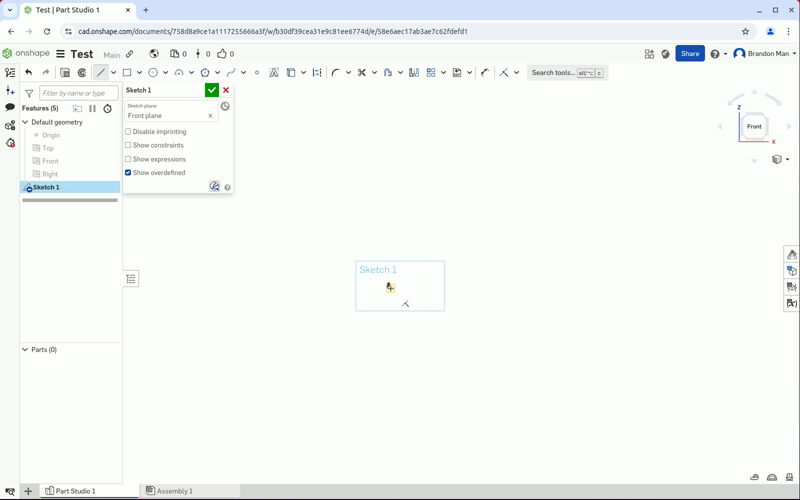
scroll(6)
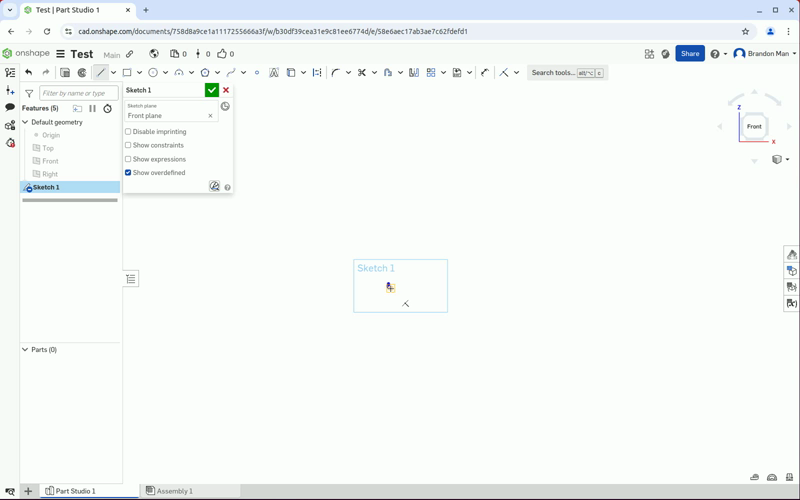
scroll(6)
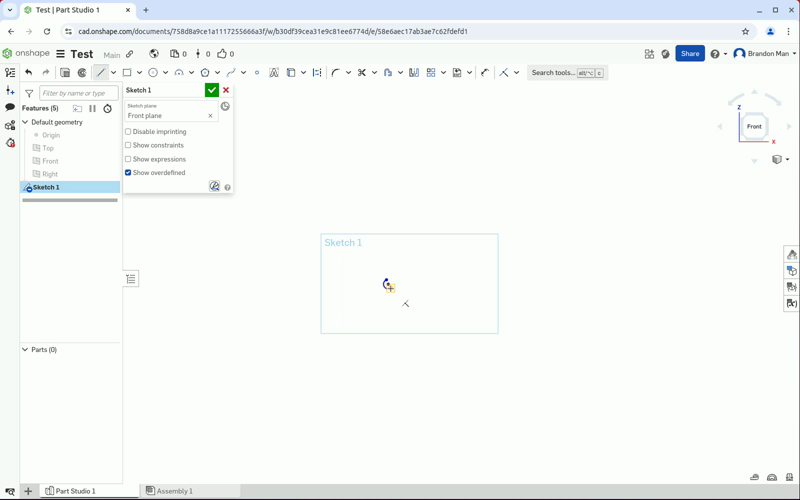
scroll(6)
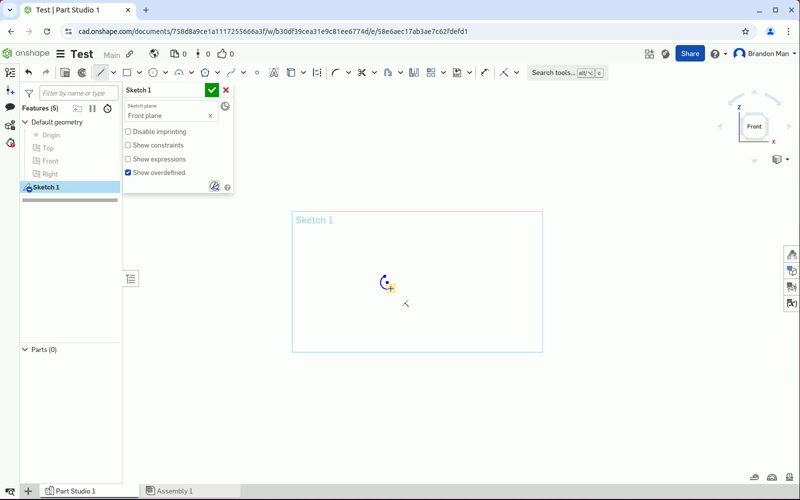
scroll(6)
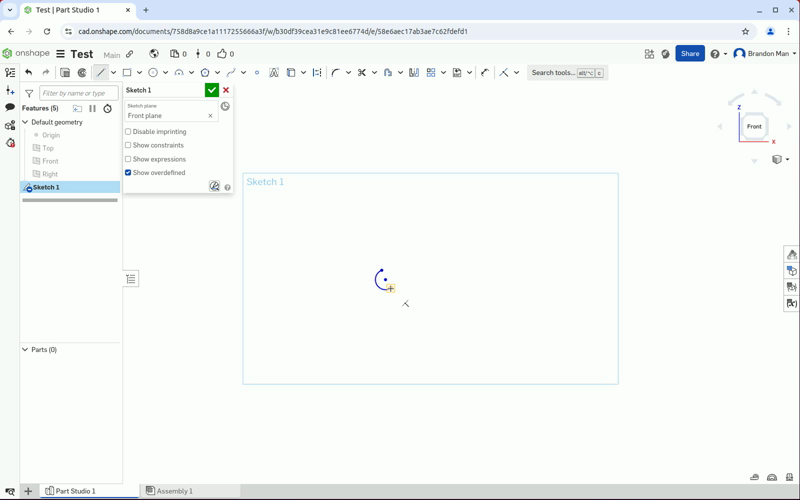
scroll(6)
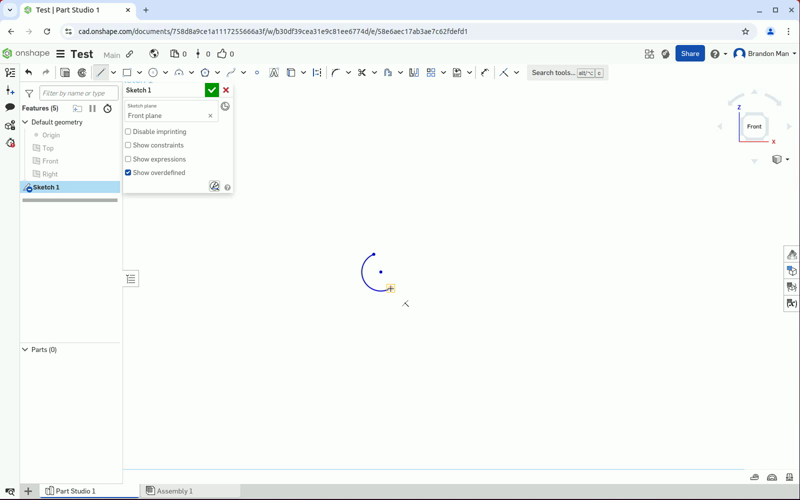
click(390, 288)
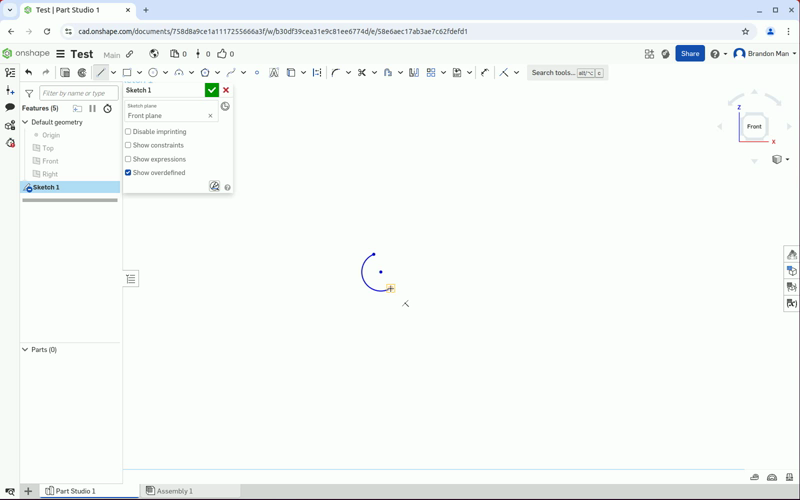
scroll(-6)
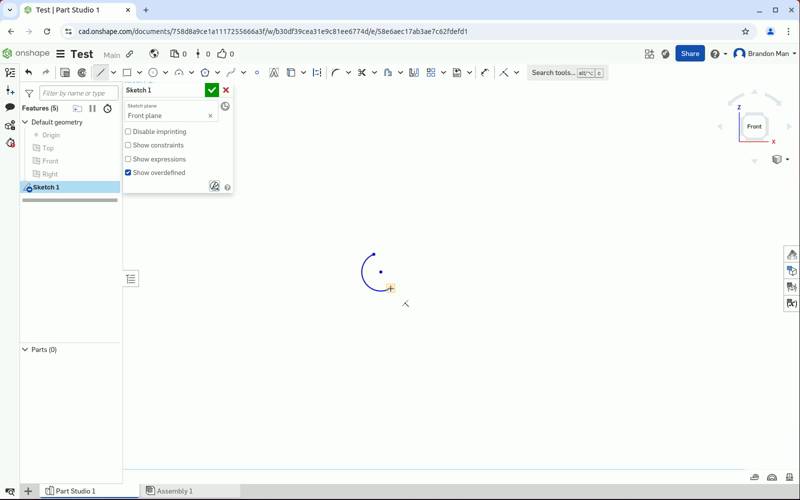
scroll(-6)
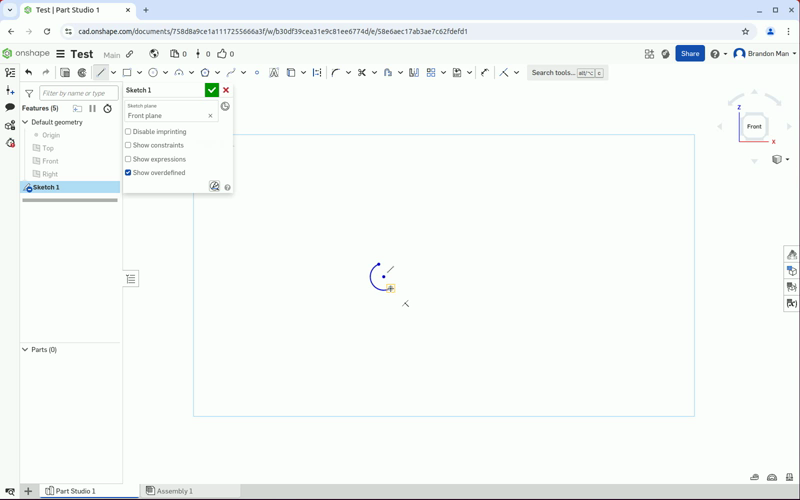
scroll(-6)
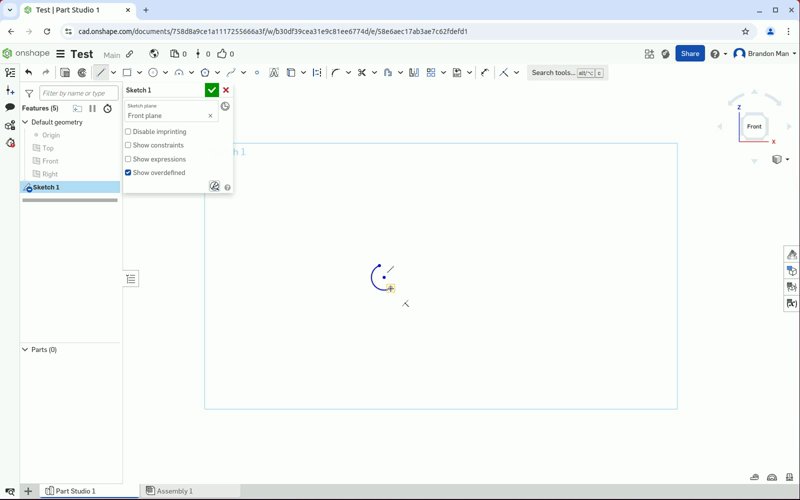
scroll(-6)
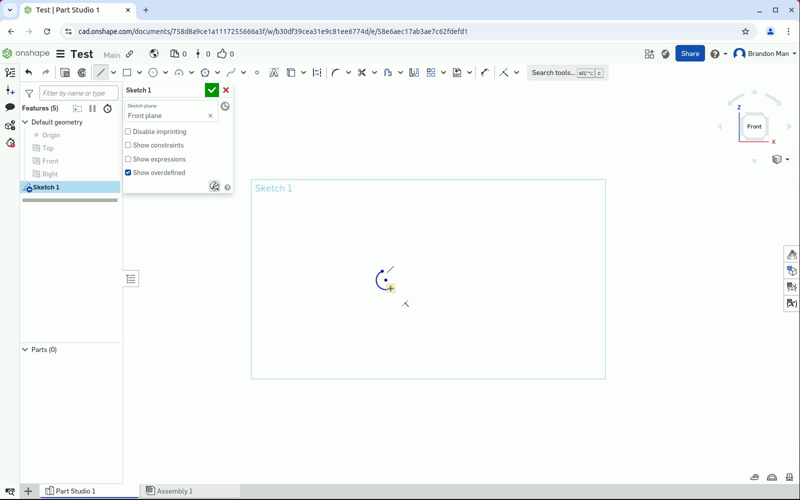
scroll(-6)
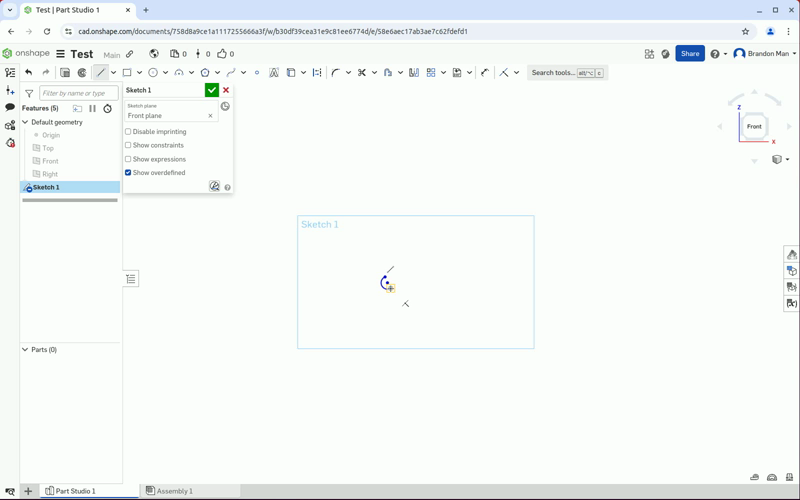
scroll(-6)
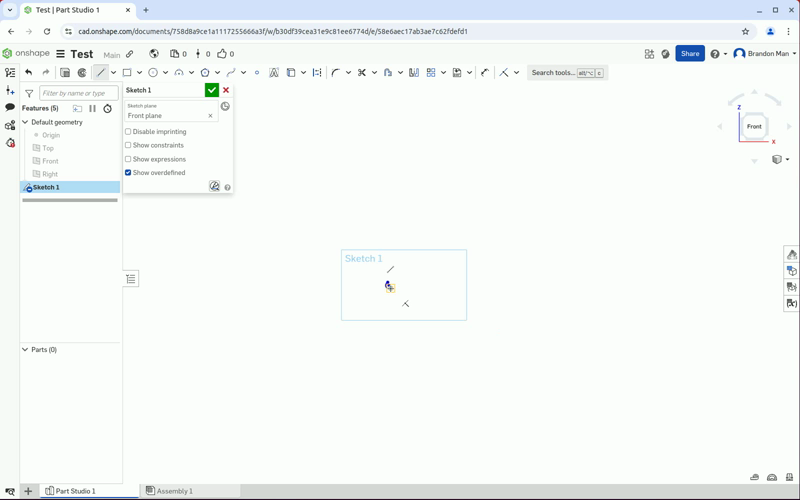
scroll(-6)
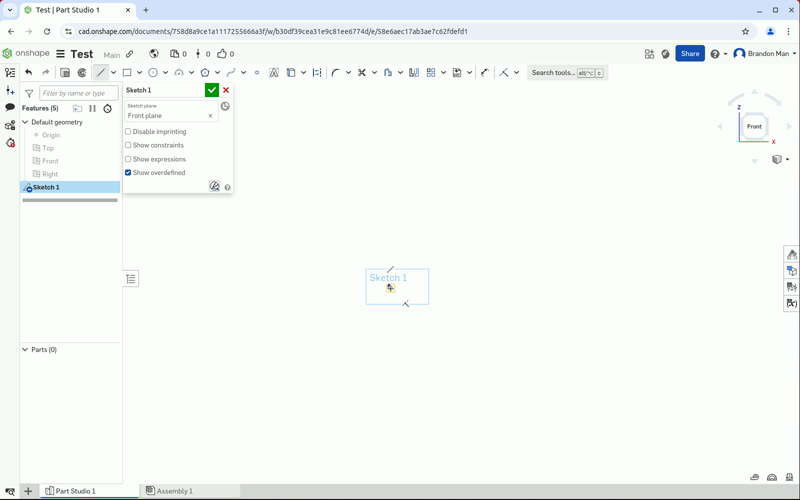
key_down(shift)
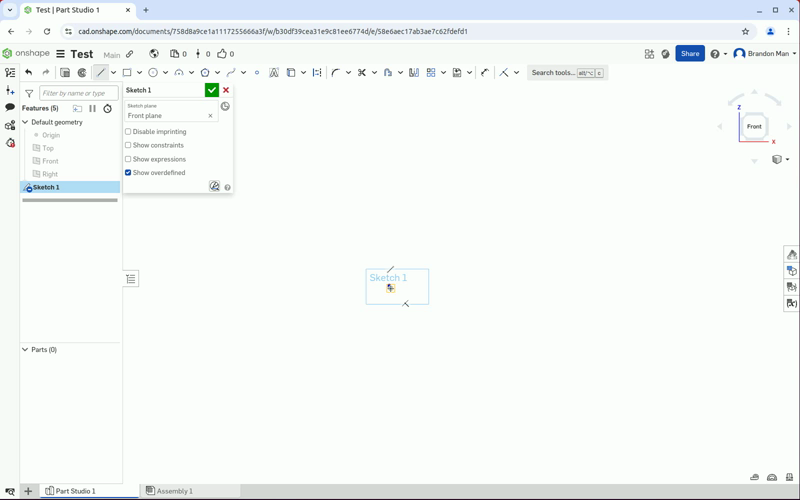
mouse_move(530, 288)
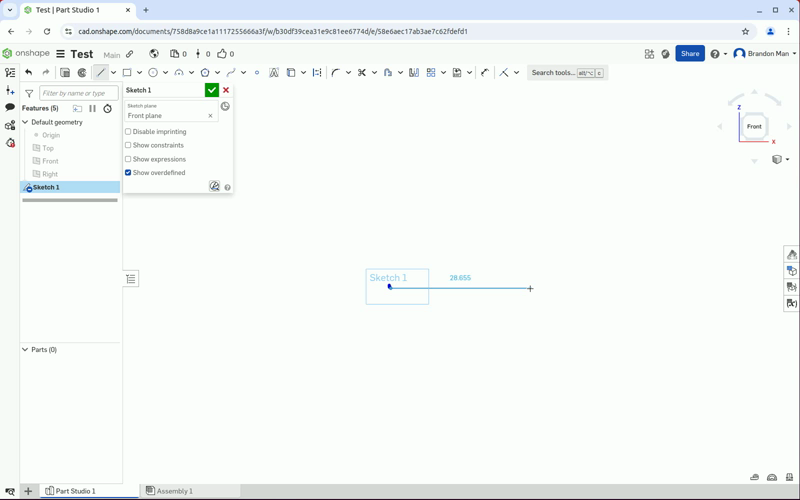
click(530, 288)
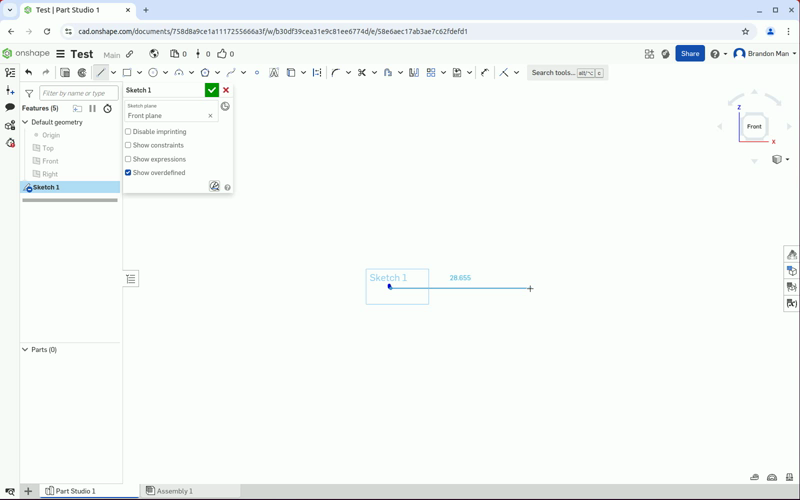
key_up(shift)
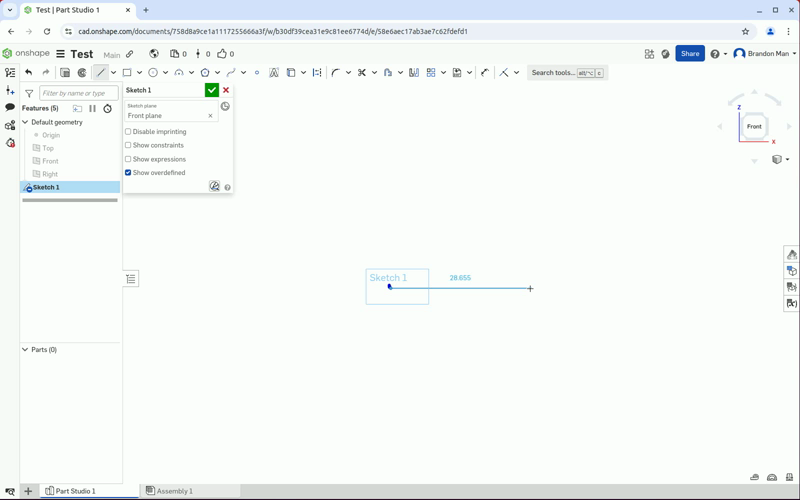
key(esc)
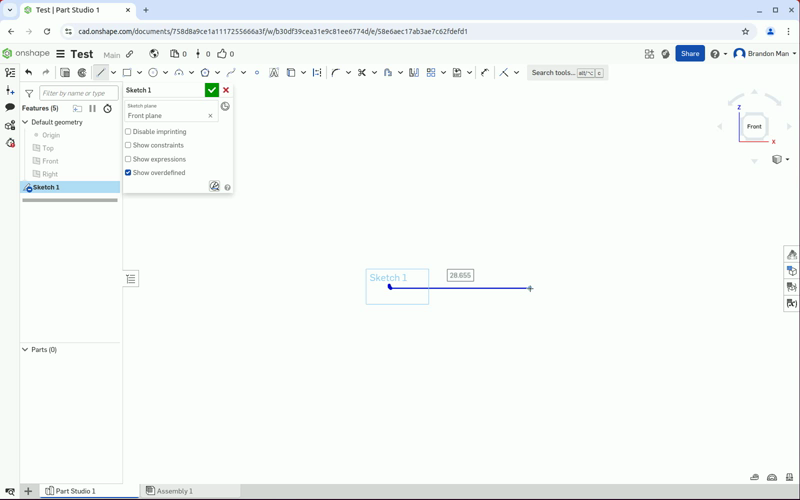
key(a)
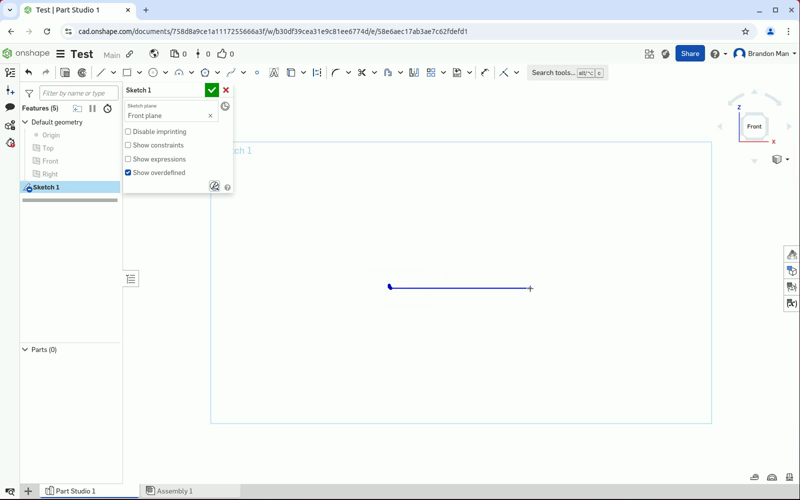
mouse_move(530, 288)
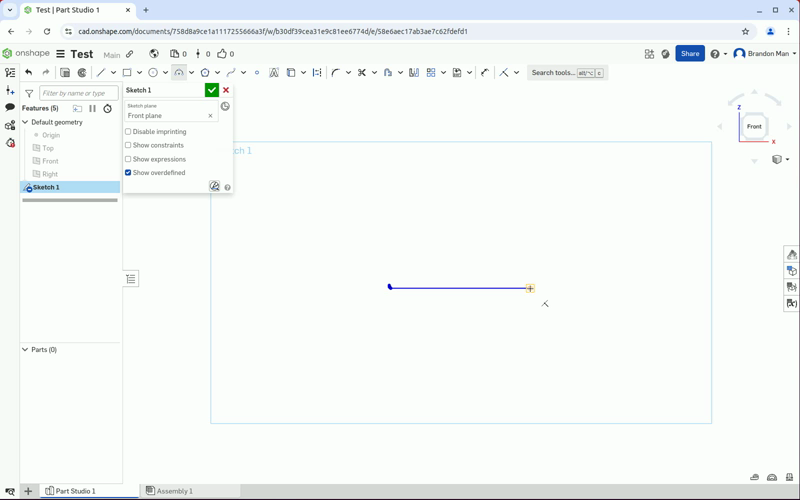
click(530, 288)
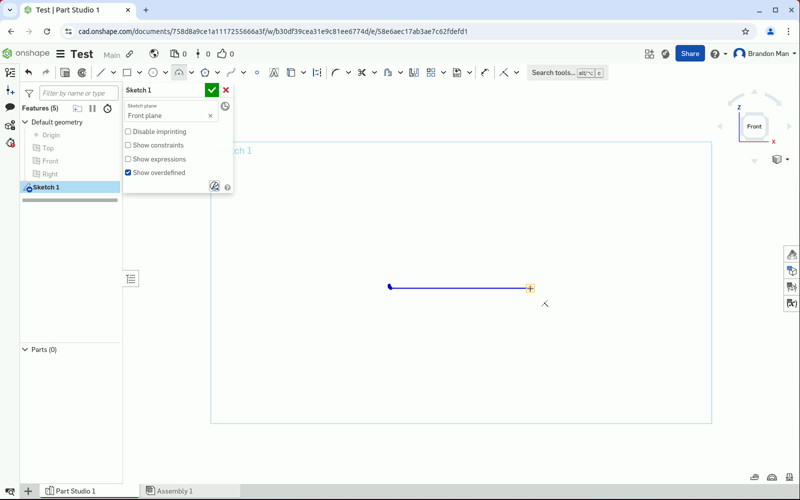
key_down(shift)
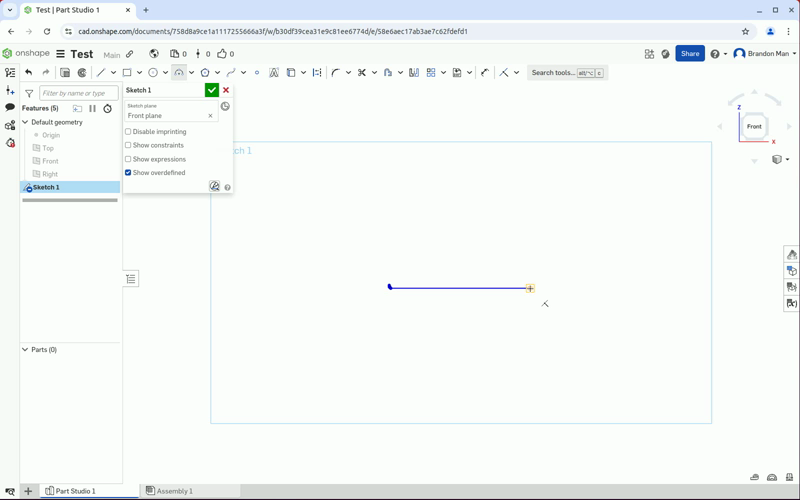
mouse_move(531, 285)
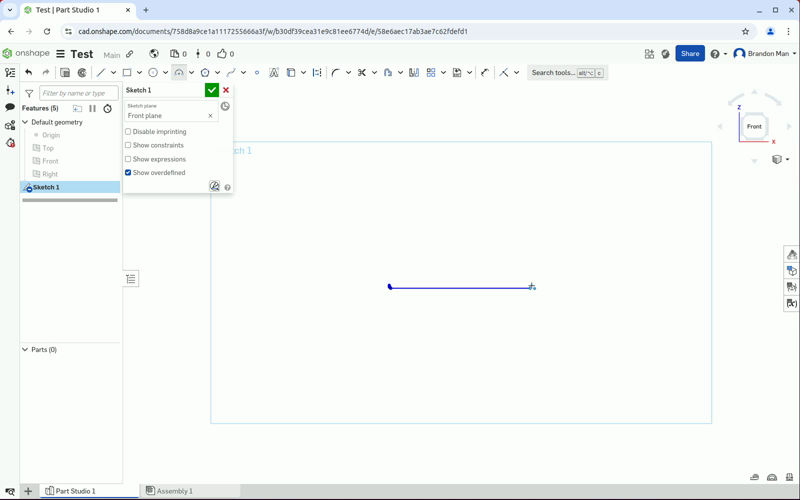
scroll(6)
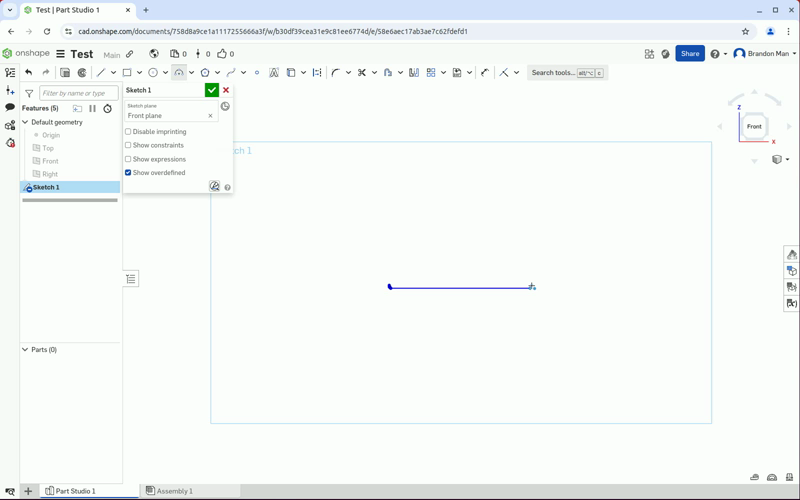
scroll(6)
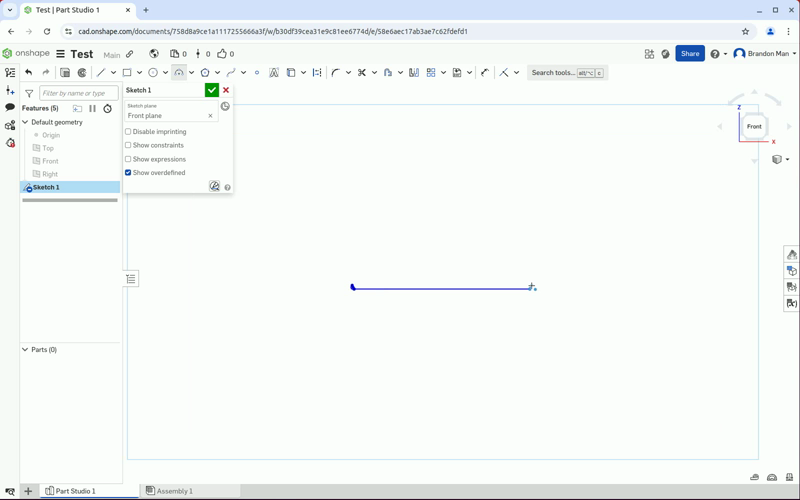
scroll(6)
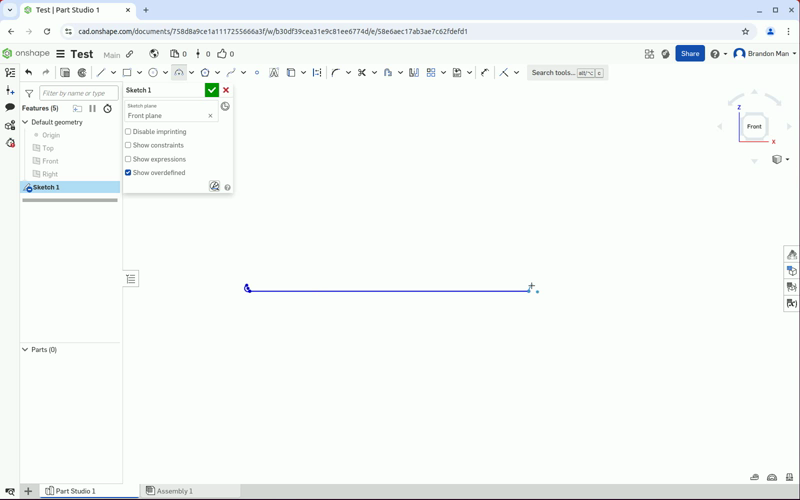
scroll(6)
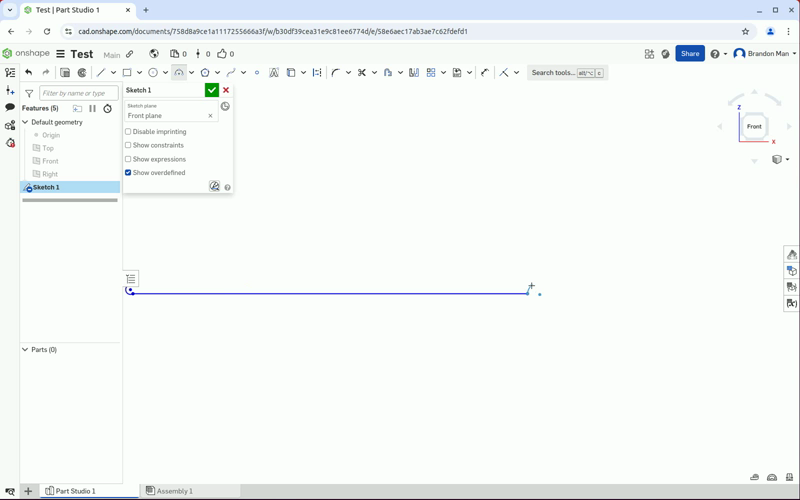
scroll(6)
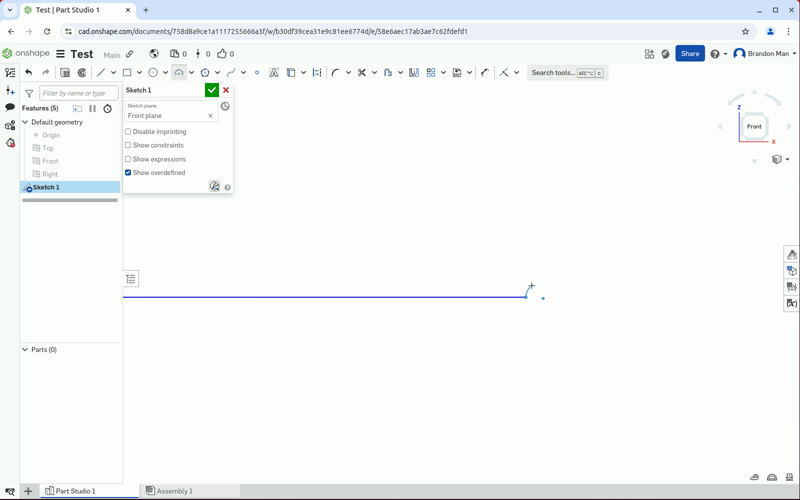
scroll(6)
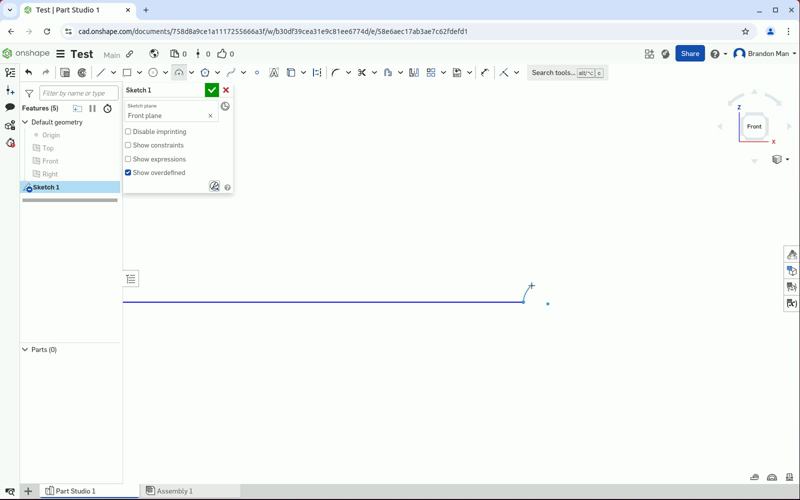
scroll(6)
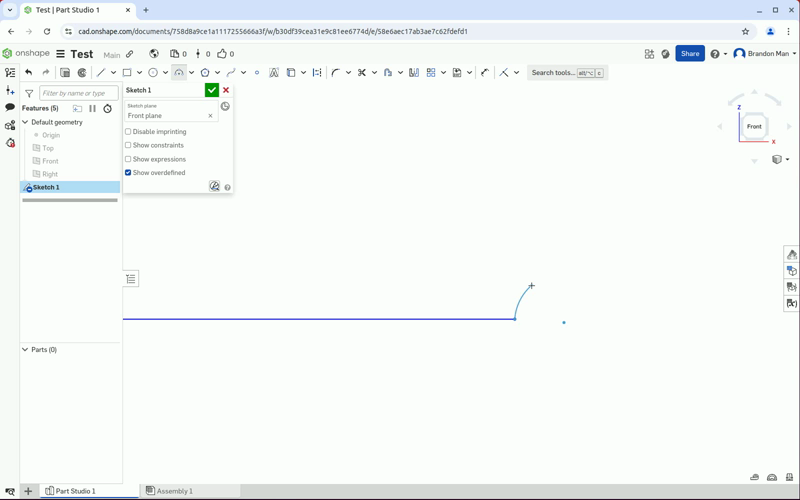
click(531, 285)
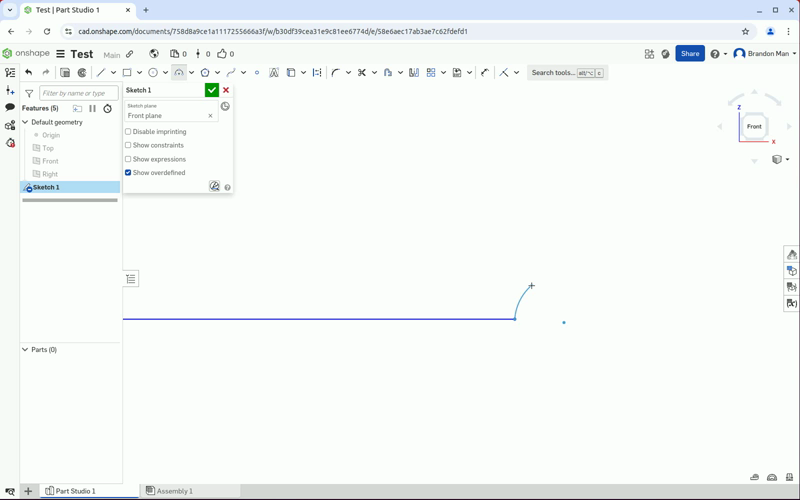
scroll(-6)
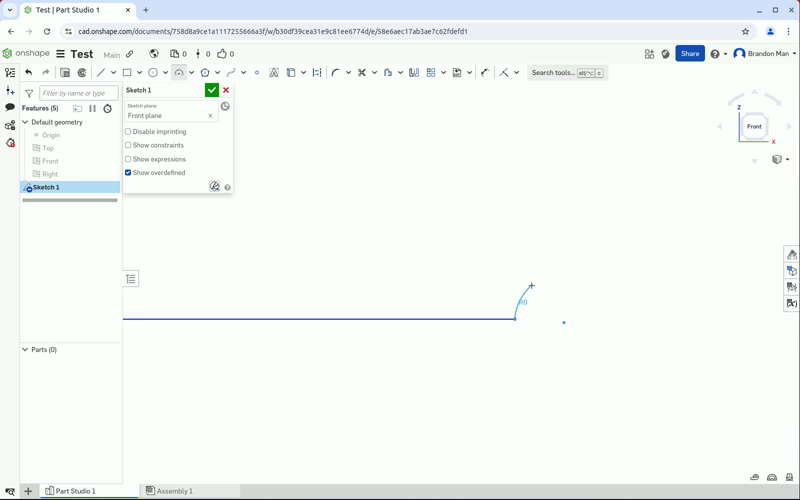
scroll(-6)
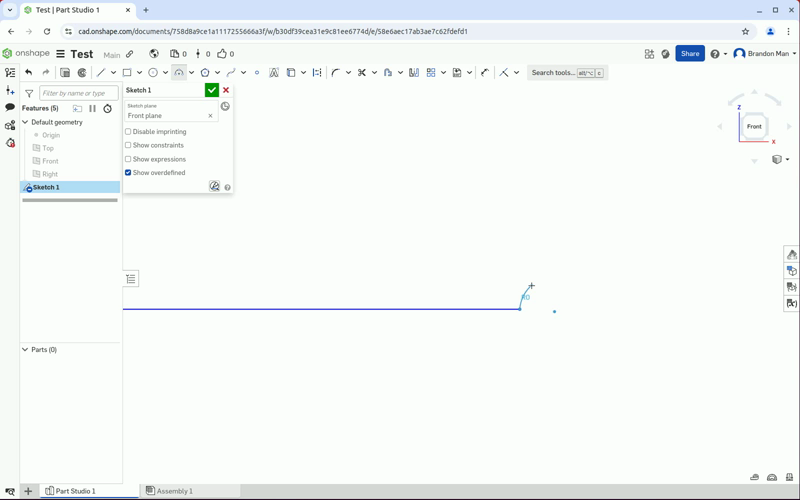
scroll(-6)
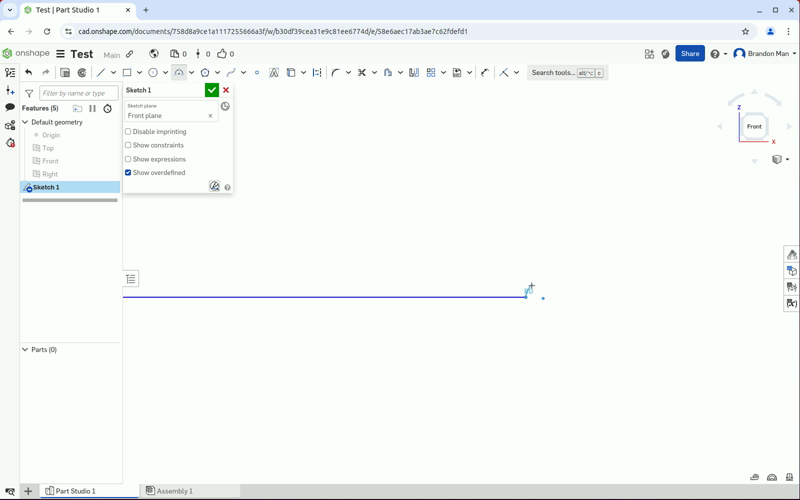
scroll(-6)
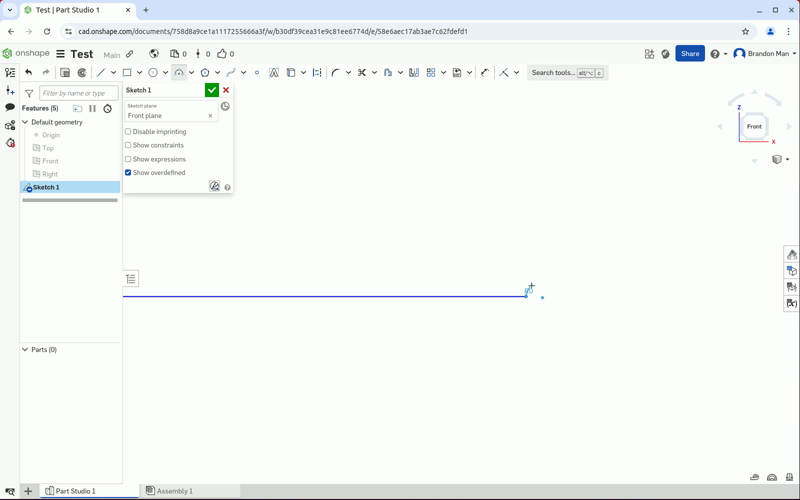
scroll(-6)
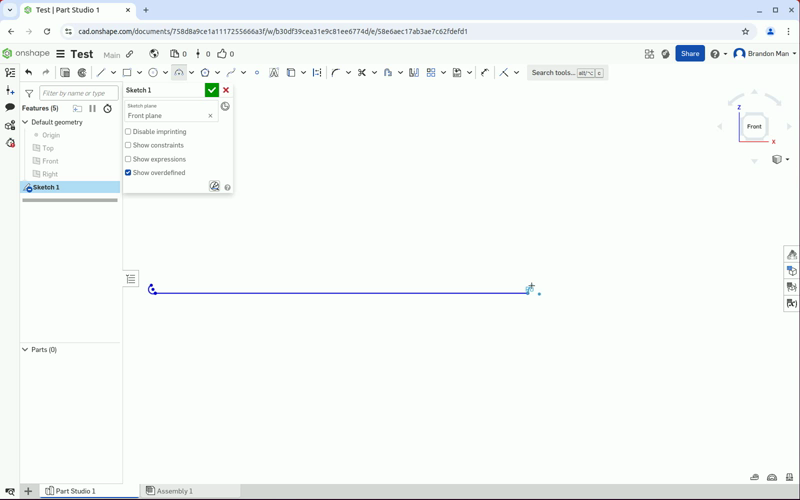
scroll(-6)
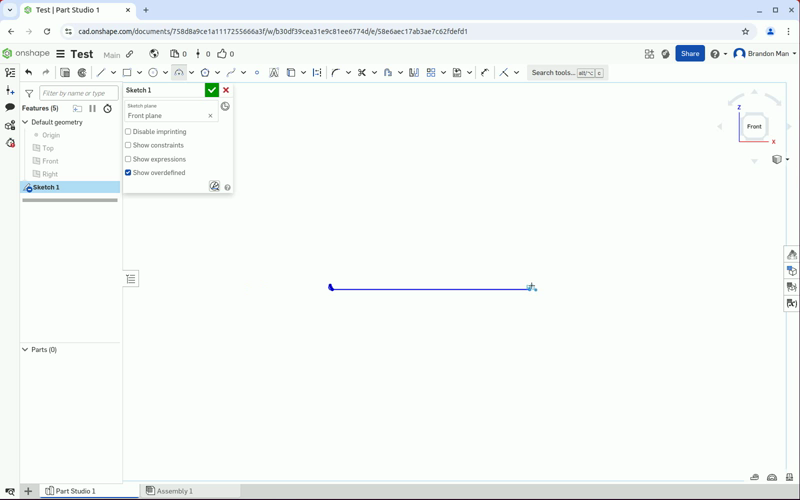
scroll(-6)
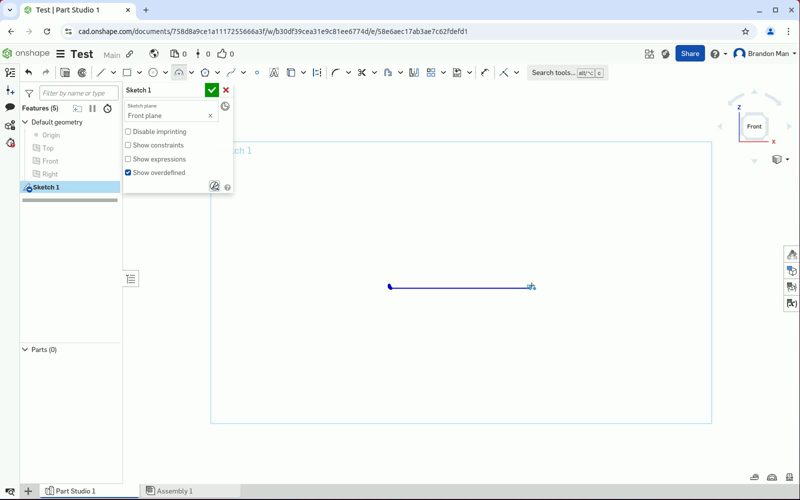
mouse_move(532, 287)
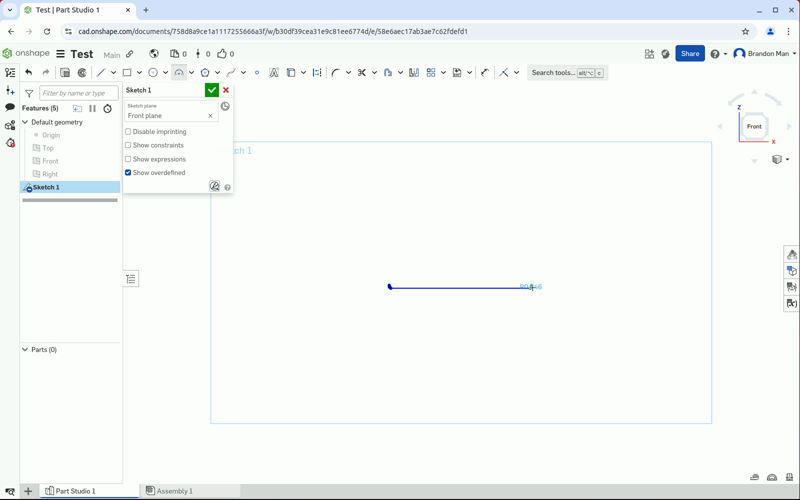
scroll(6)
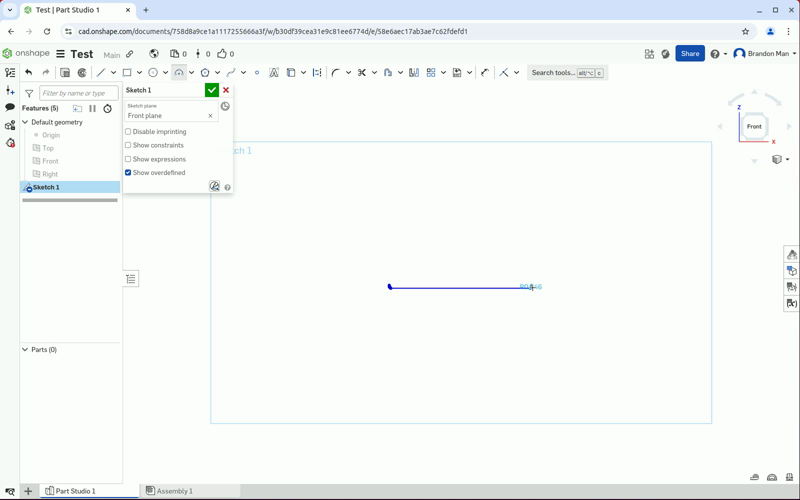
scroll(6)
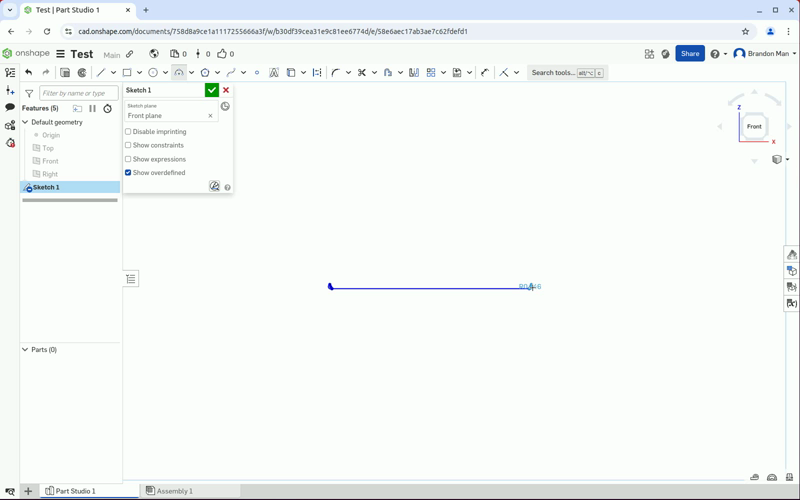
scroll(6)
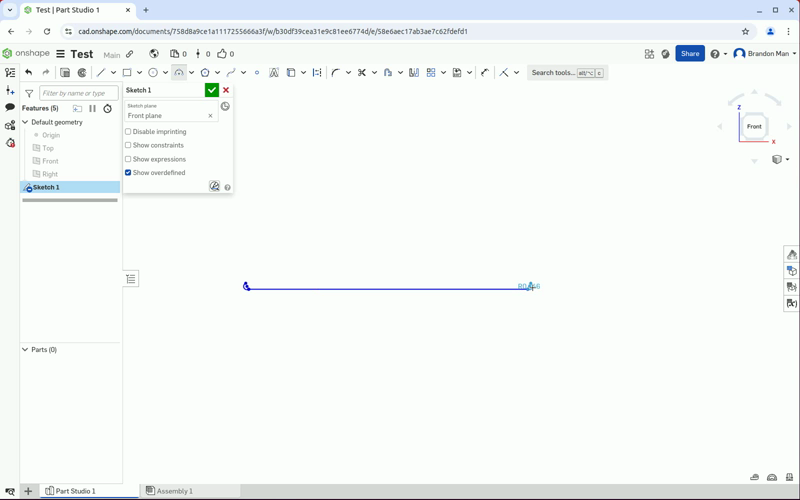
scroll(6)
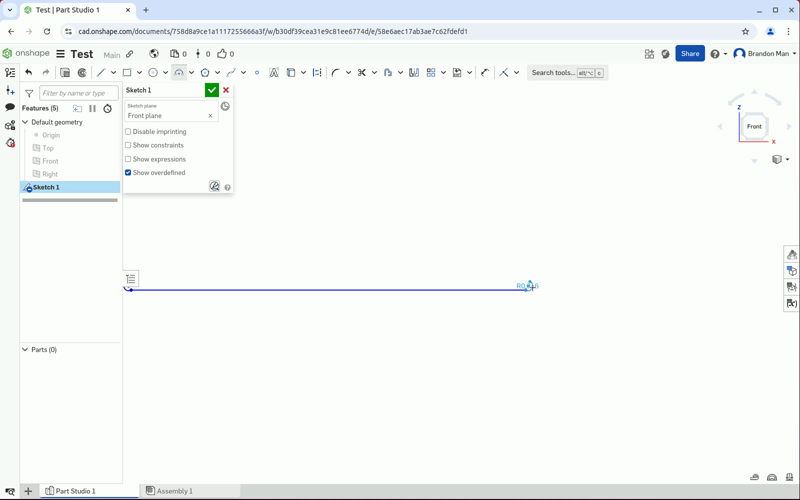
scroll(6)
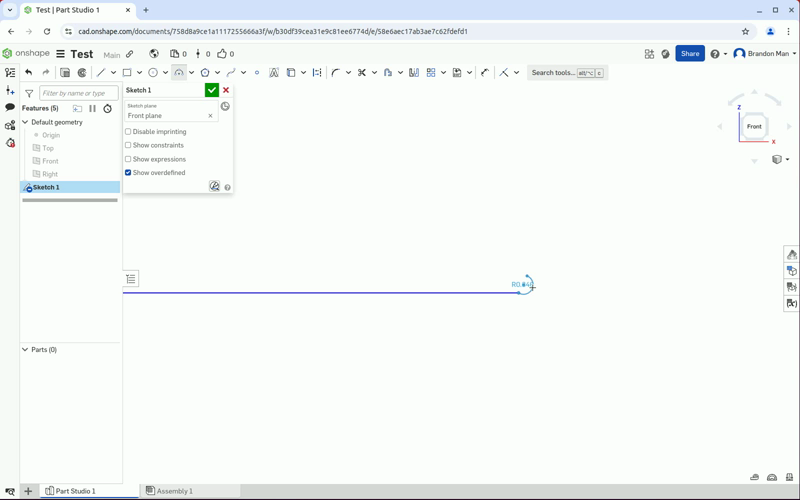
scroll(6)
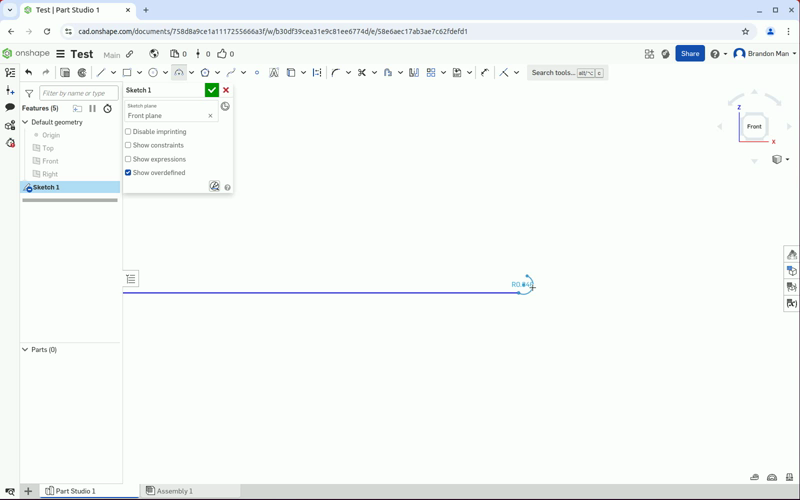
scroll(6)
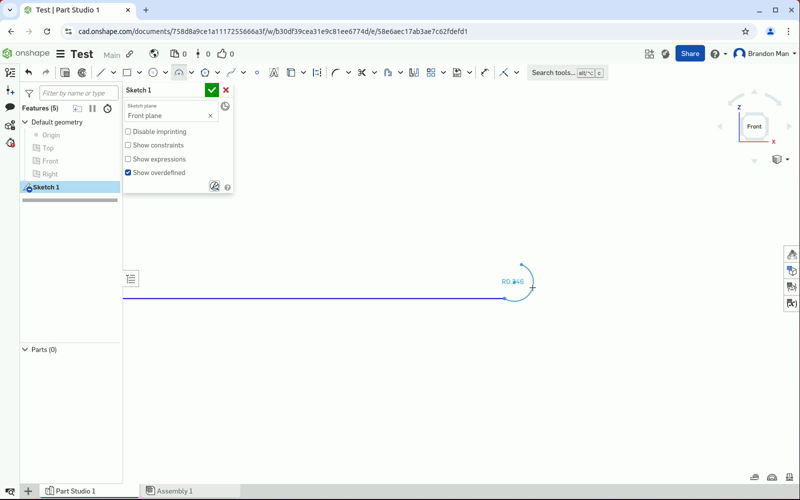
click(532, 287)
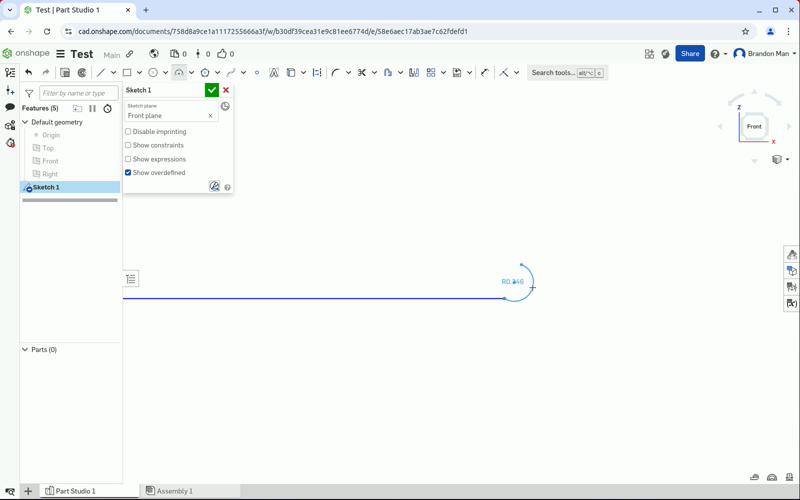
scroll(-6)
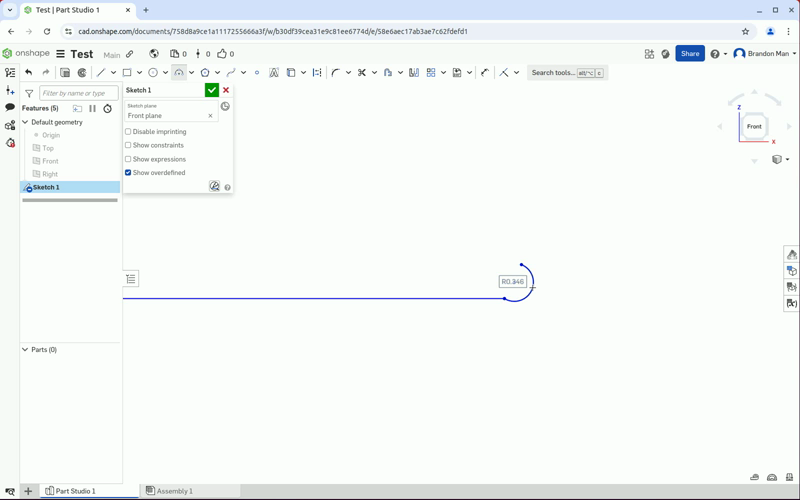
scroll(-6)
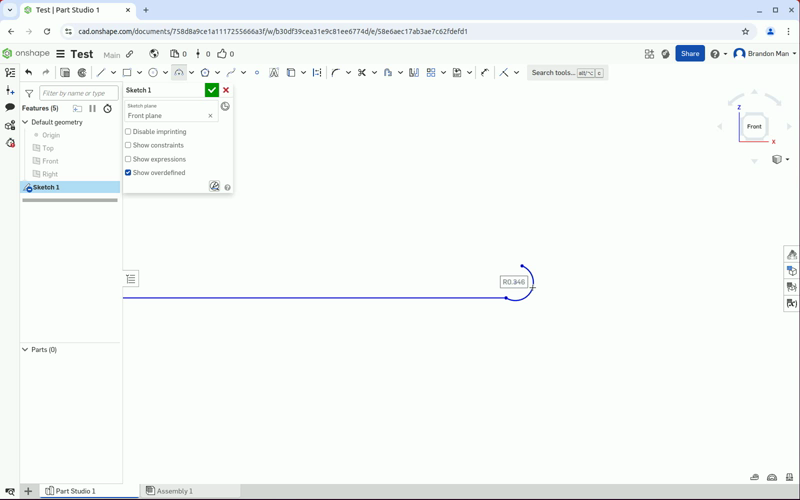
scroll(-6)
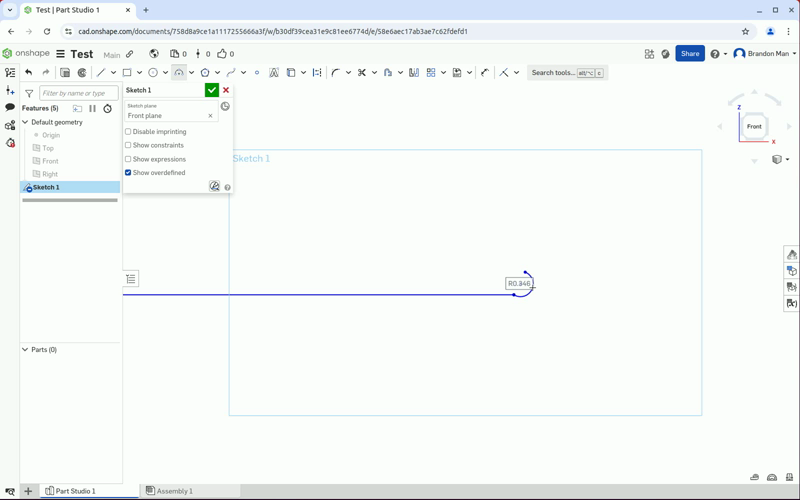
scroll(-6)
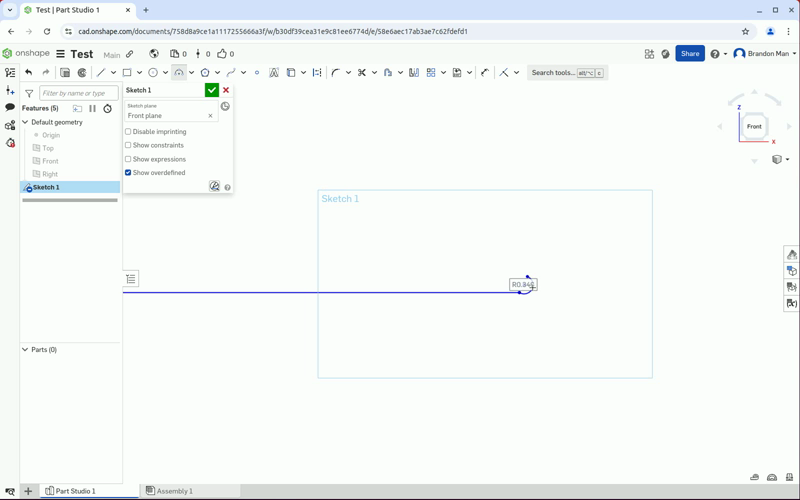
scroll(-6)
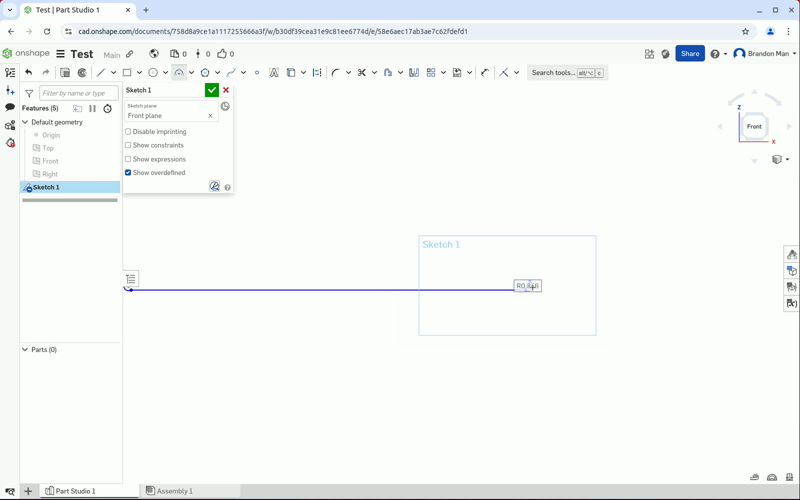
scroll(-6)
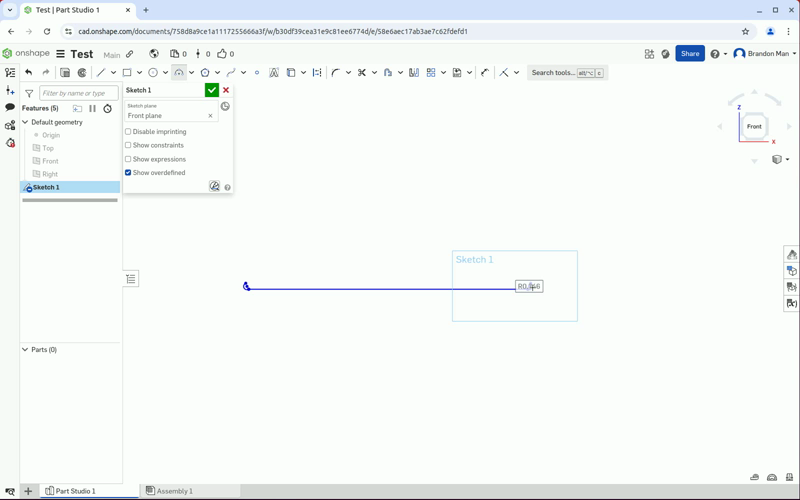
scroll(-6)
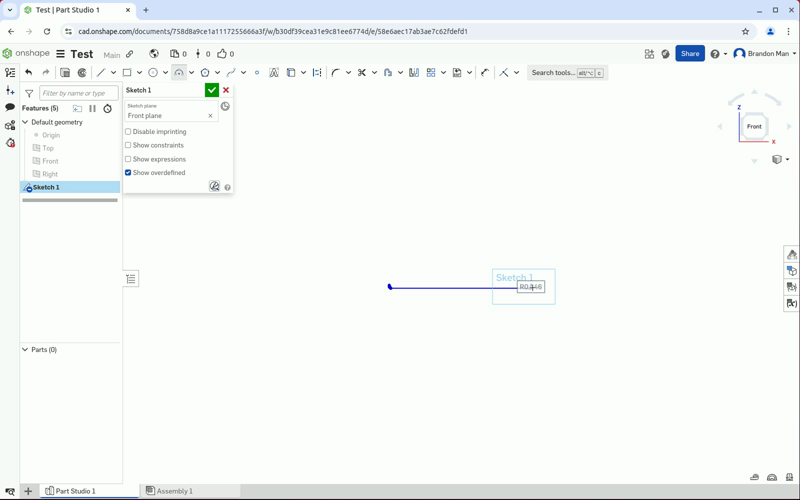
key_up(shift)
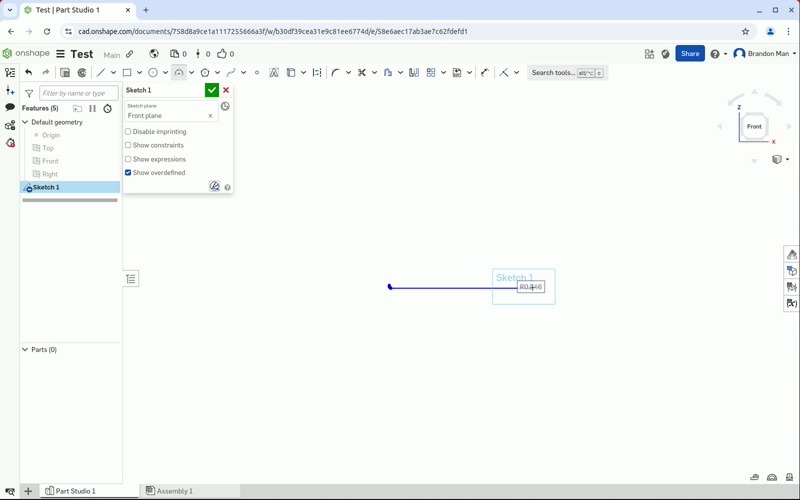
key(esc)
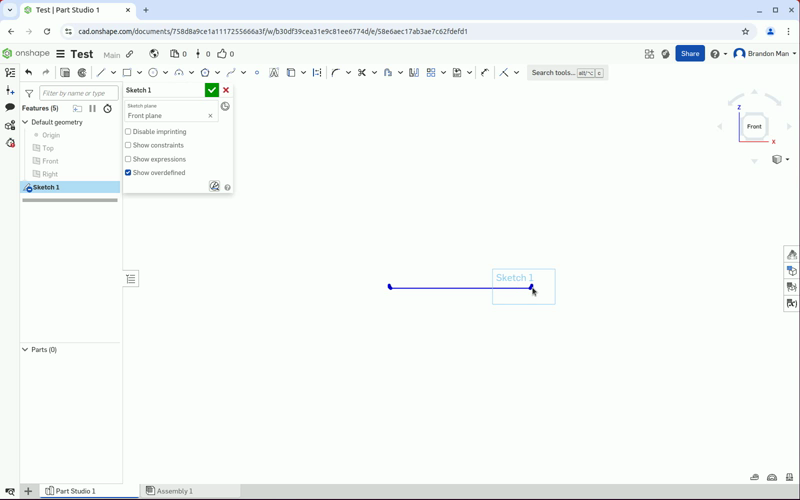
key(l)
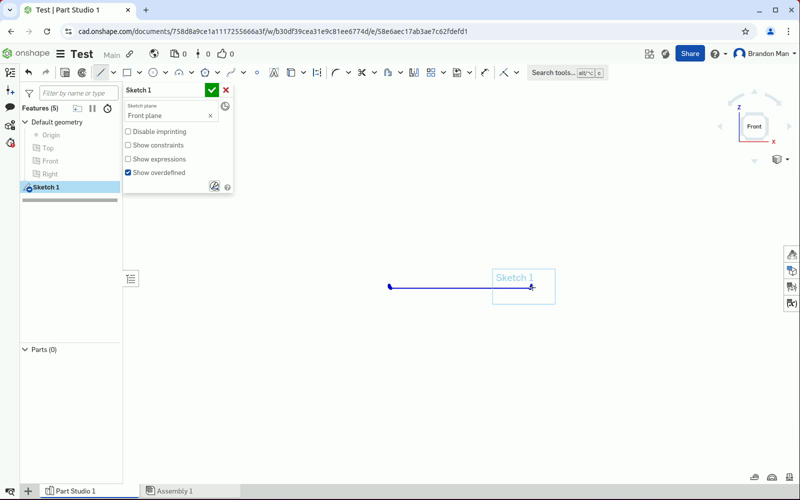
mouse_move(531, 285)
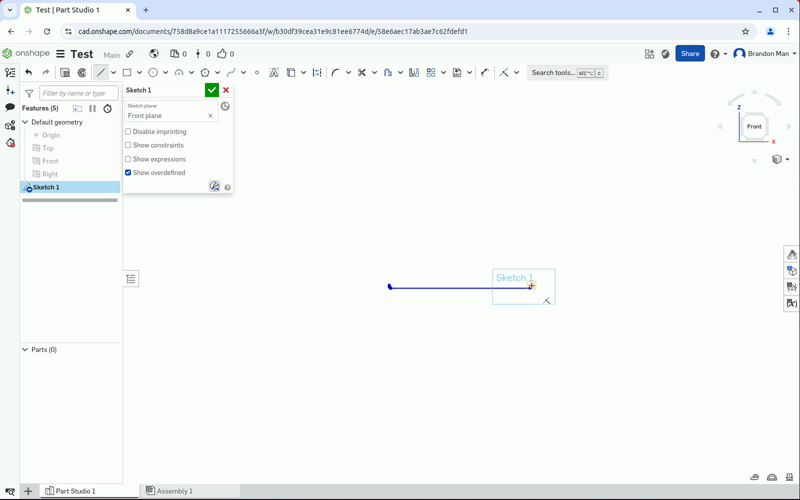
scroll(6)
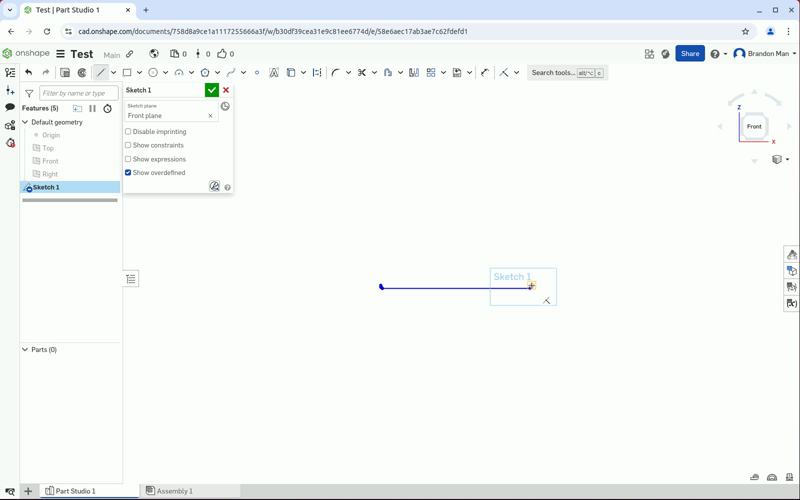
scroll(6)
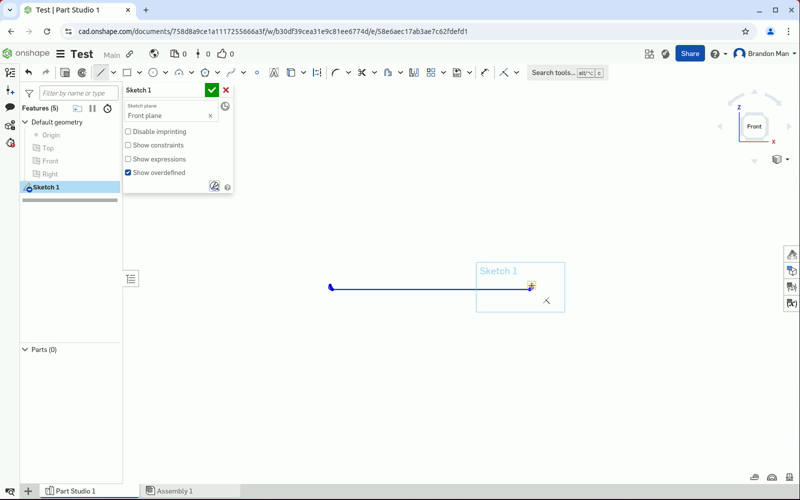
scroll(6)
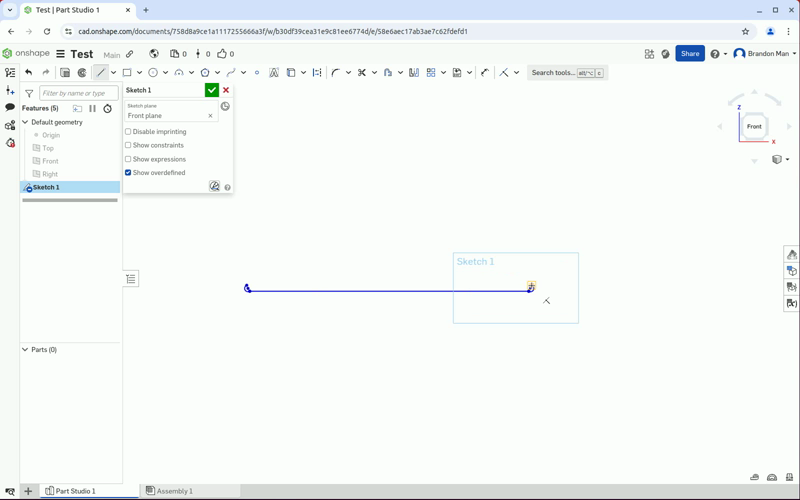
scroll(6)
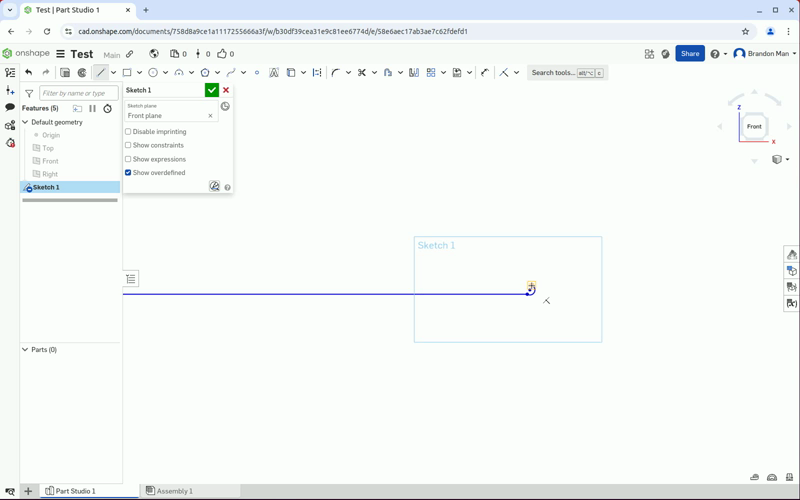
scroll(6)
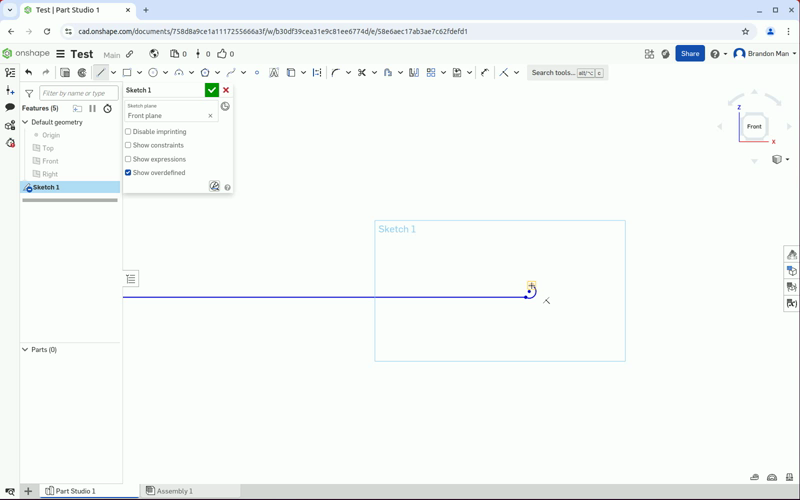
scroll(6)
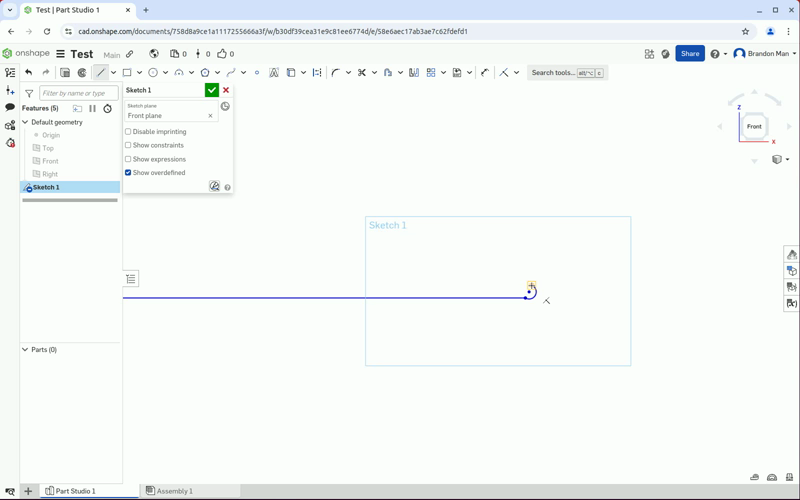
scroll(6)
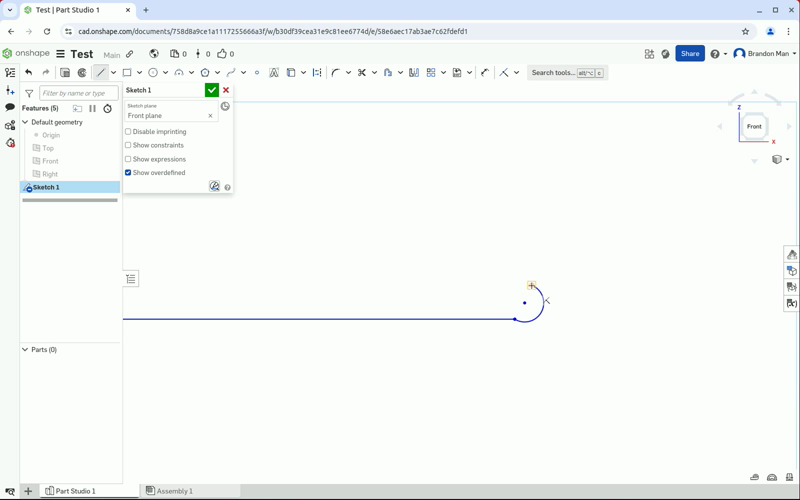
click(531, 285)
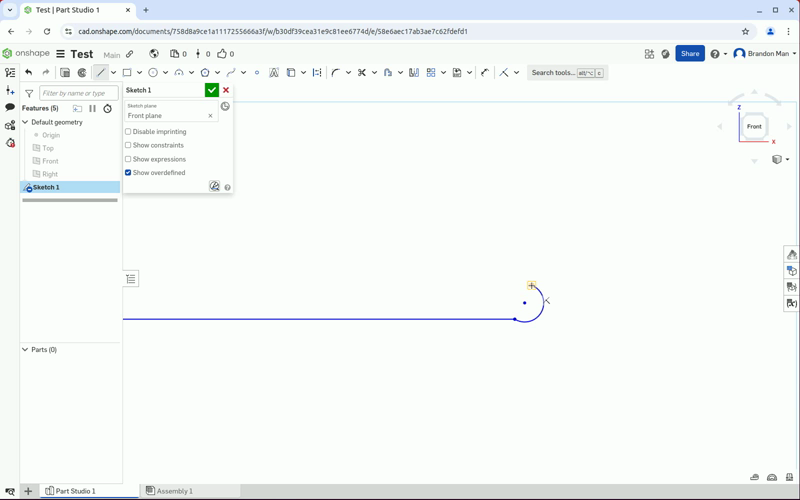
scroll(-6)
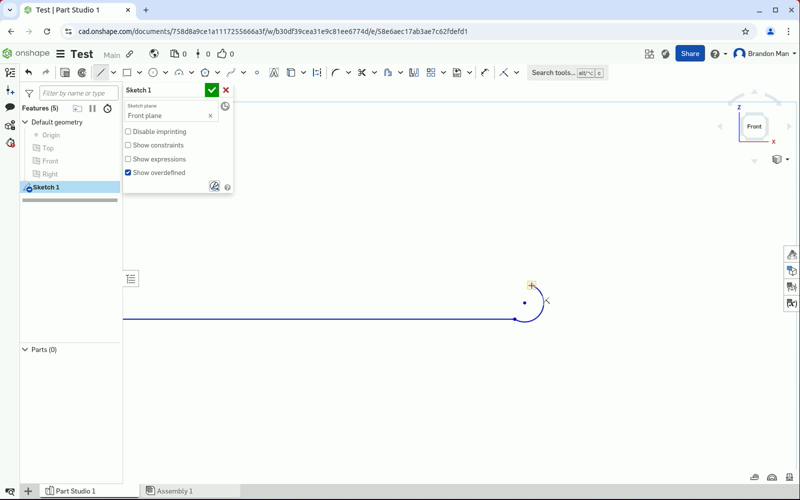
scroll(-6)
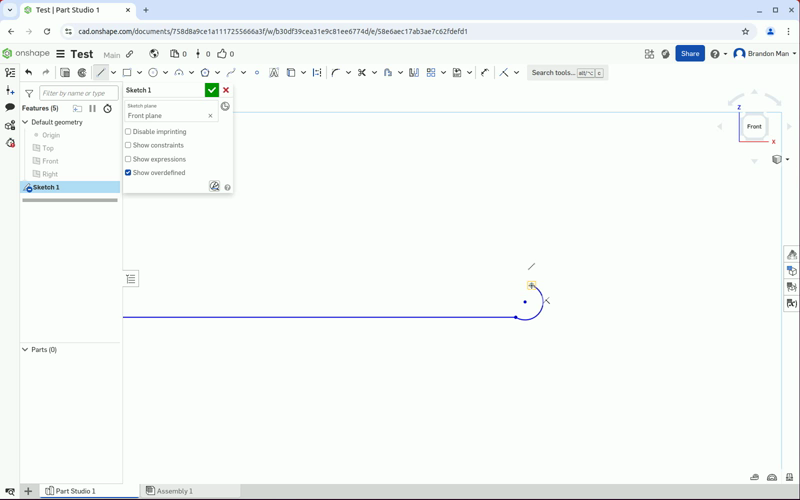
scroll(-6)
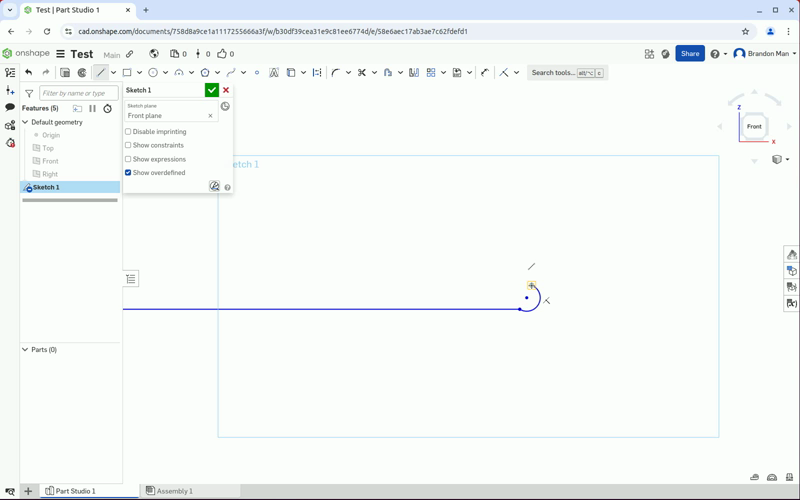
scroll(-6)
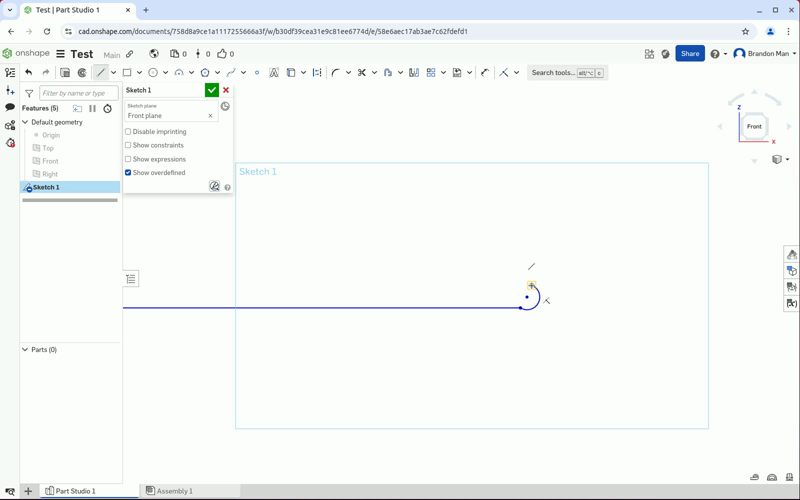
scroll(-6)
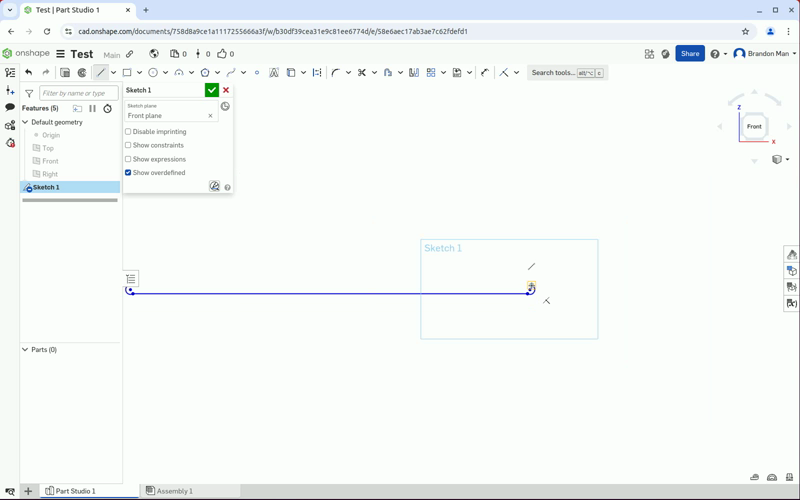
scroll(-6)
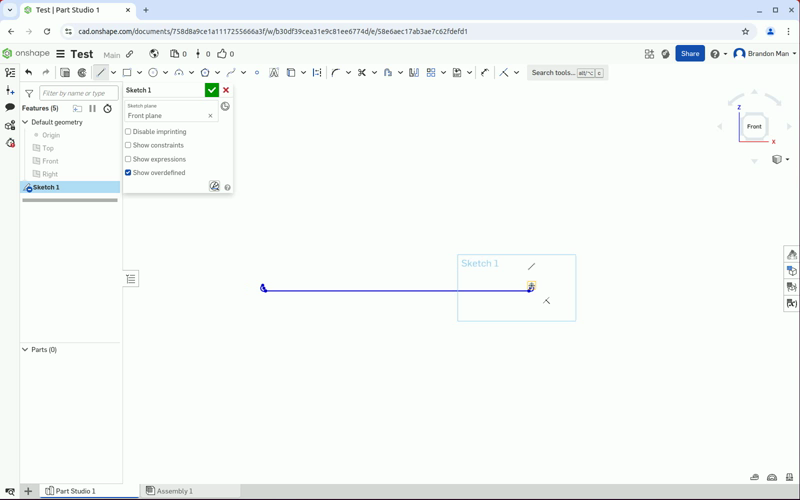
scroll(-6)
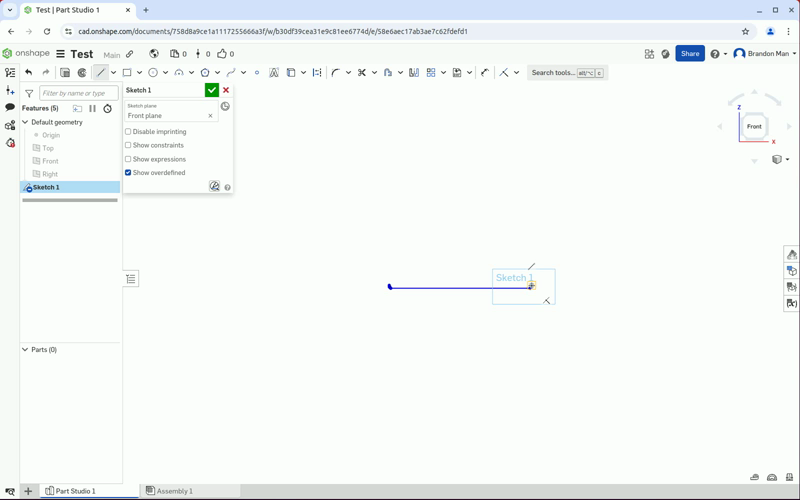
key_down(shift)
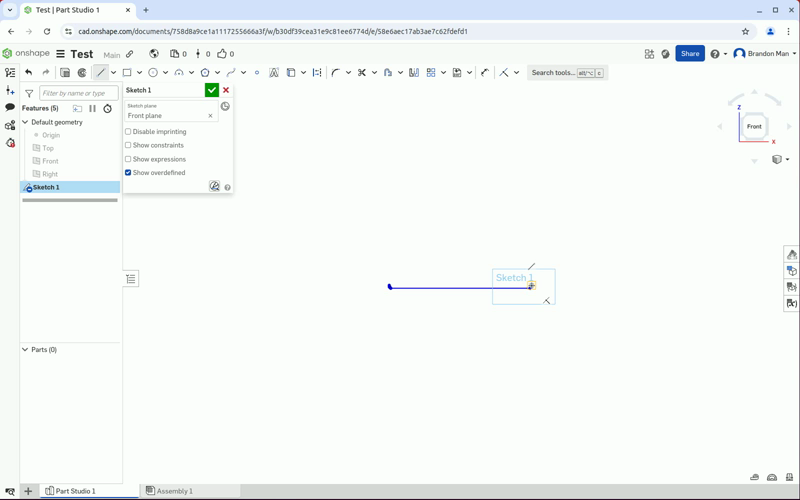
mouse_move(467, 174)
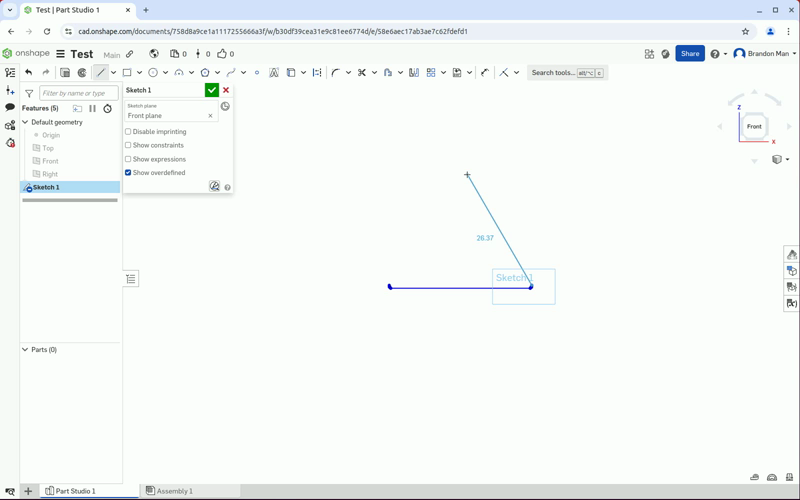
click(467, 174)
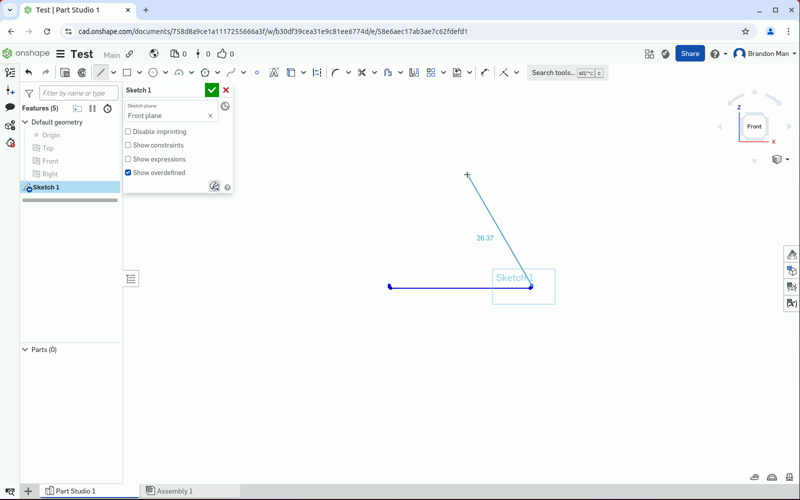
key_up(shift)
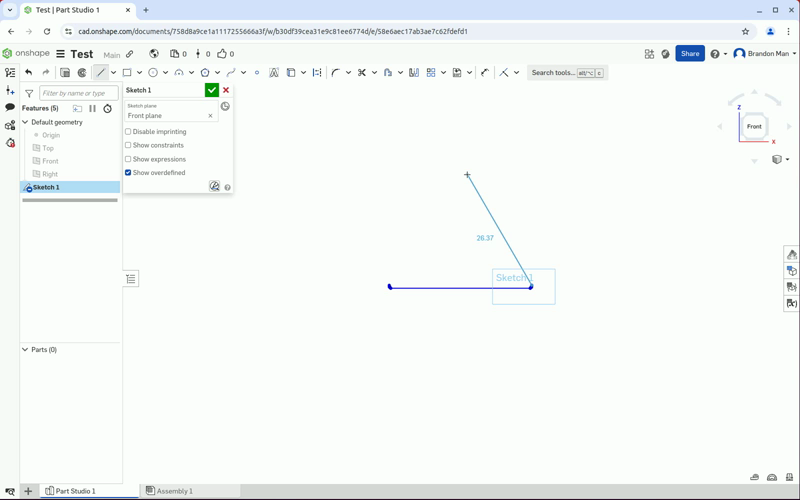
key(esc)
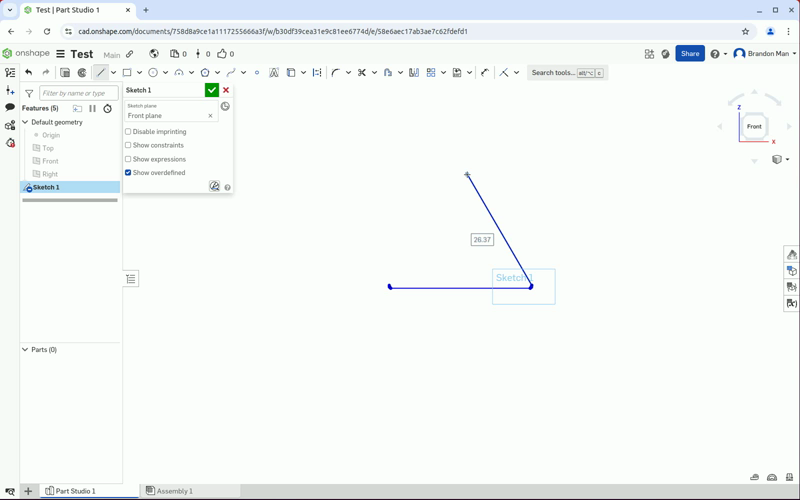
key(a)
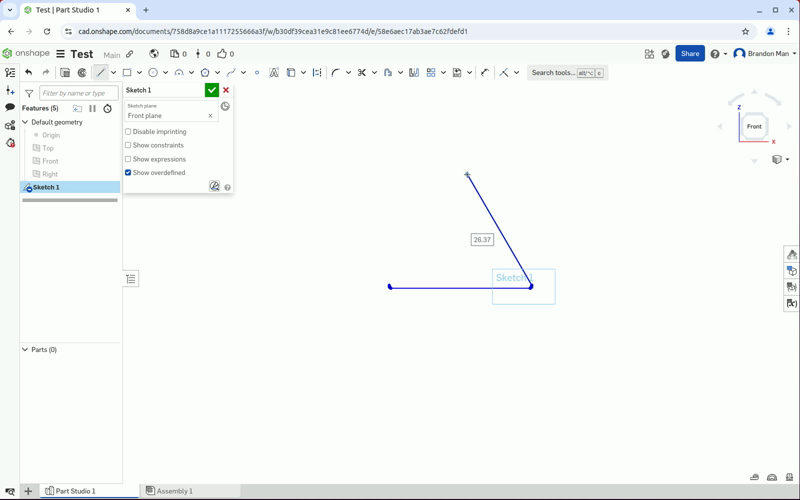
mouse_move(467, 174)
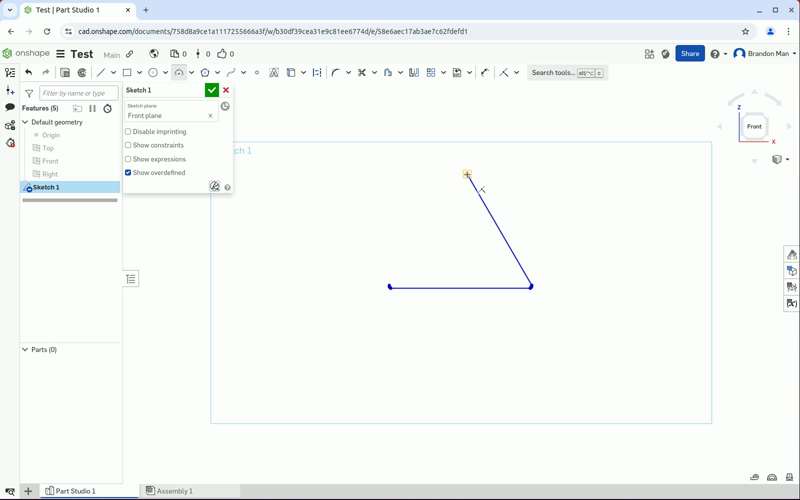
click(467, 174)
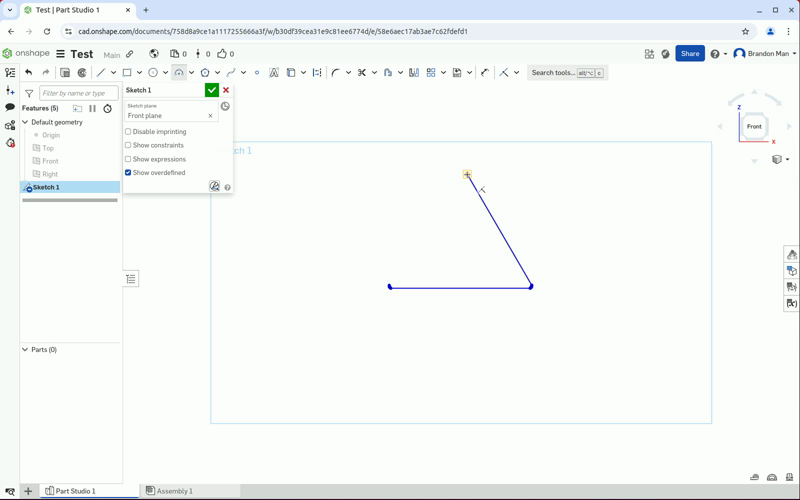
key_down(shift)
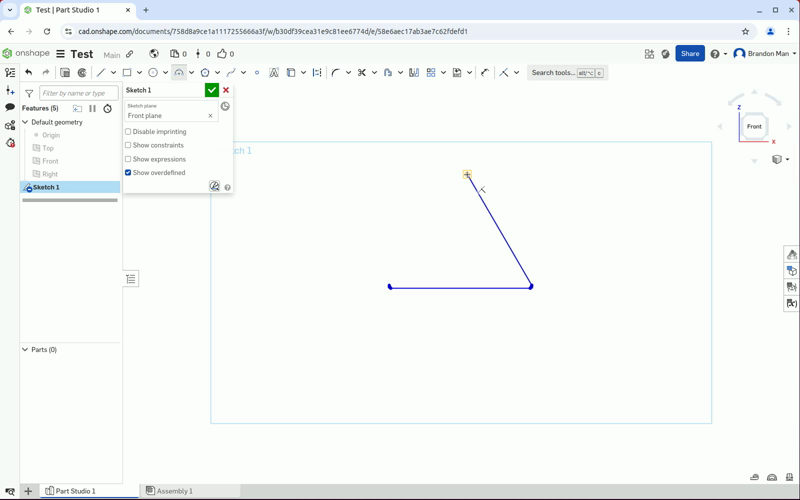
mouse_move(453, 174)
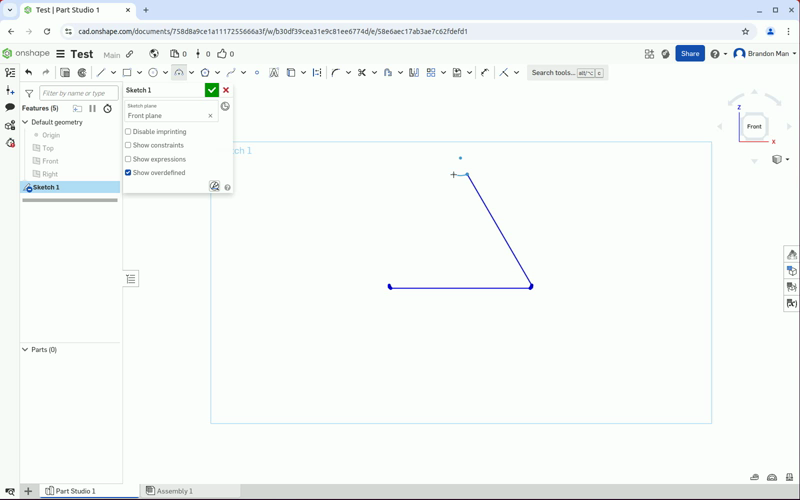
click(453, 174)
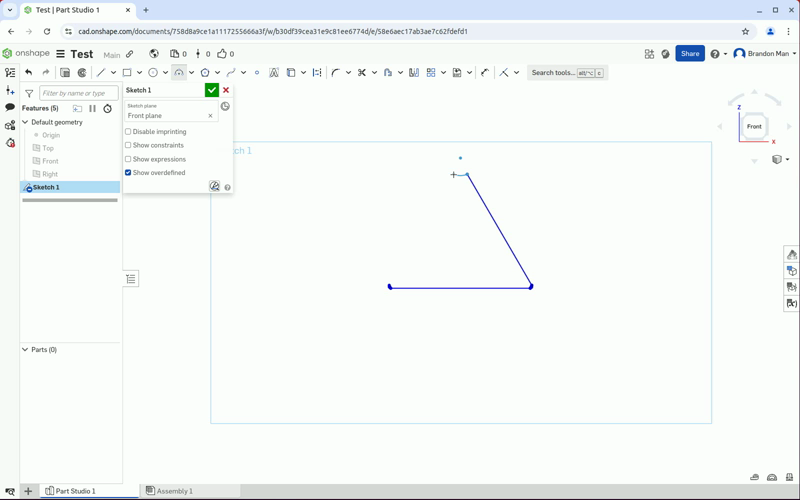
mouse_move(460, 170)
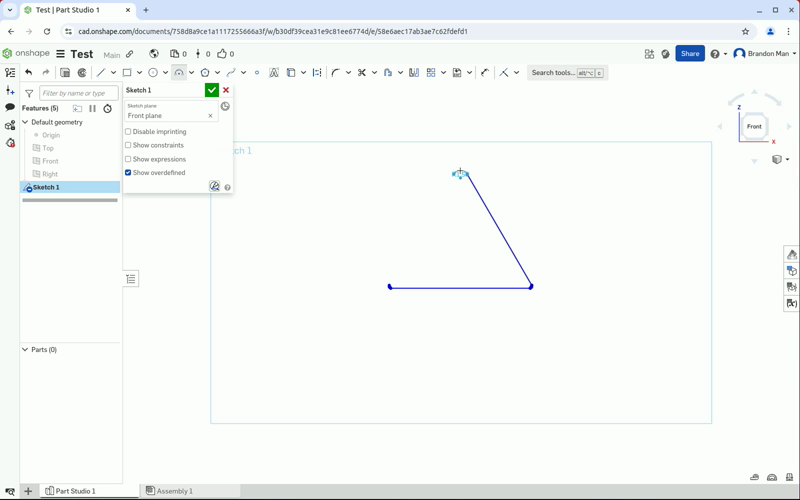
click(460, 170)
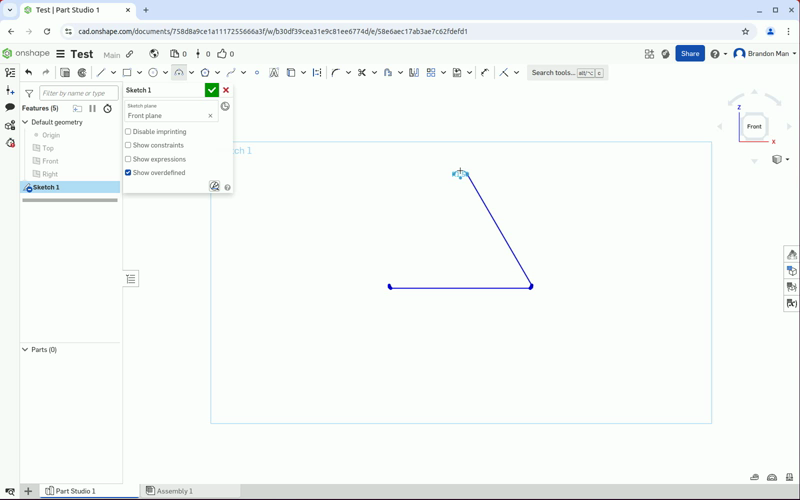
key_up(shift)
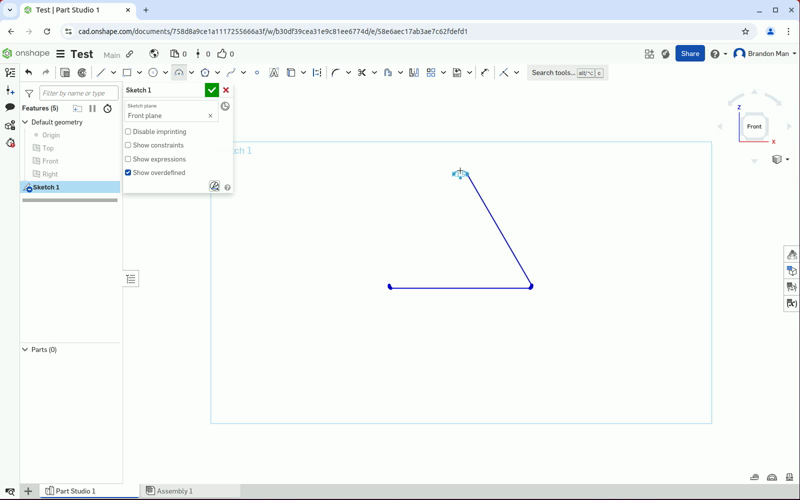
key(esc)
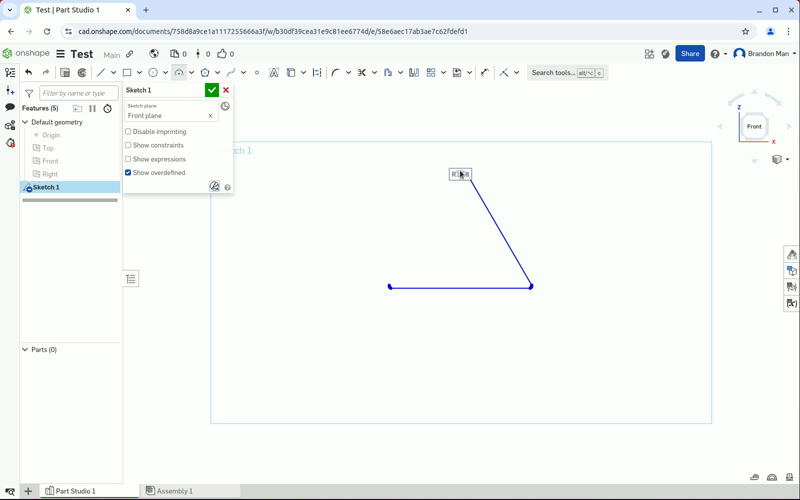
key(l)
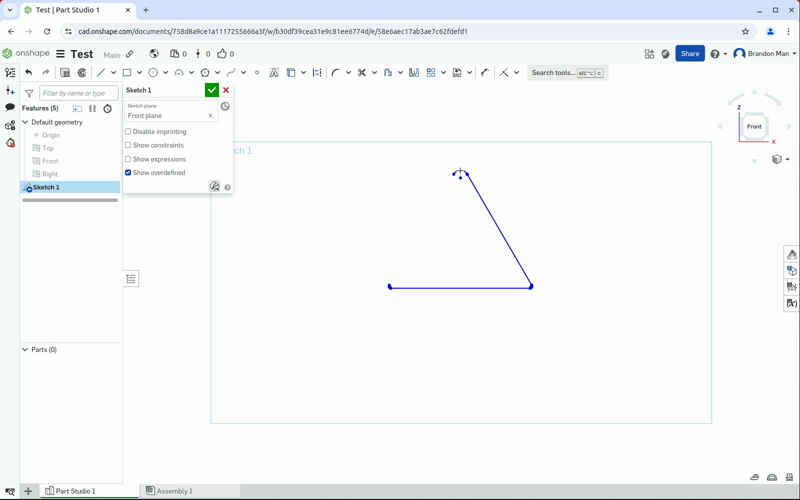
mouse_move(453, 174)
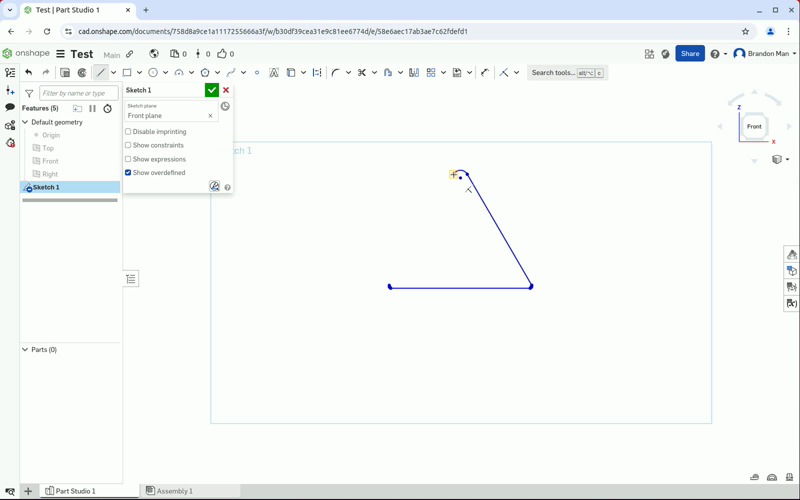
click(453, 174)
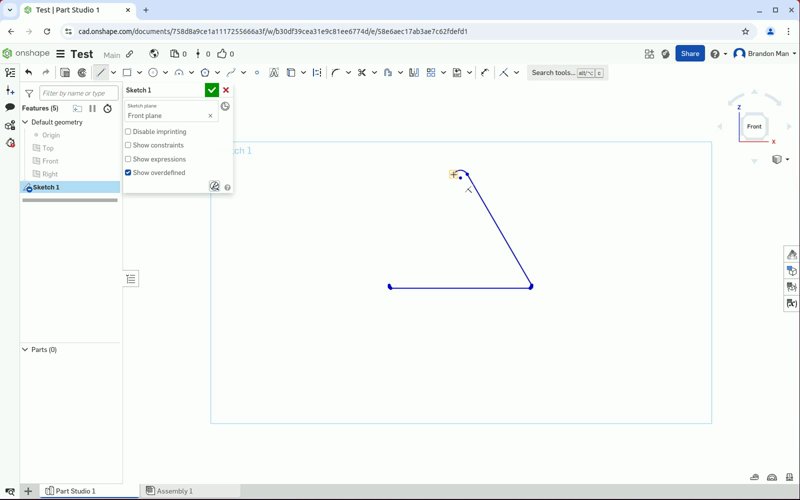
key_down(shift)
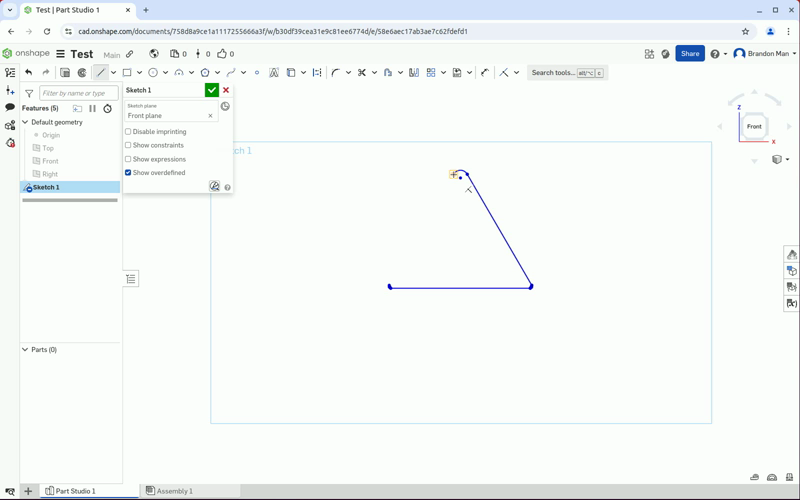
mouse_move(389, 285)
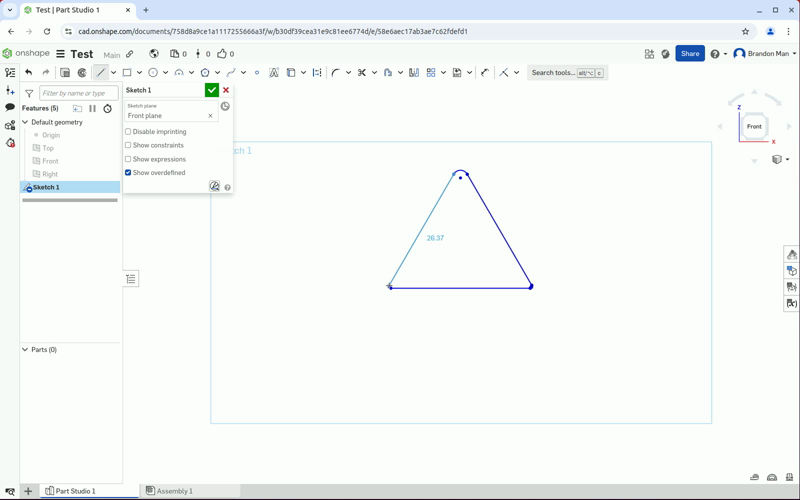
scroll(6)
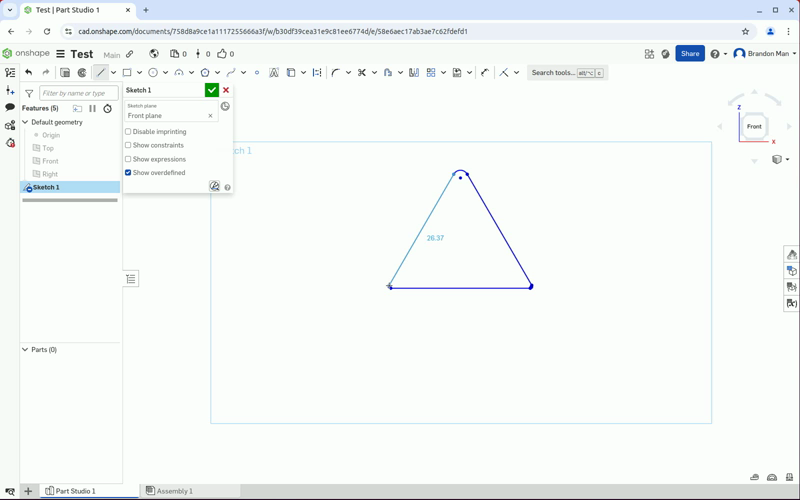
scroll(6)
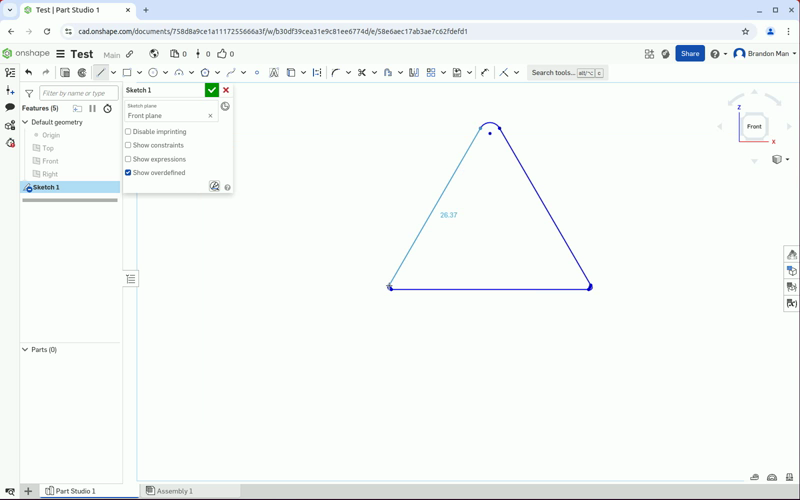
scroll(6)
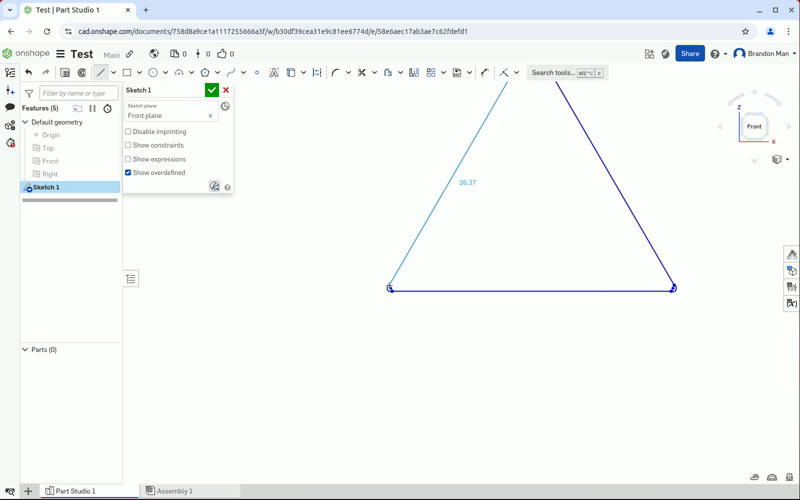
scroll(6)
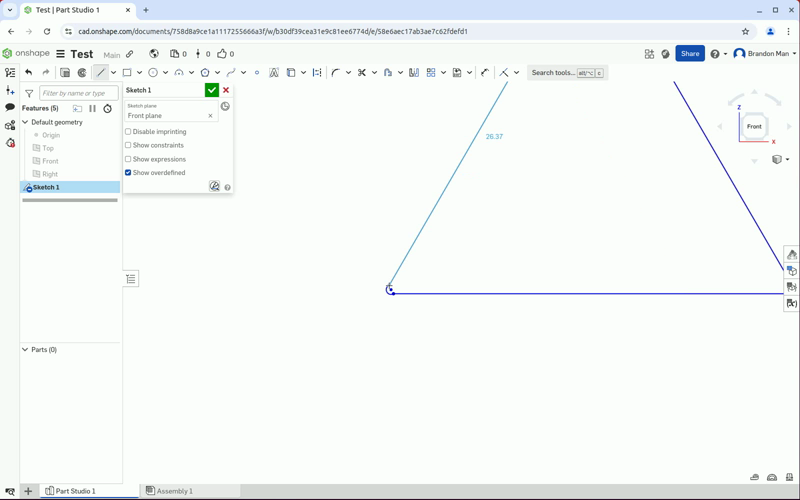
scroll(6)
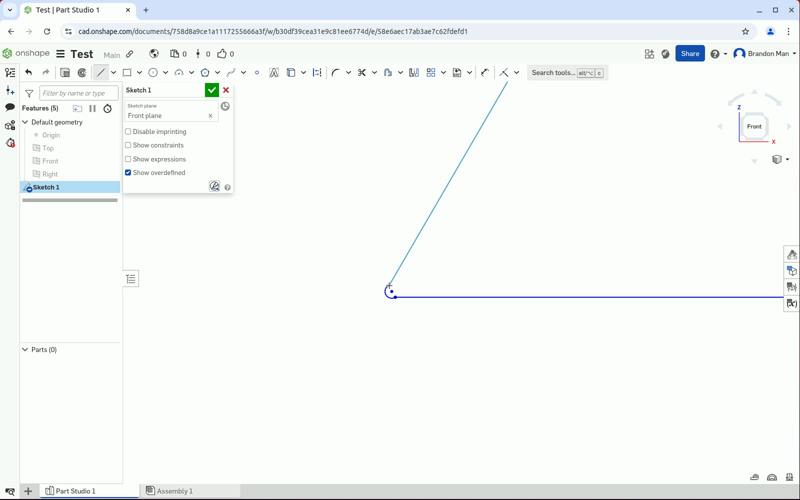
scroll(6)
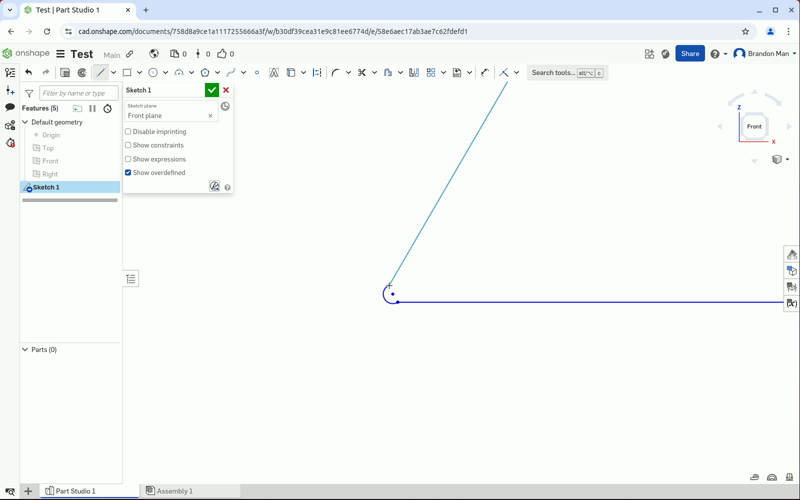
scroll(6)
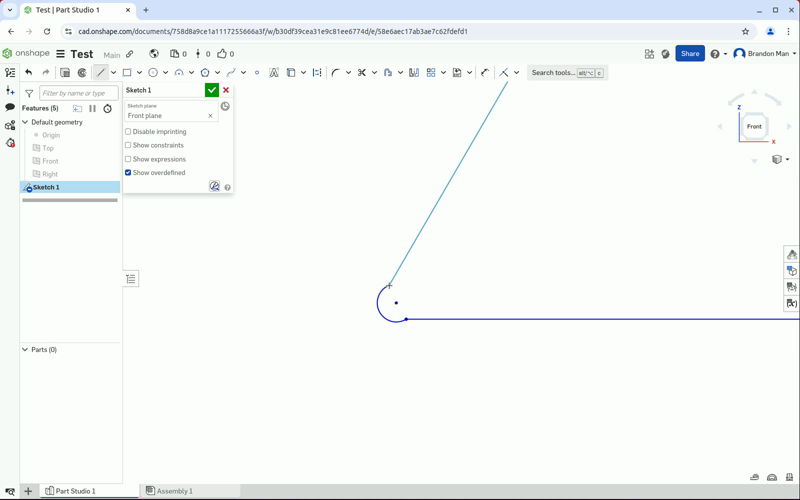
key_up(shift)
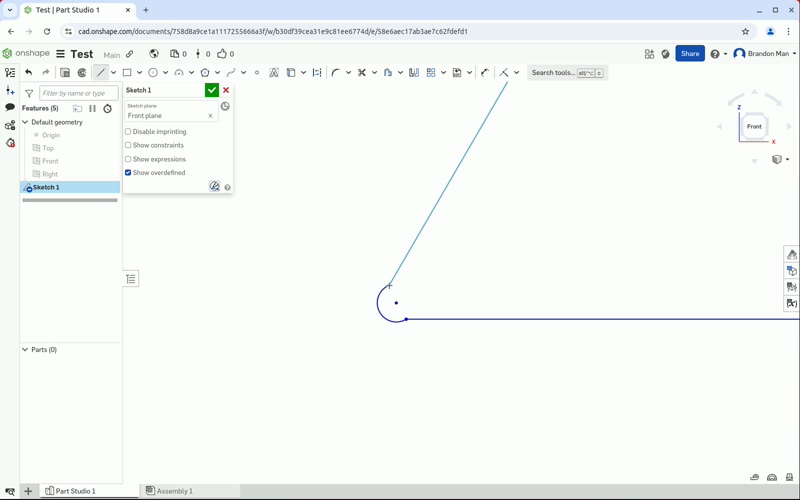
click(389, 285)
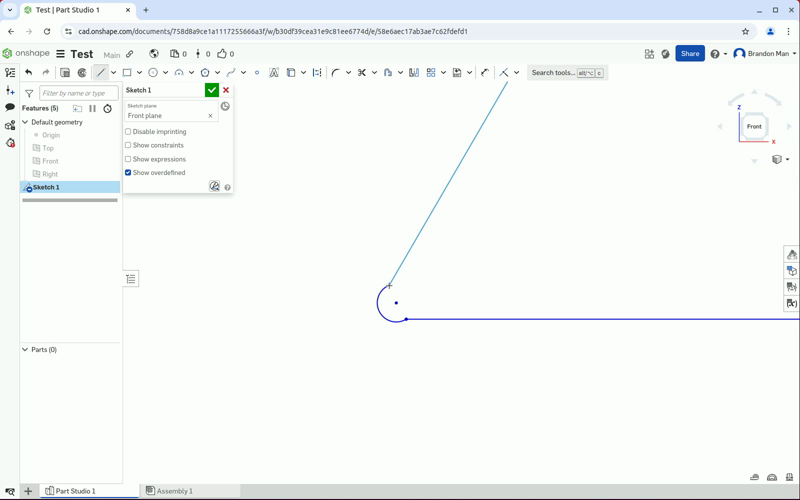
scroll(-6)
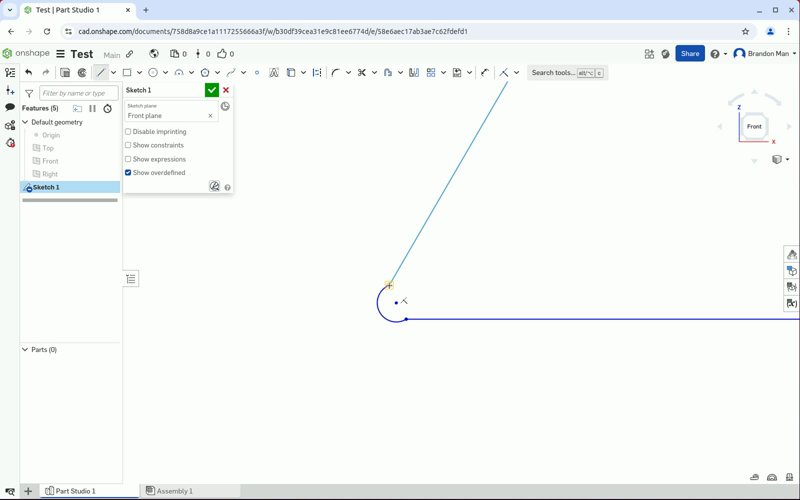
scroll(-6)
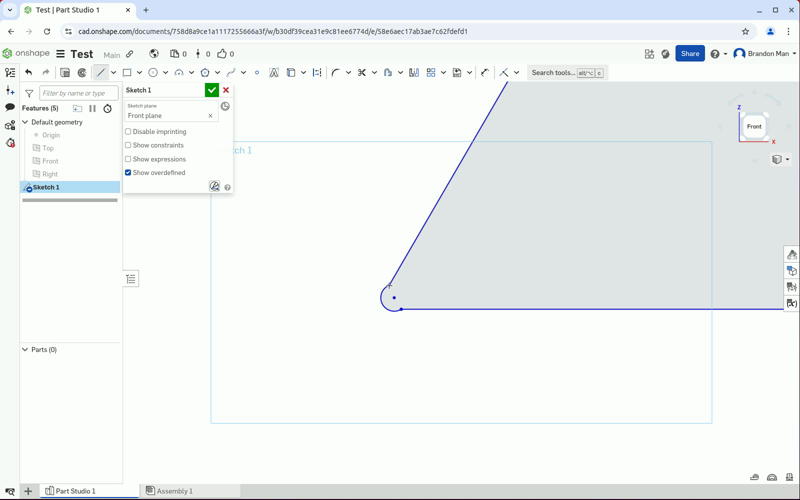
scroll(-6)
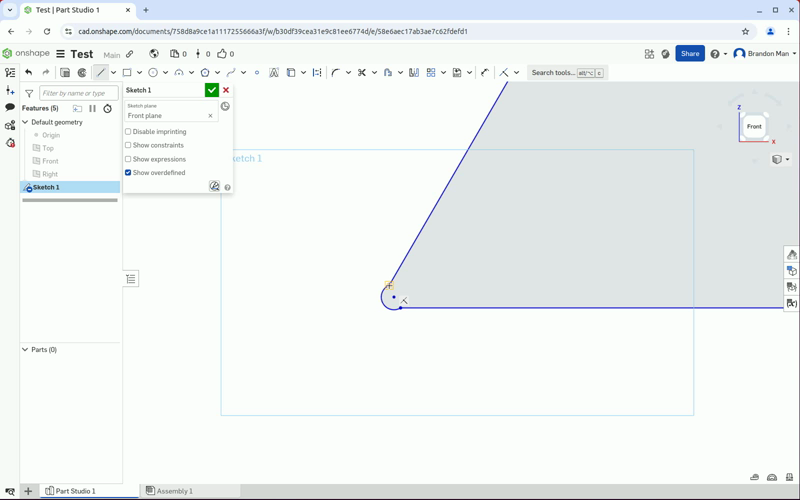
scroll(-6)
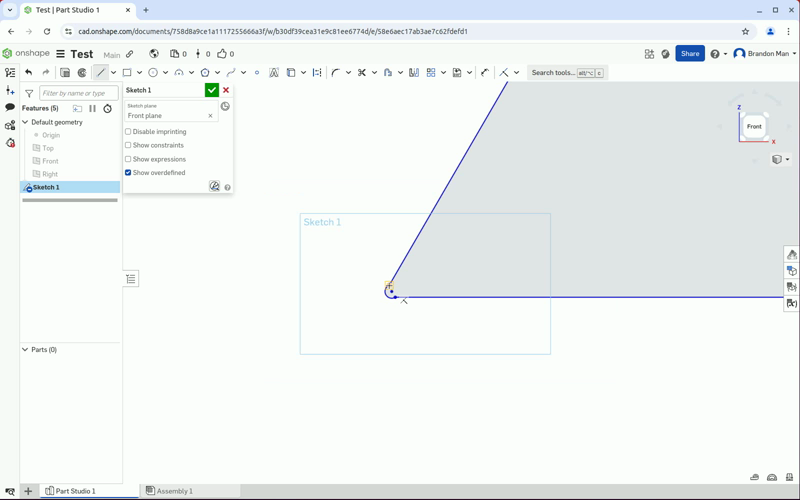
scroll(-6)
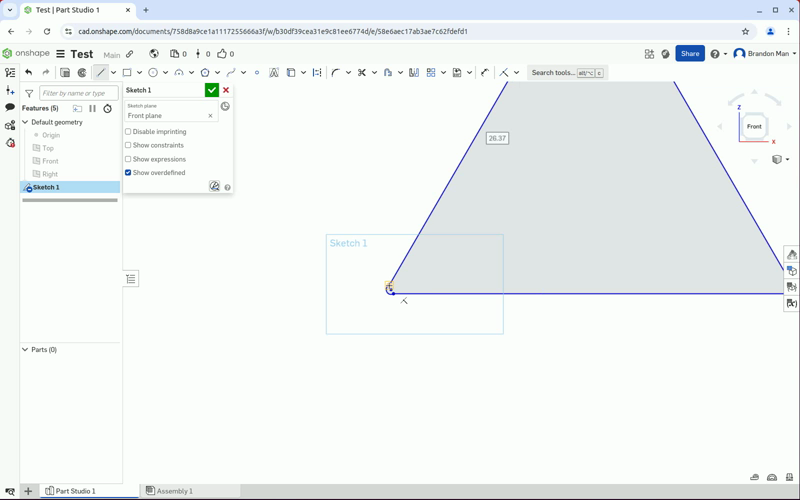
scroll(-6)
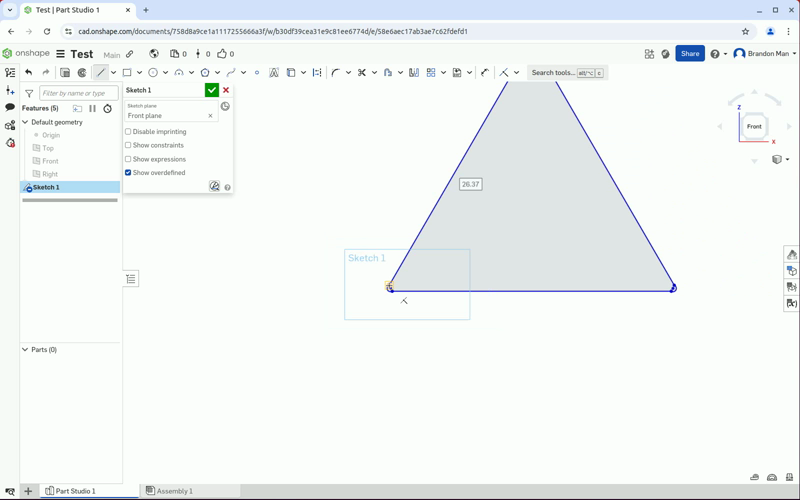
scroll(-6)
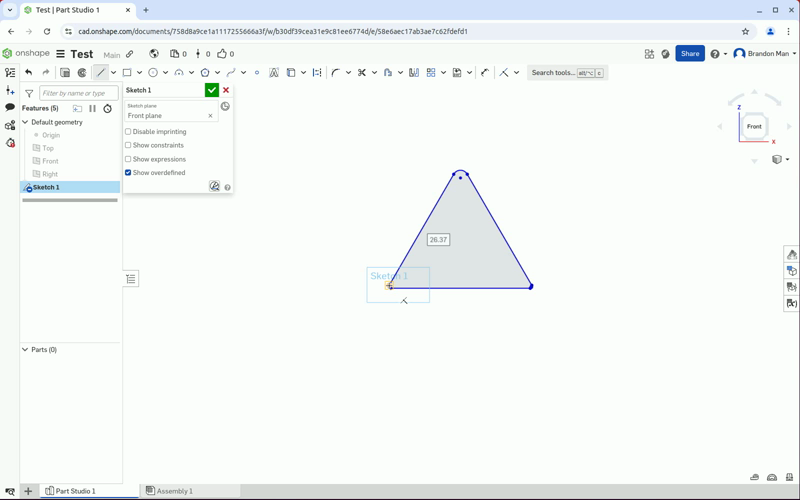
key(esc)
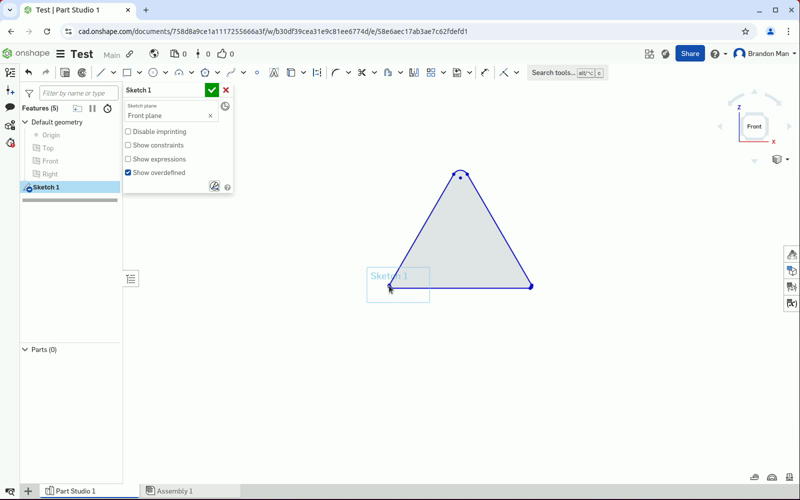
key(l)
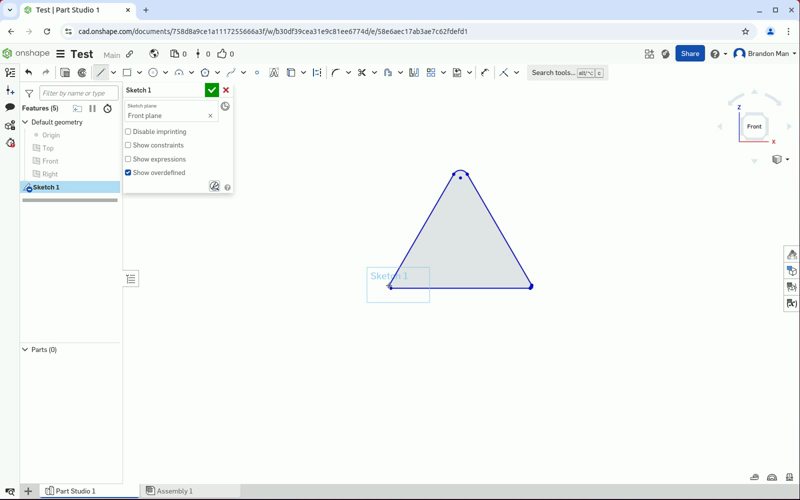
key_down(shift)
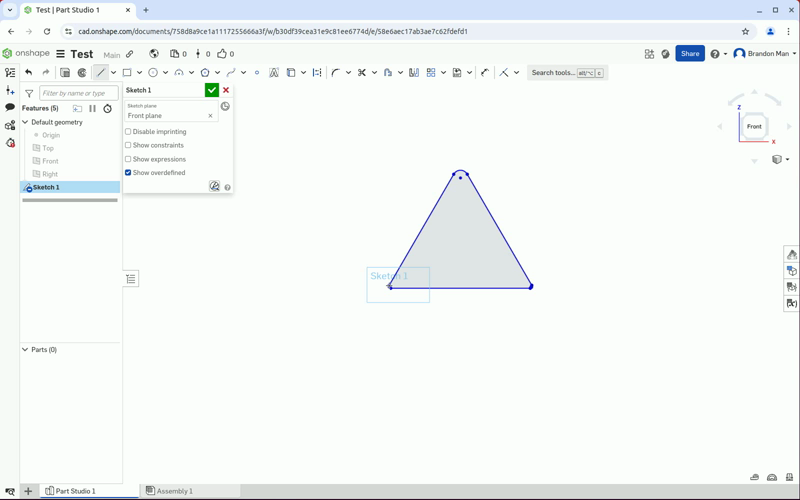
mouse_move(407, 277)
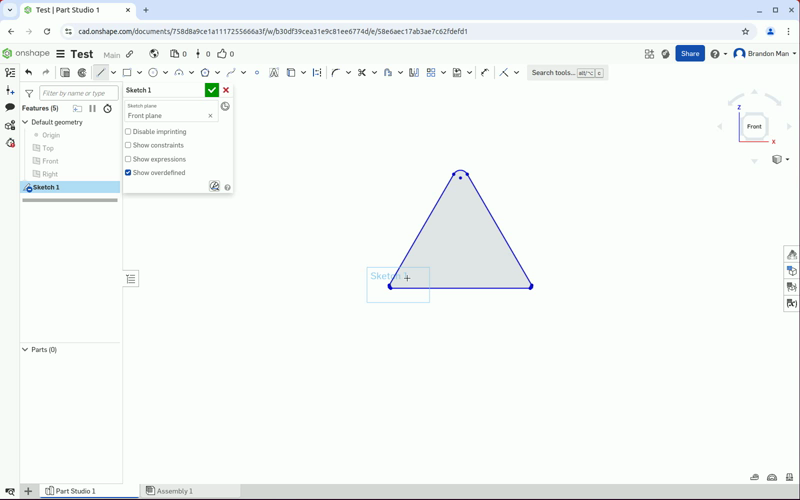
click(407, 277)
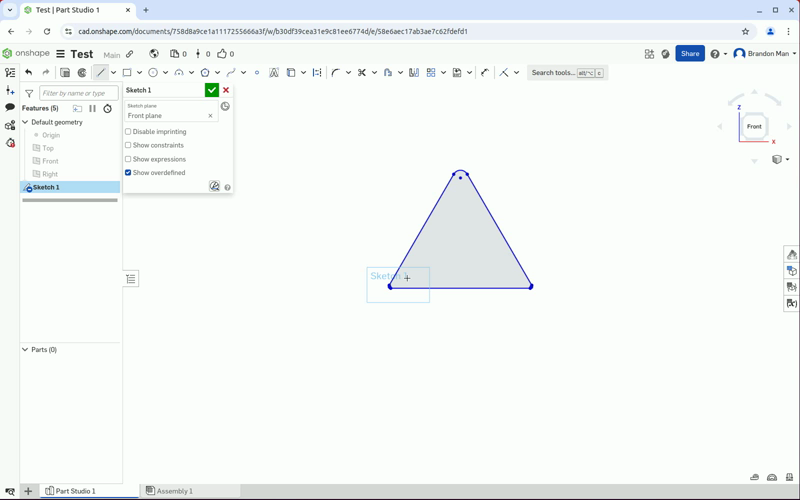
key_up(shift)
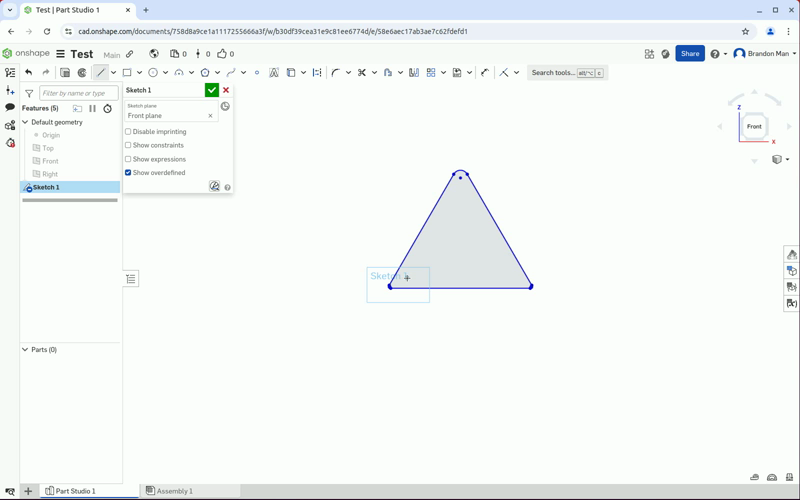
key_down(shift)
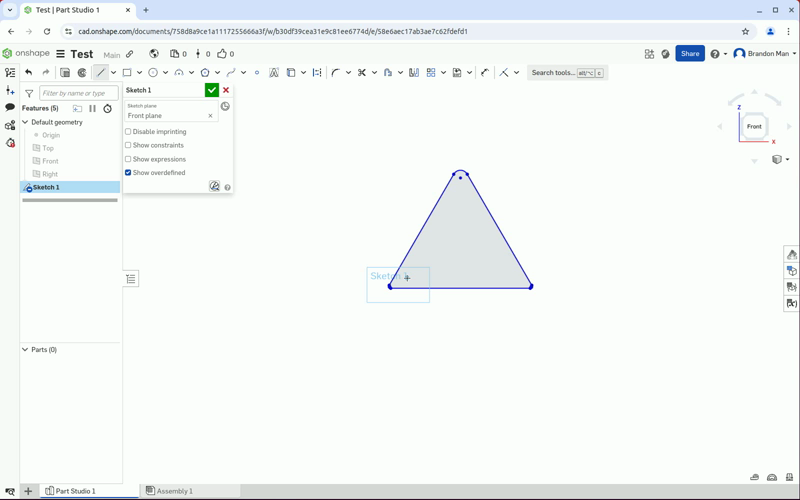
mouse_move(437, 277)
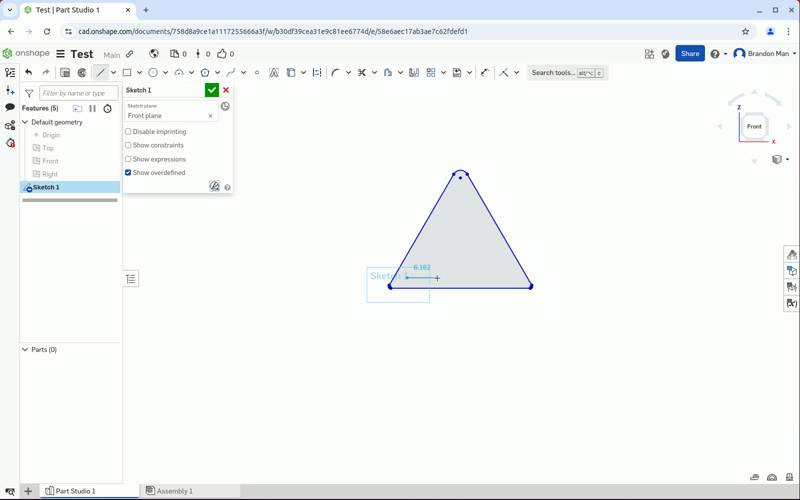
mouse_move(449, 277)
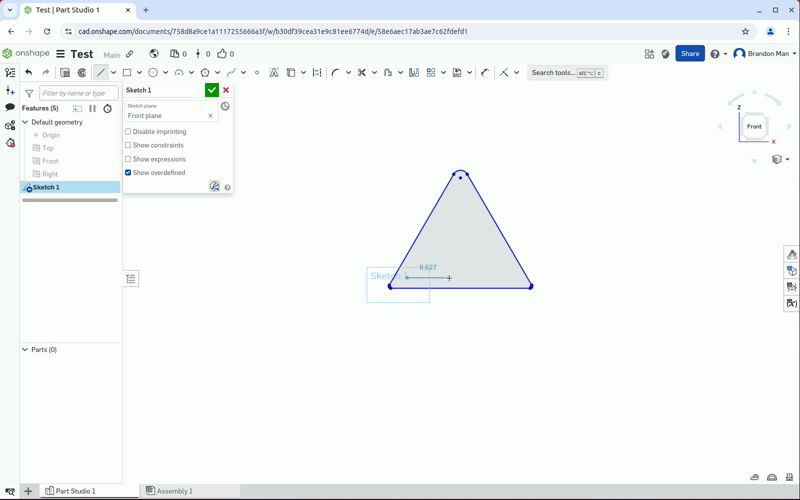
click(449, 277)
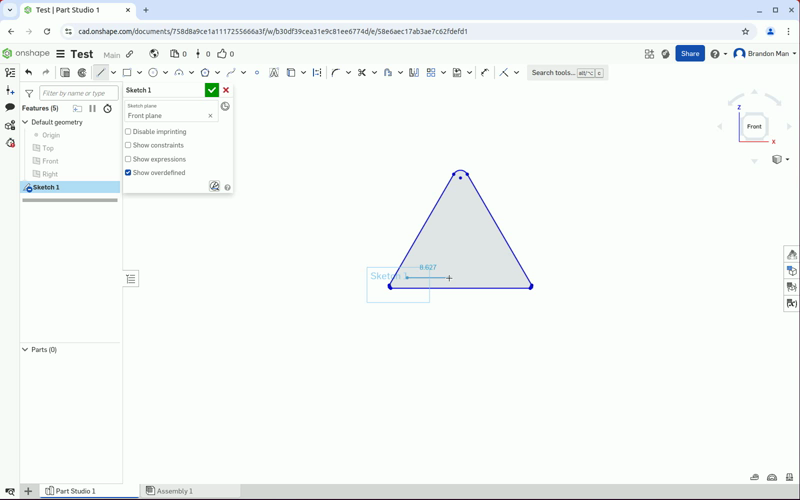
key_up(shift)
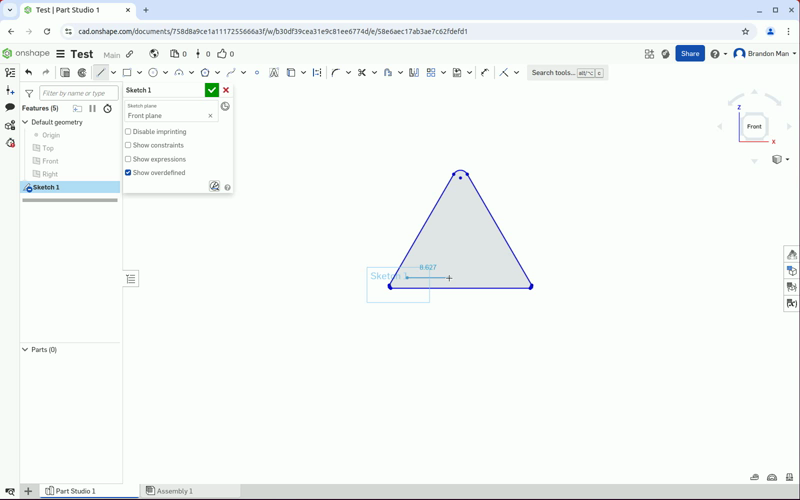
key(esc)
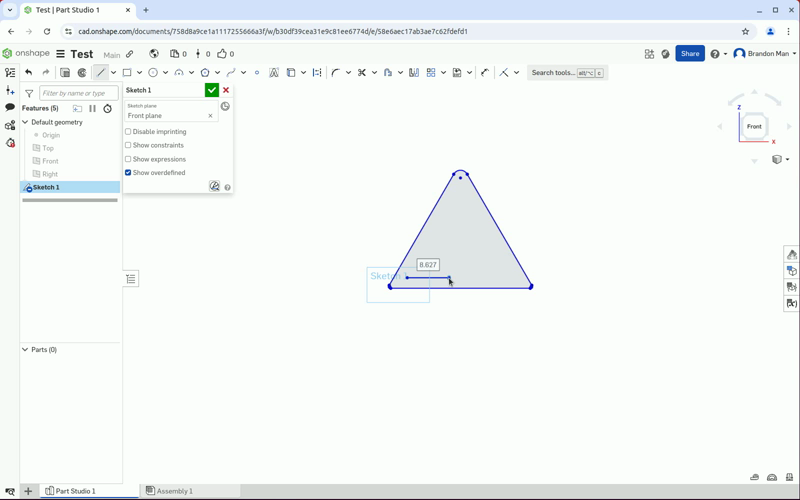
key(a)
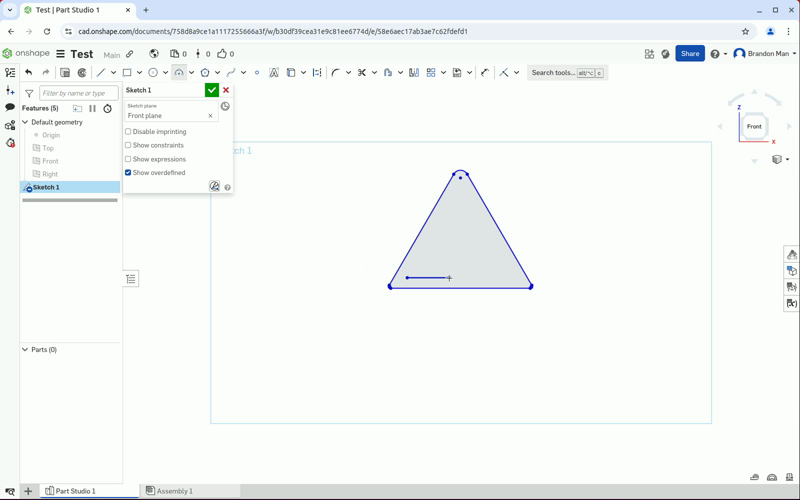
mouse_move(449, 277)
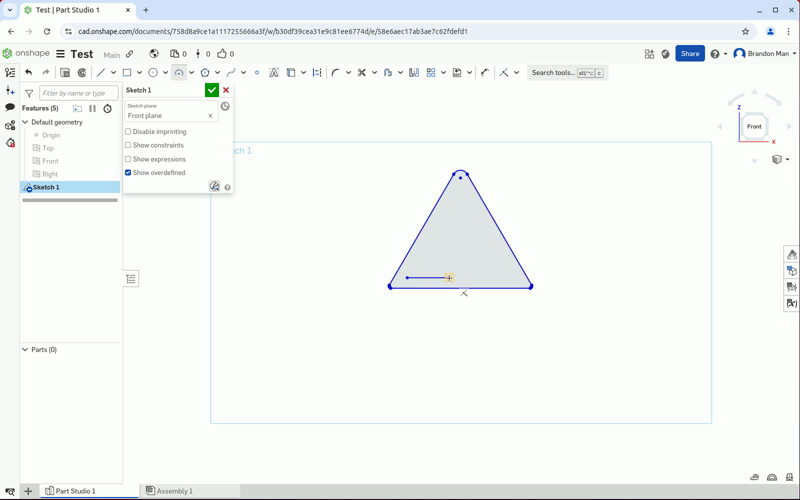
click(449, 277)
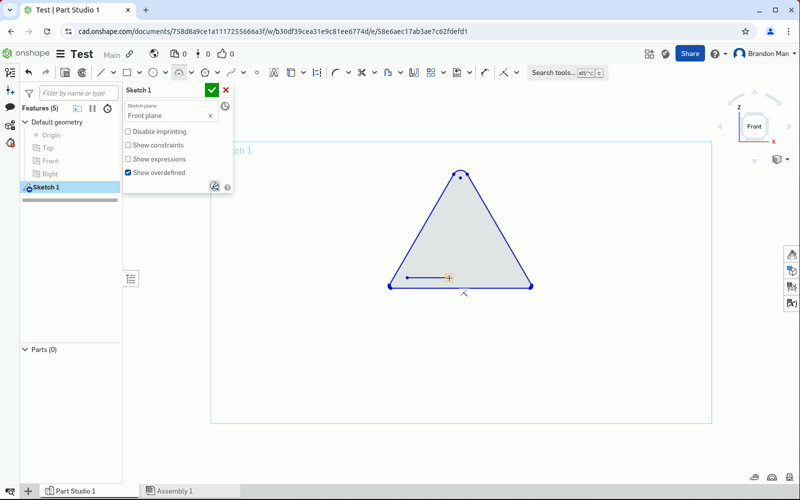
key_down(shift)
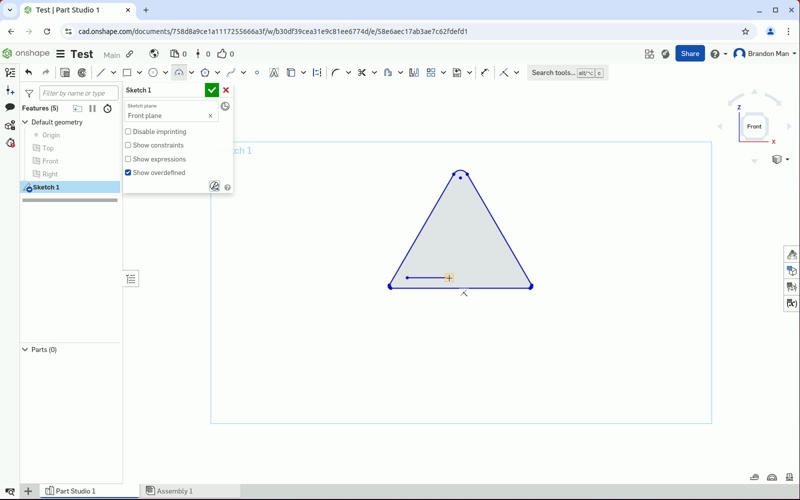
mouse_move(450, 276)
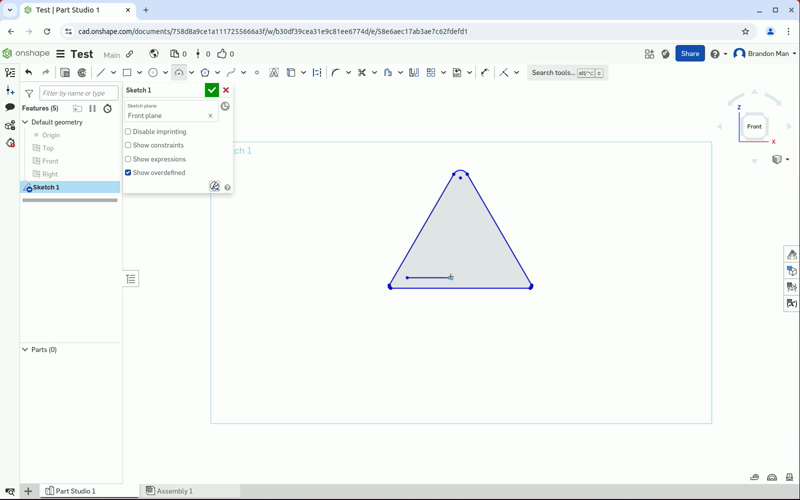
scroll(6)
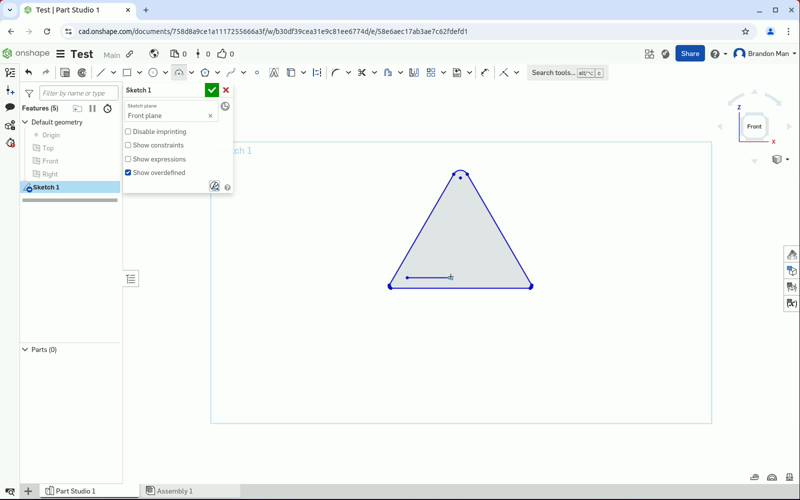
scroll(6)
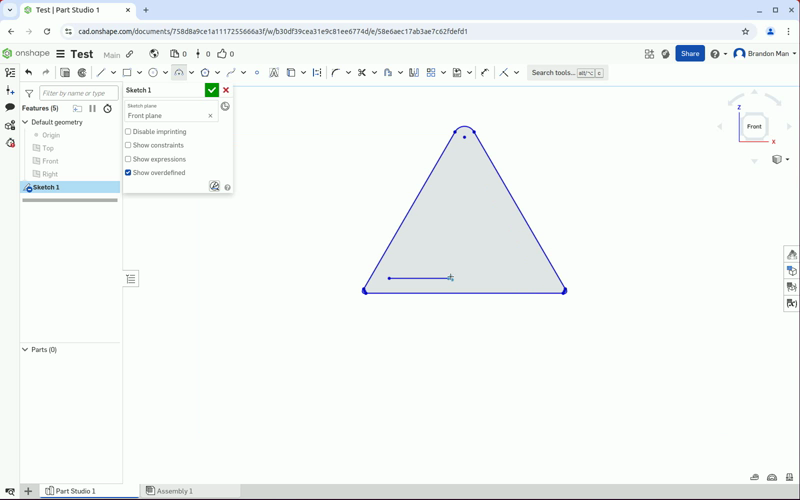
scroll(6)
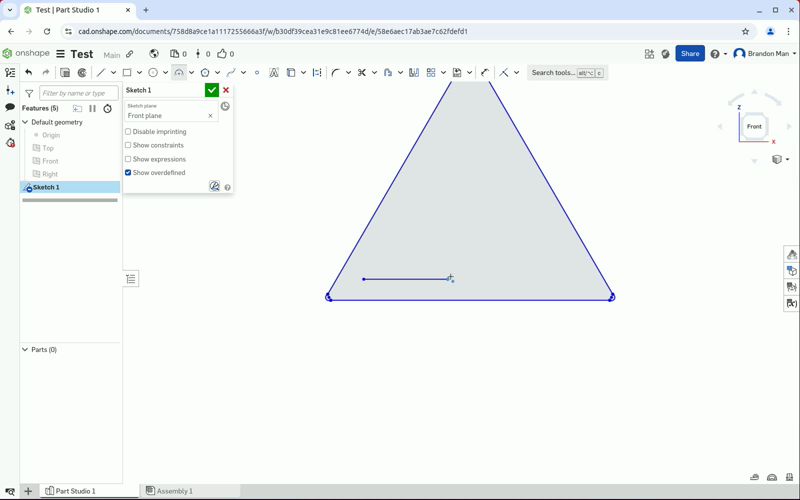
scroll(6)
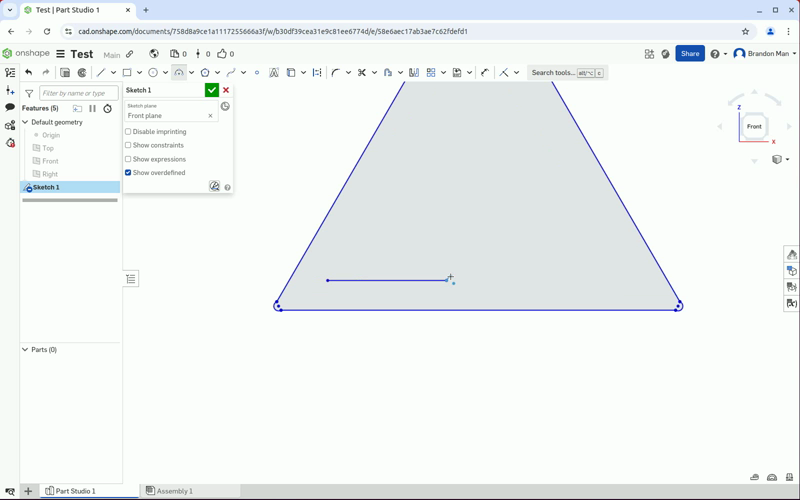
scroll(6)
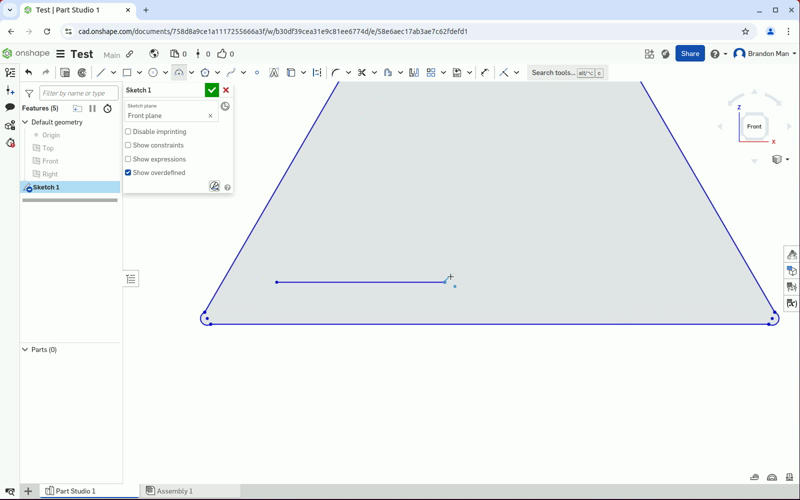
scroll(6)
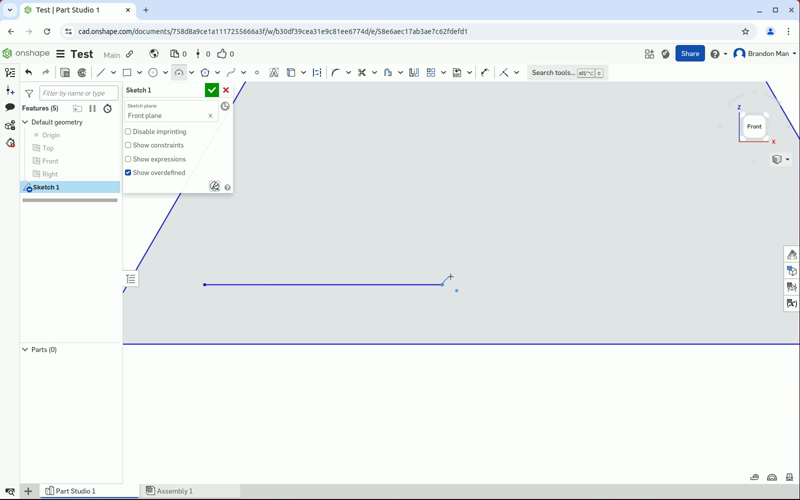
scroll(6)
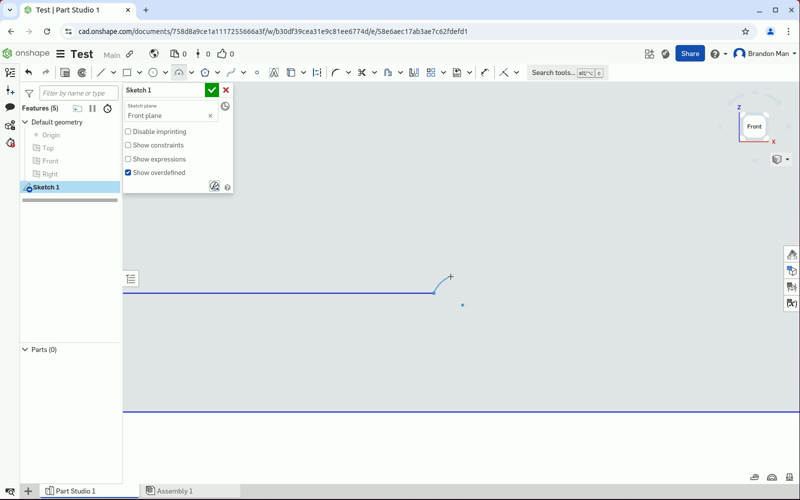
click(450, 276)
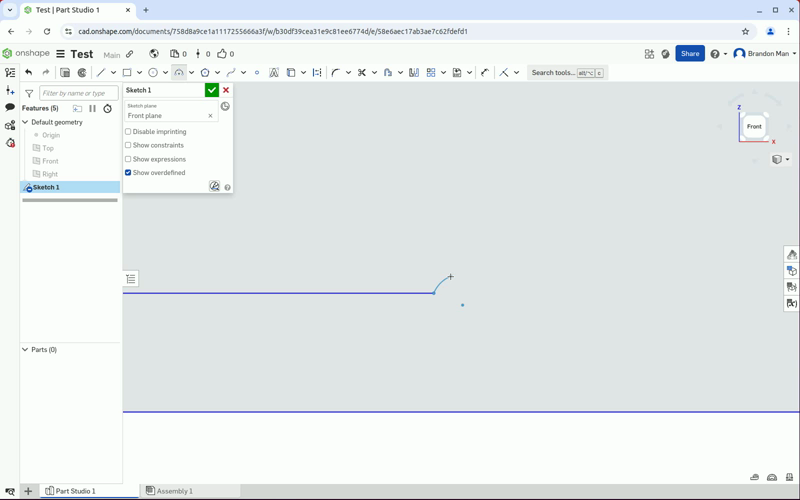
scroll(-6)
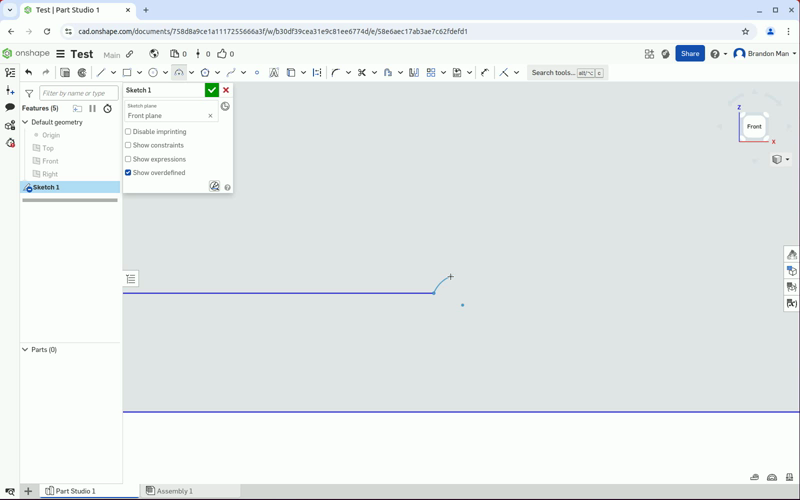
scroll(-6)
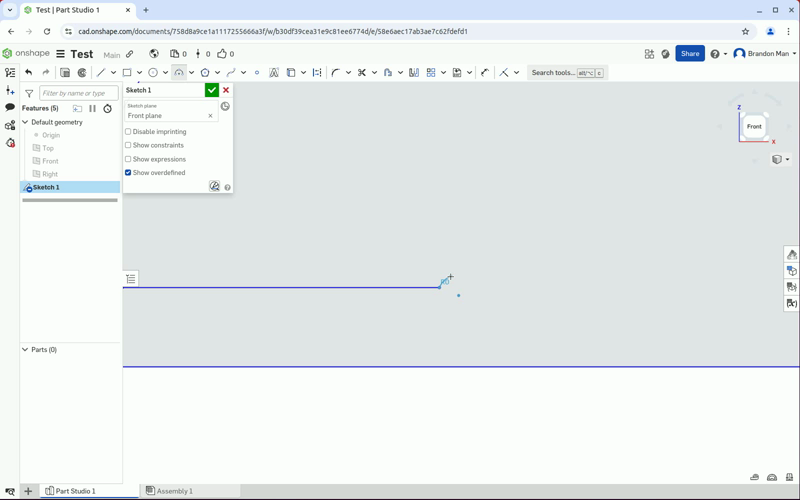
scroll(-6)
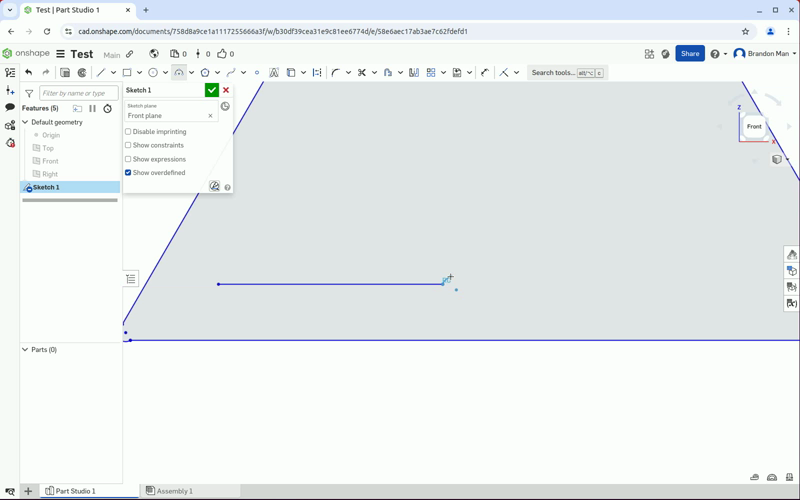
scroll(-6)
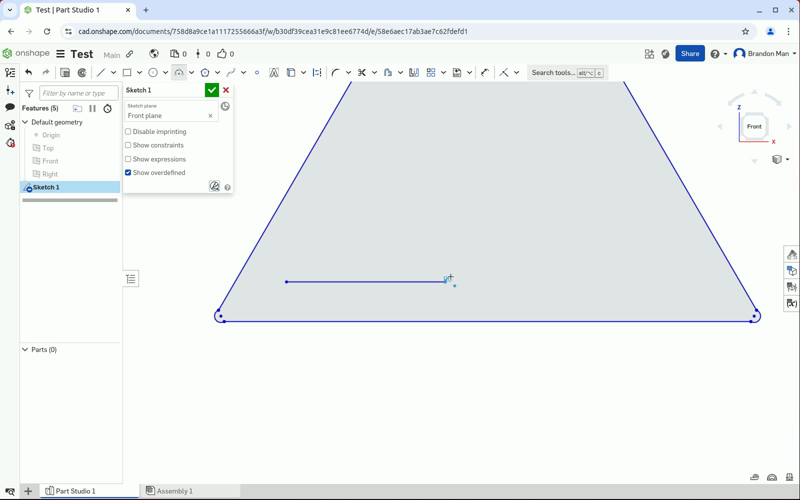
scroll(-6)
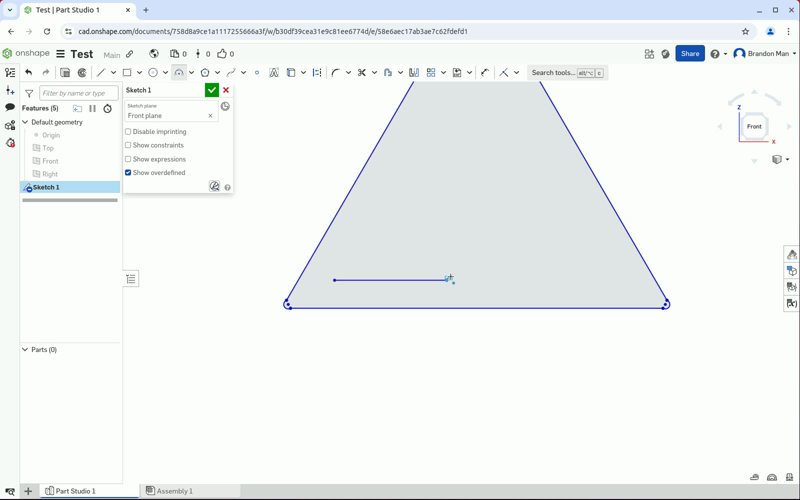
scroll(-6)
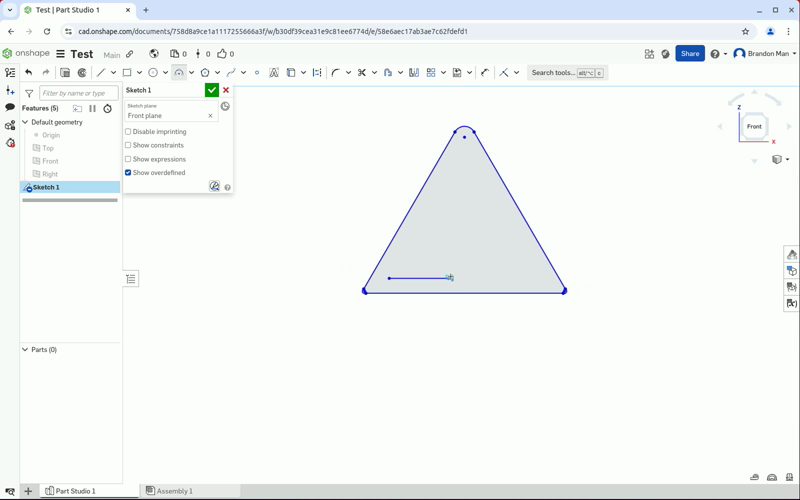
scroll(-6)
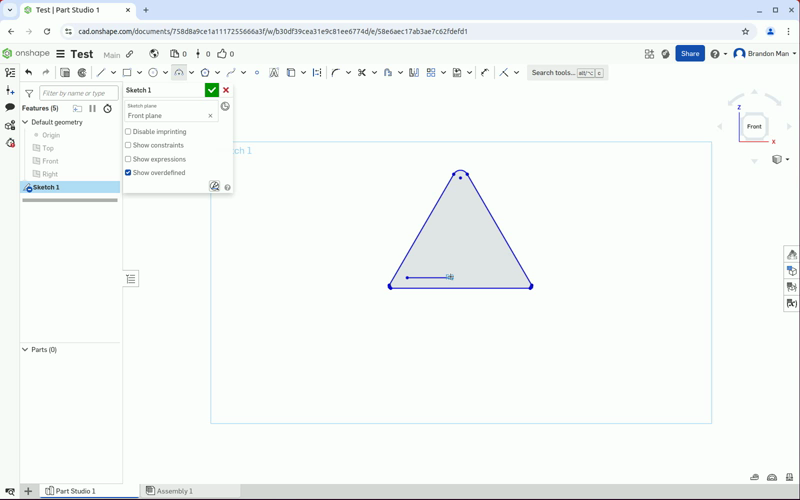
mouse_move(450, 277)
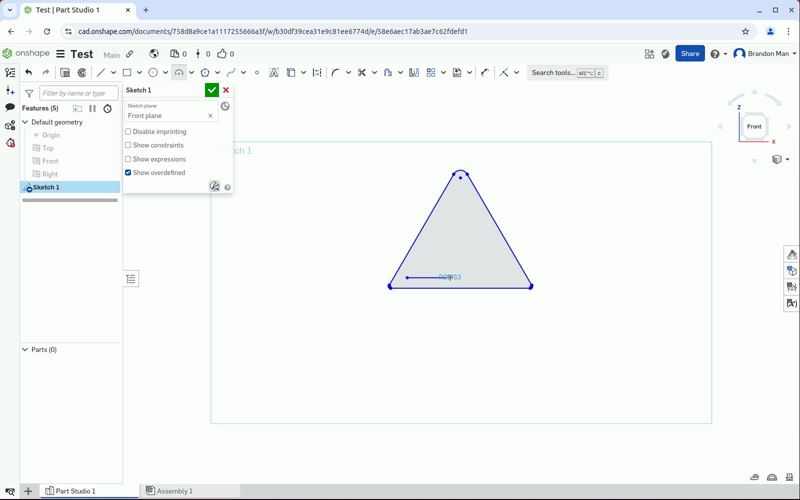
scroll(6)
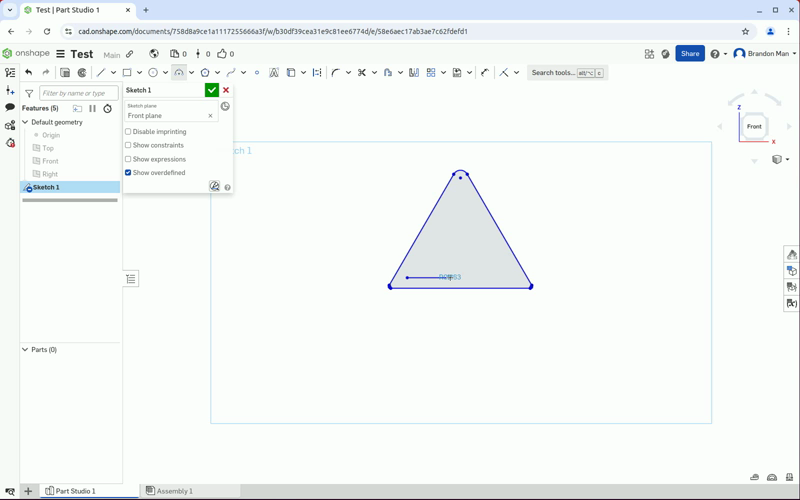
scroll(6)
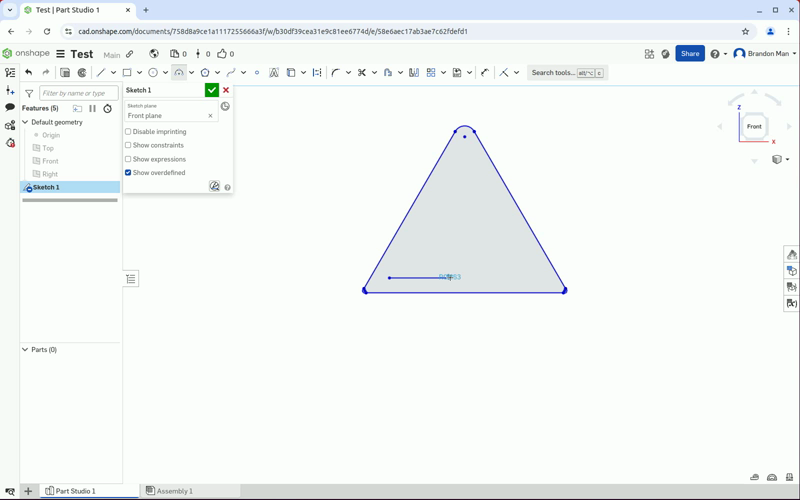
scroll(6)
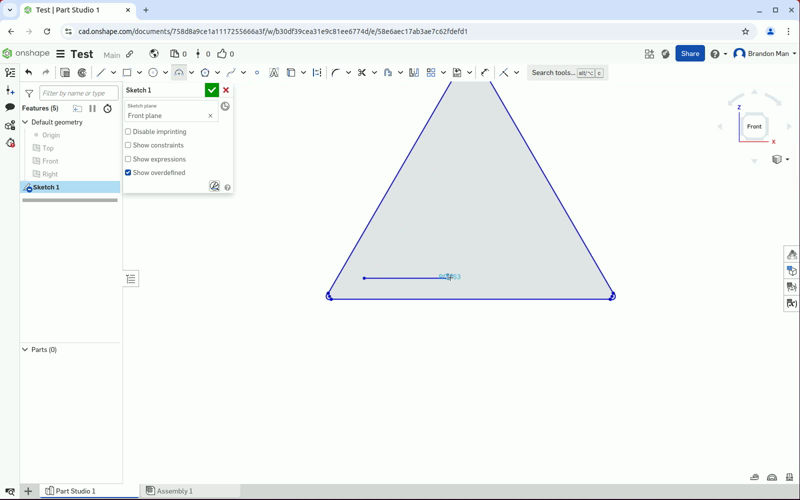
scroll(6)
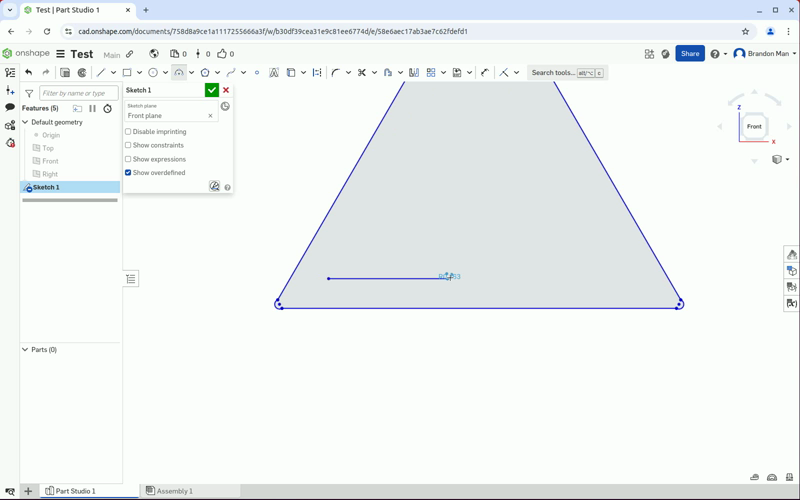
scroll(6)
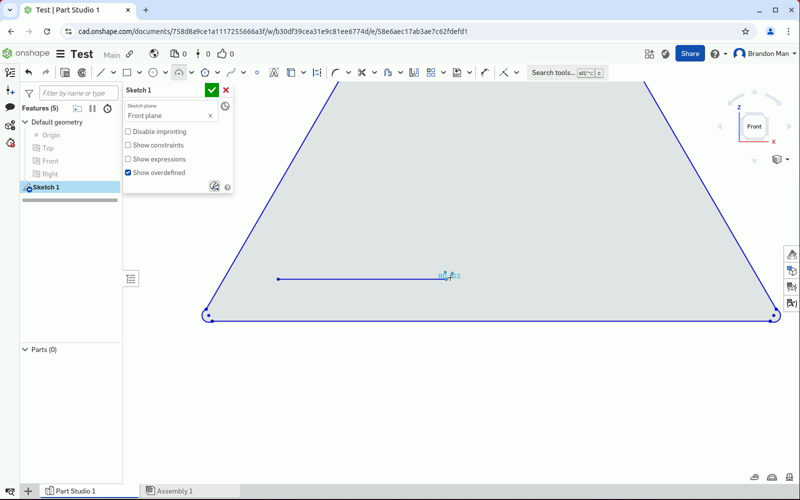
scroll(6)
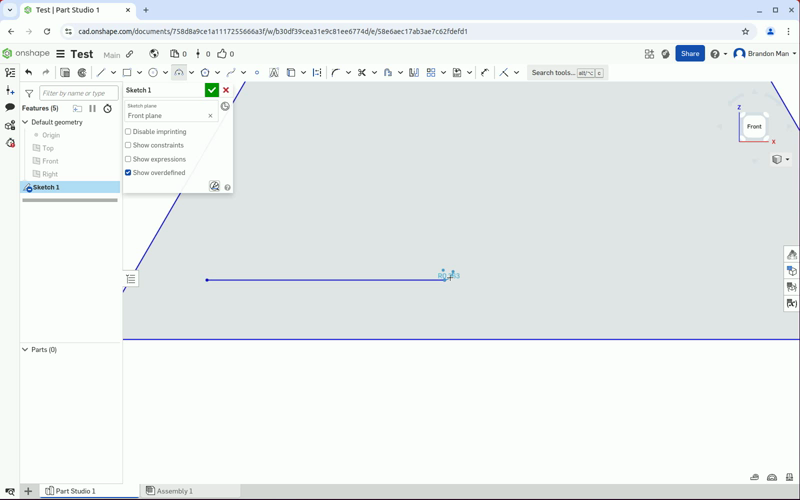
scroll(6)
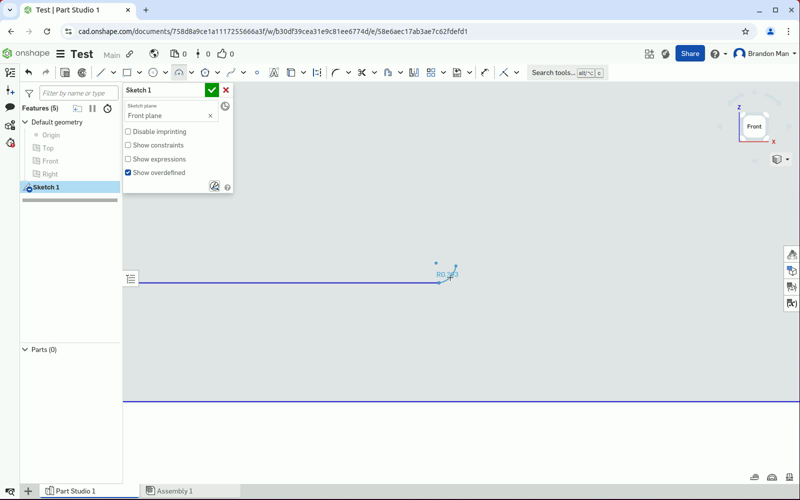
click(450, 277)
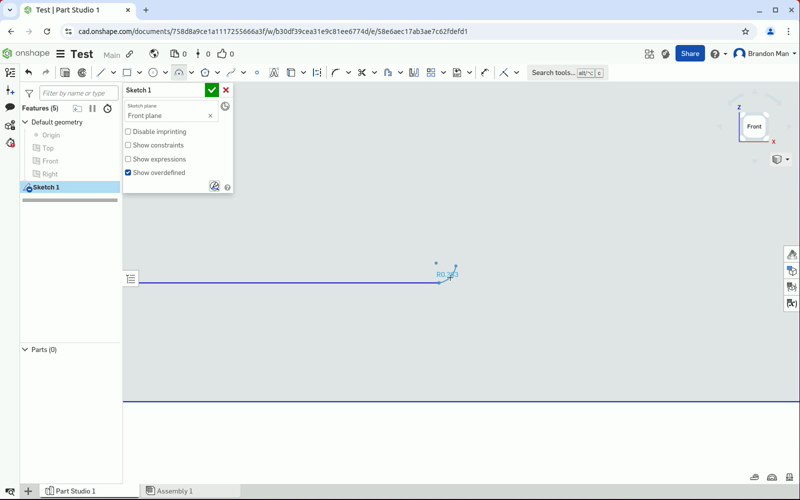
scroll(-6)
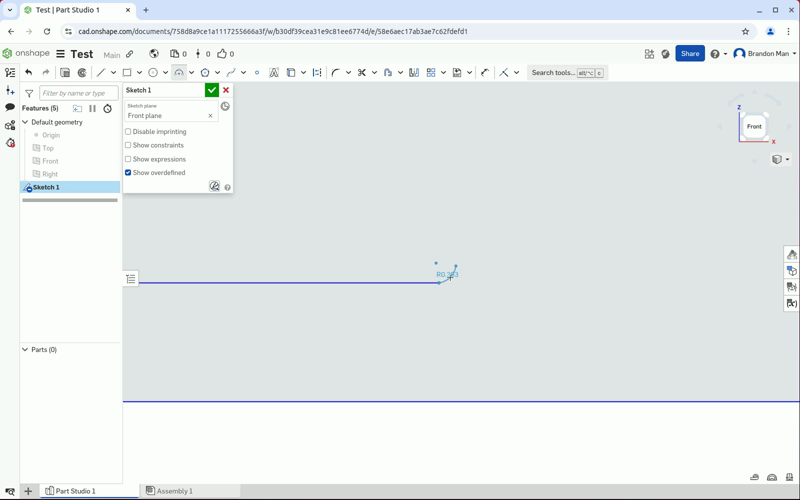
scroll(-6)
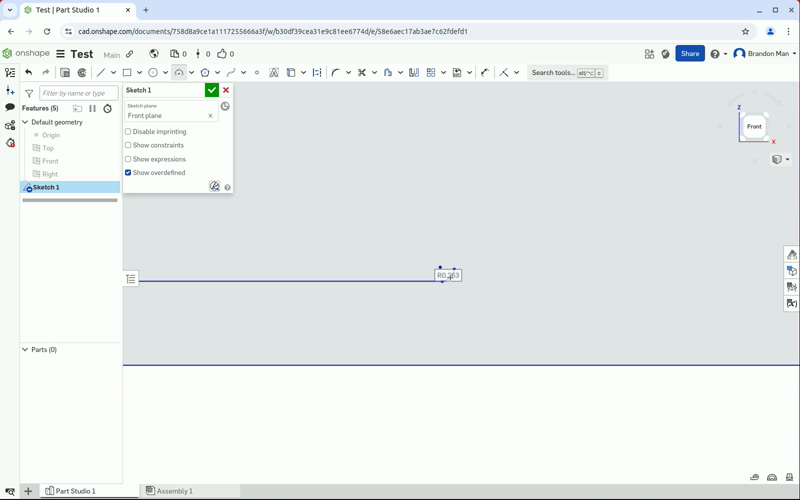
scroll(-6)
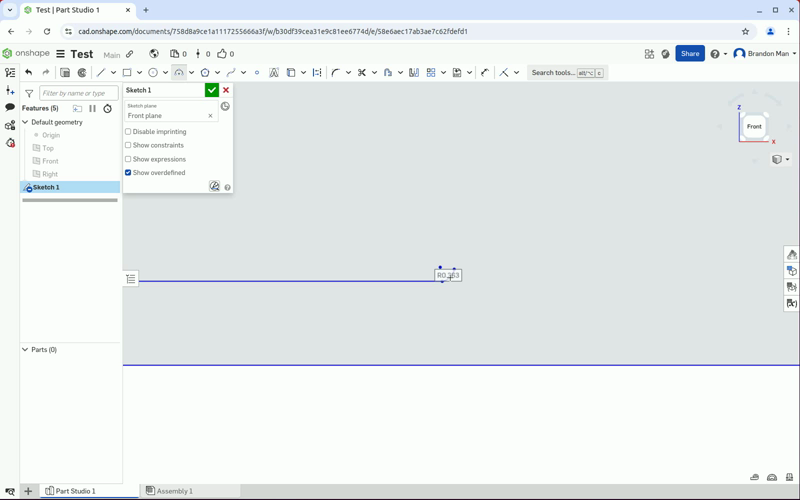
scroll(-6)
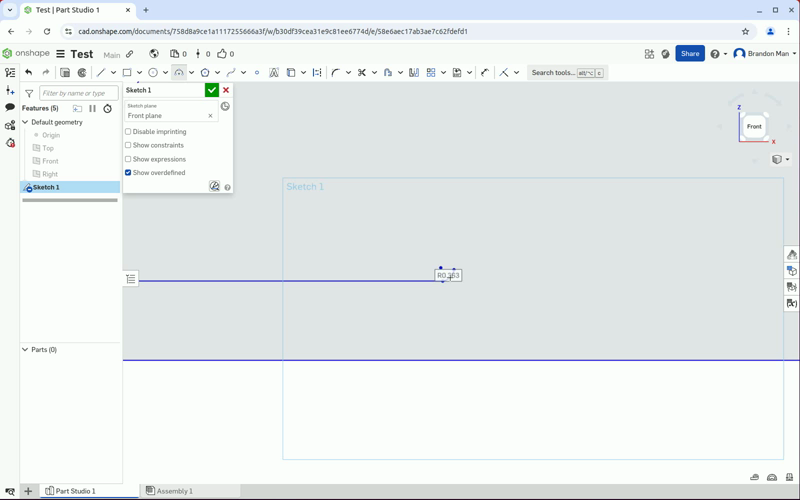
scroll(-6)
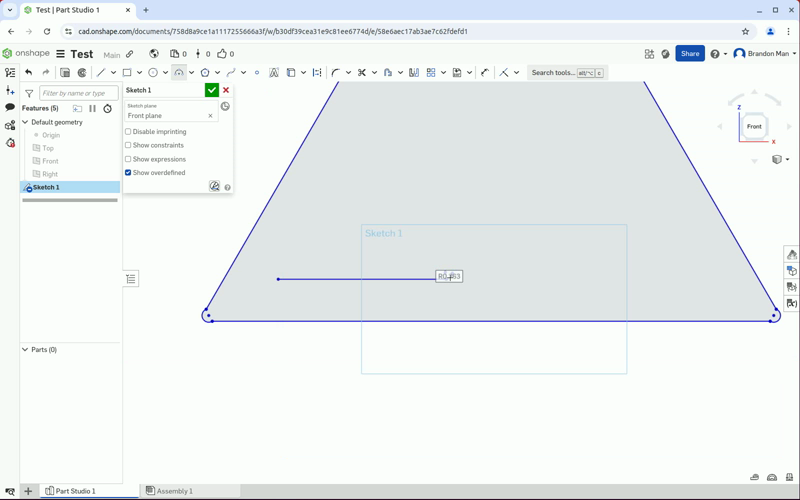
scroll(-6)
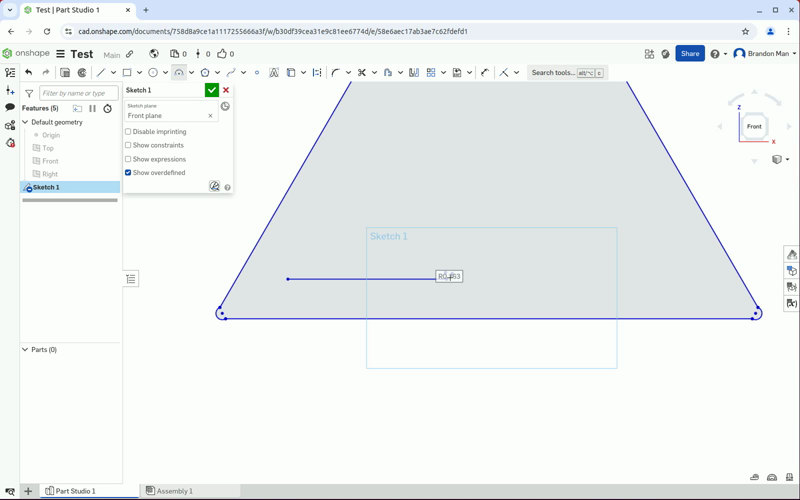
scroll(-6)
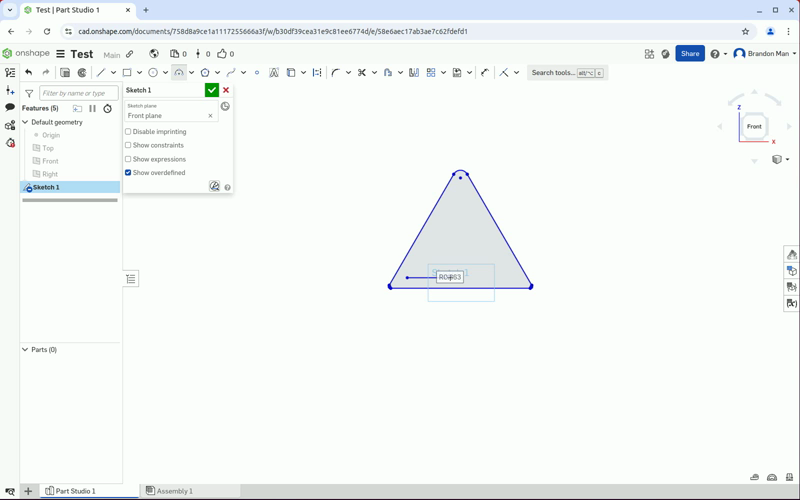
key_up(shift)
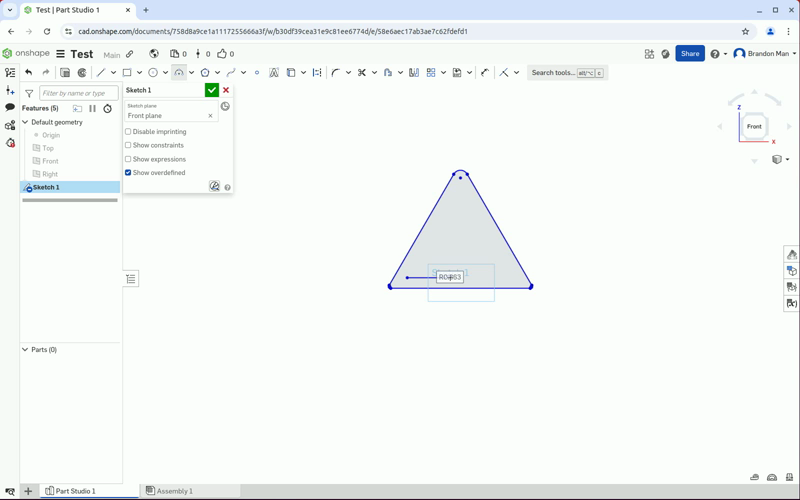
mouse_move(450, 276)
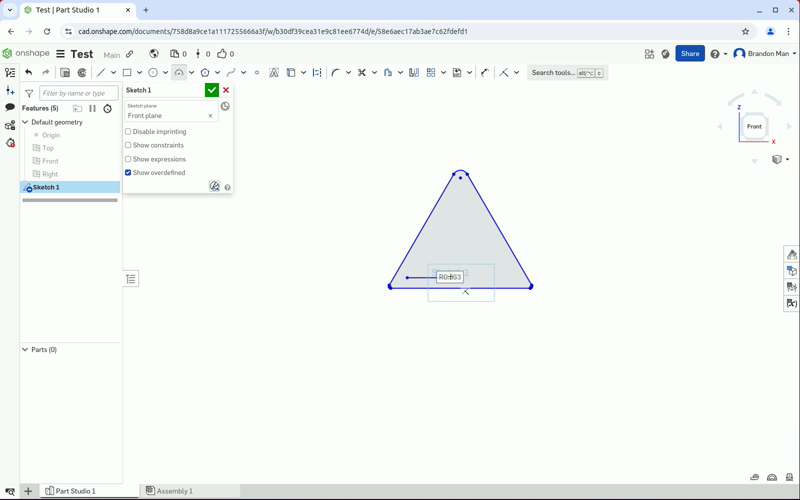
scroll(6)
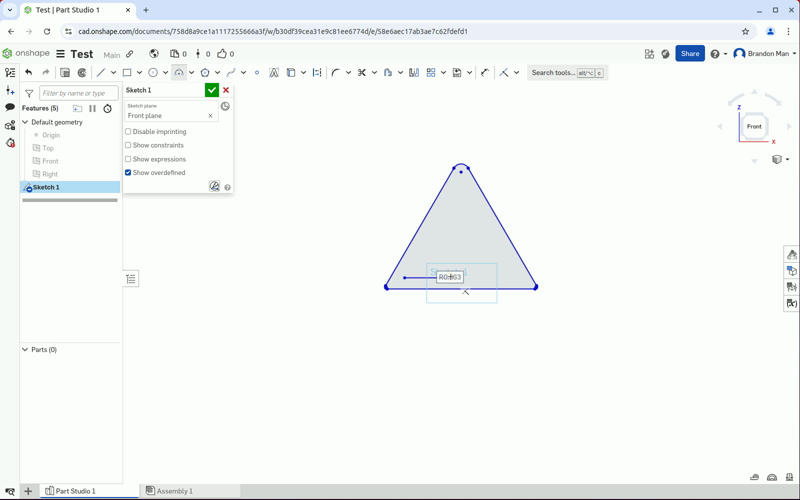
scroll(6)
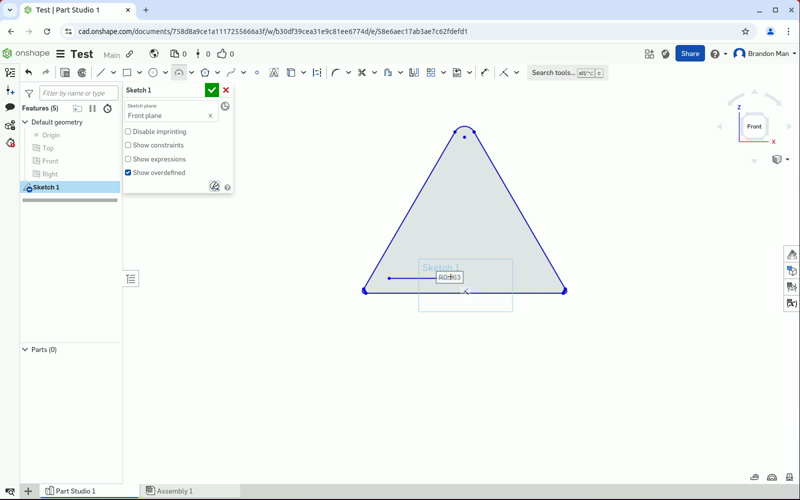
scroll(6)
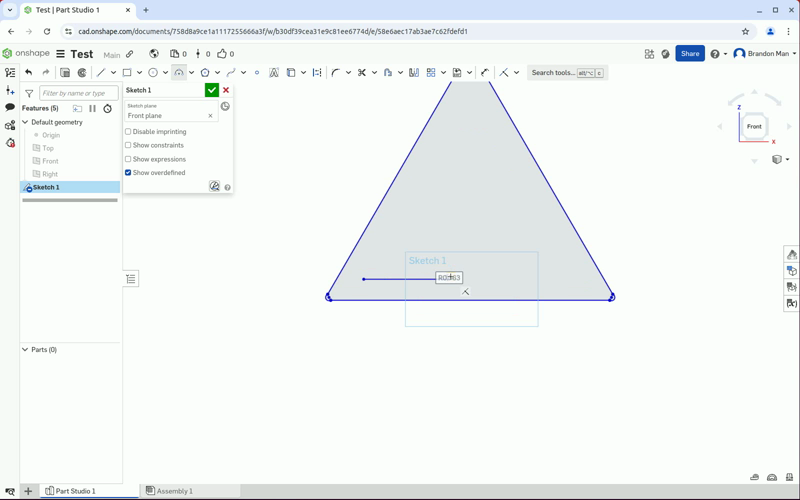
scroll(6)
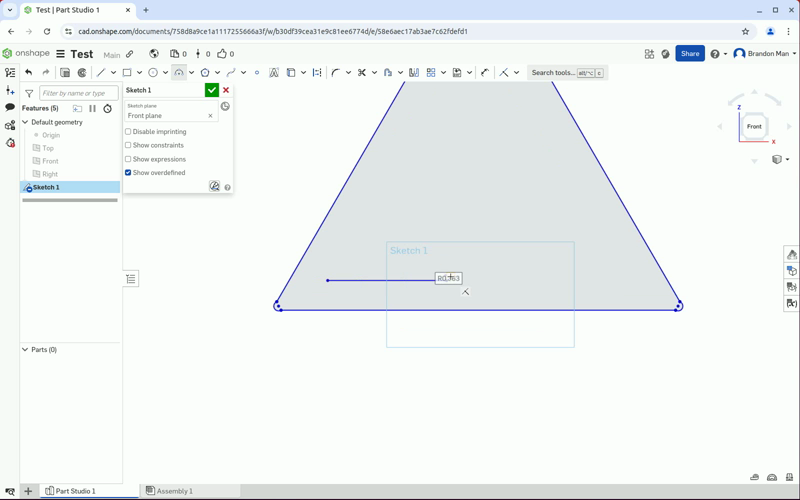
scroll(6)
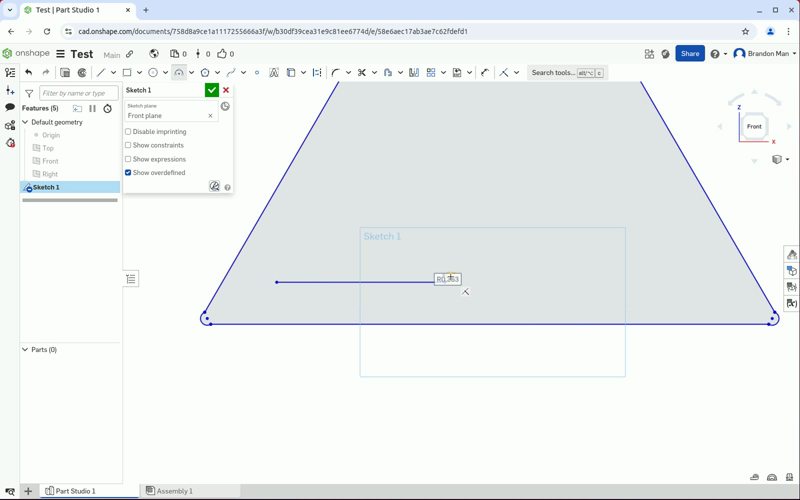
scroll(6)
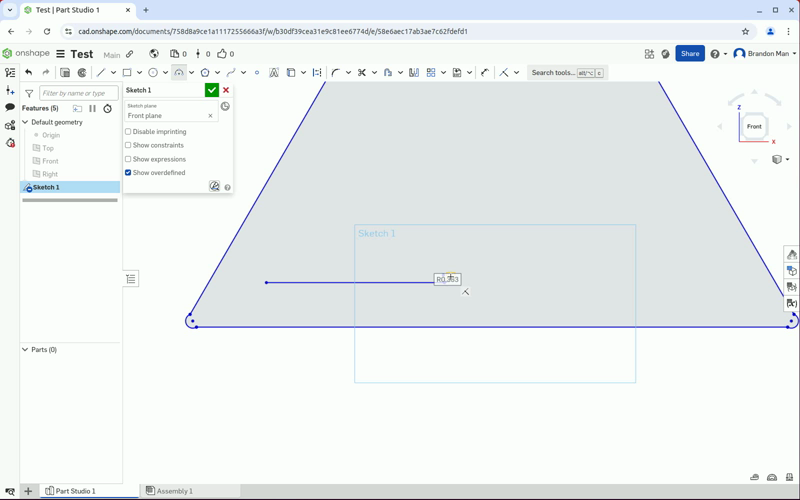
scroll(6)
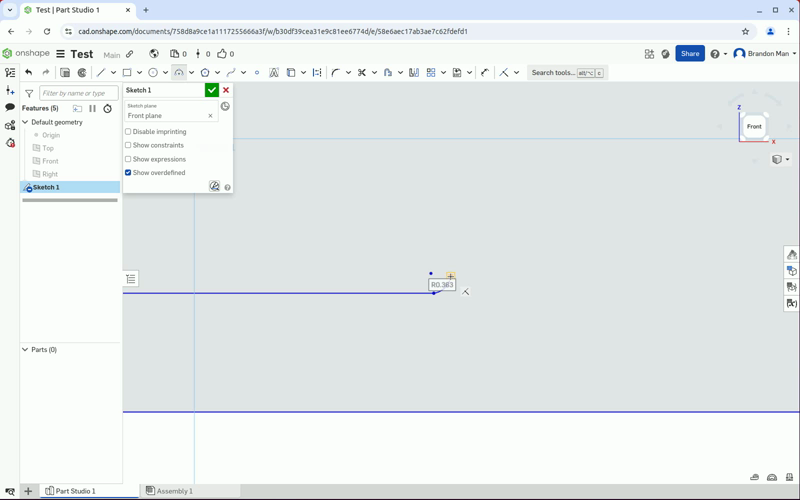
click(450, 276)
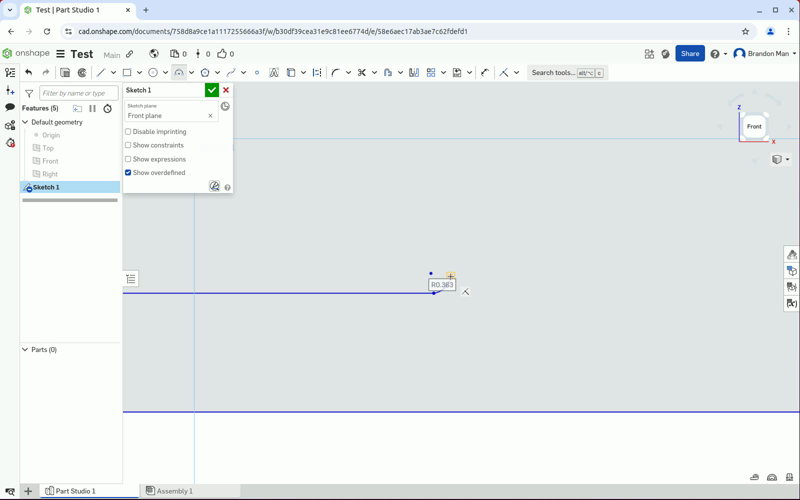
scroll(-6)
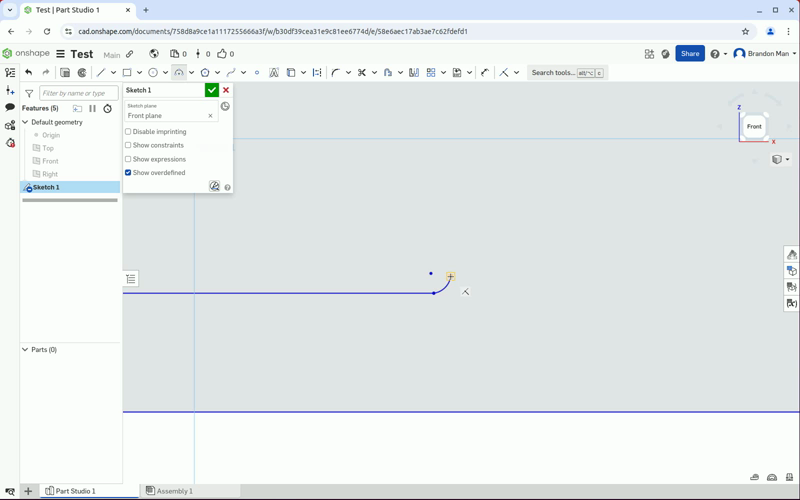
scroll(-6)
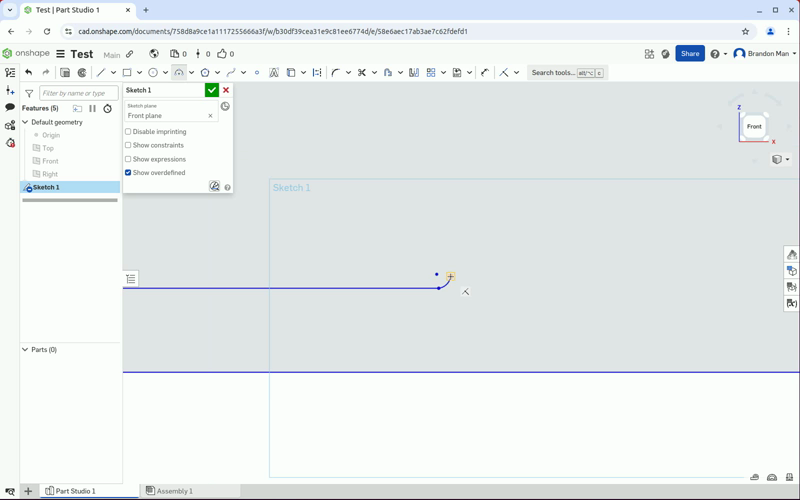
scroll(-6)
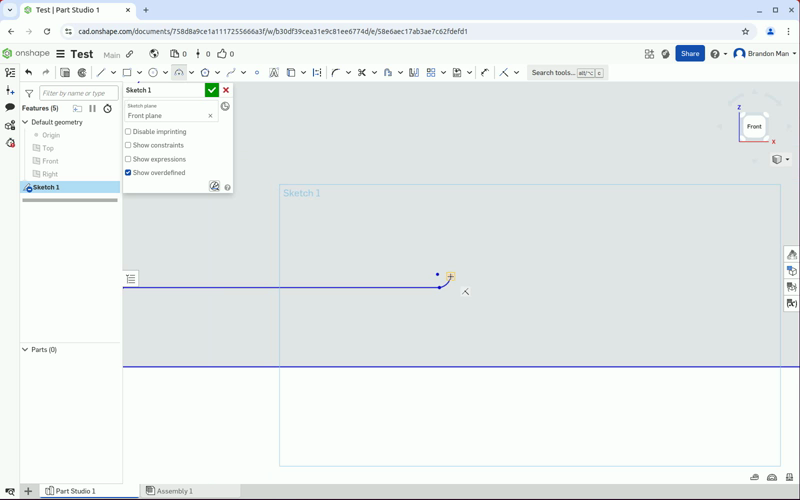
scroll(-6)
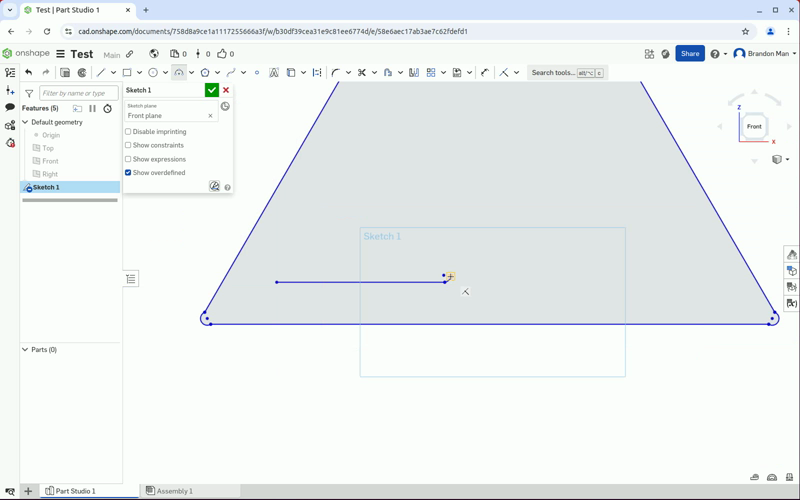
scroll(-6)
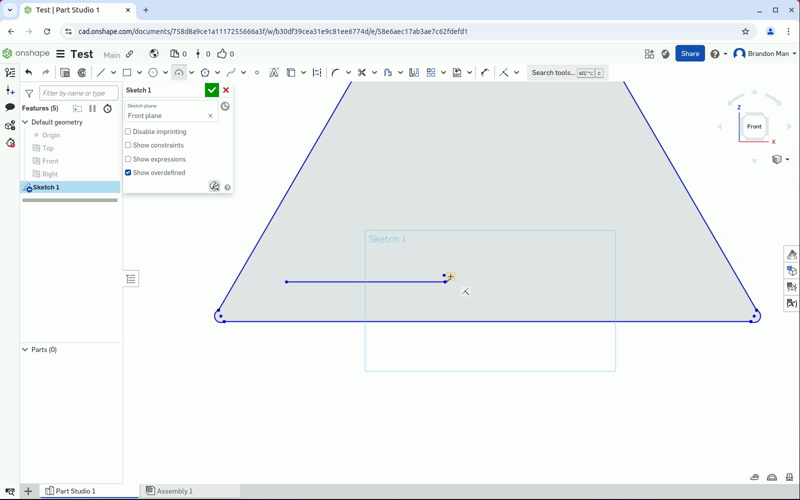
scroll(-6)
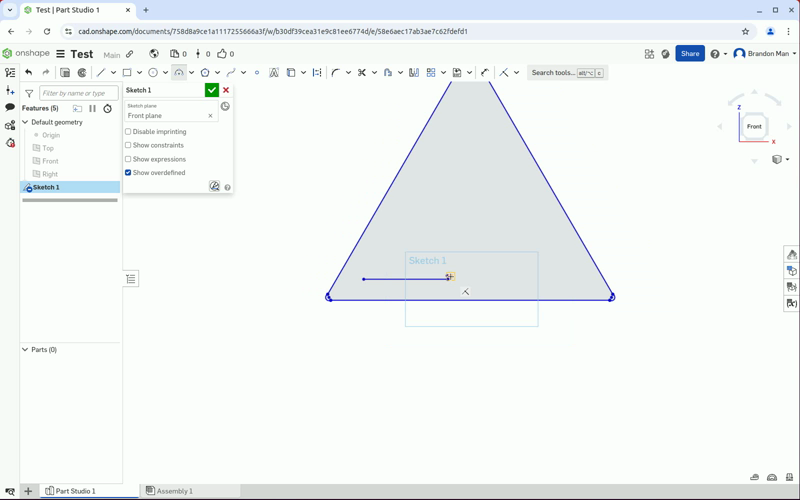
scroll(-6)
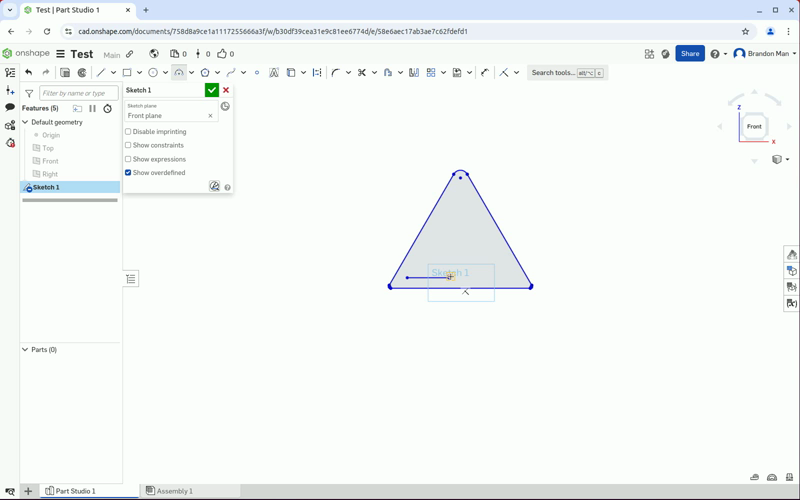
key_down(shift)
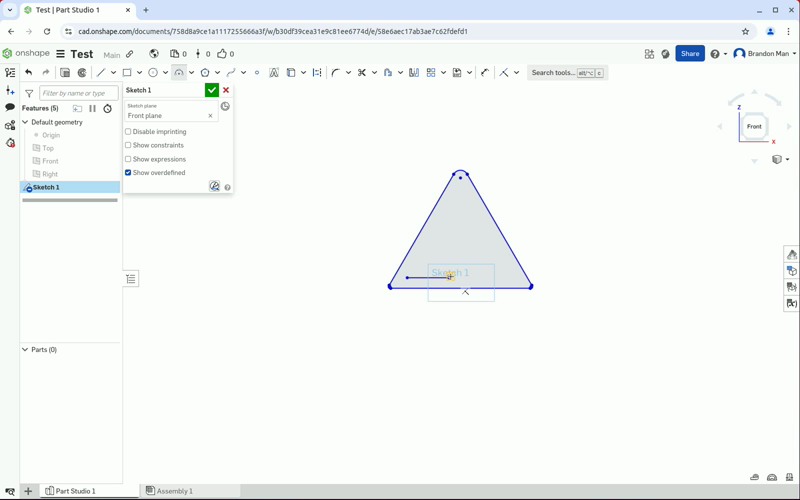
mouse_move(468, 276)
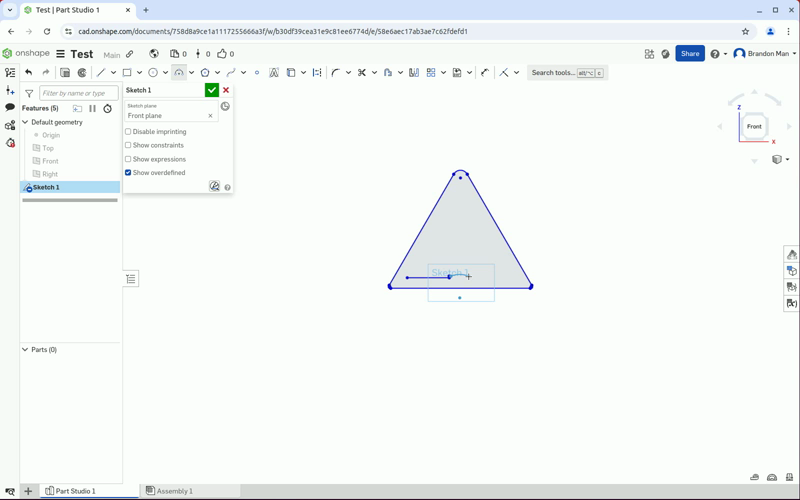
click(468, 276)
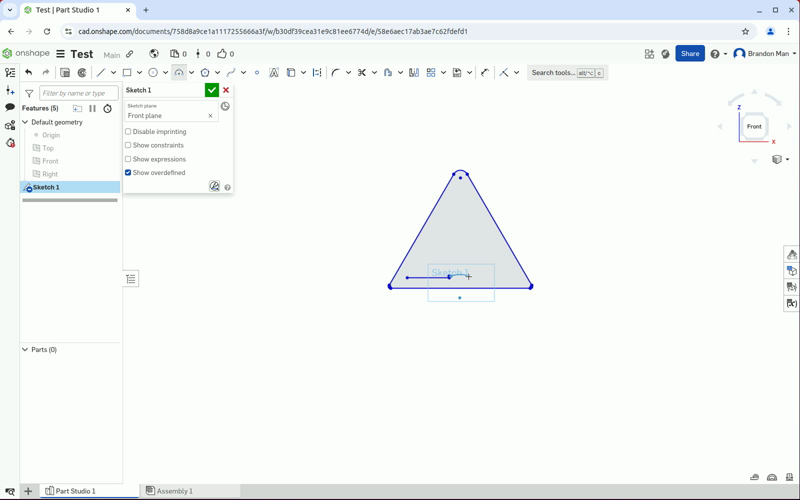
mouse_move(459, 268)
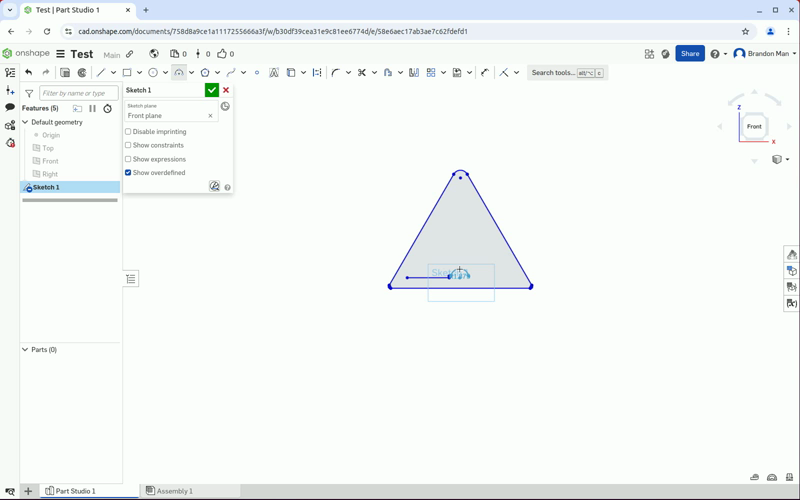
click(459, 268)
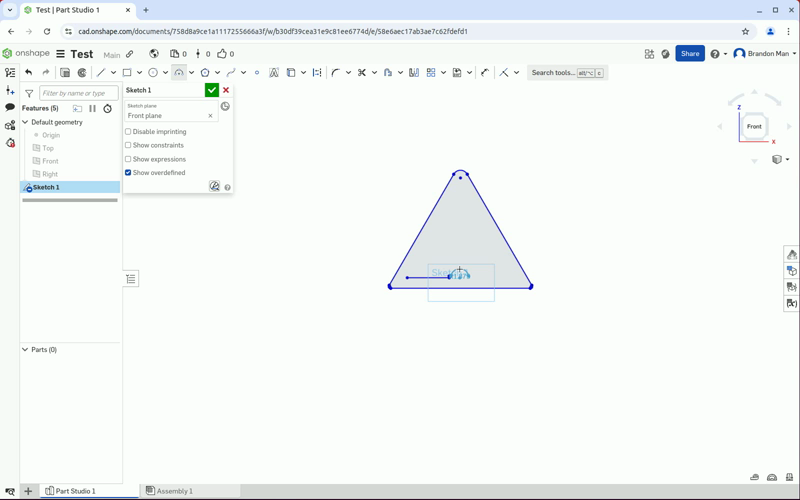
key_up(shift)
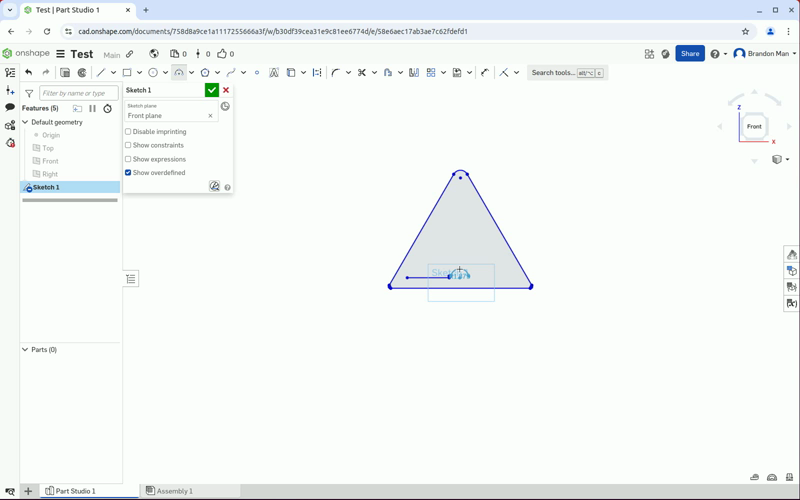
mouse_move(468, 276)
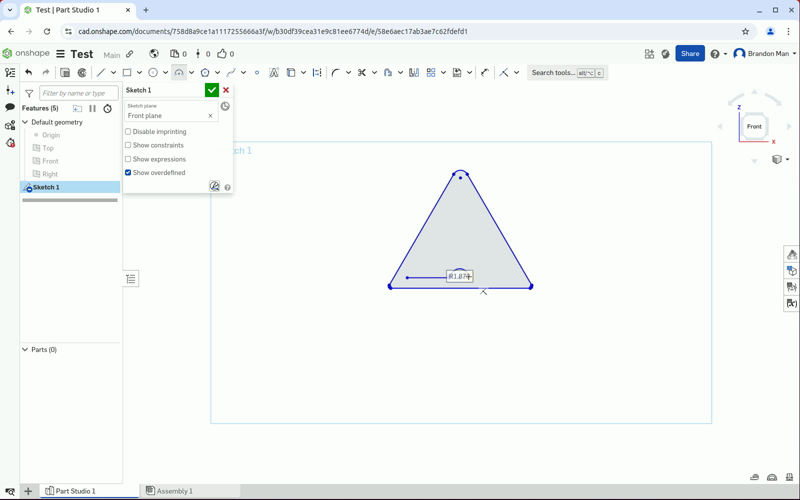
click(468, 276)
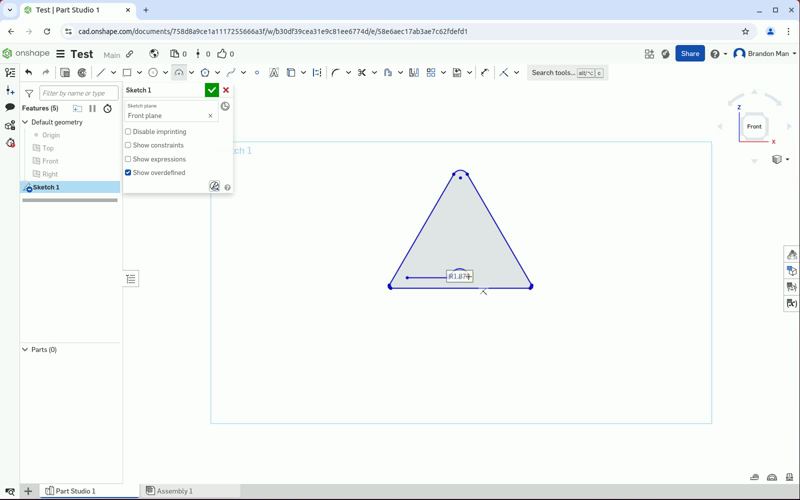
key_down(shift)
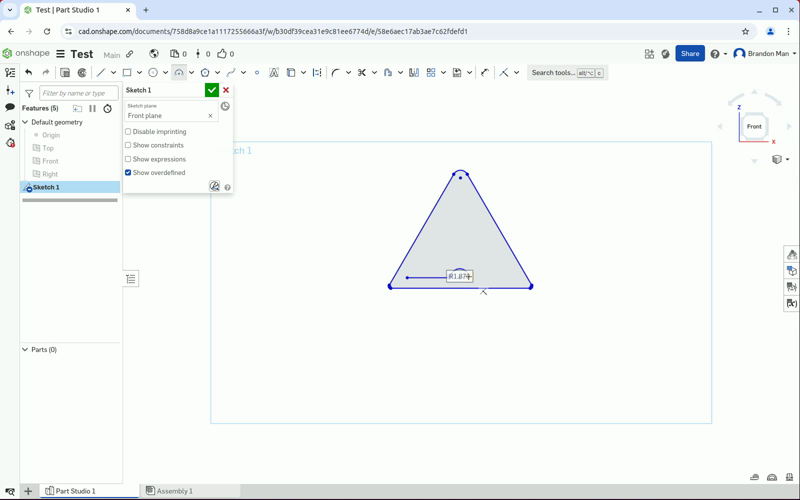
mouse_move(471, 277)
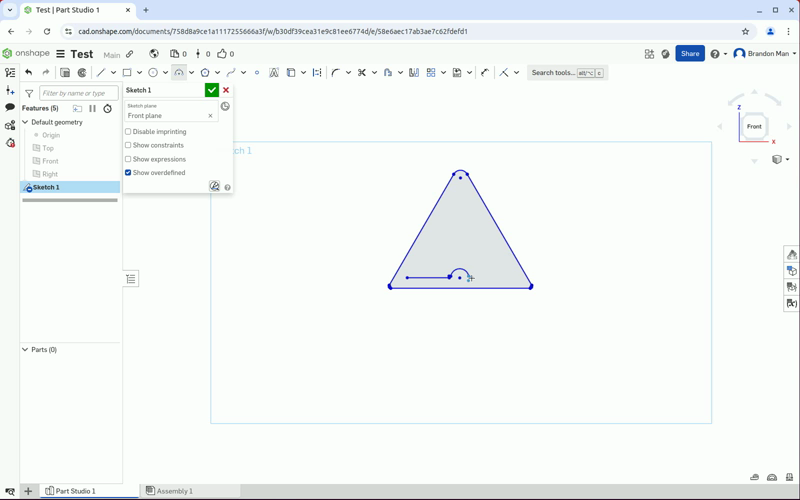
scroll(6)
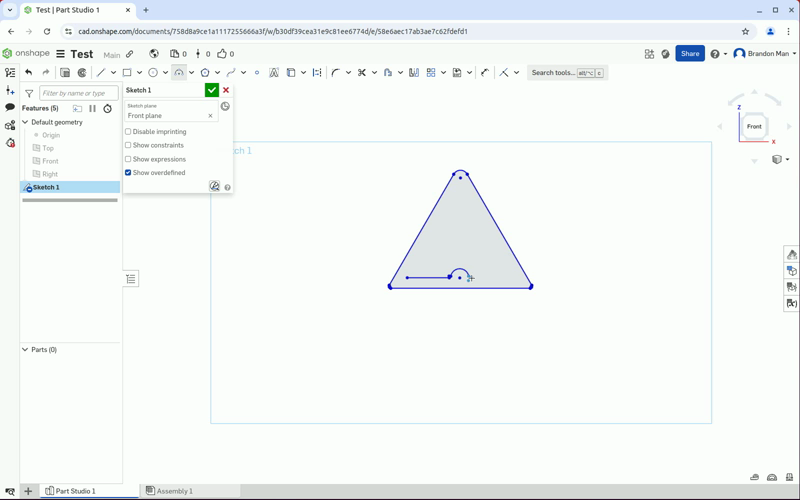
scroll(6)
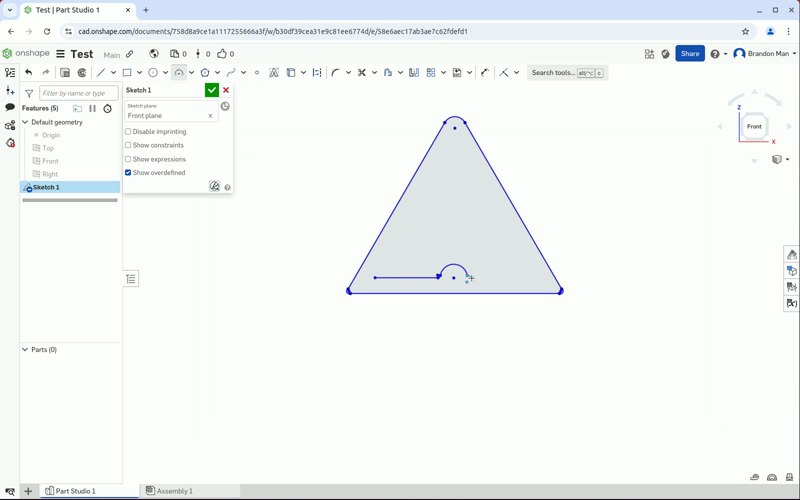
scroll(6)
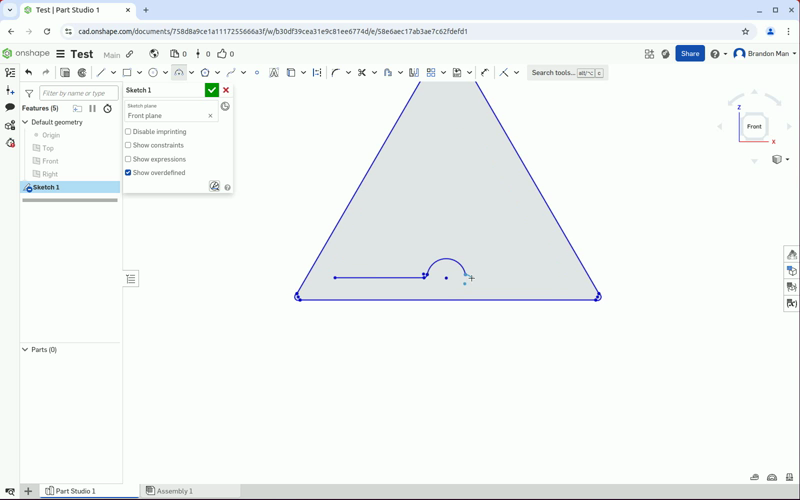
scroll(6)
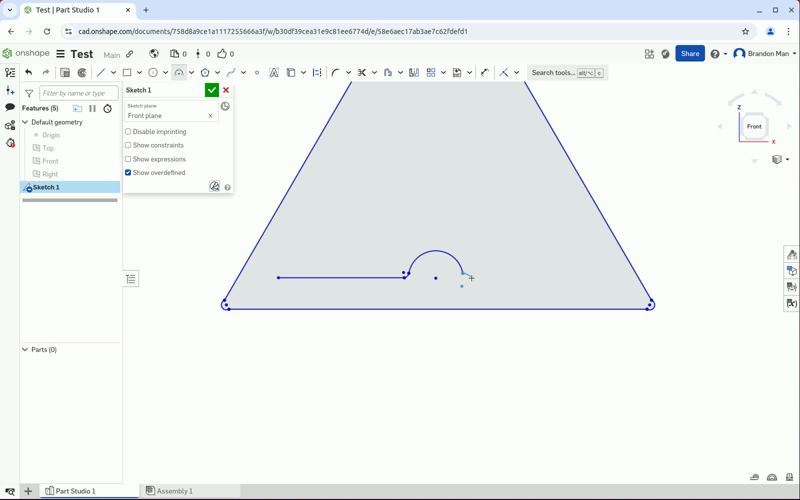
scroll(6)
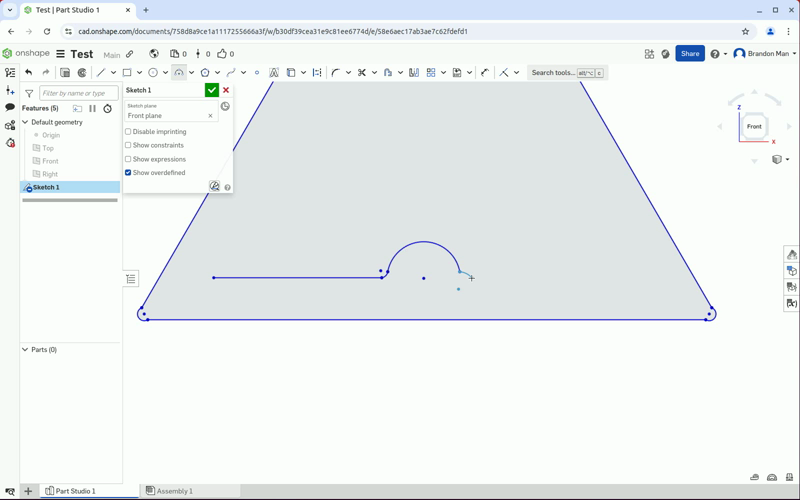
scroll(6)
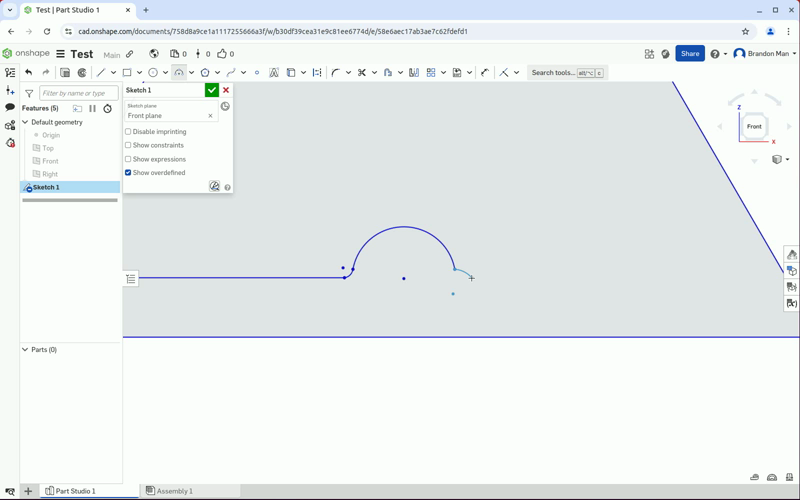
scroll(6)
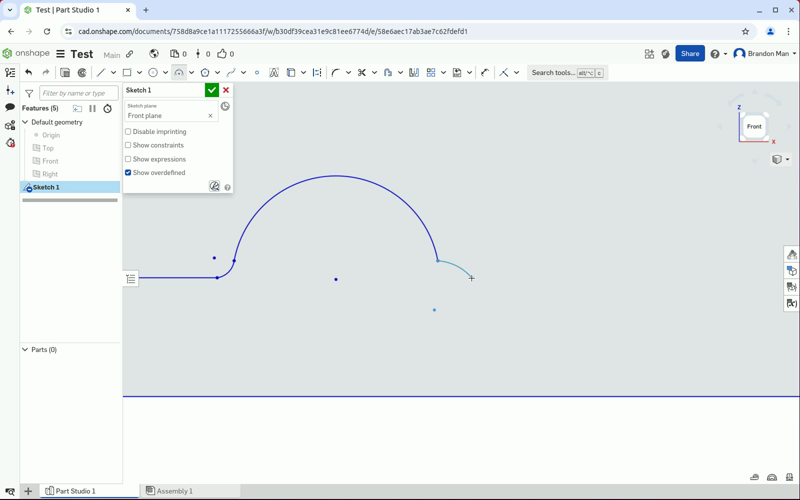
click(471, 277)
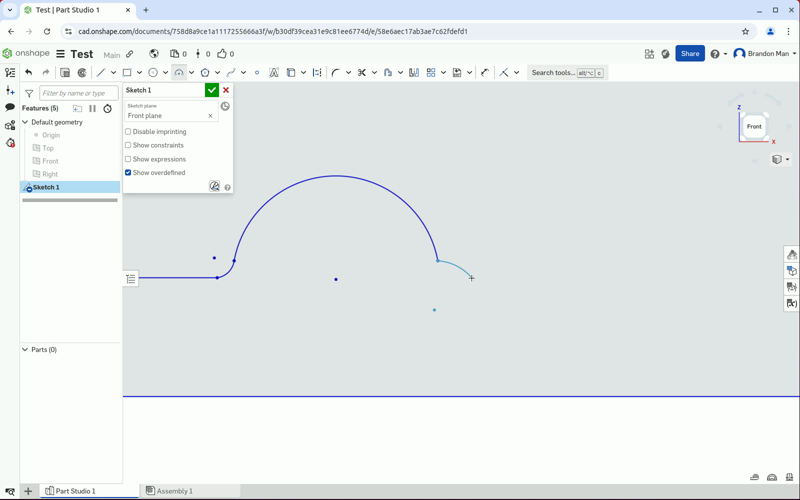
scroll(-6)
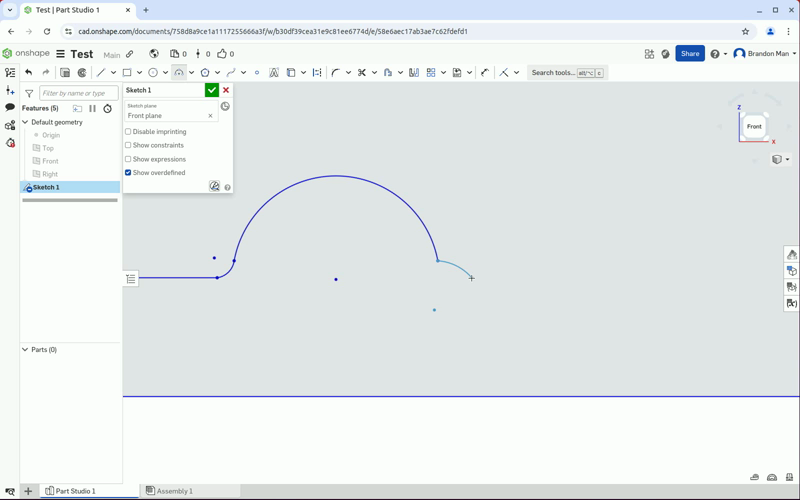
scroll(-6)
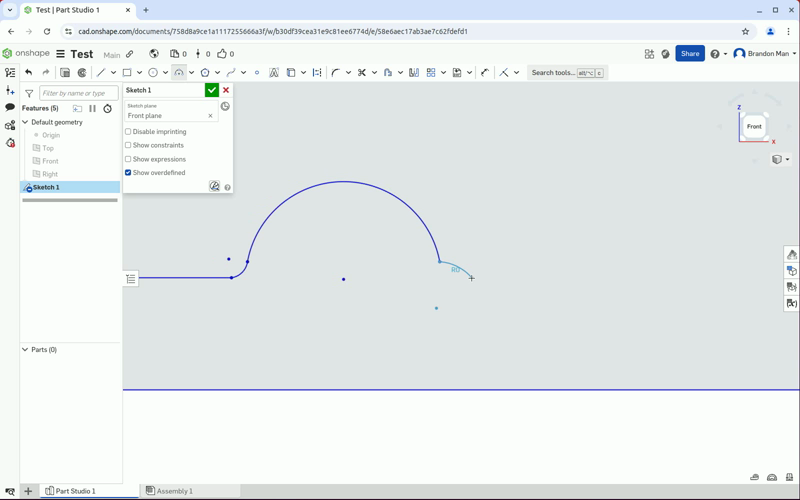
scroll(-6)
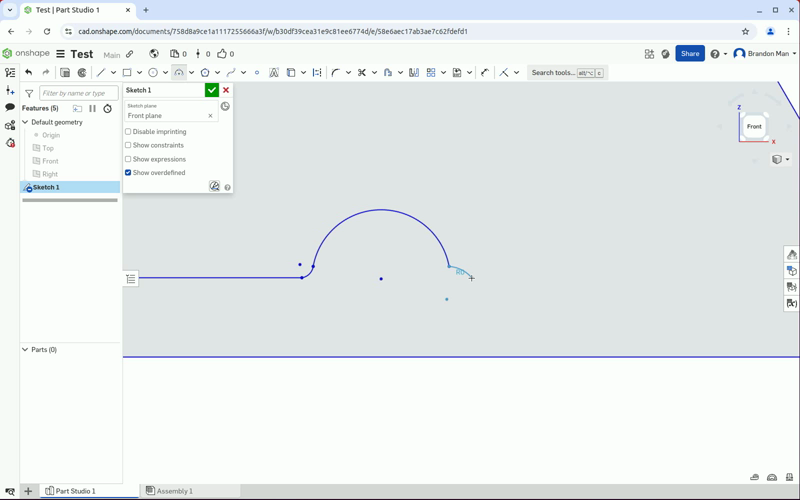
scroll(-6)
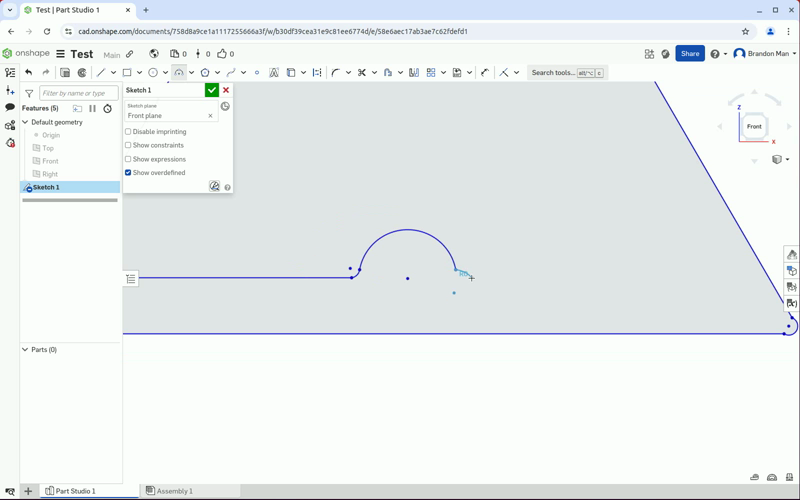
scroll(-6)
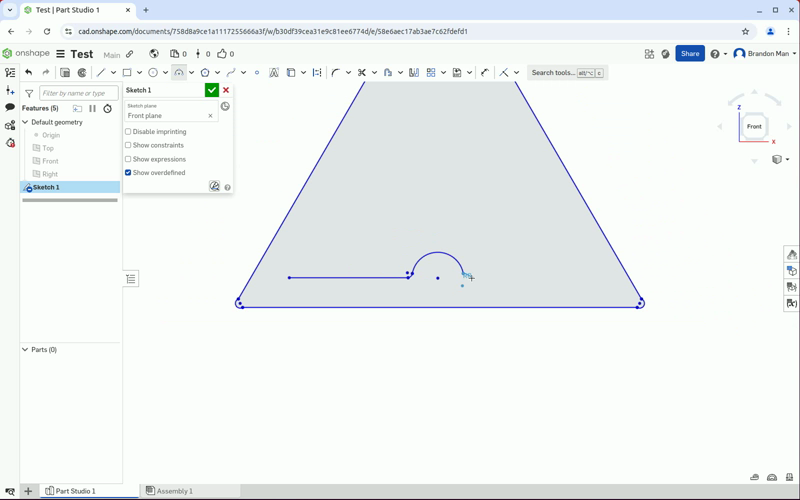
scroll(-6)
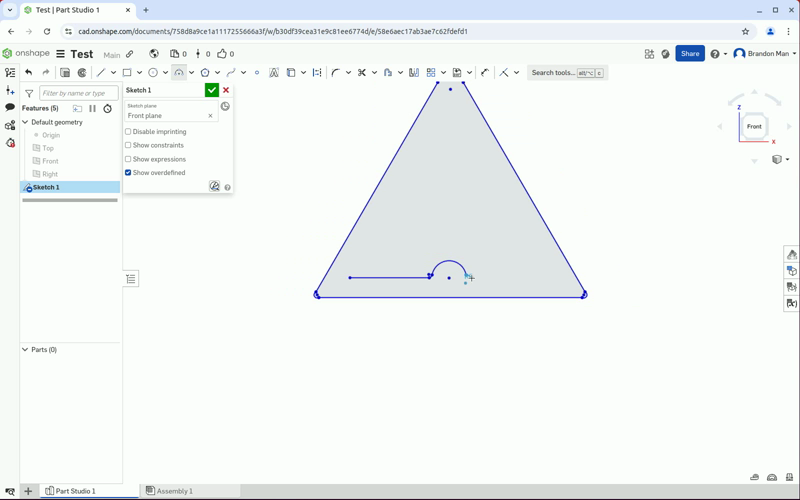
scroll(-6)
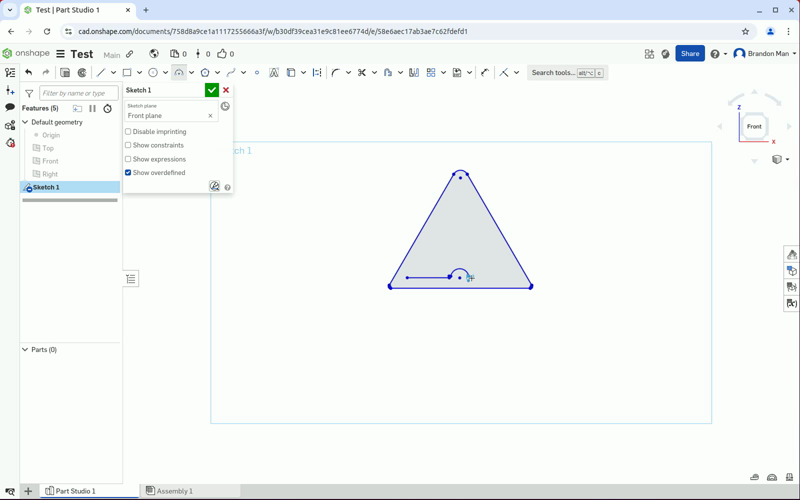
mouse_move(470, 278)
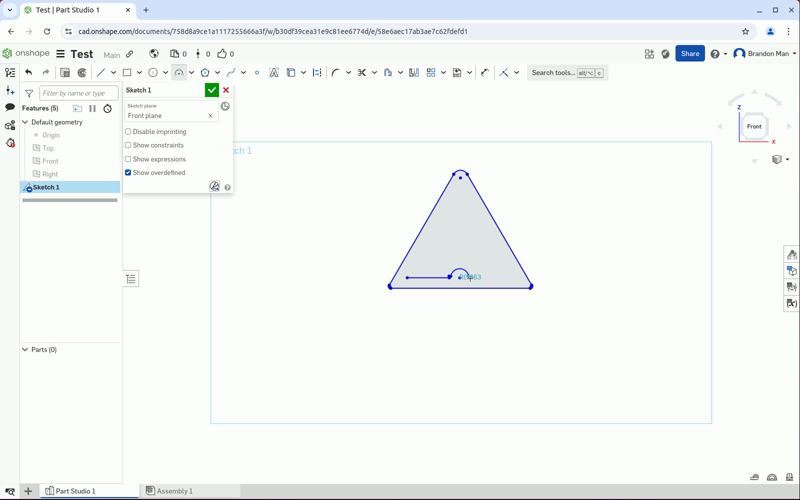
scroll(6)
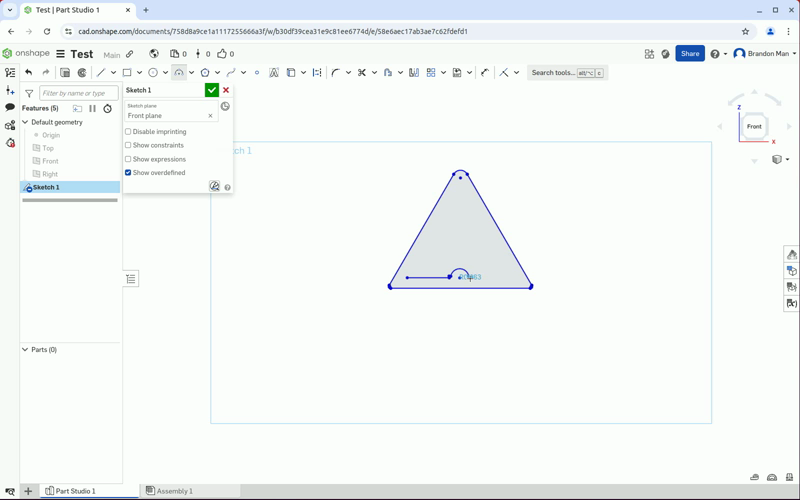
scroll(6)
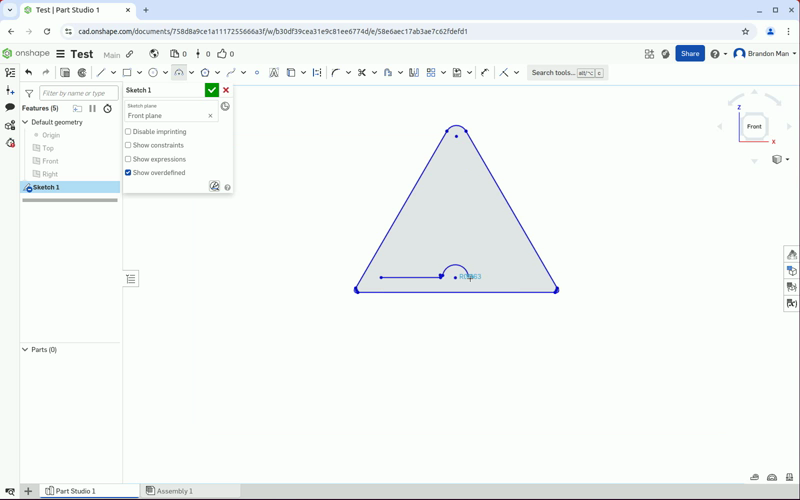
scroll(6)
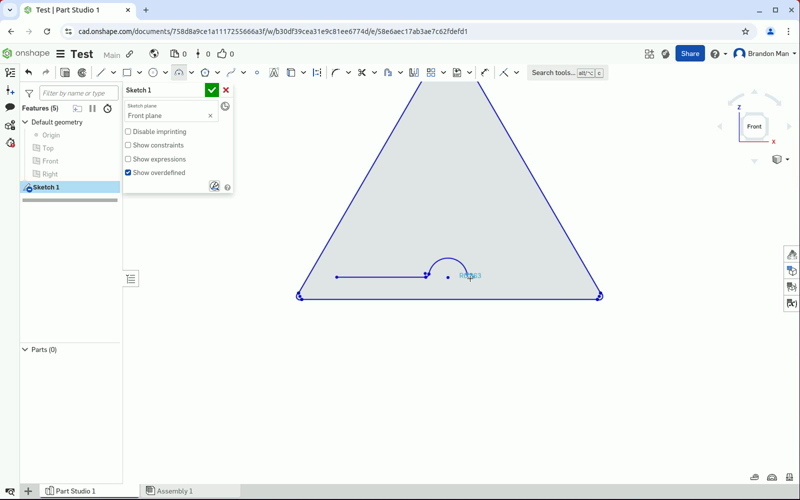
scroll(6)
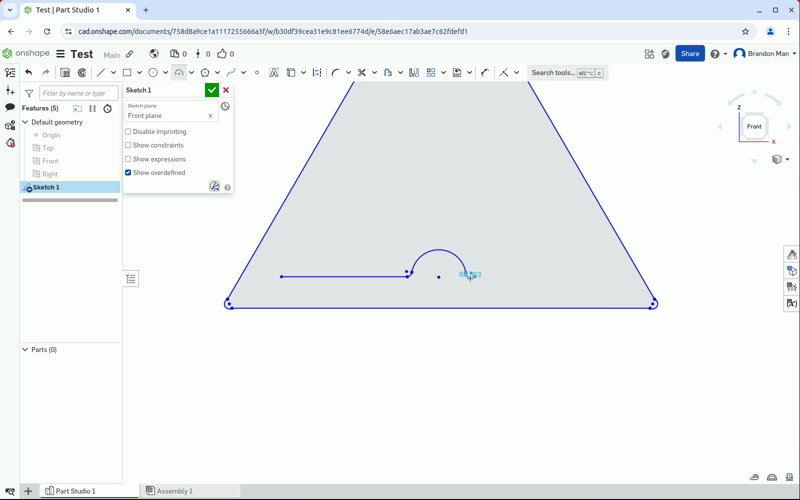
scroll(6)
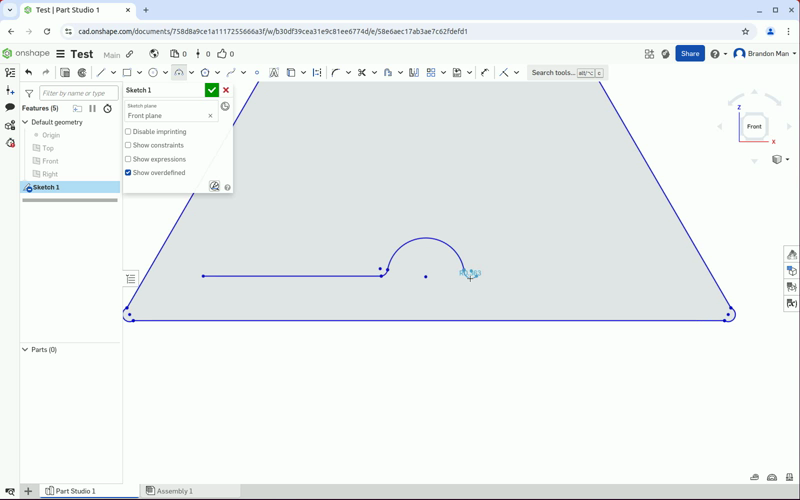
scroll(6)
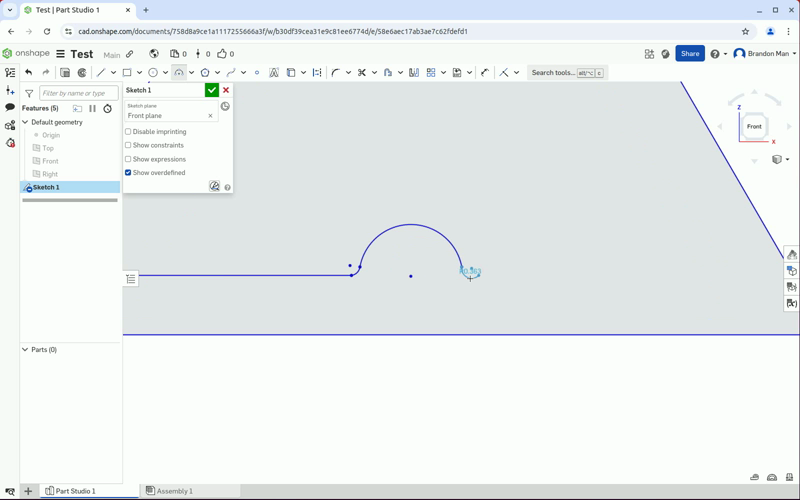
scroll(6)
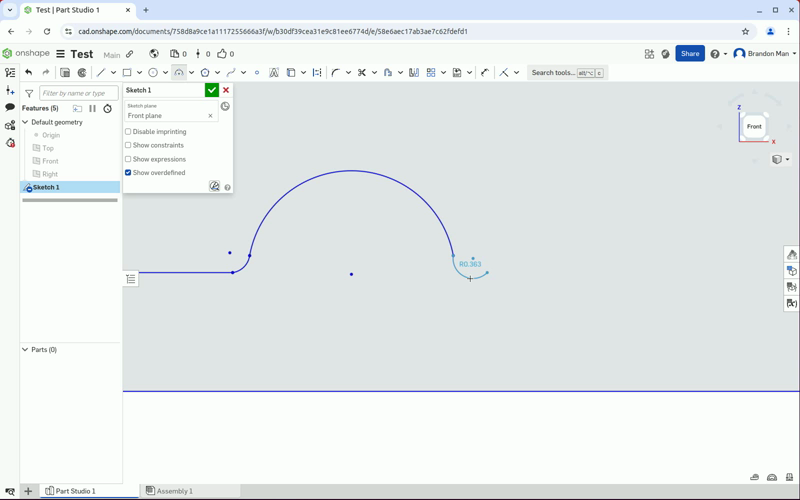
click(470, 278)
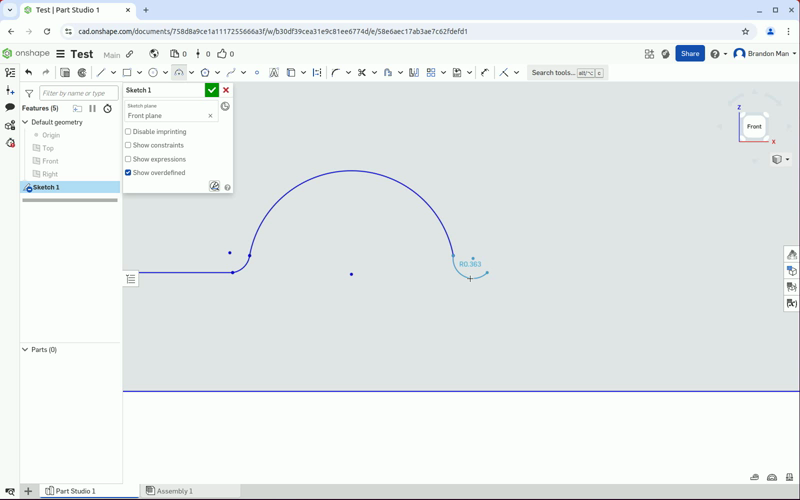
scroll(-6)
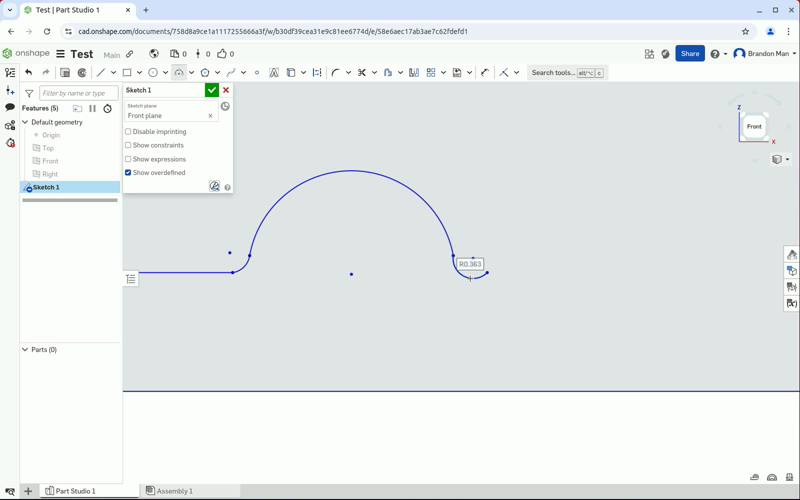
scroll(-6)
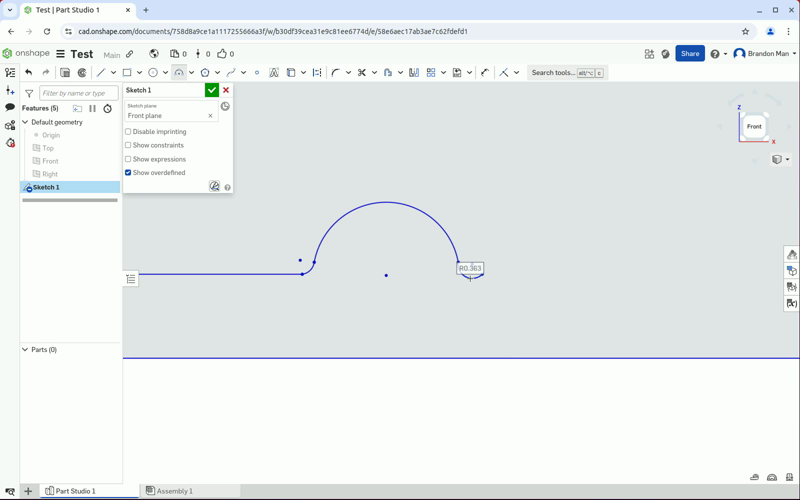
scroll(-6)
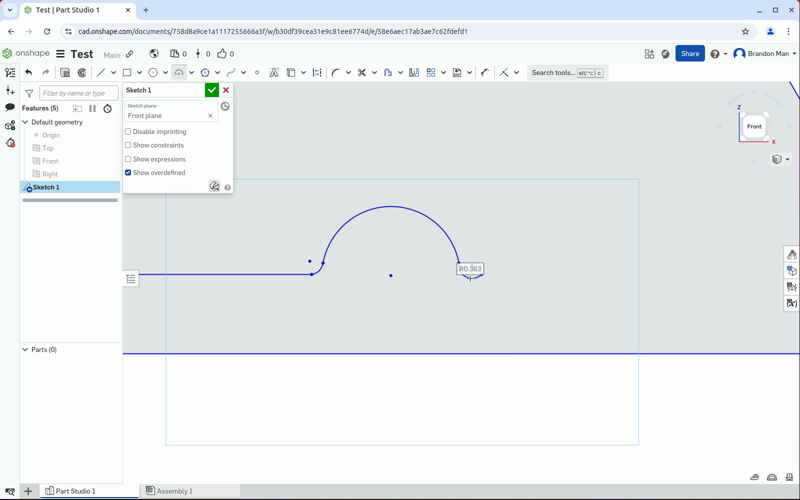
scroll(-6)
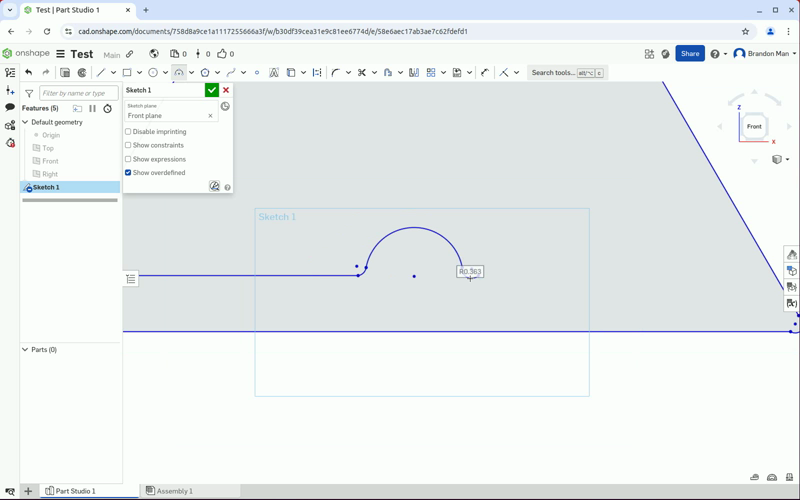
scroll(-6)
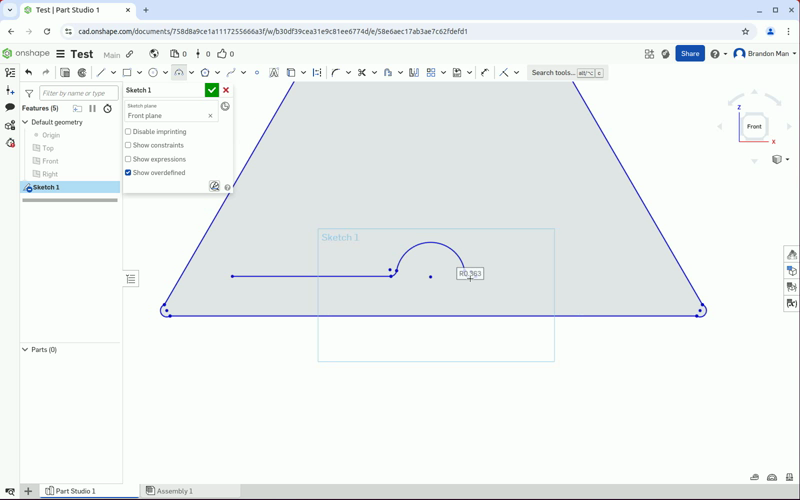
scroll(-6)
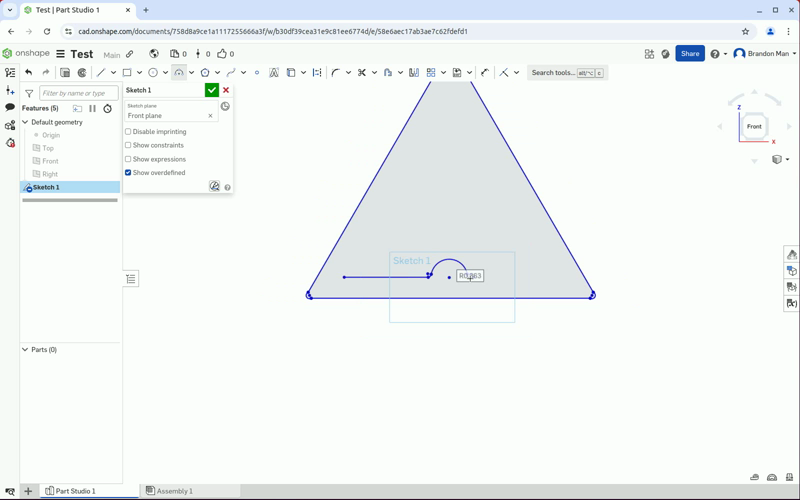
scroll(-6)
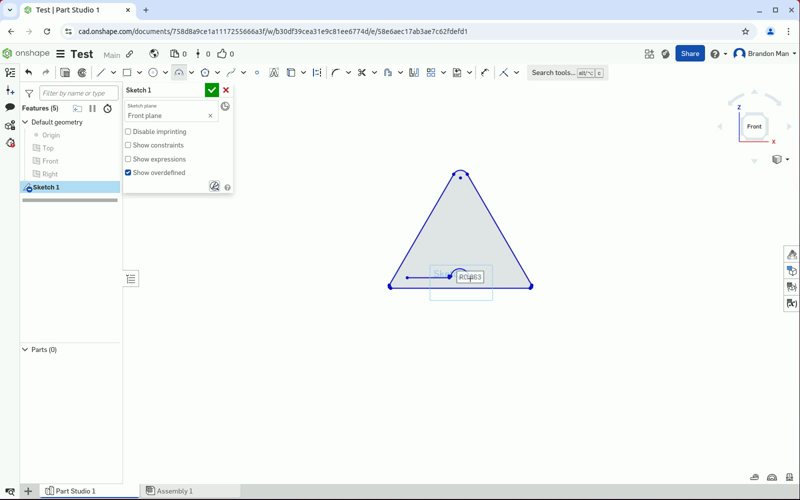
key_up(shift)
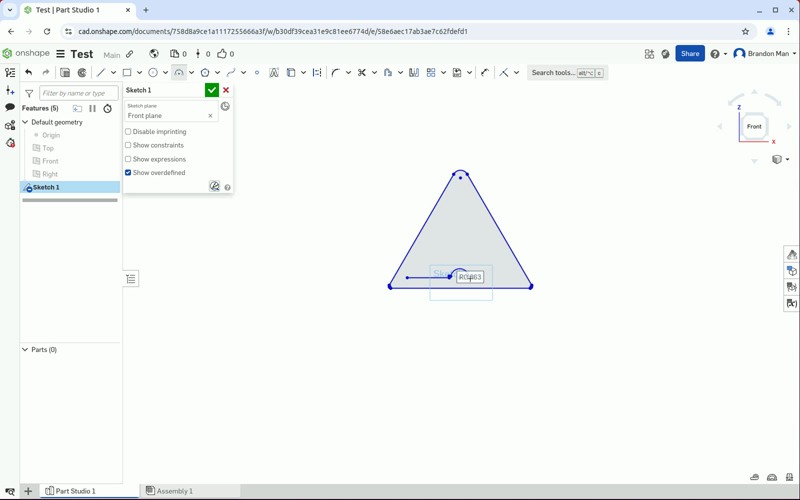
key(esc)
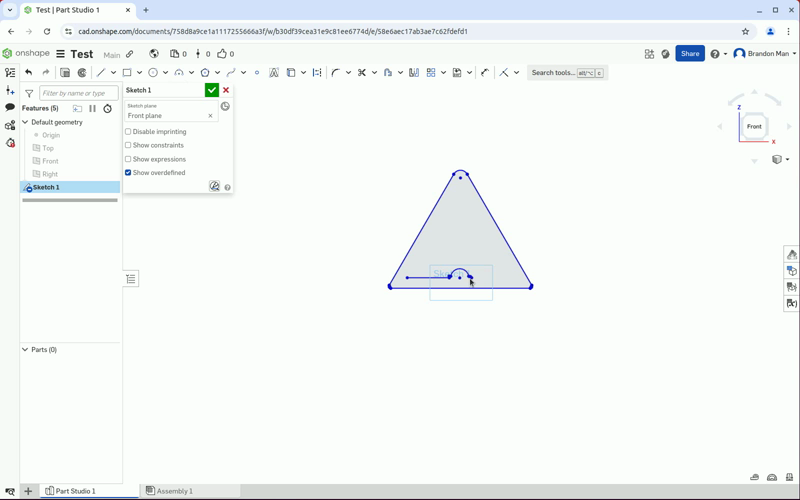
key(l)
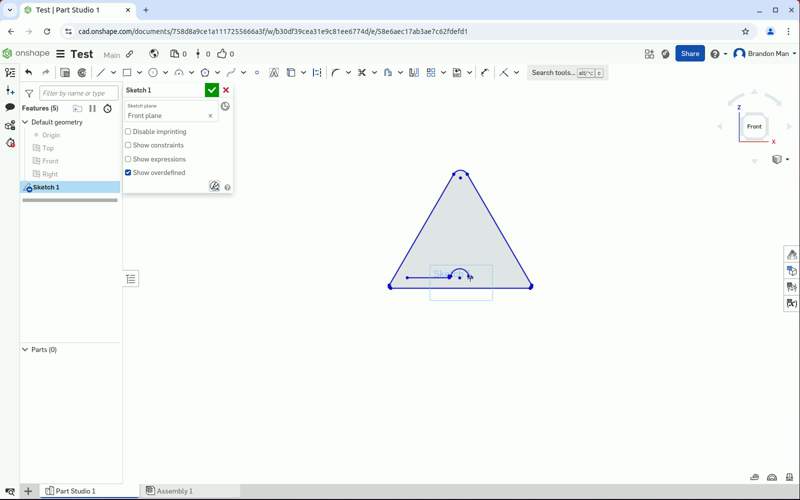
mouse_move(471, 277)
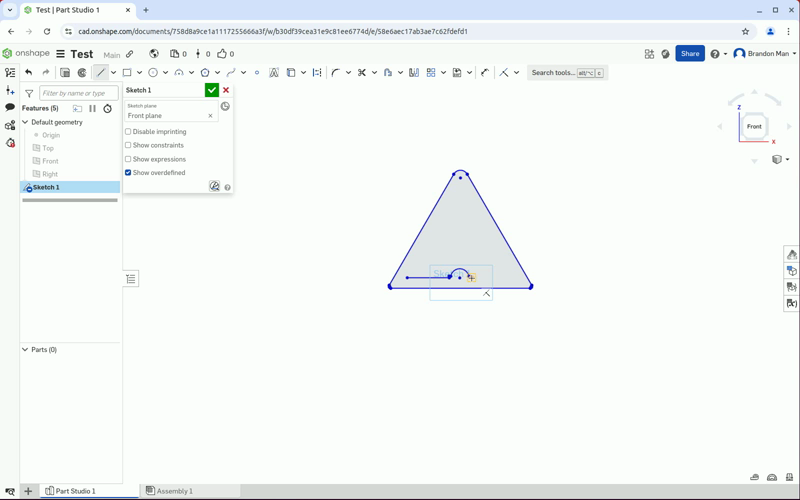
scroll(6)
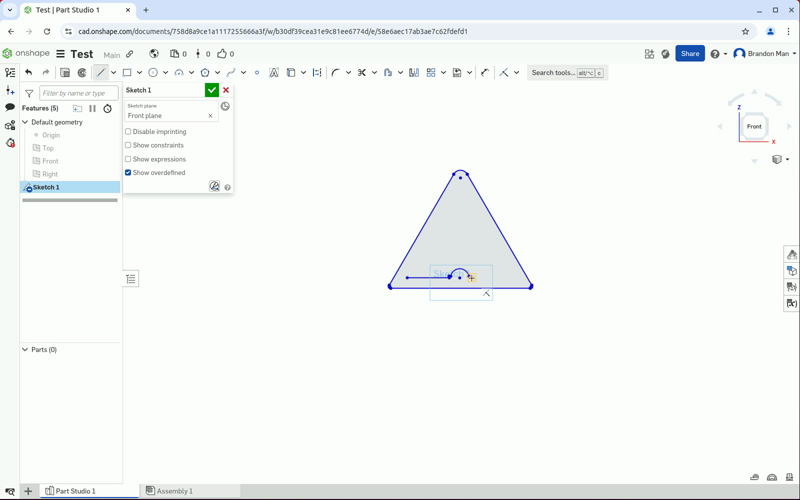
scroll(6)
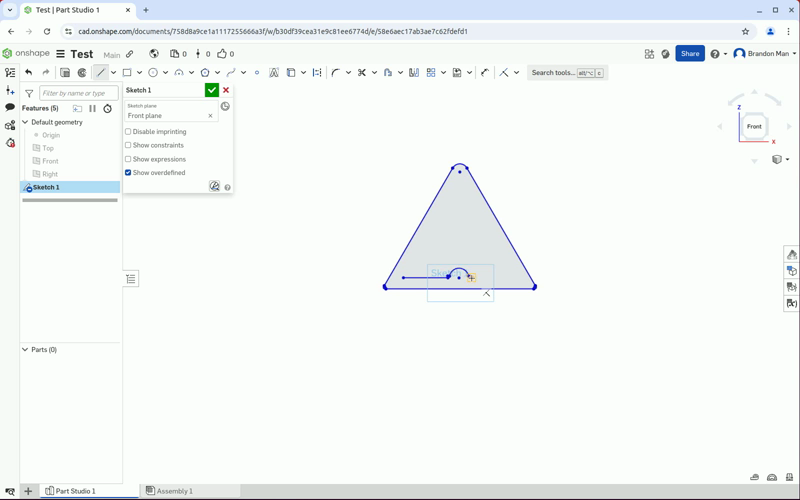
scroll(6)
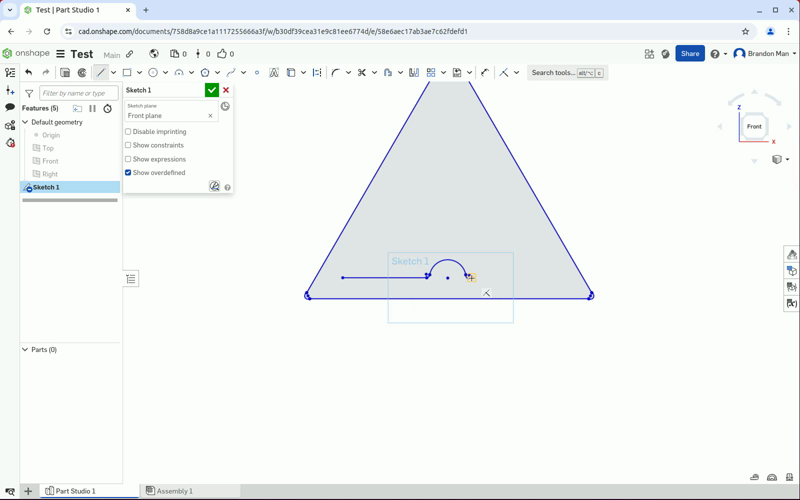
scroll(6)
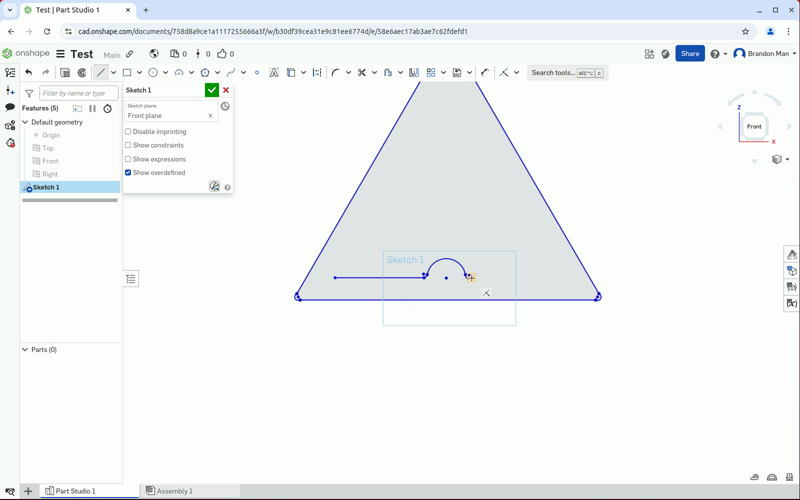
scroll(6)
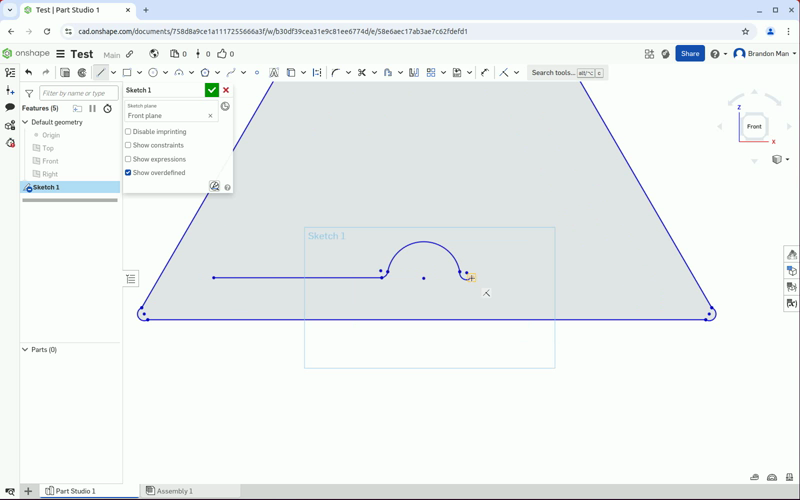
scroll(6)
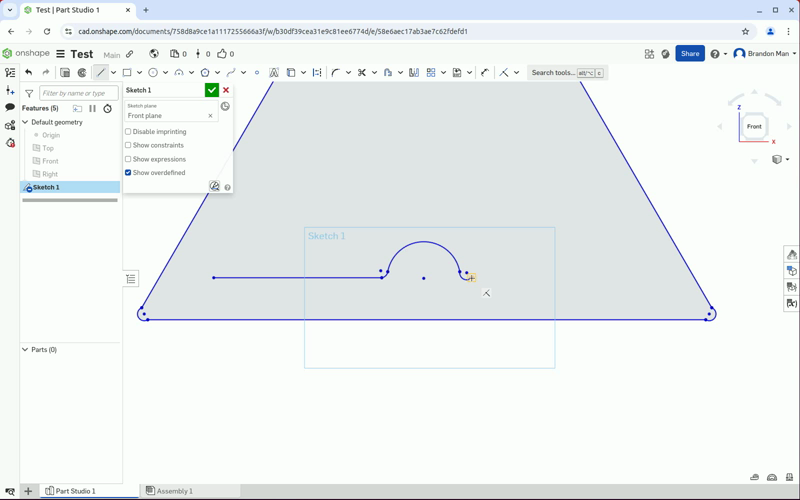
scroll(6)
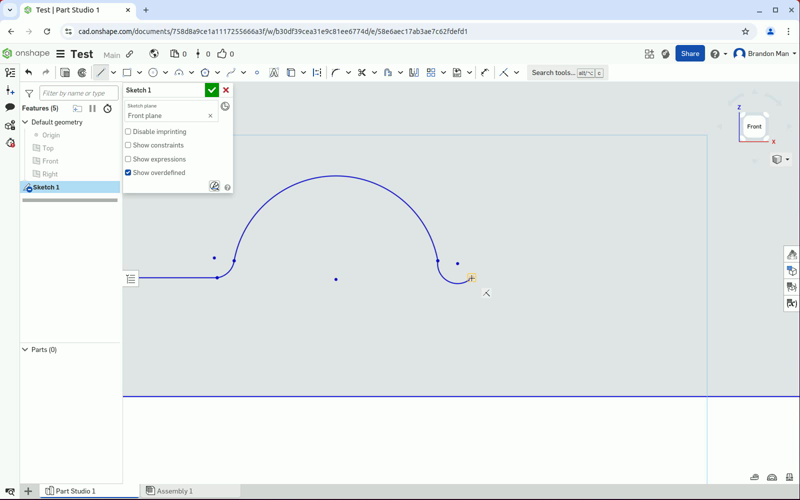
click(471, 277)
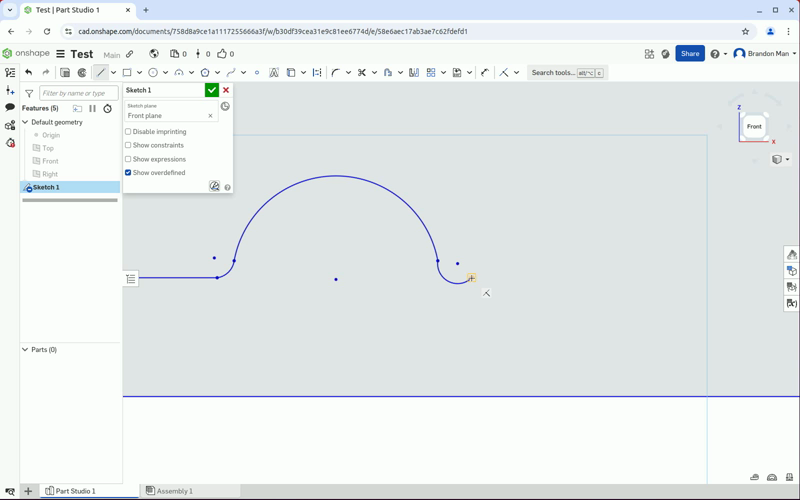
scroll(-6)
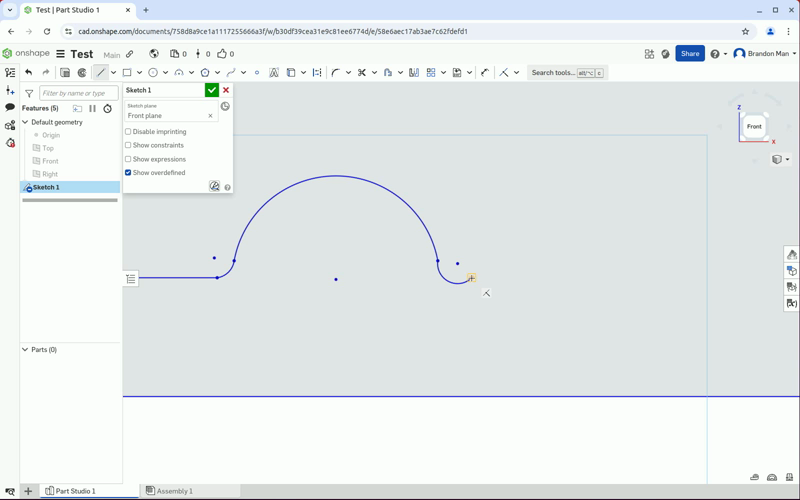
scroll(-6)
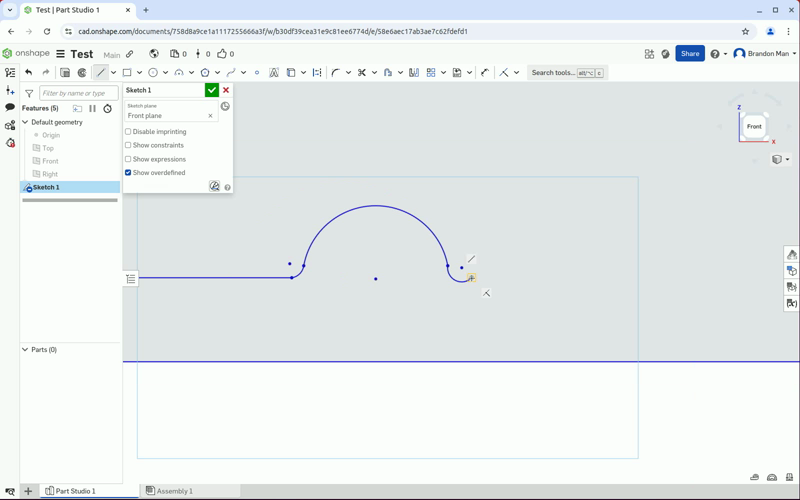
scroll(-6)
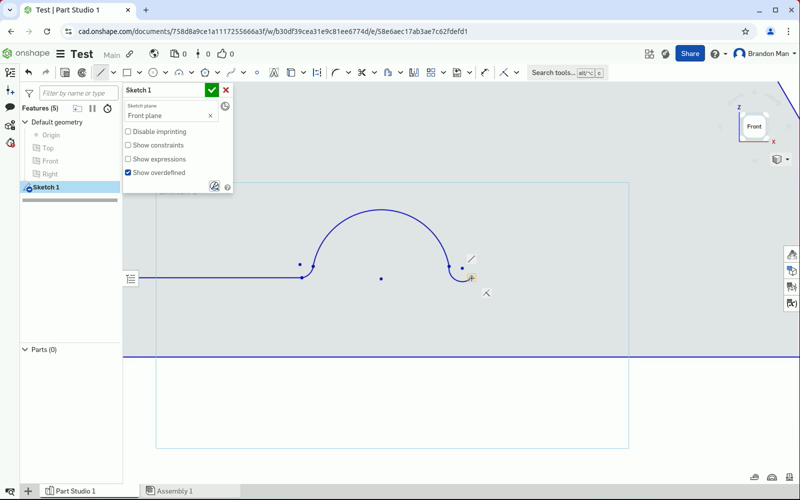
scroll(-6)
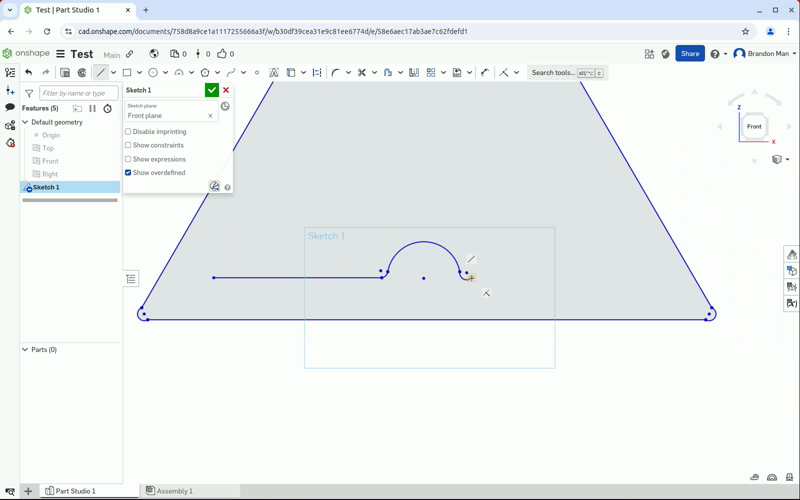
scroll(-6)
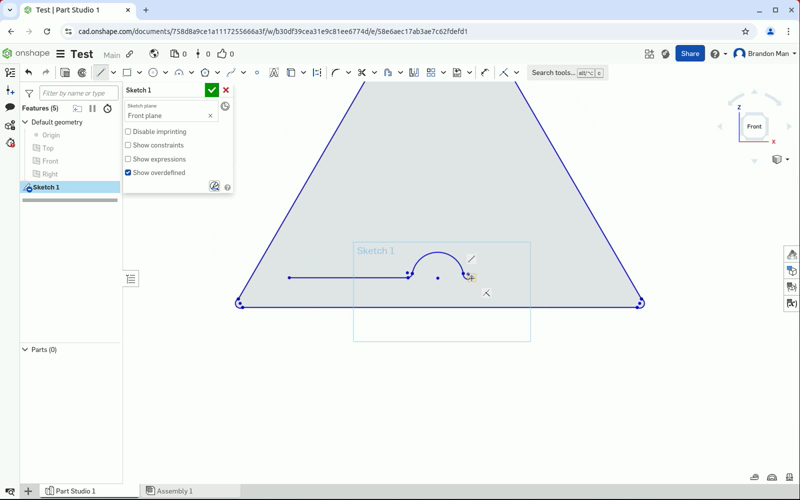
scroll(-6)
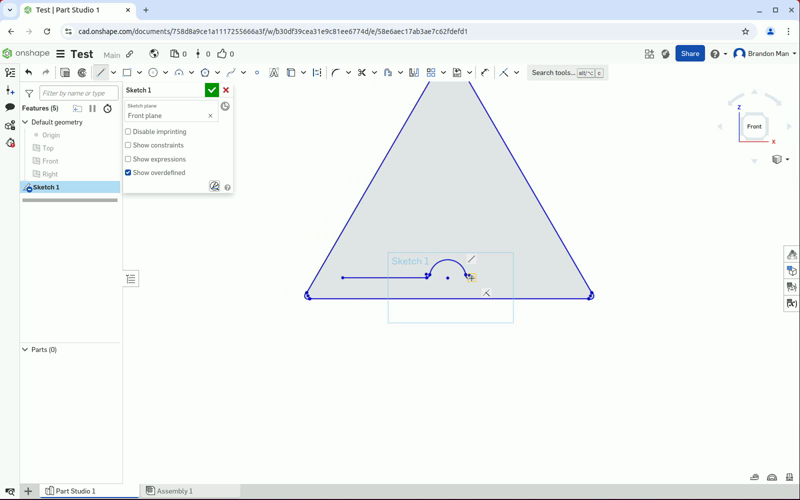
scroll(-6)
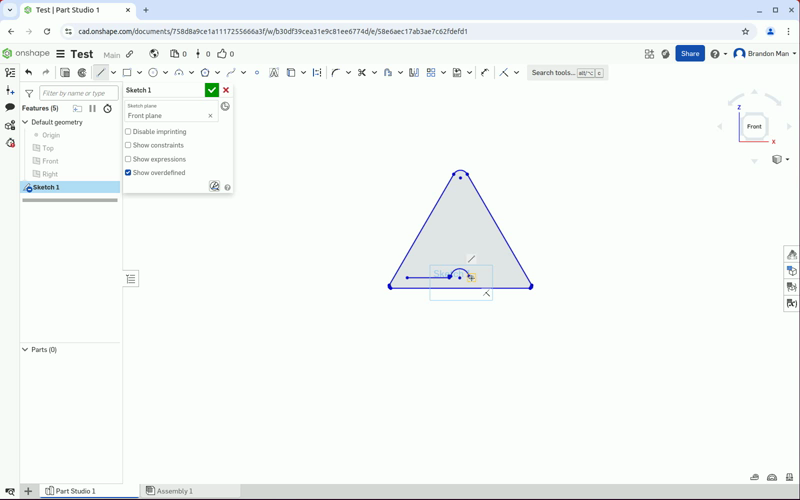
key_down(shift)
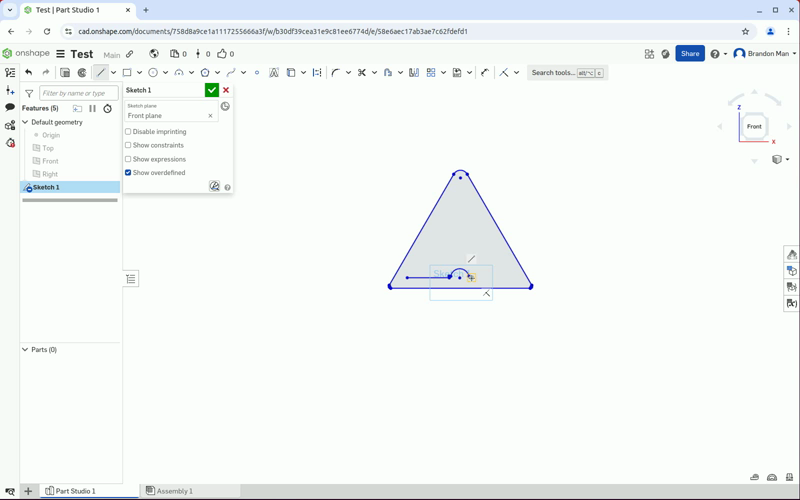
mouse_move(501, 277)
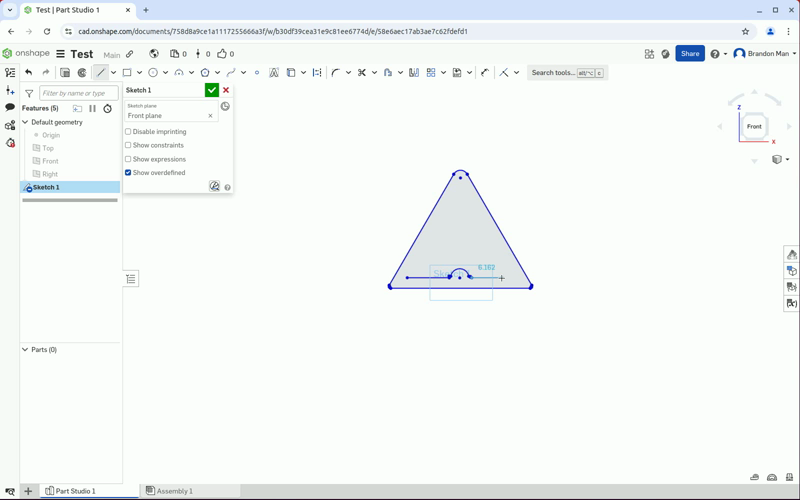
mouse_move(512, 277)
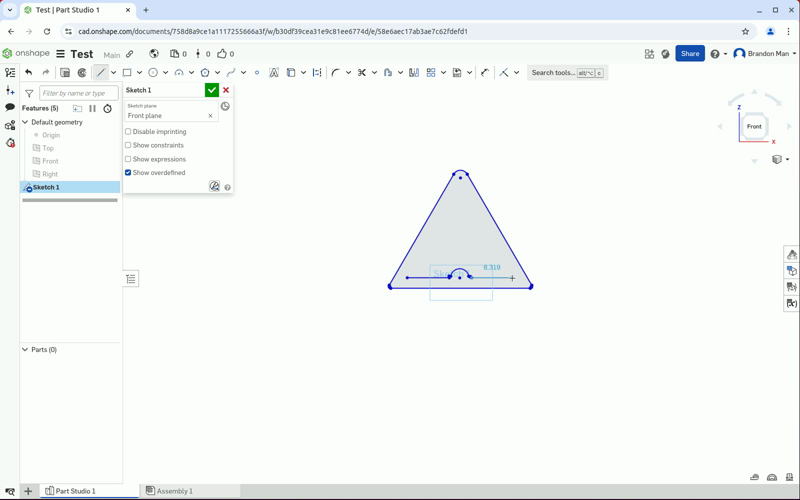
click(512, 277)
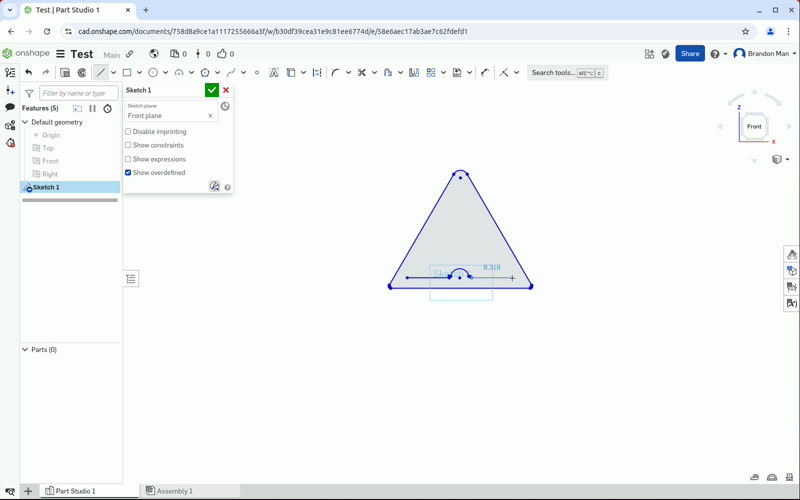
key_up(shift)
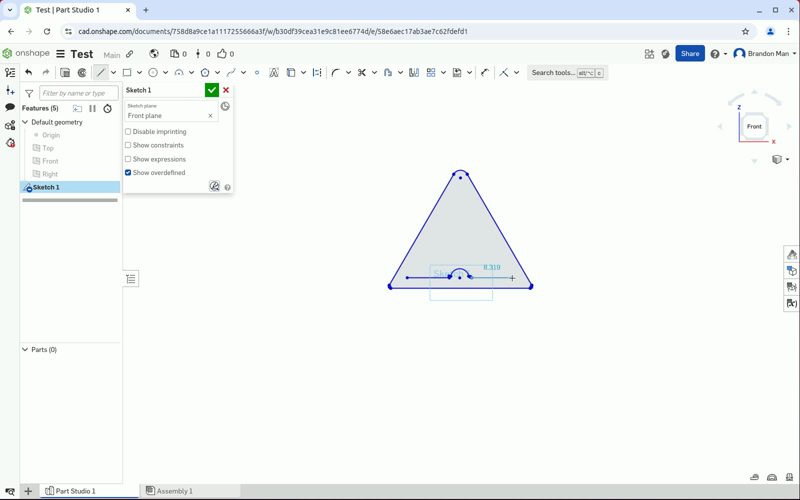
key(esc)
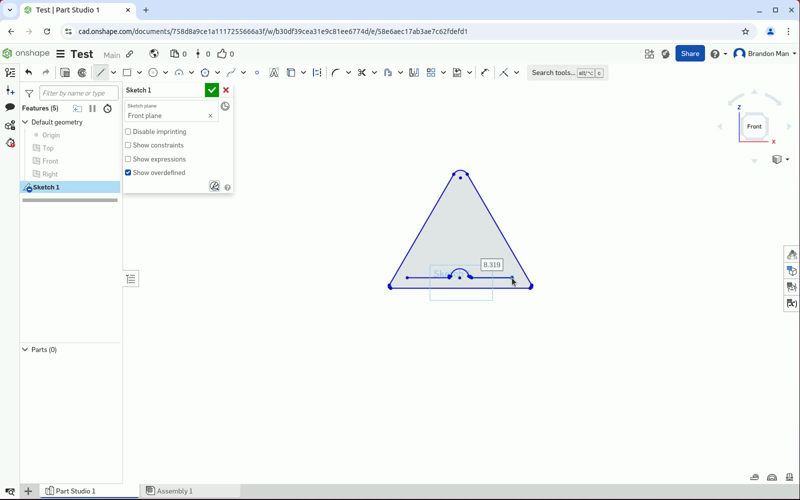
key(a)
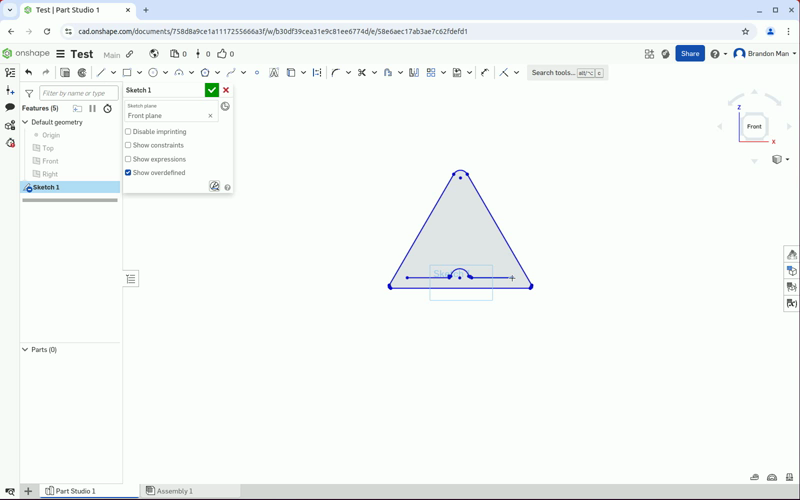
mouse_move(512, 277)
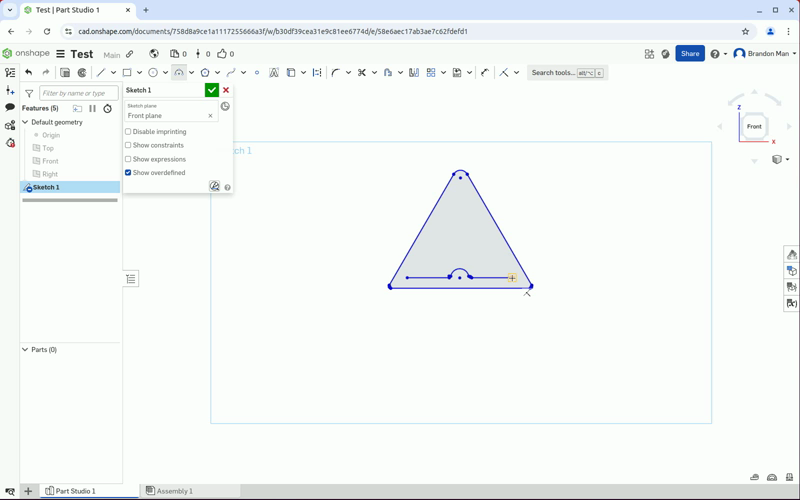
click(512, 277)
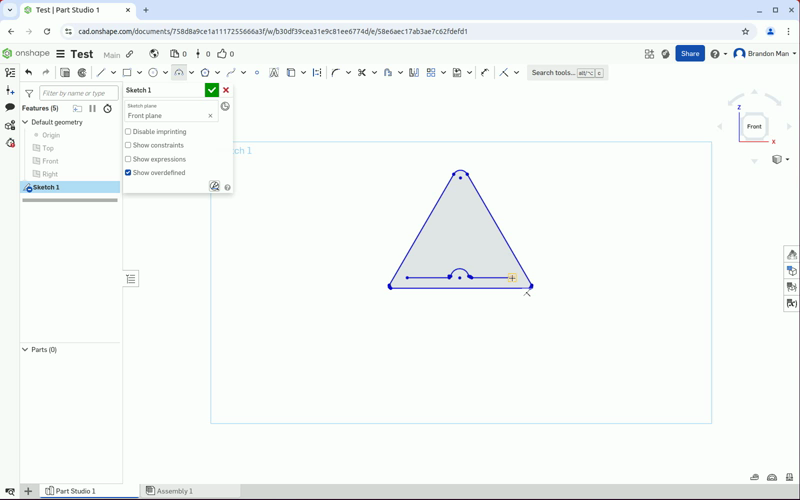
key_down(shift)
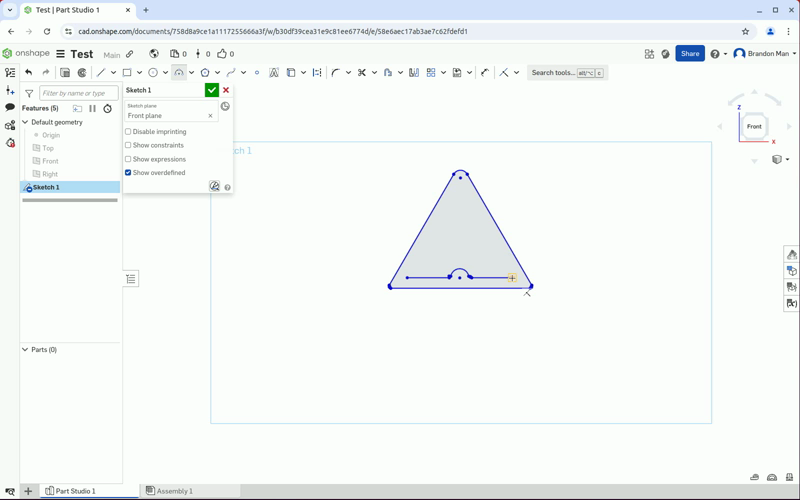
mouse_move(513, 274)
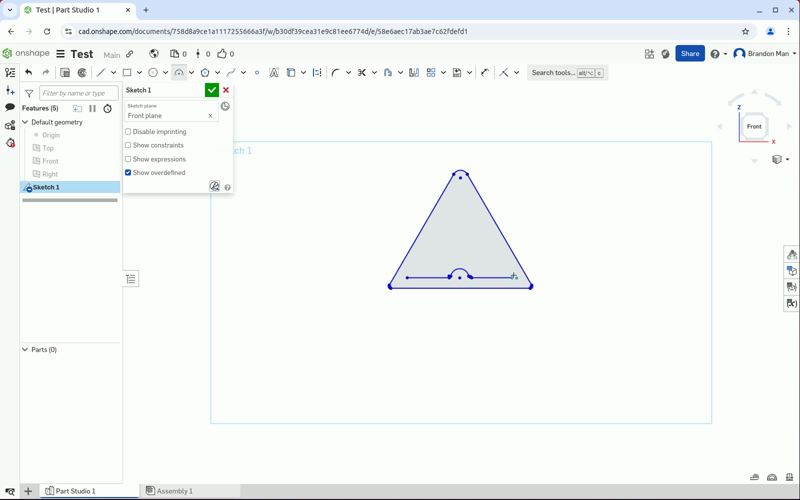
scroll(6)
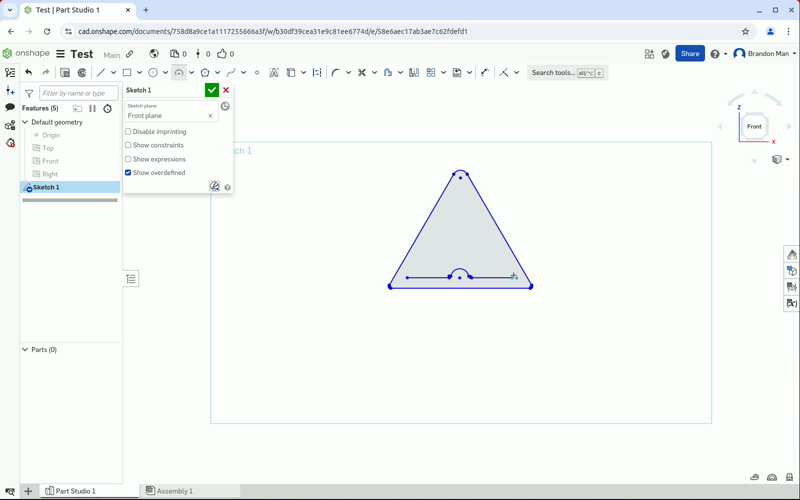
scroll(6)
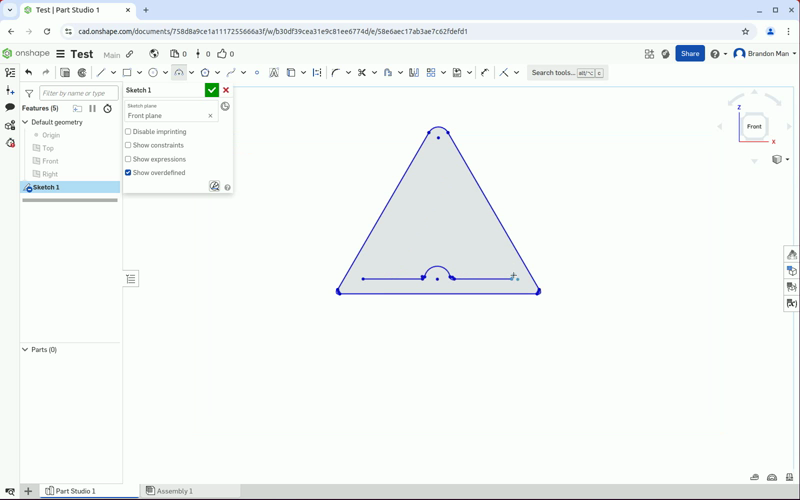
scroll(6)
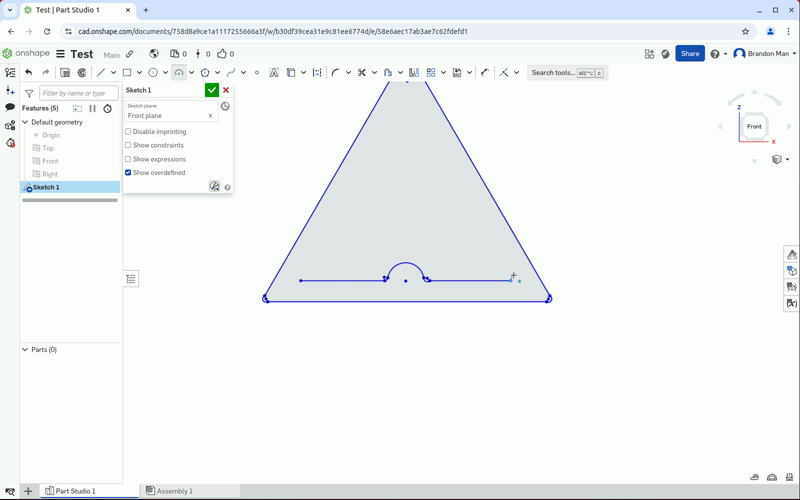
scroll(6)
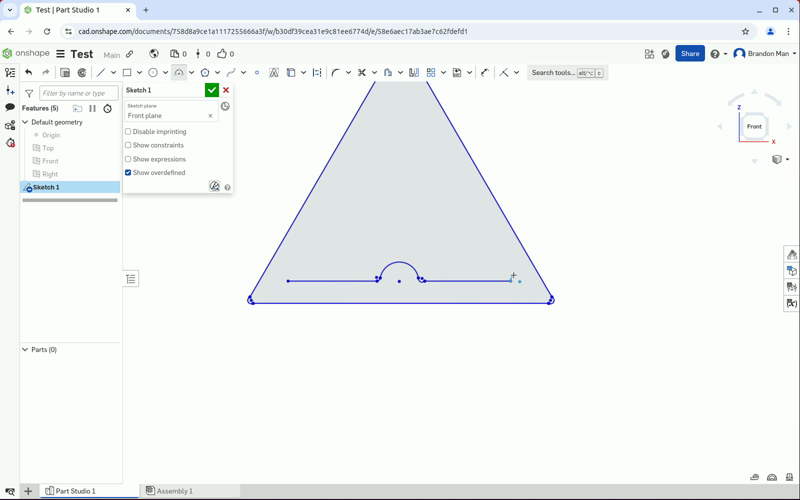
scroll(6)
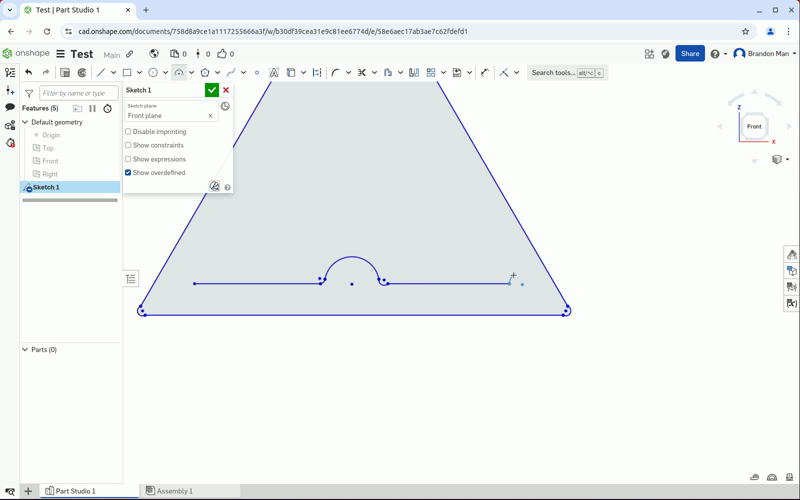
scroll(6)
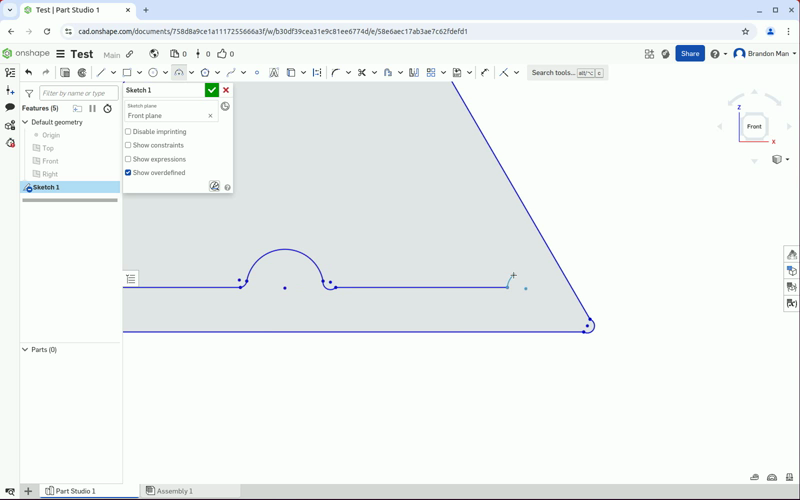
scroll(6)
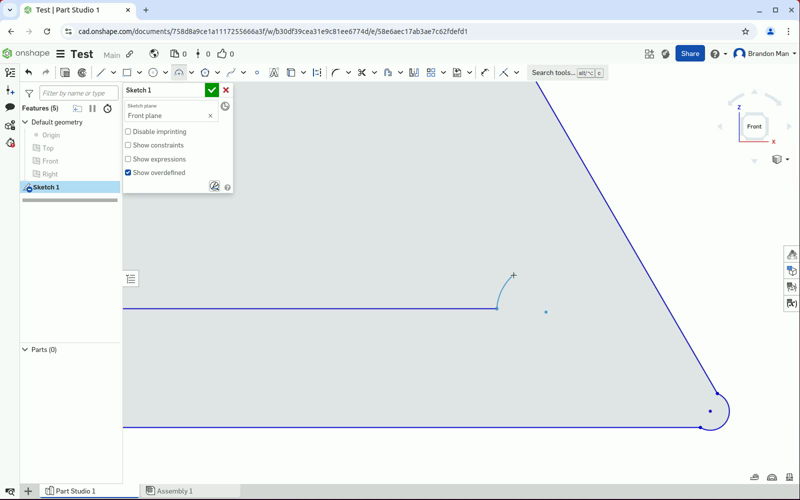
click(513, 274)
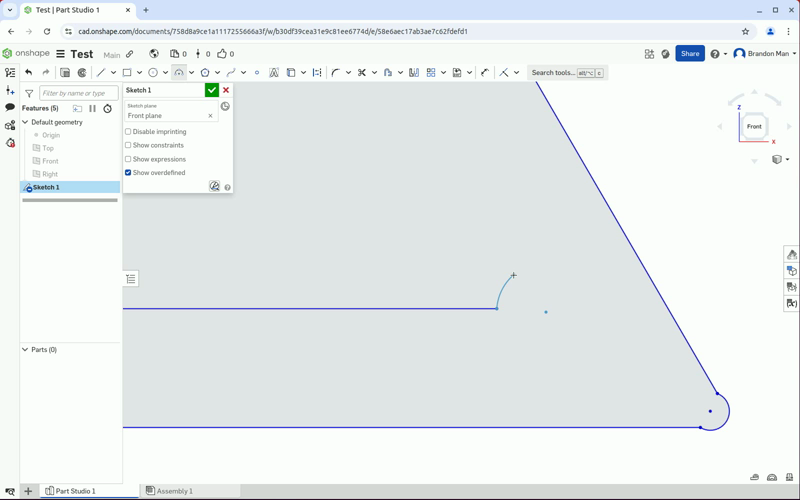
scroll(-6)
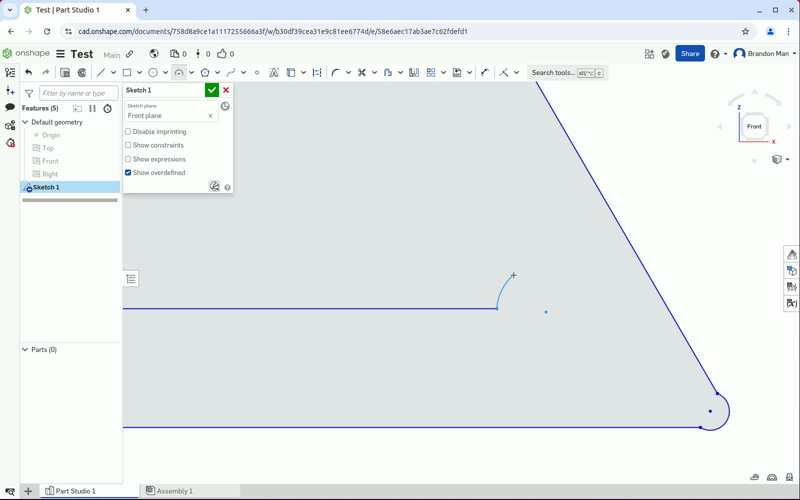
scroll(-6)
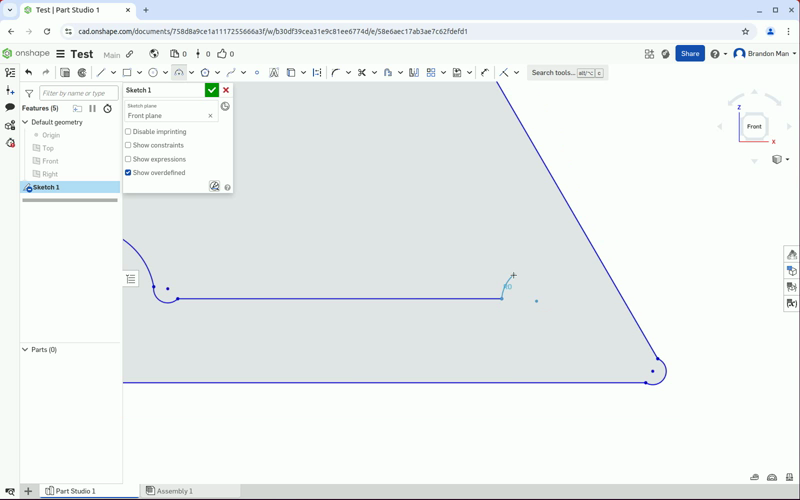
scroll(-6)
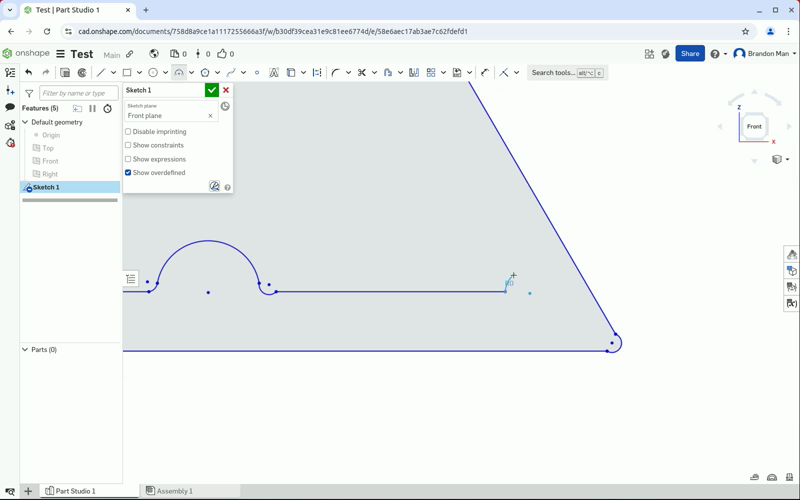
scroll(-6)
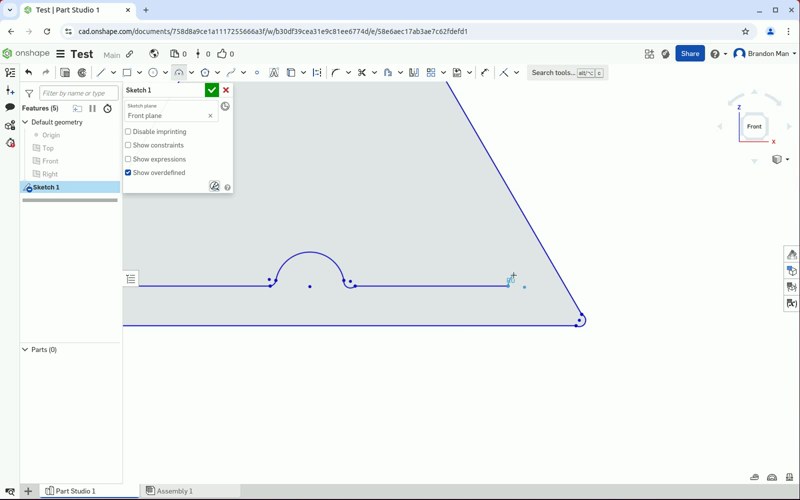
scroll(-6)
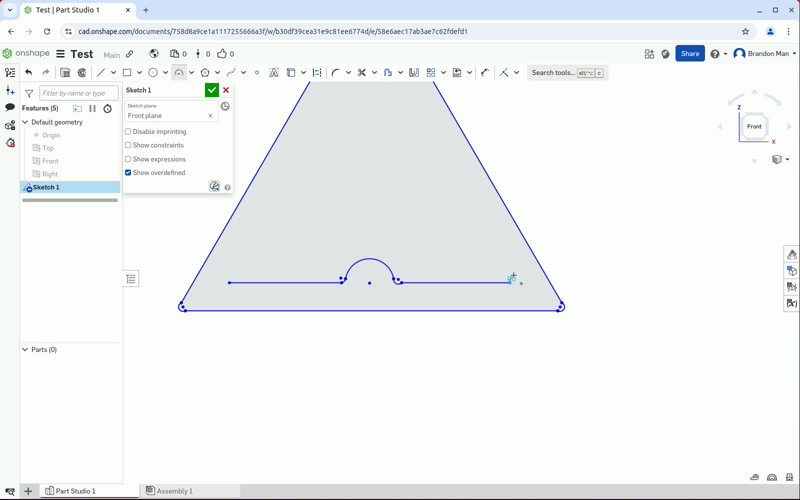
scroll(-6)
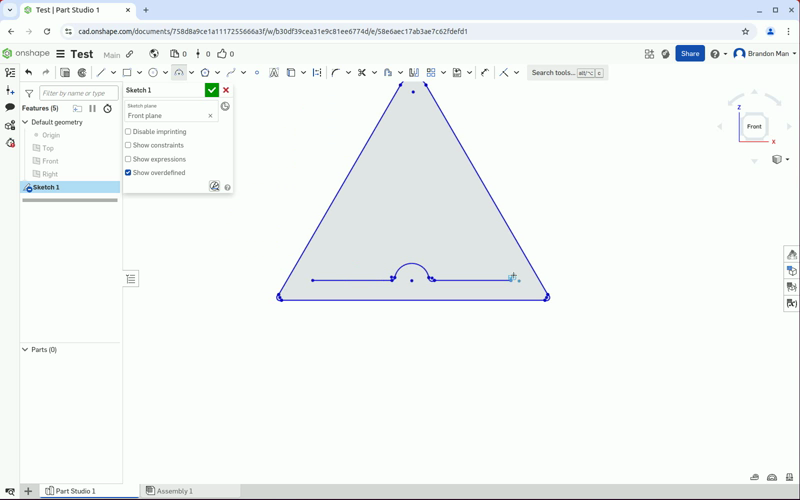
scroll(-6)
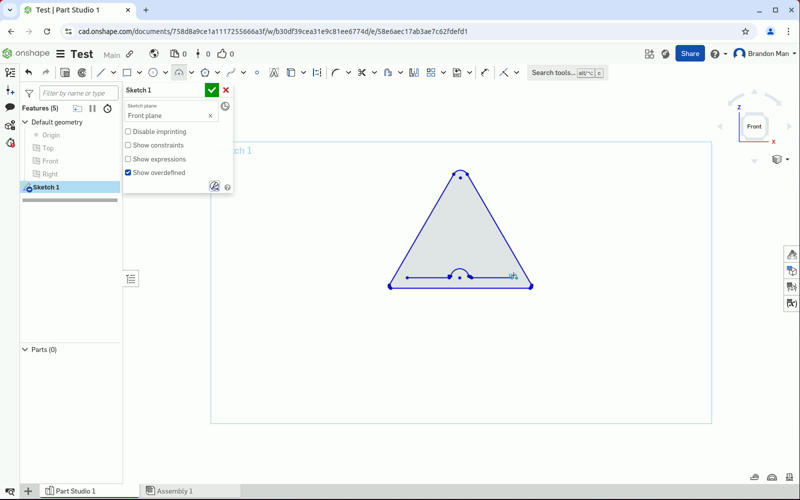
mouse_move(514, 276)
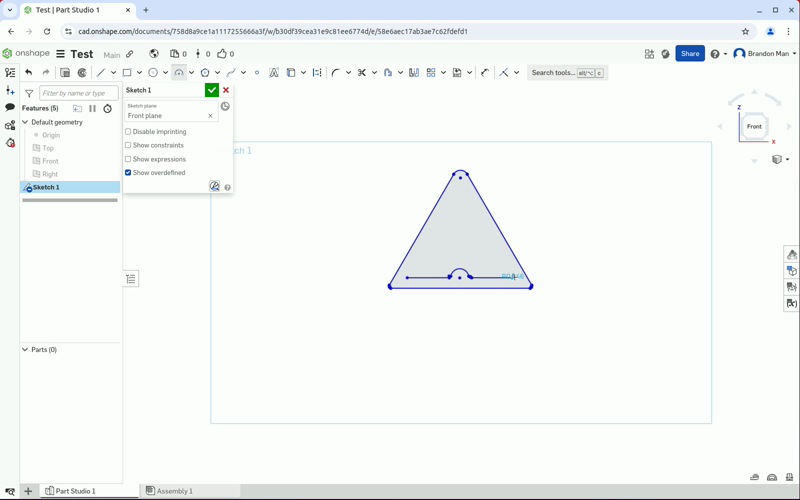
scroll(6)
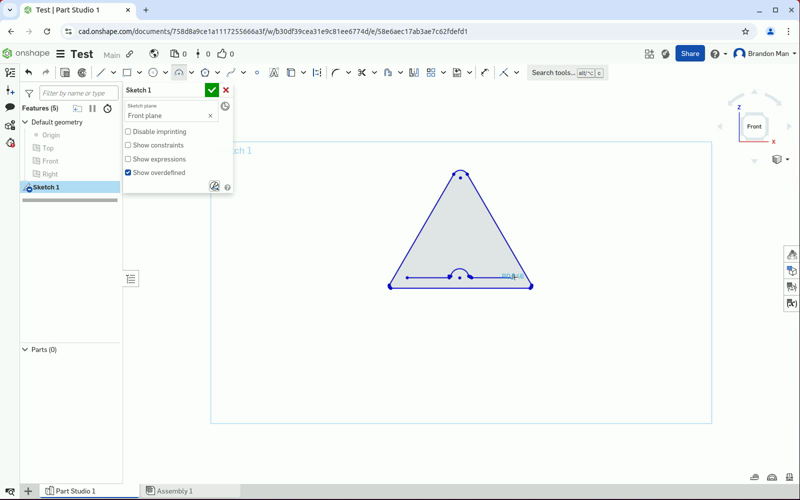
scroll(6)
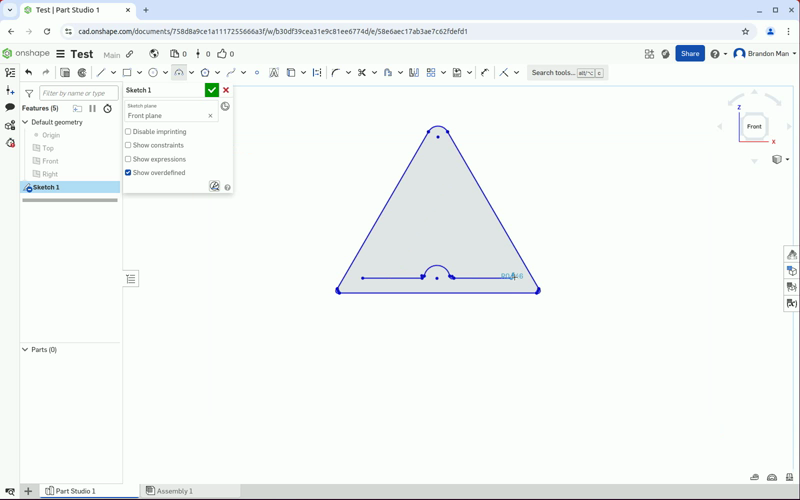
scroll(6)
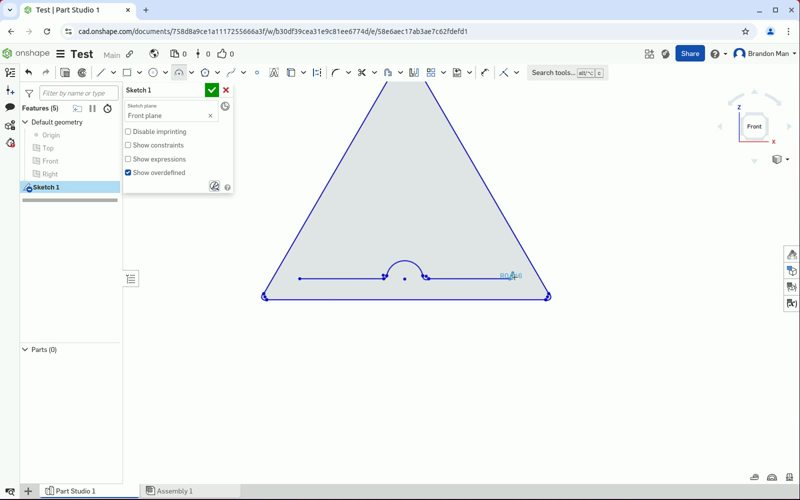
scroll(6)
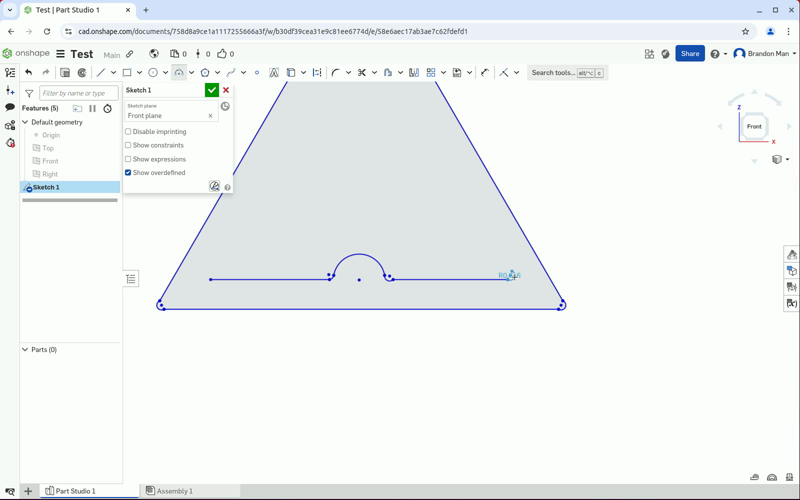
scroll(6)
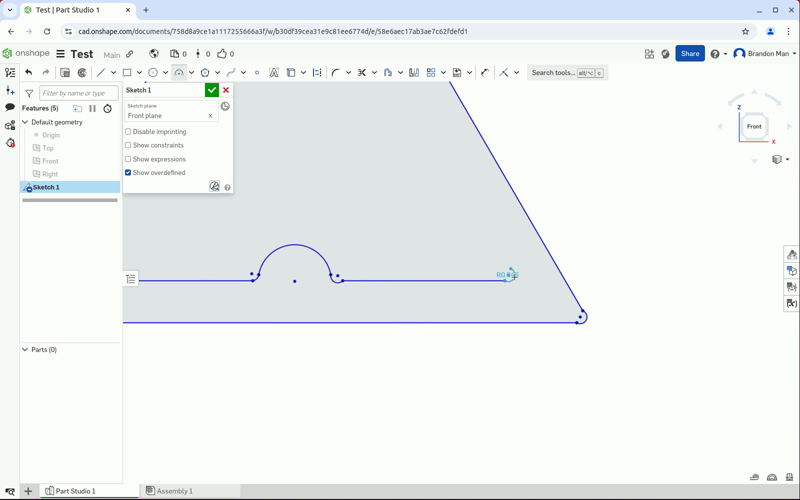
scroll(6)
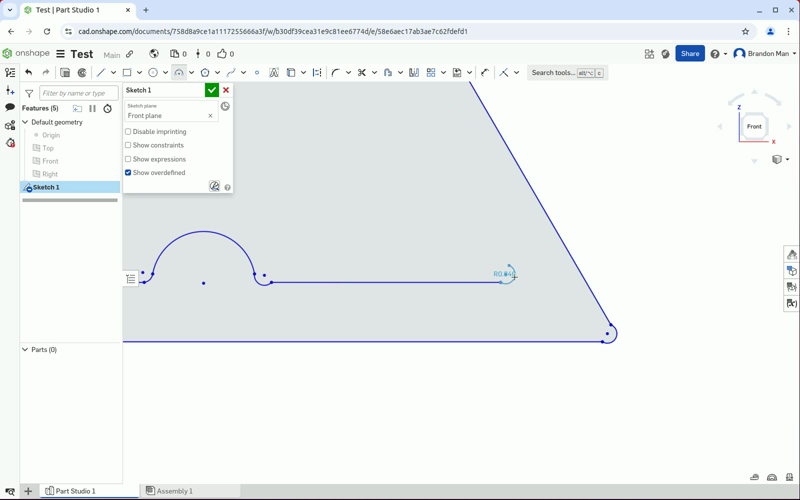
scroll(6)
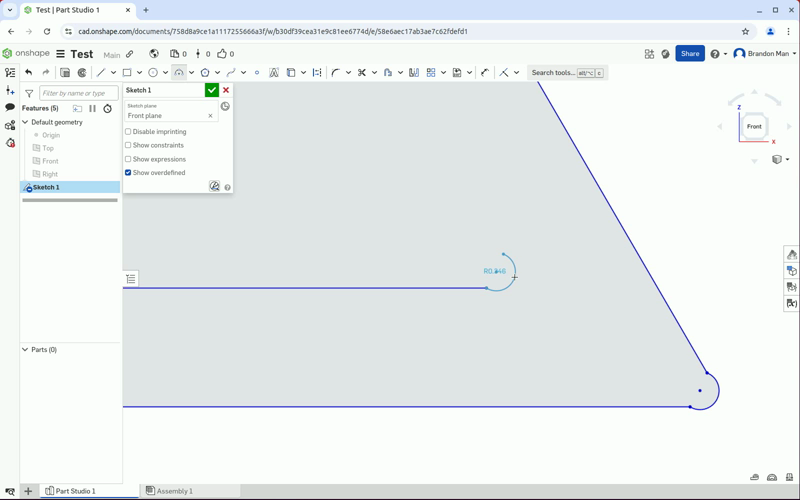
click(514, 276)
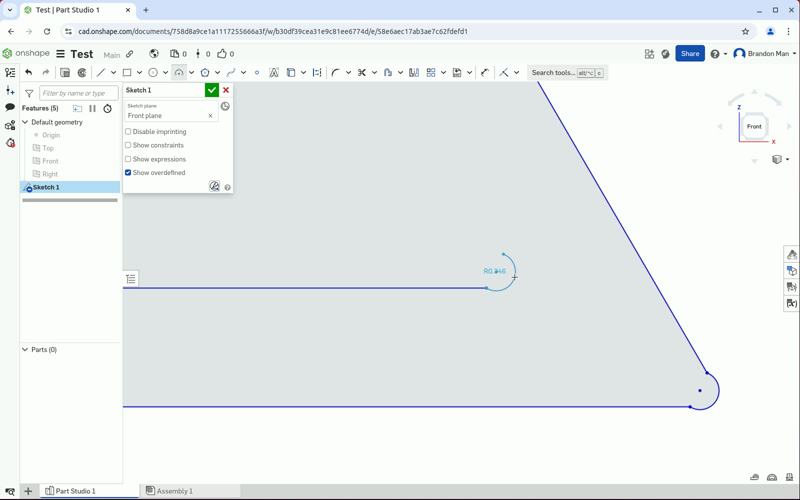
scroll(-6)
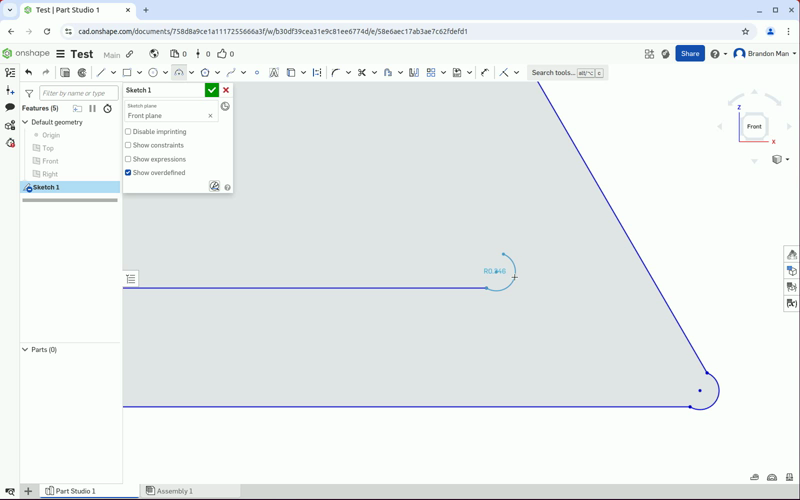
scroll(-6)
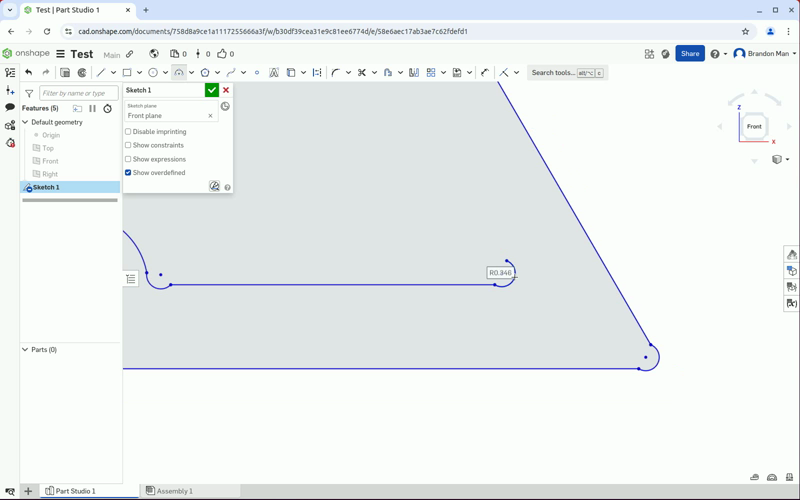
scroll(-6)
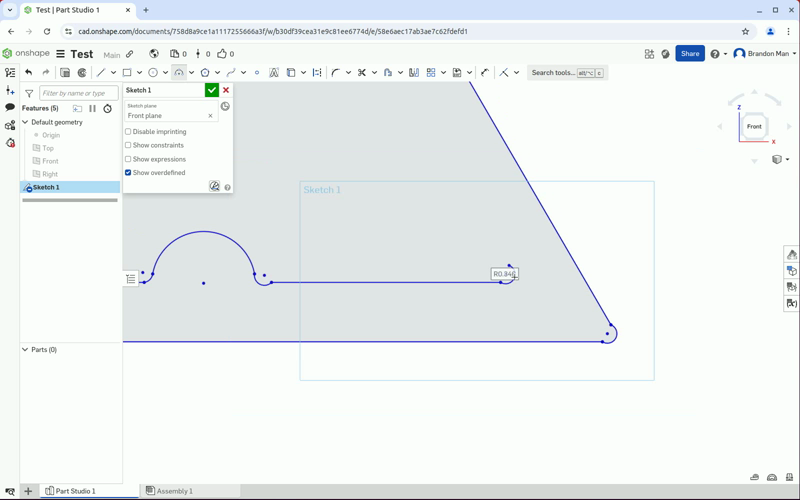
scroll(-6)
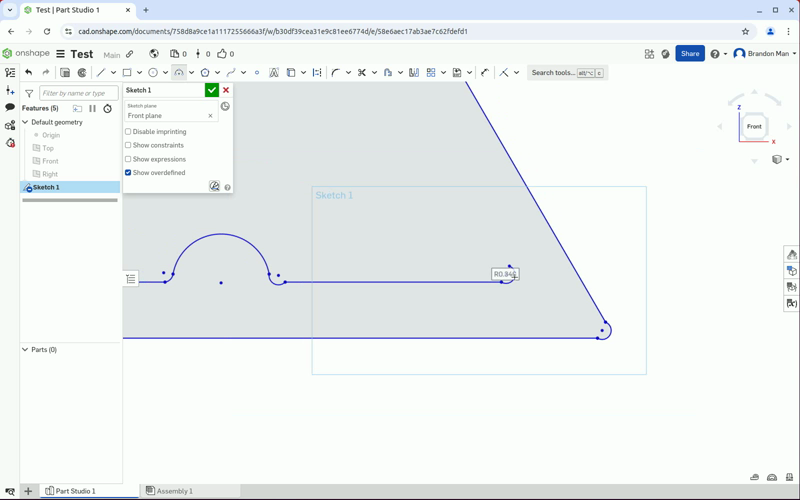
scroll(-6)
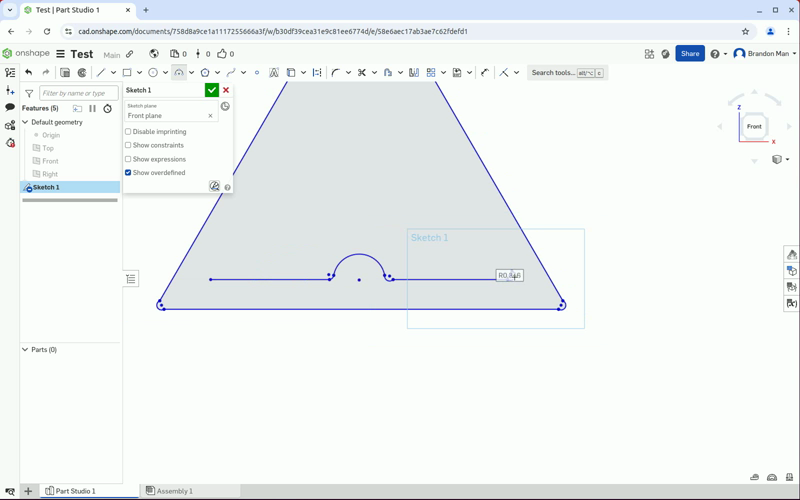
scroll(-6)
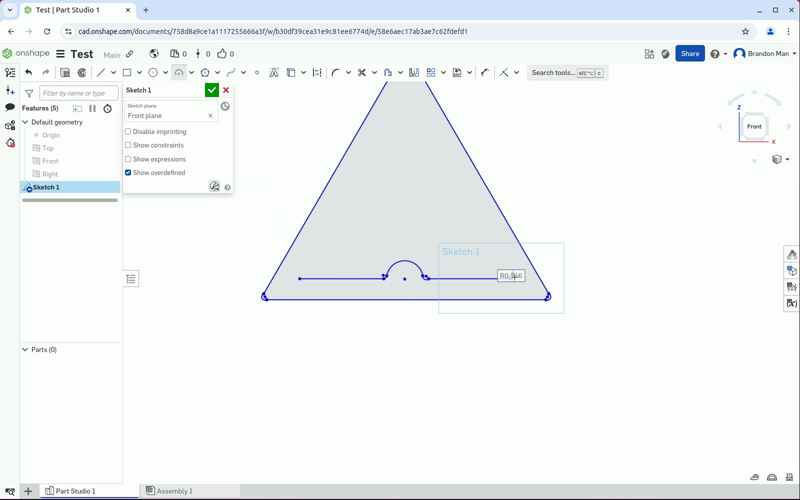
scroll(-6)
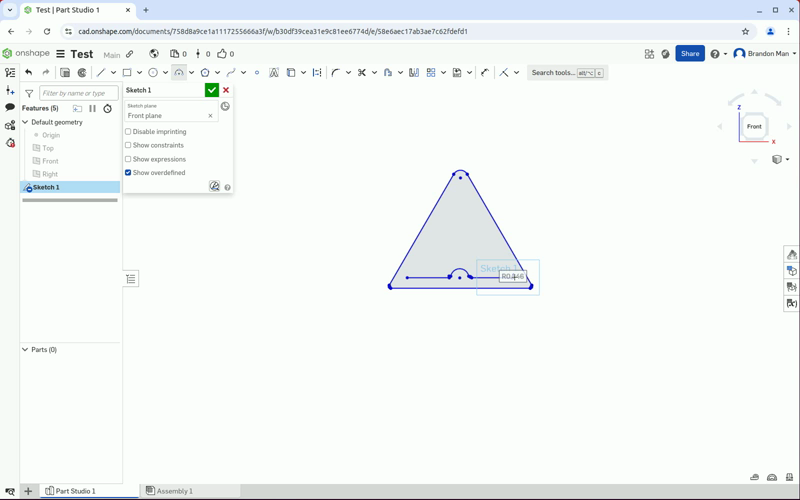
key_up(shift)
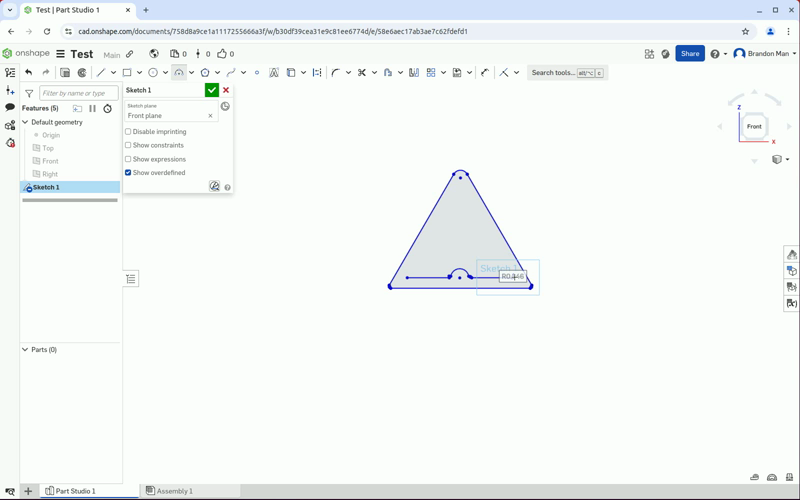
key(esc)
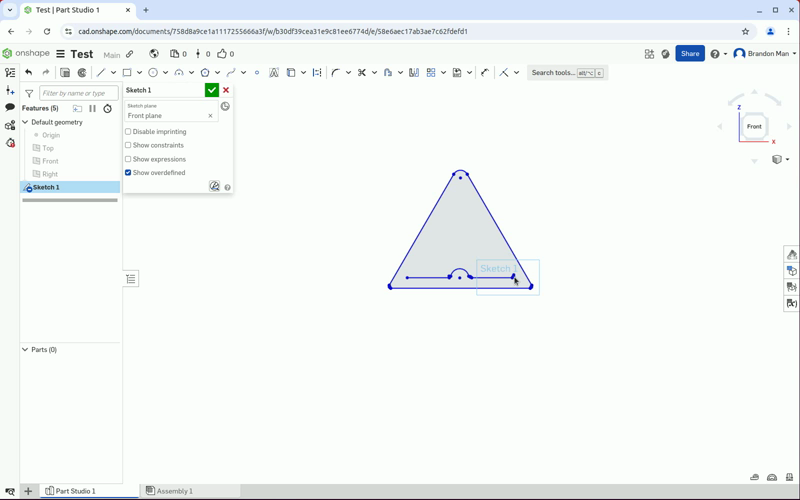
key(l)
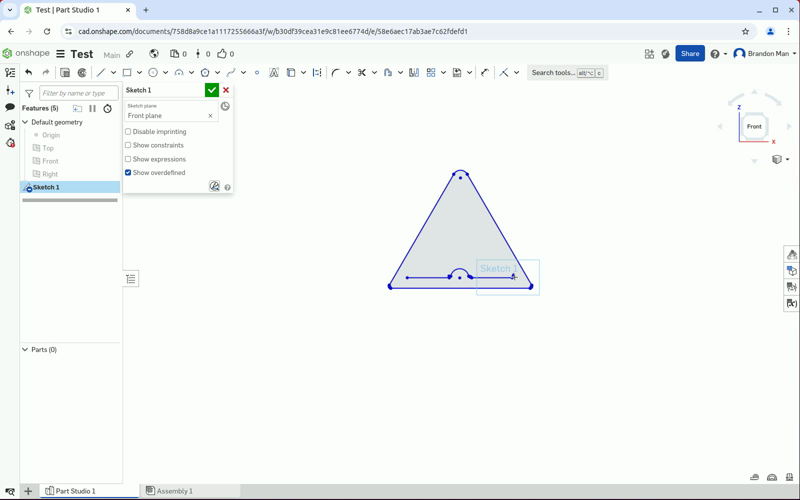
mouse_move(513, 274)
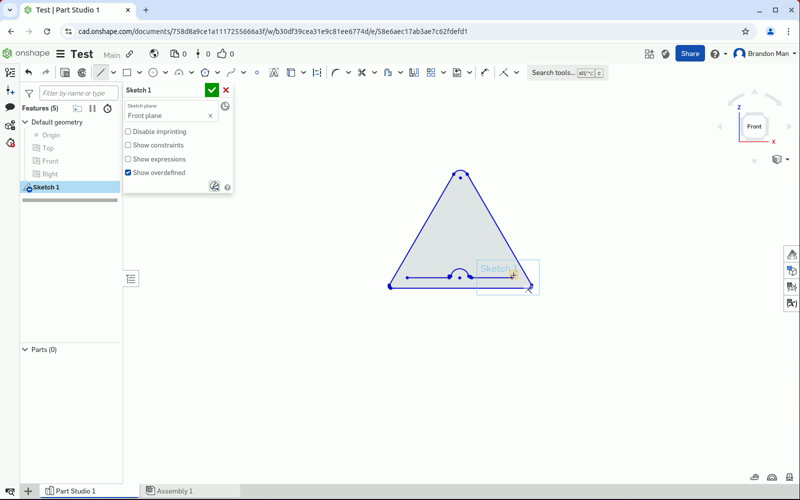
scroll(6)
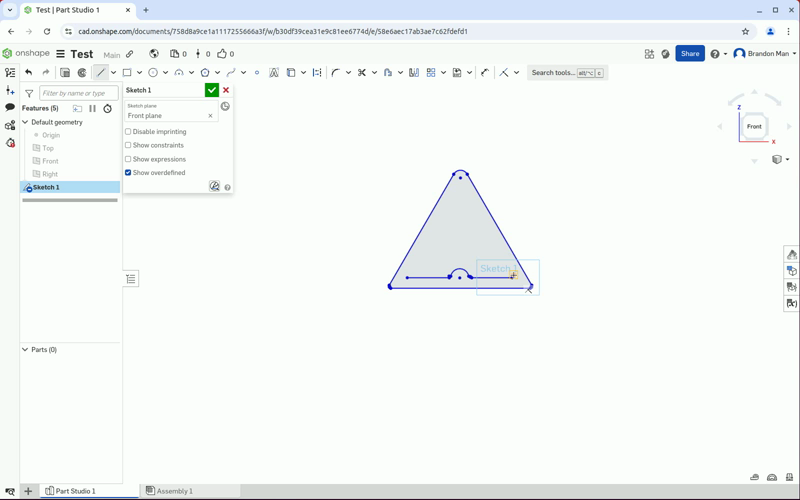
scroll(6)
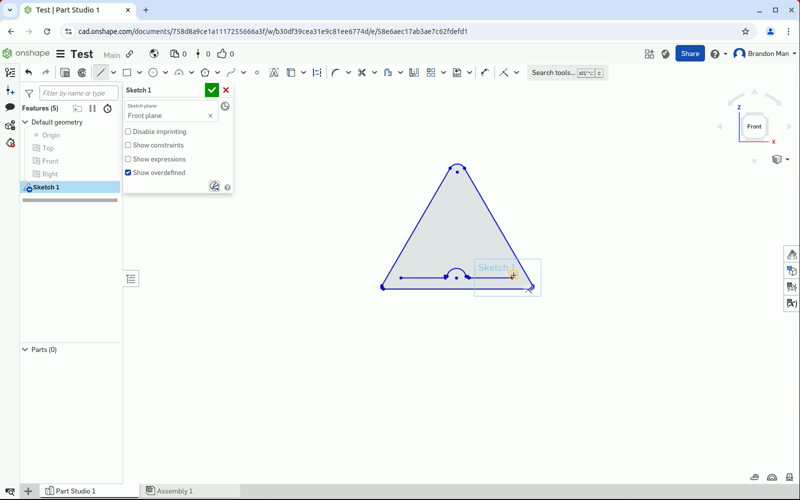
scroll(6)
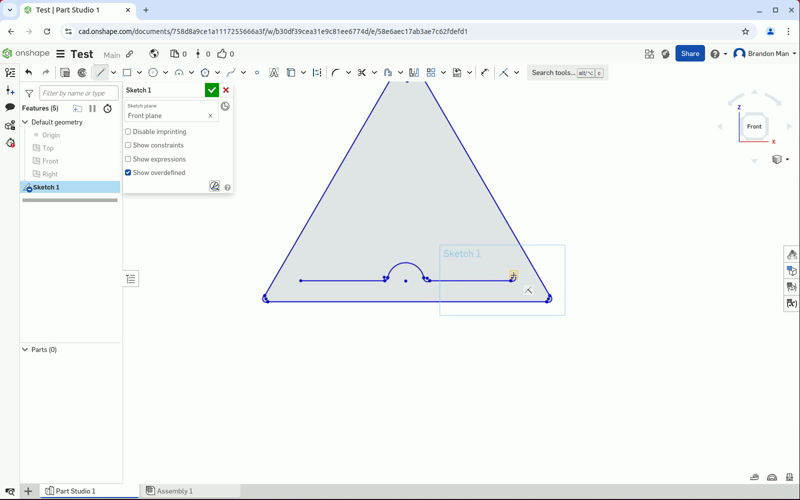
scroll(6)
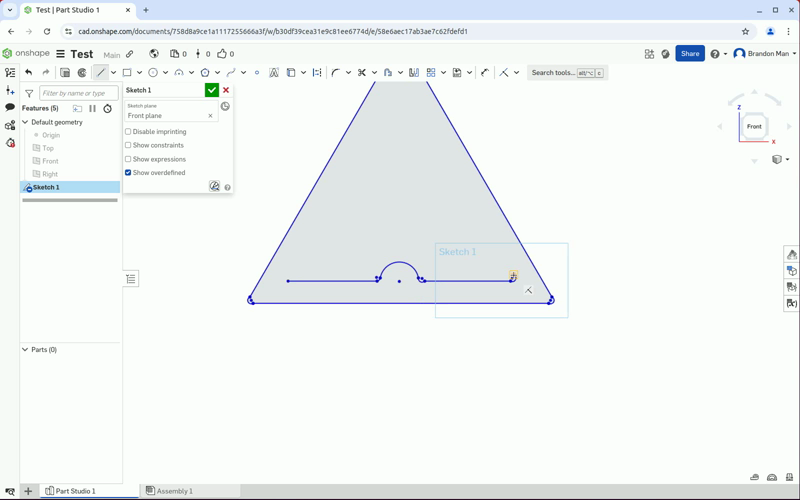
scroll(6)
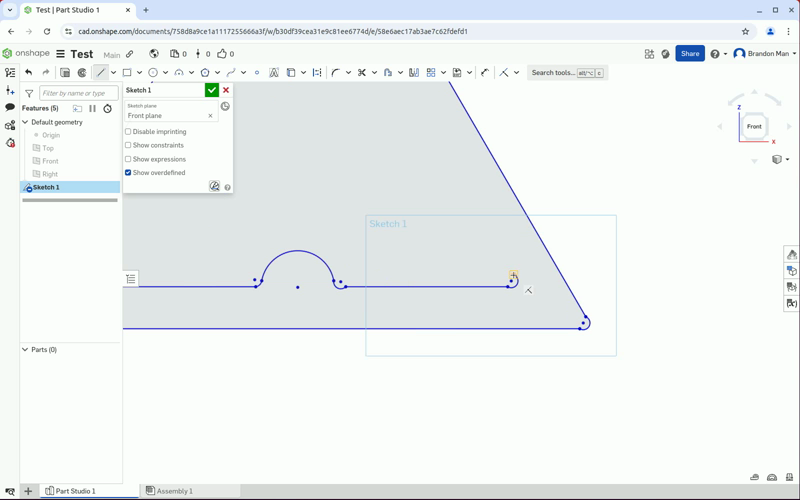
scroll(6)
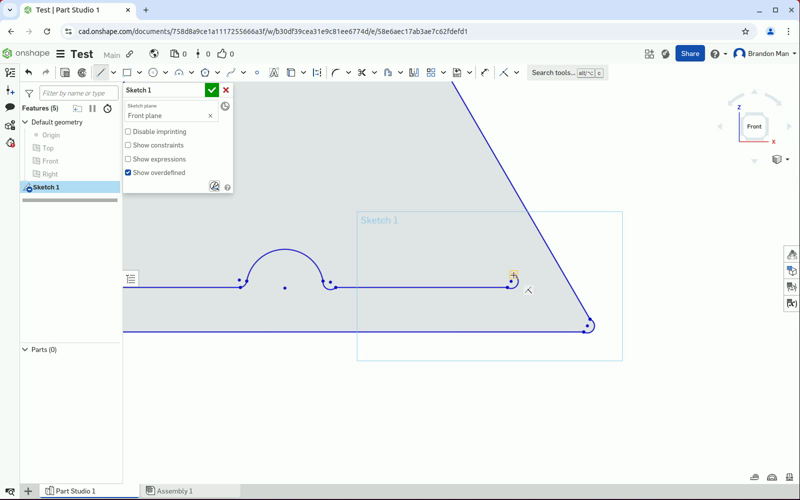
scroll(6)
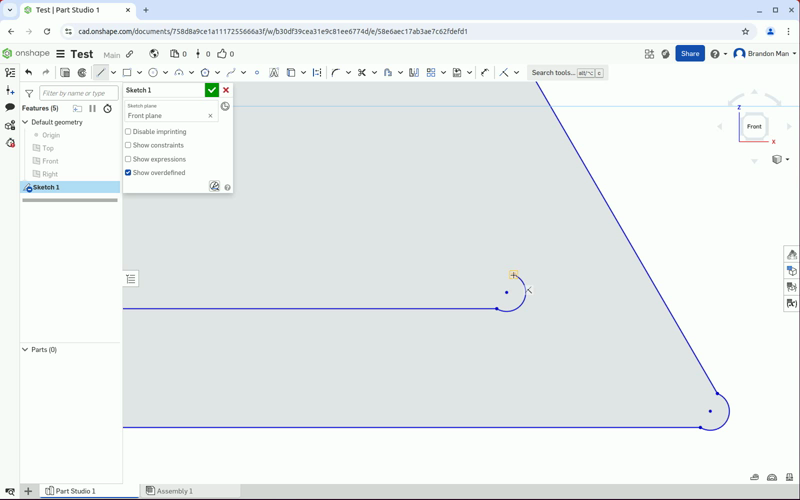
click(513, 274)
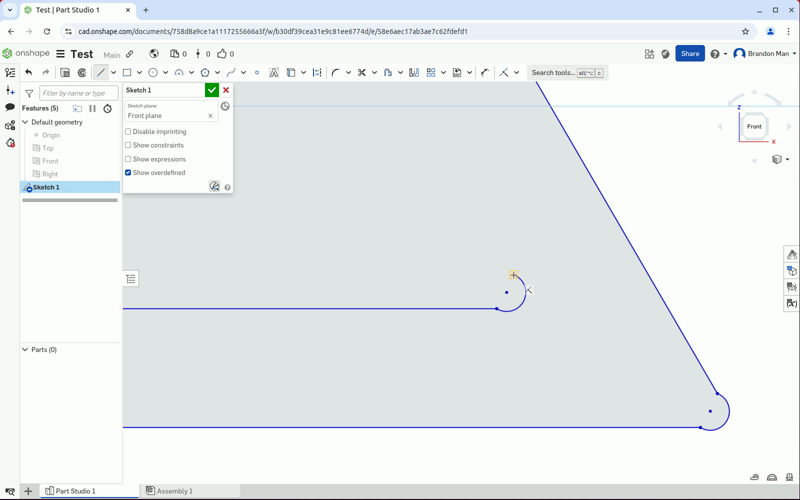
scroll(-6)
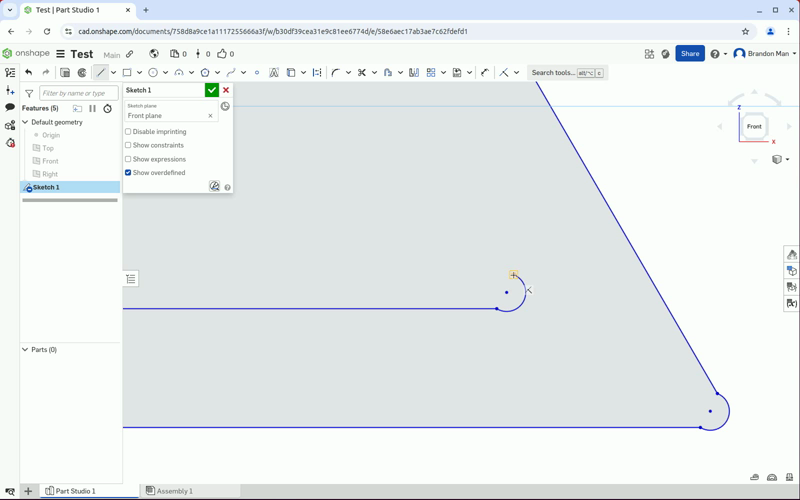
scroll(-6)
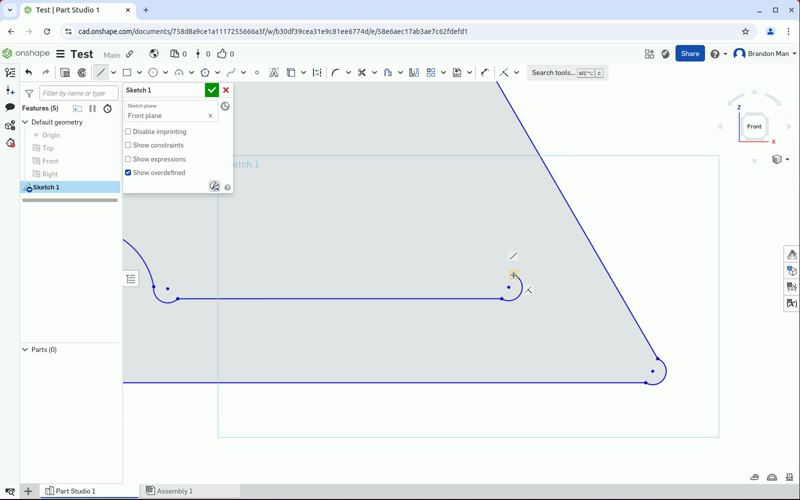
scroll(-6)
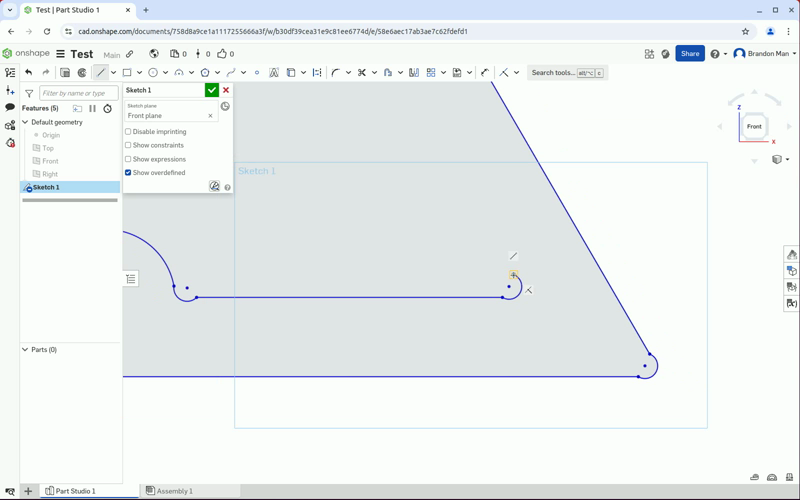
scroll(-6)
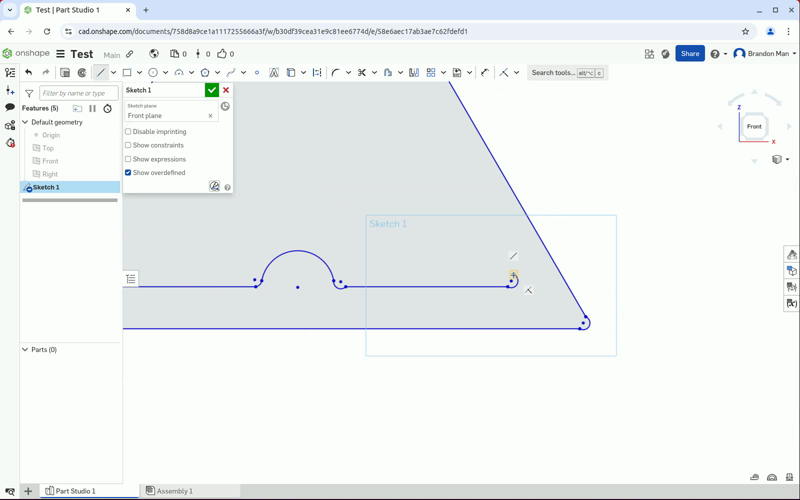
scroll(-6)
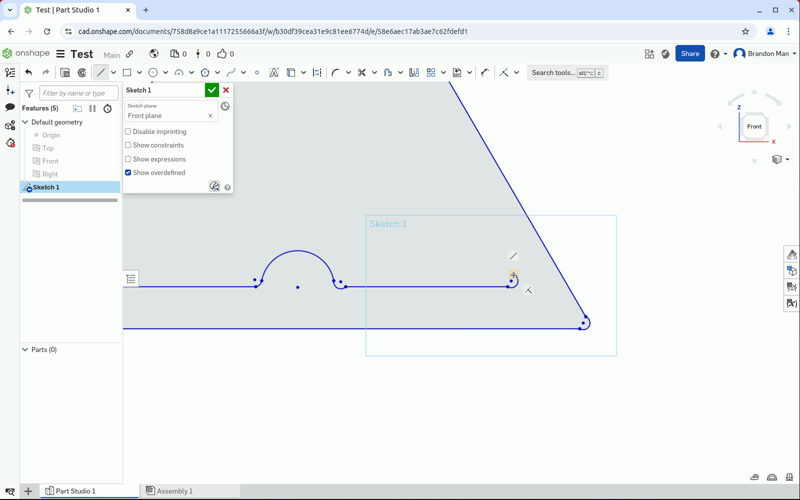
scroll(-6)
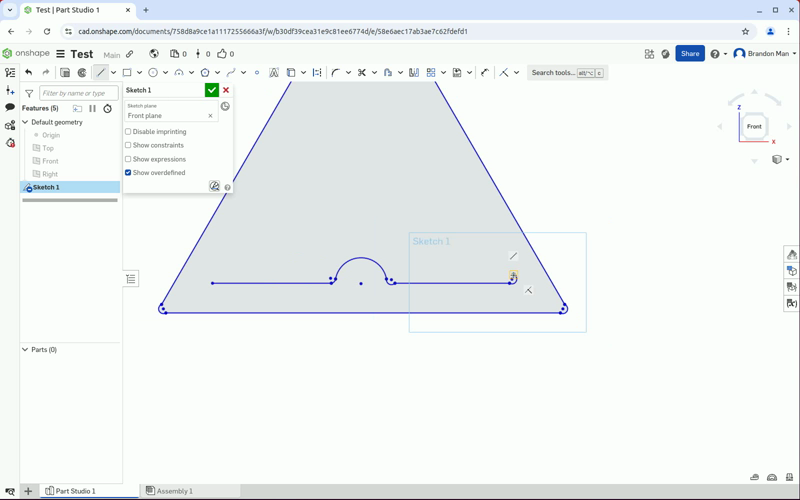
scroll(-6)
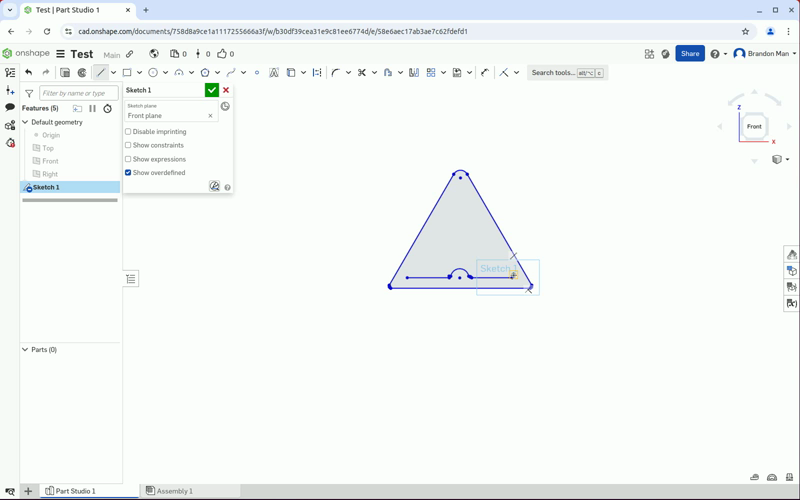
key_down(shift)
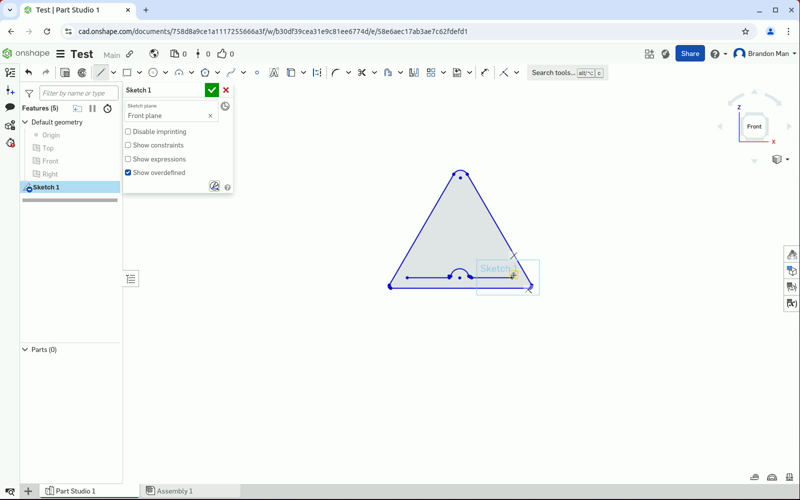
mouse_move(468, 195)
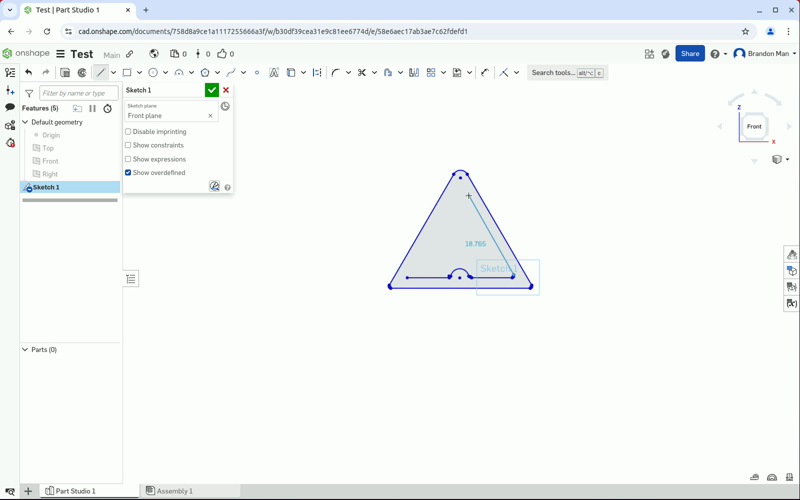
click(468, 195)
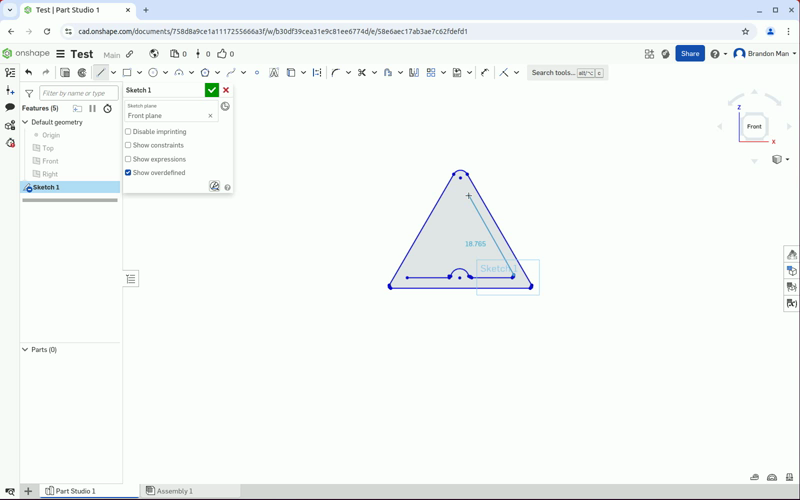
key_up(shift)
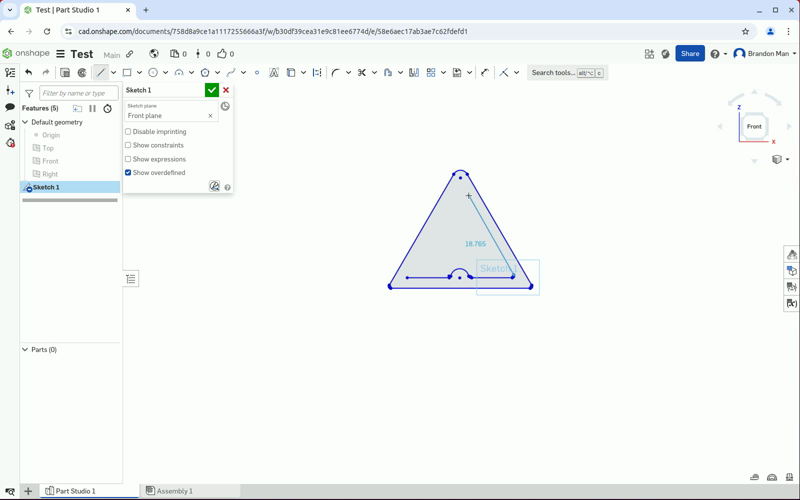
key(esc)
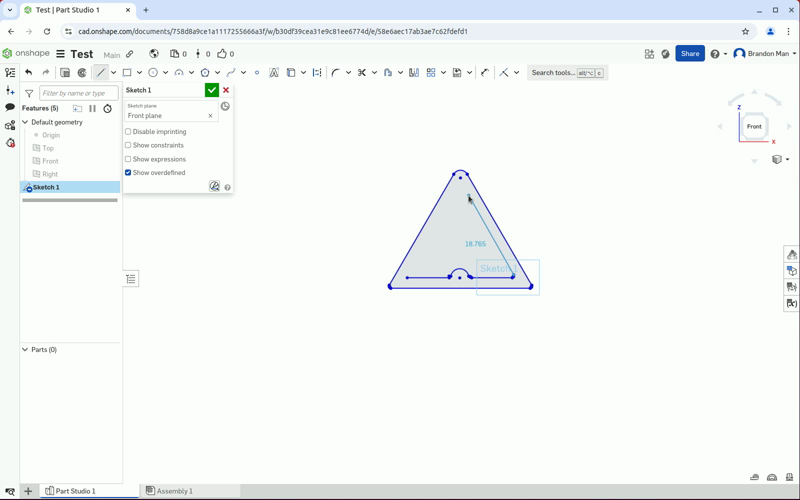
key(a)
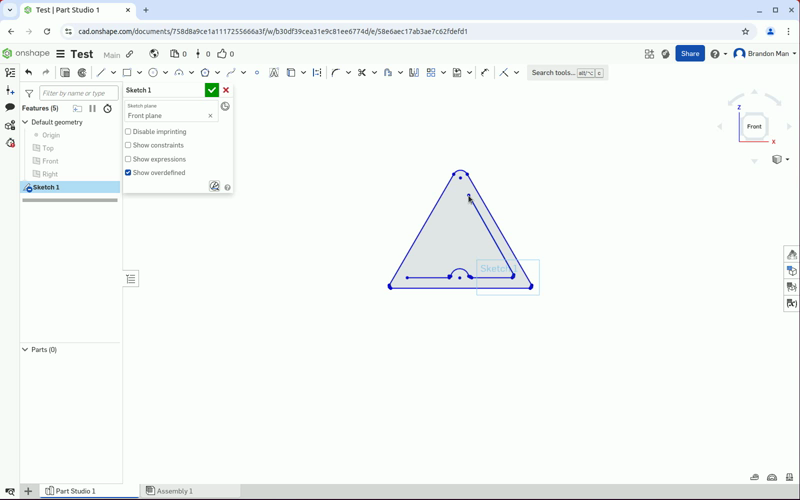
mouse_move(468, 195)
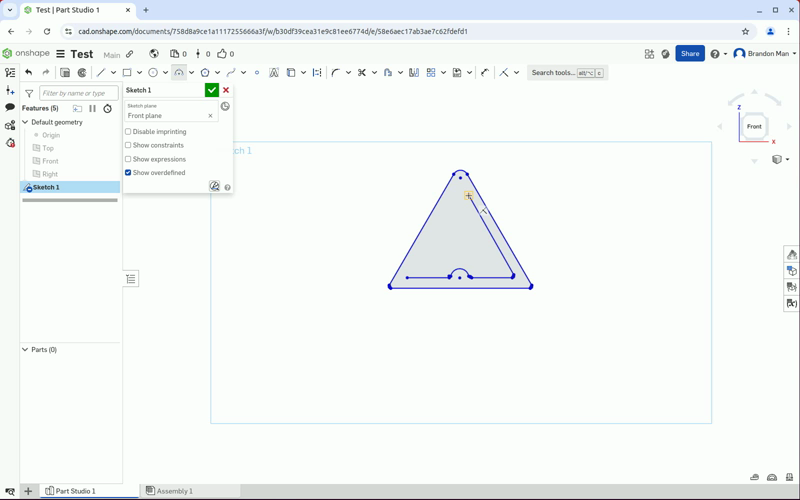
click(468, 195)
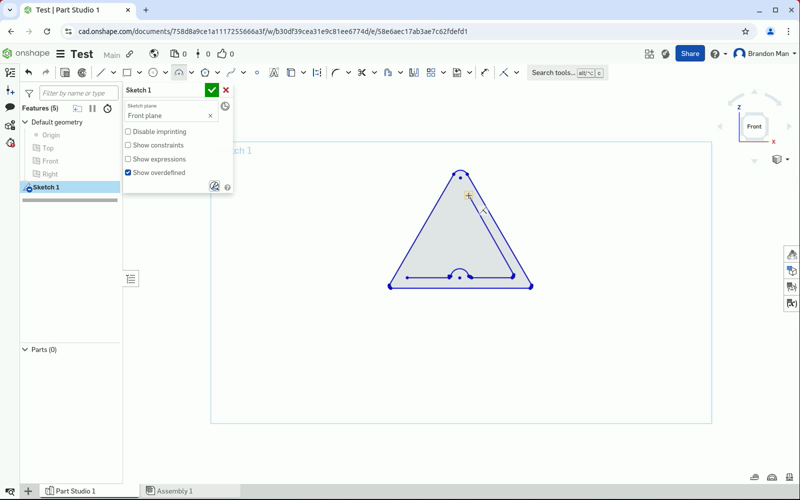
key_down(shift)
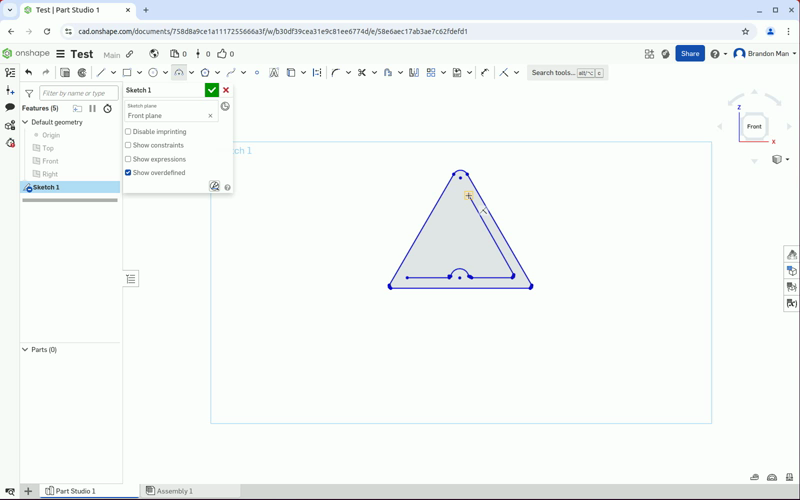
mouse_move(452, 195)
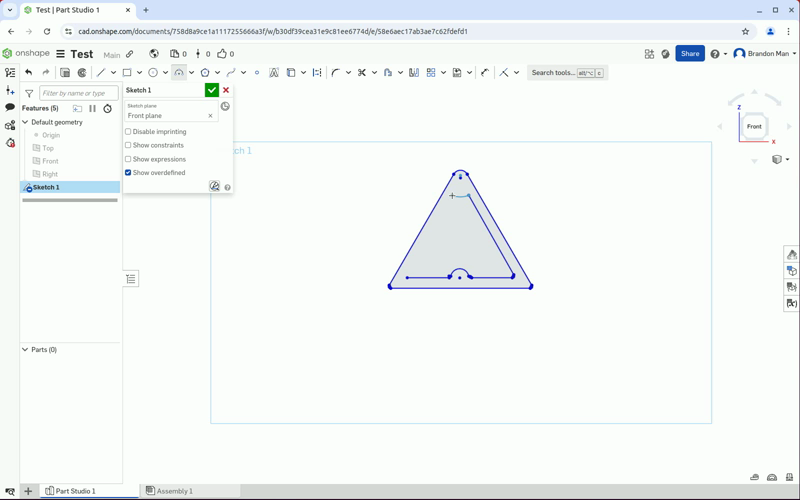
click(452, 195)
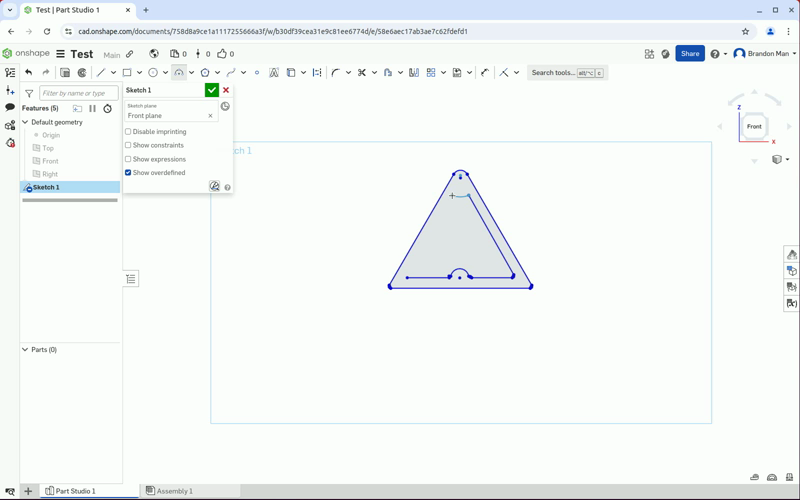
mouse_move(460, 190)
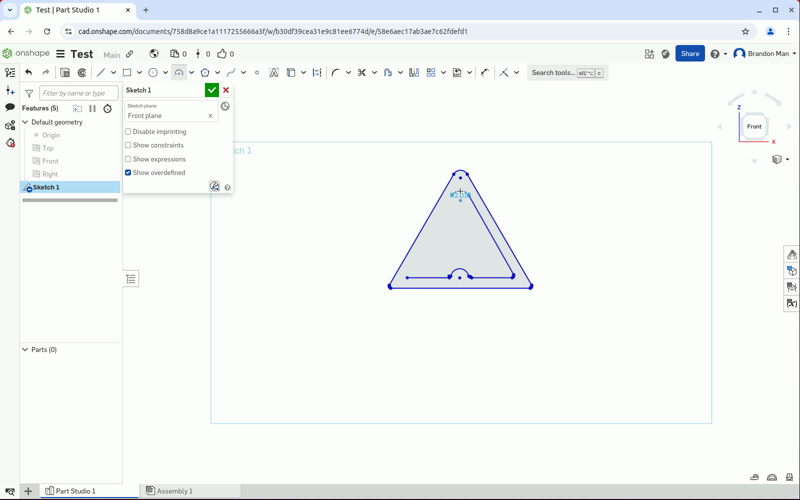
click(460, 190)
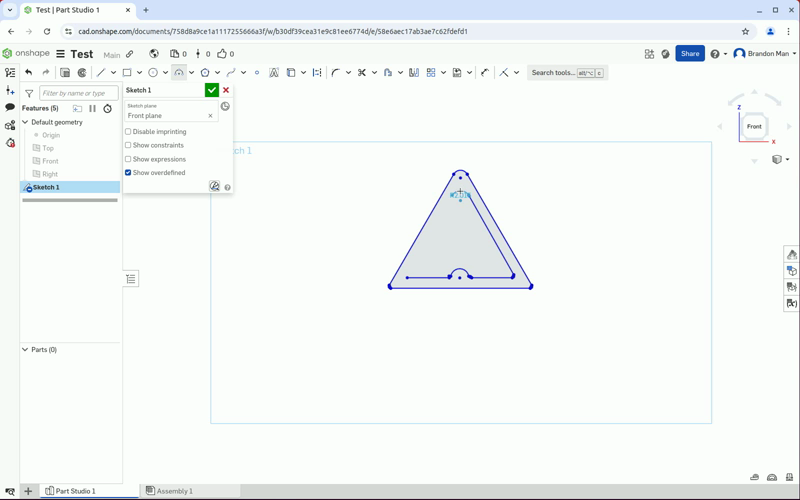
key_up(shift)
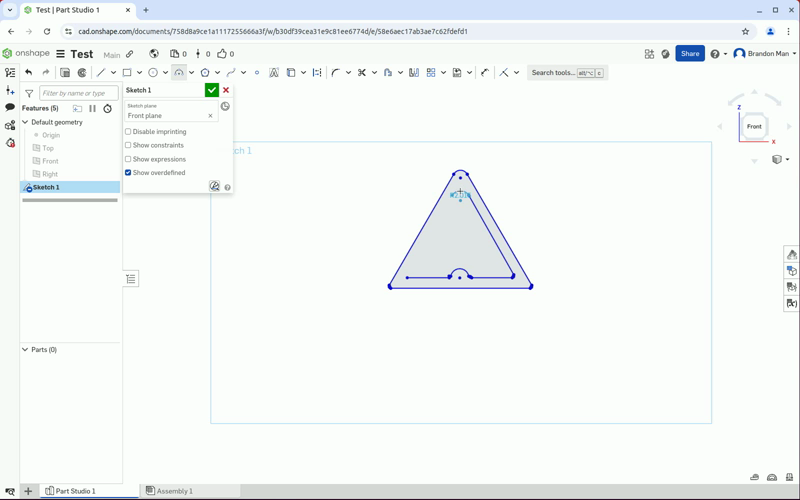
key(esc)
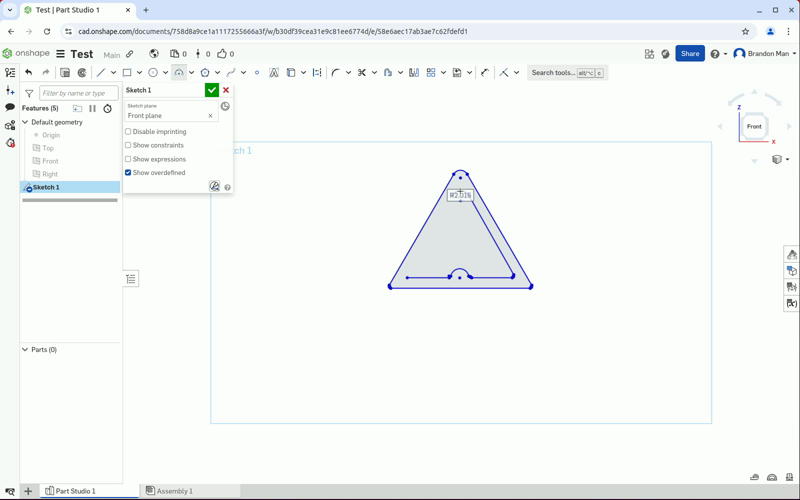
key(l)
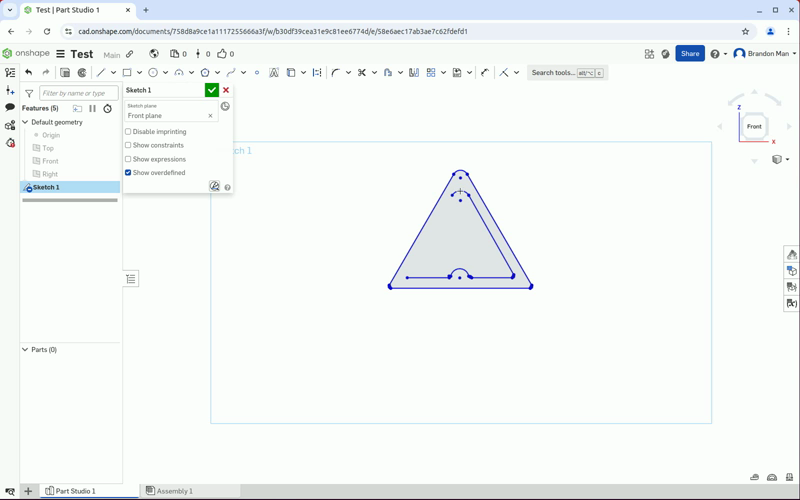
mouse_move(452, 195)
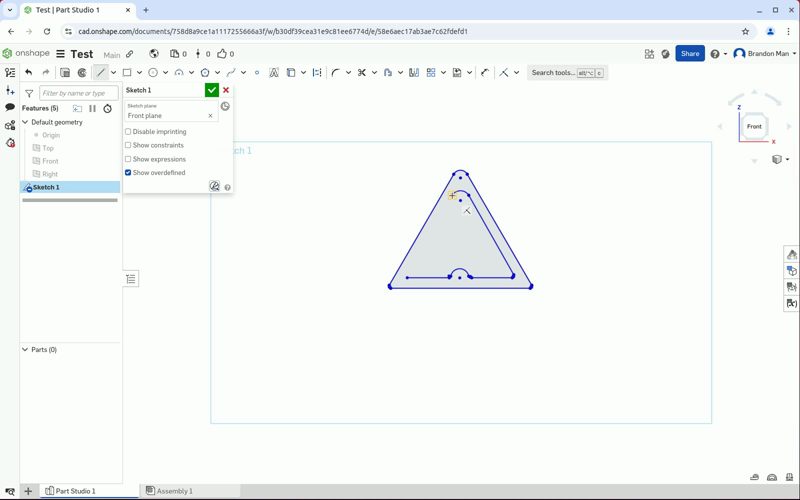
click(452, 195)
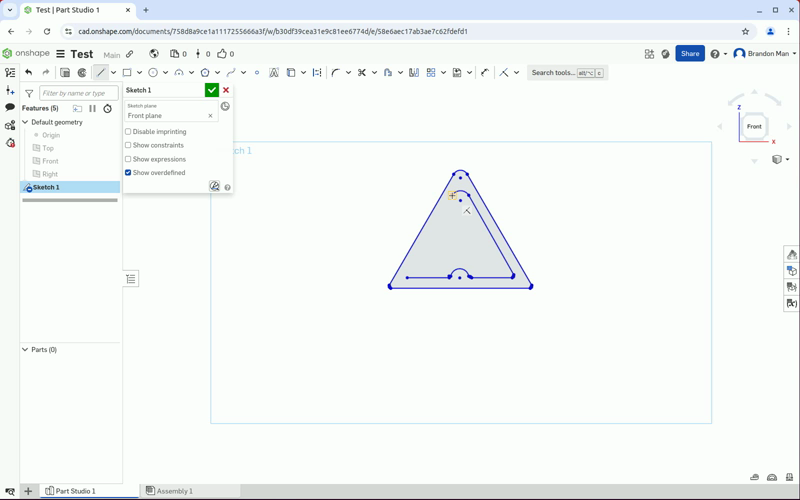
key_down(shift)
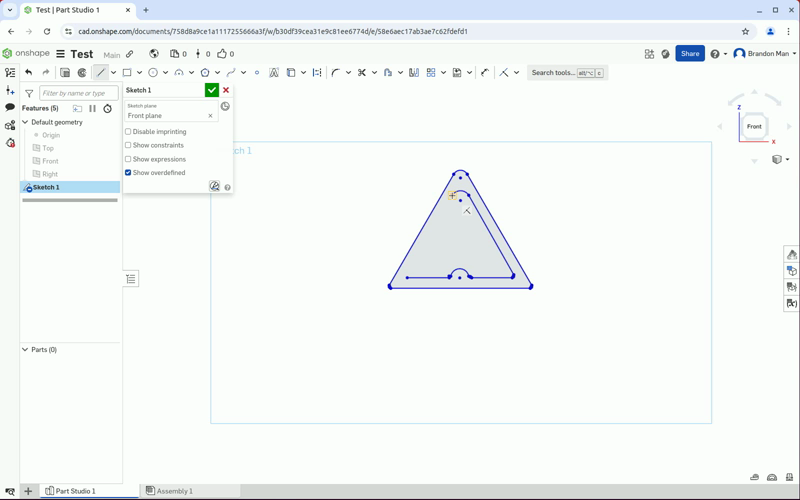
mouse_move(407, 274)
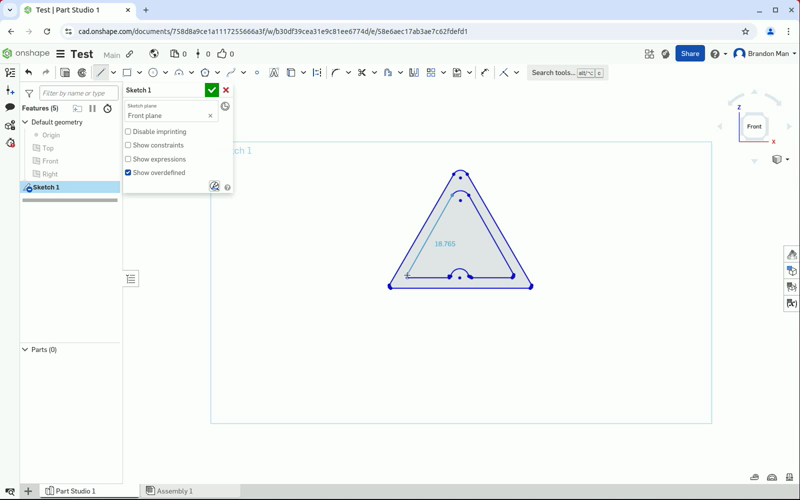
scroll(6)
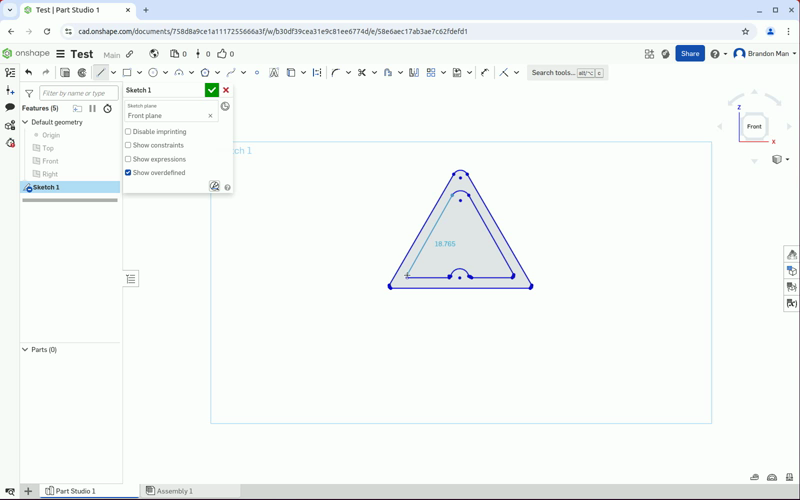
scroll(6)
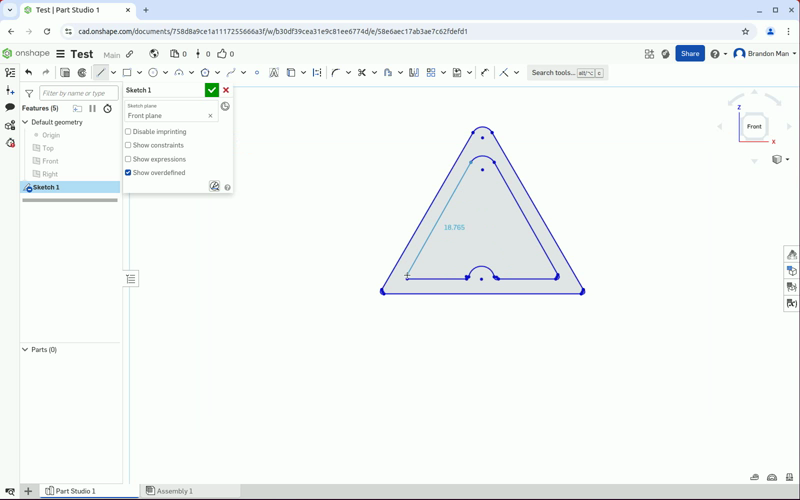
scroll(6)
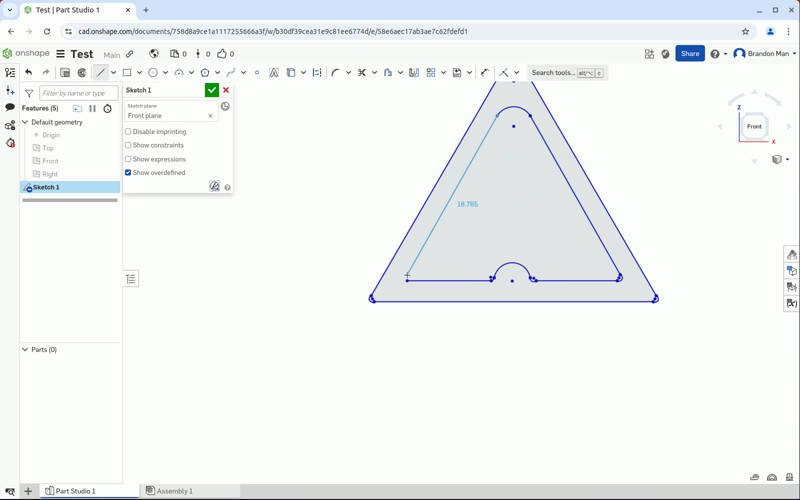
scroll(6)
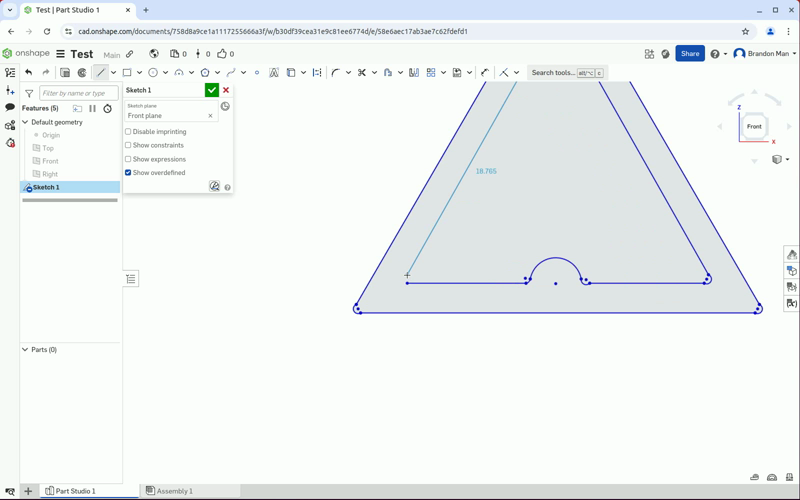
scroll(6)
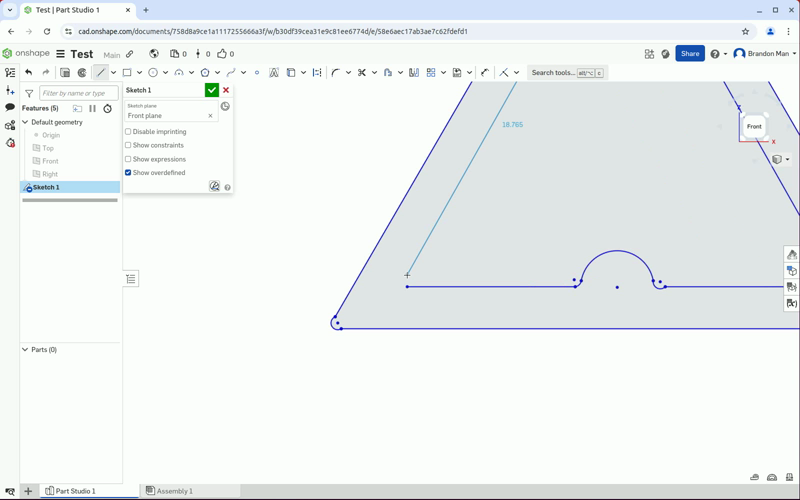
scroll(6)
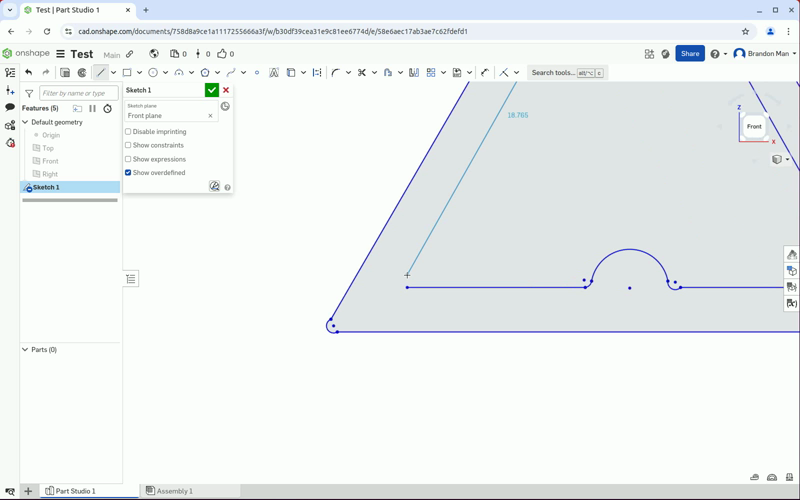
scroll(6)
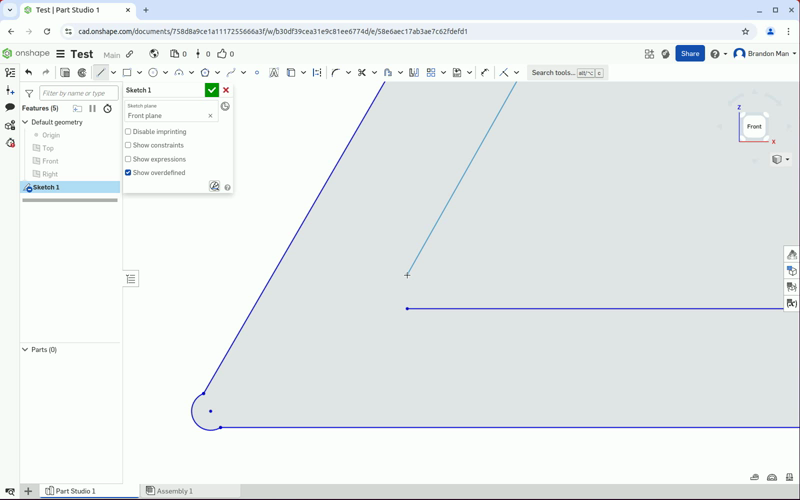
click(407, 274)
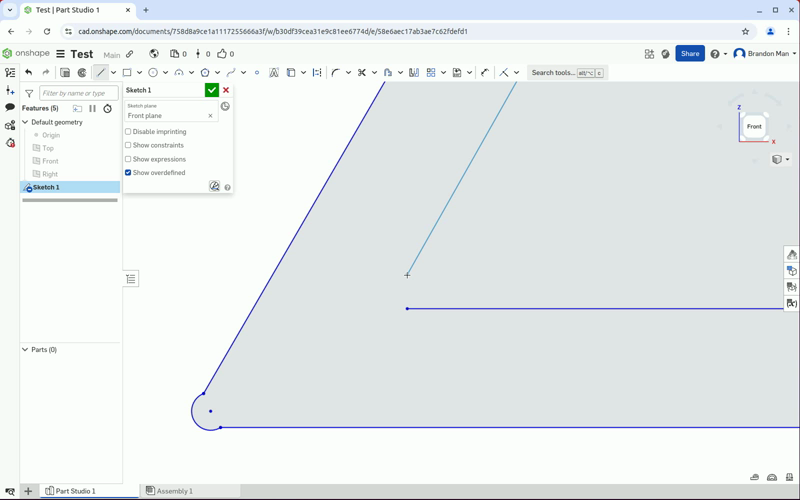
scroll(-6)
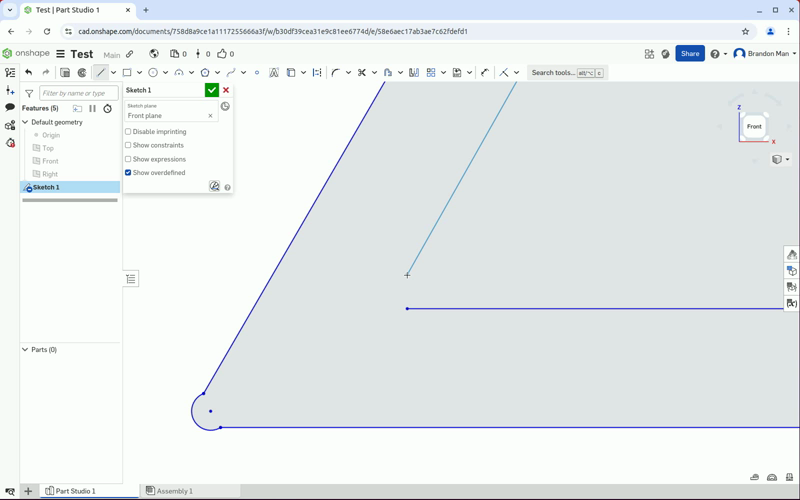
scroll(-6)
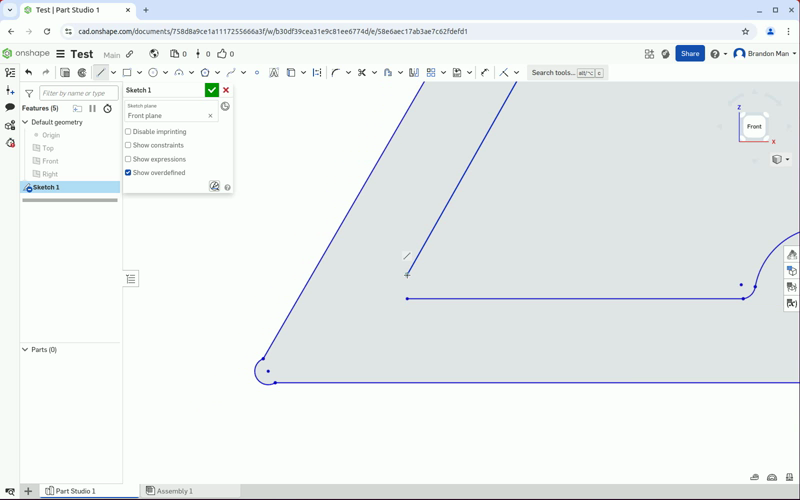
scroll(-6)
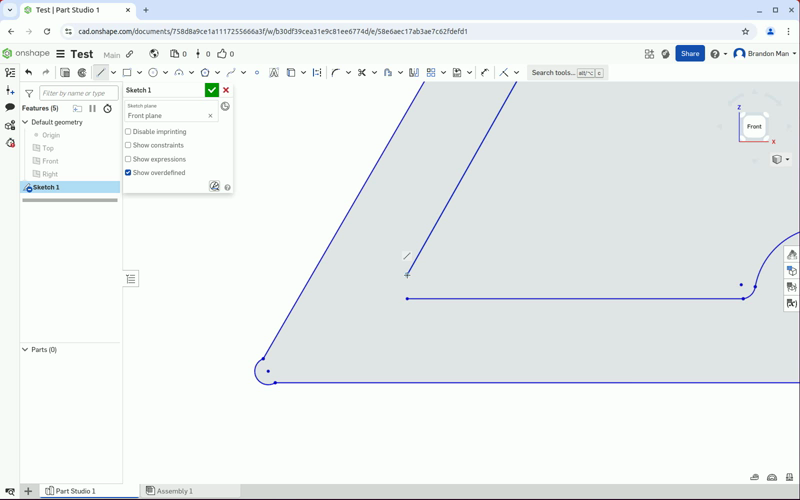
scroll(-6)
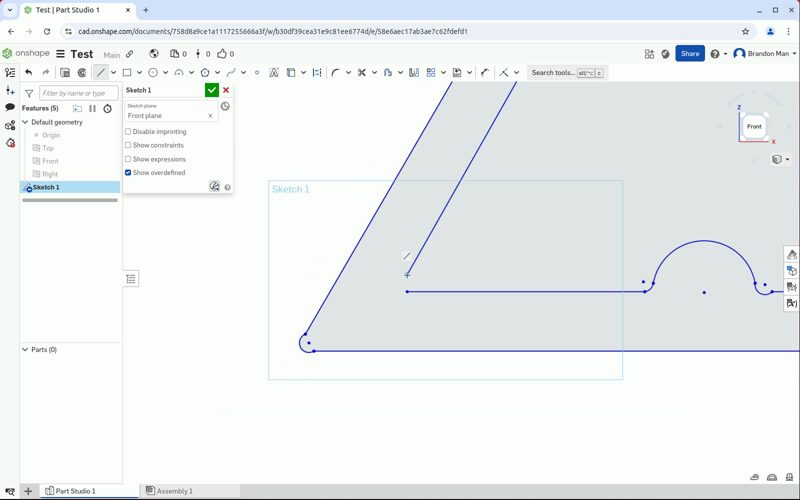
scroll(-6)
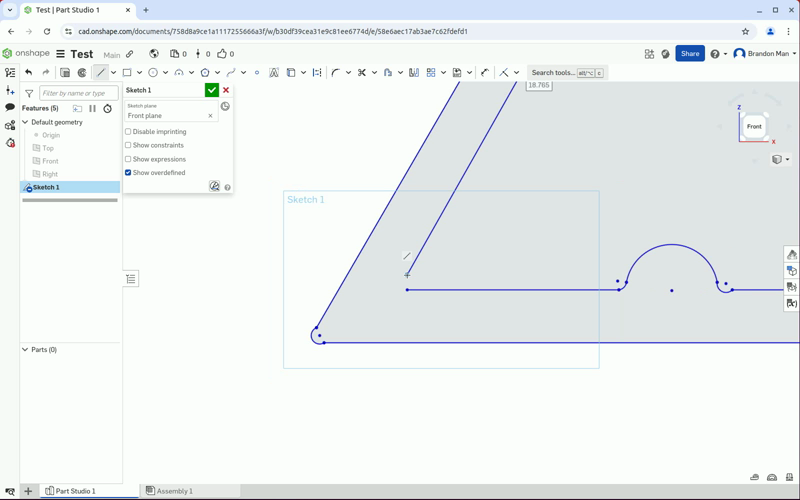
scroll(-6)
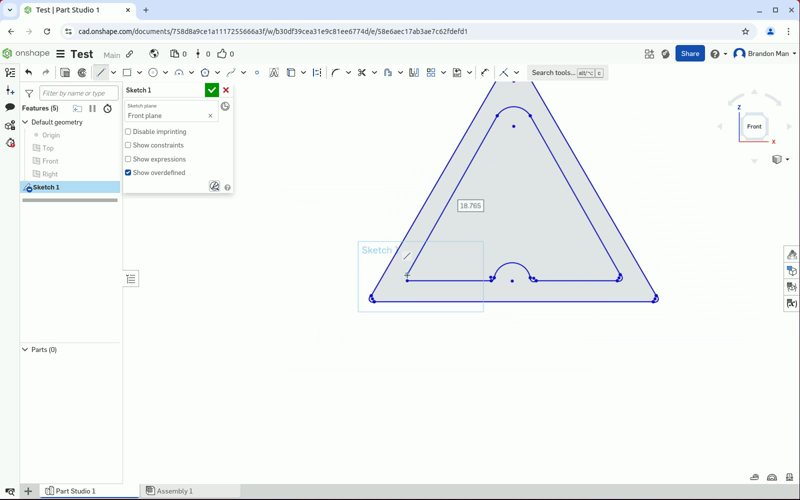
scroll(-6)
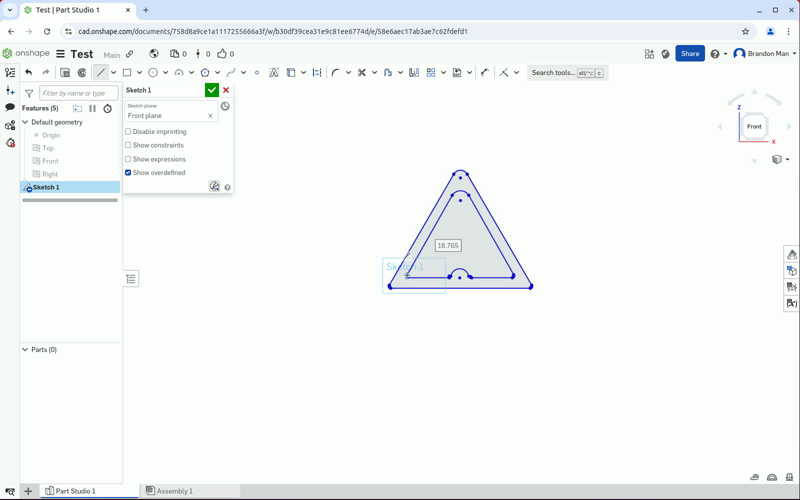
key_up(shift)
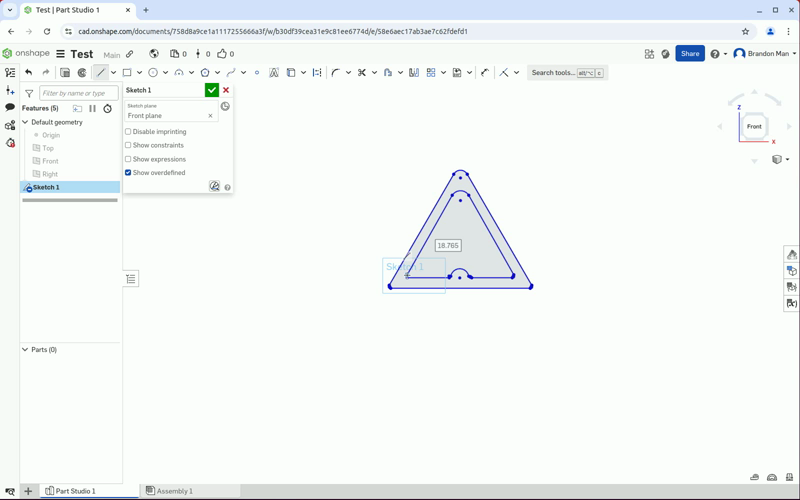
key(esc)
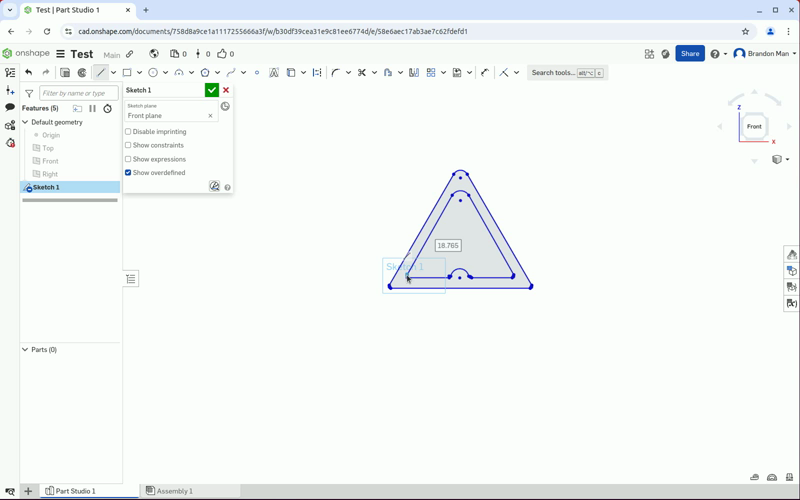
key(a)
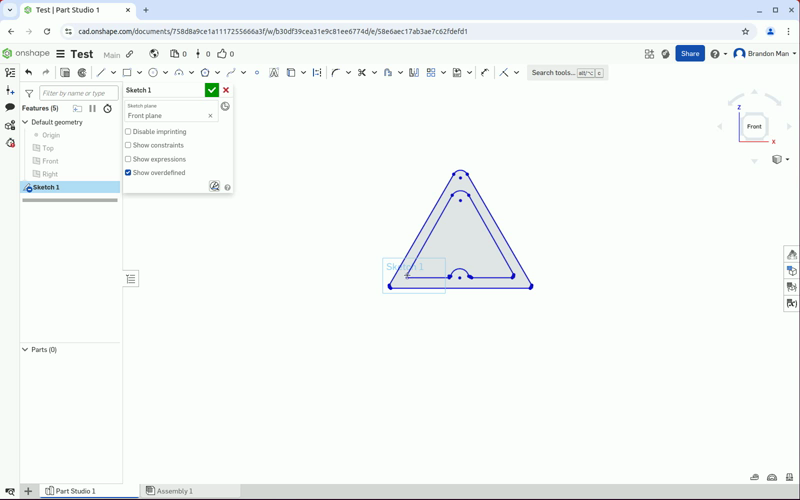
mouse_move(407, 274)
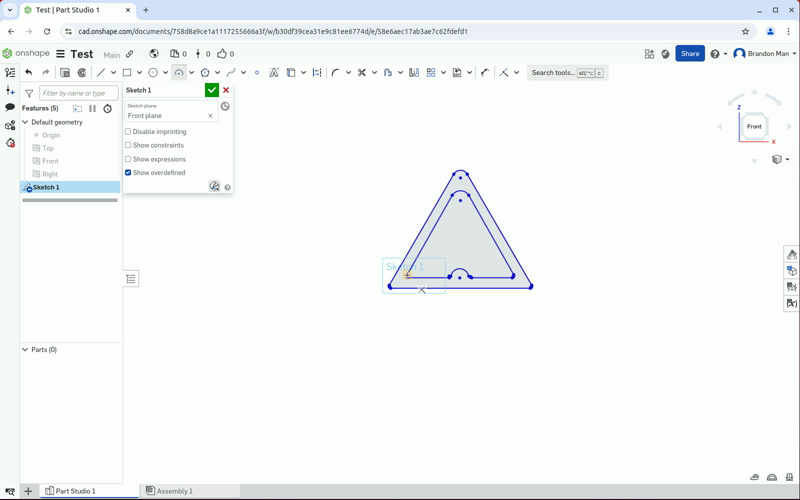
scroll(6)
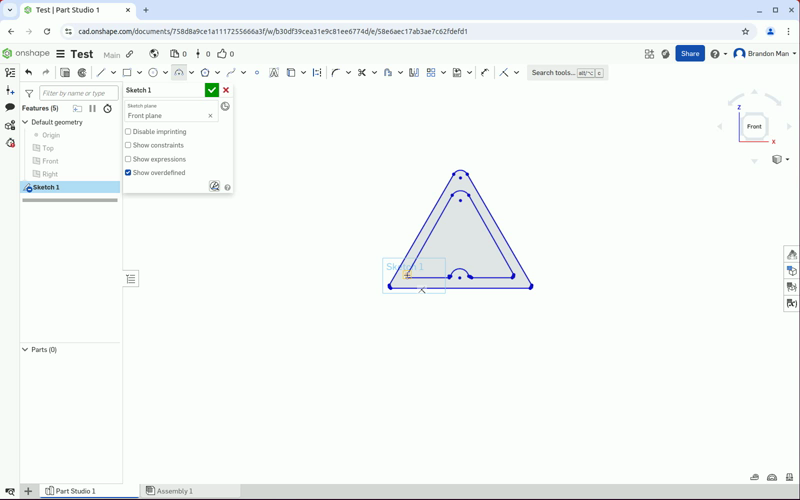
scroll(6)
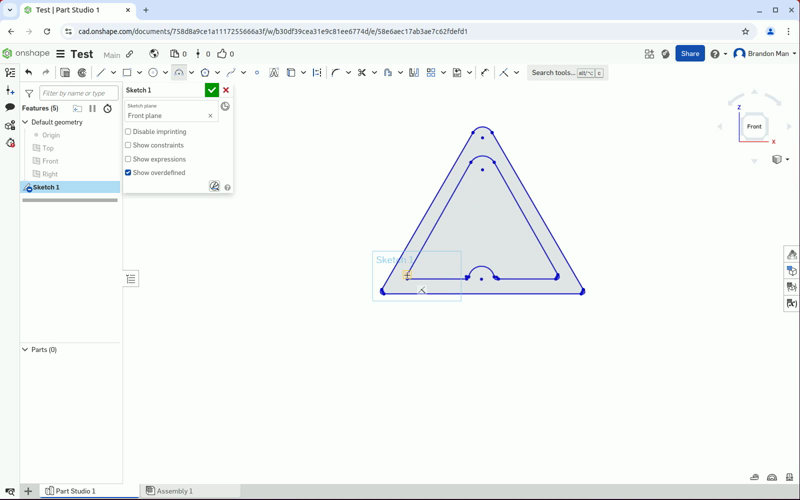
scroll(6)
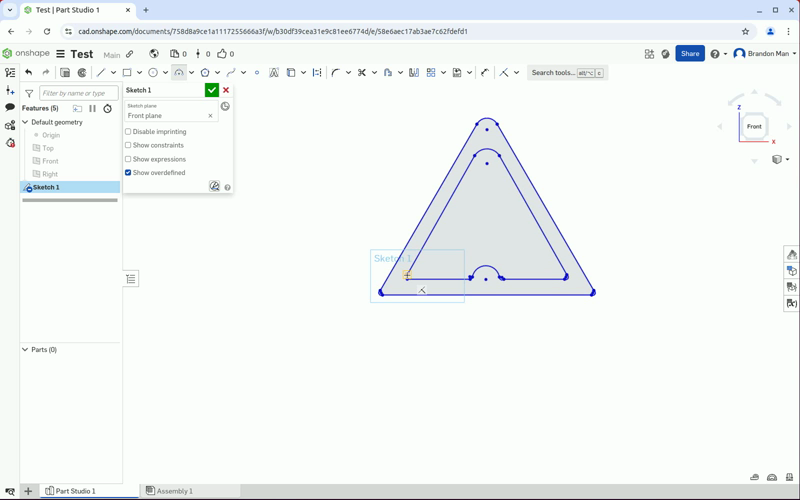
scroll(6)
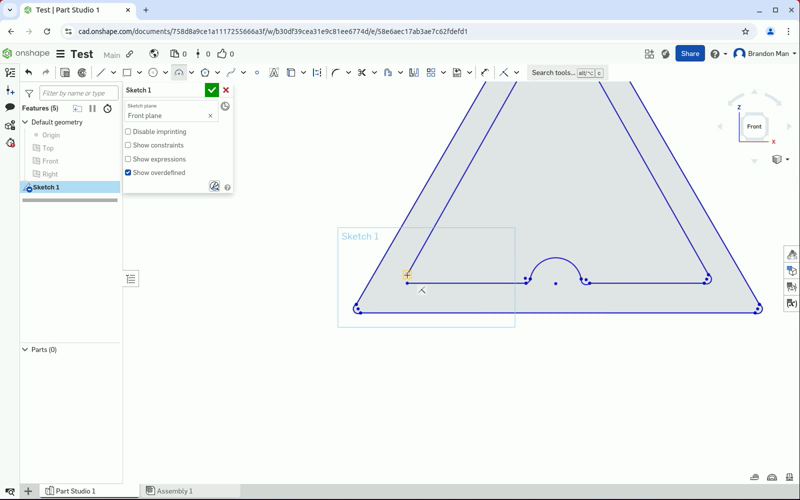
scroll(6)
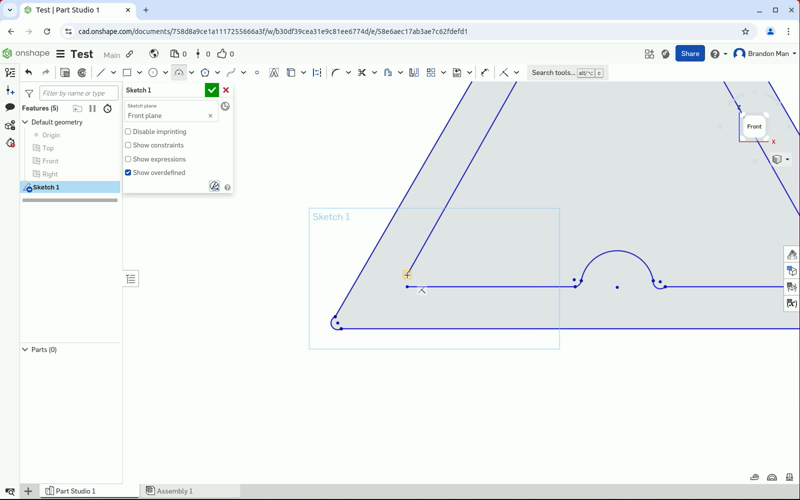
scroll(6)
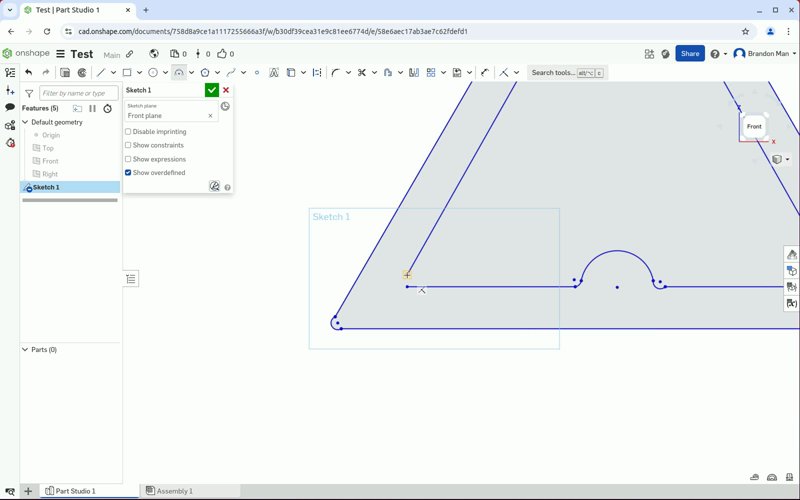
scroll(6)
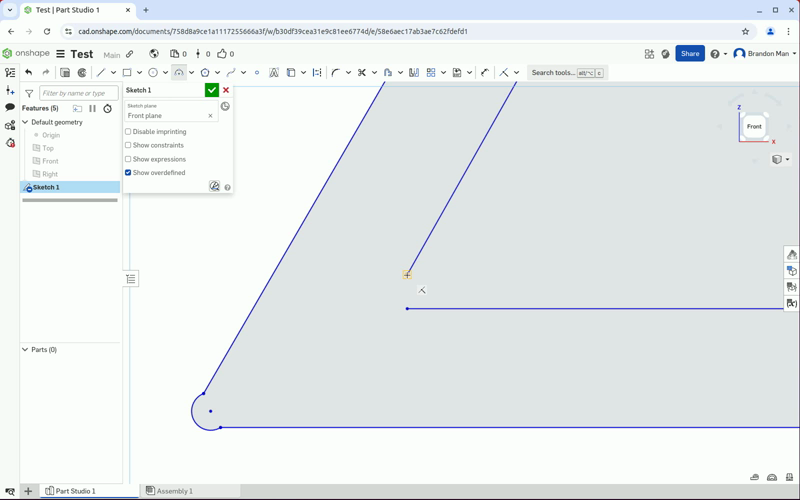
click(407, 274)
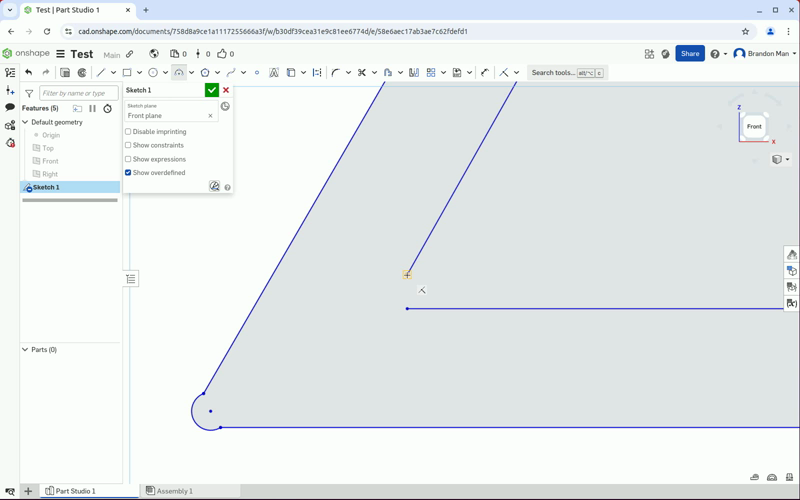
scroll(-6)
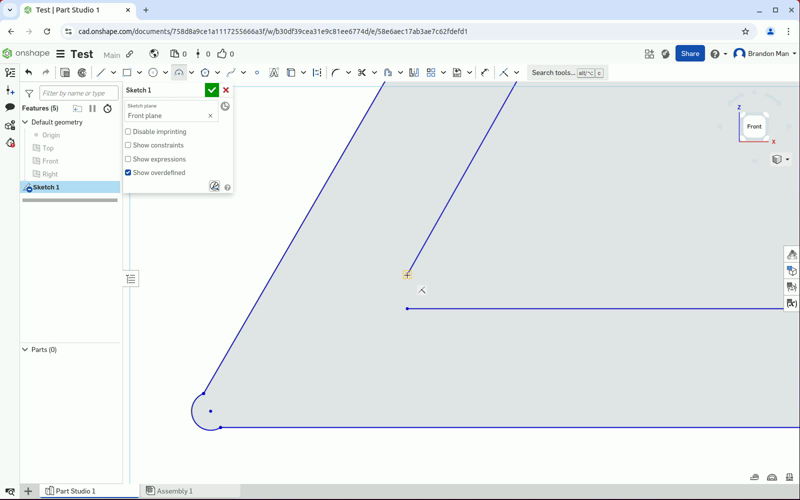
scroll(-6)
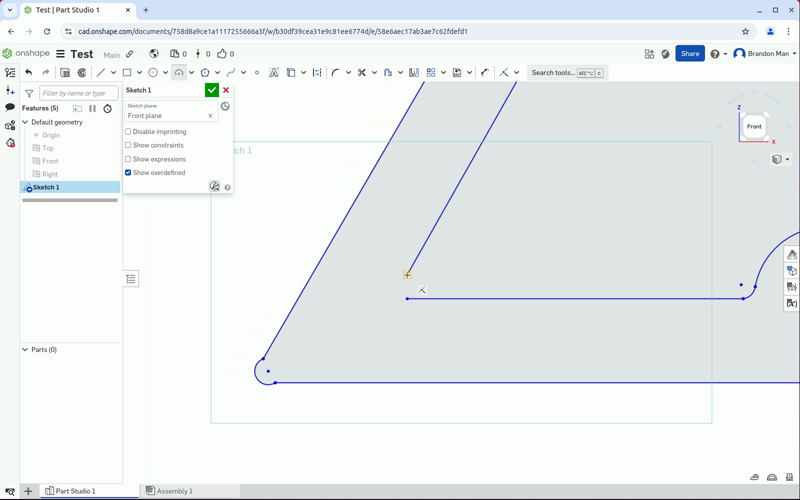
scroll(-6)
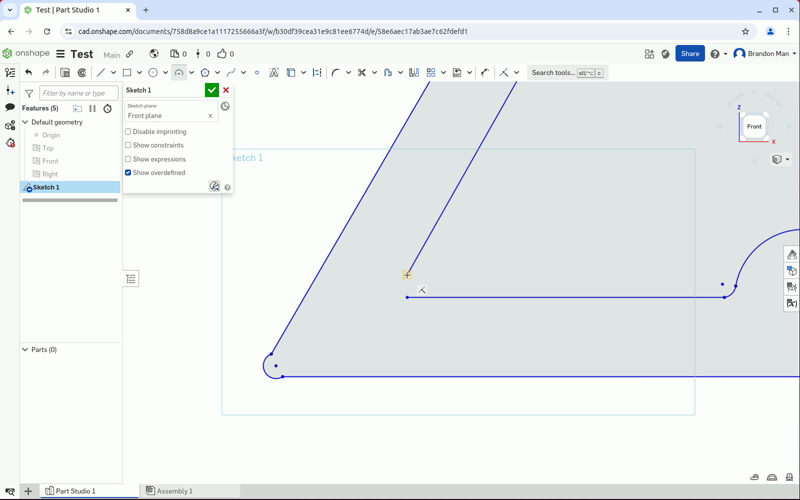
scroll(-6)
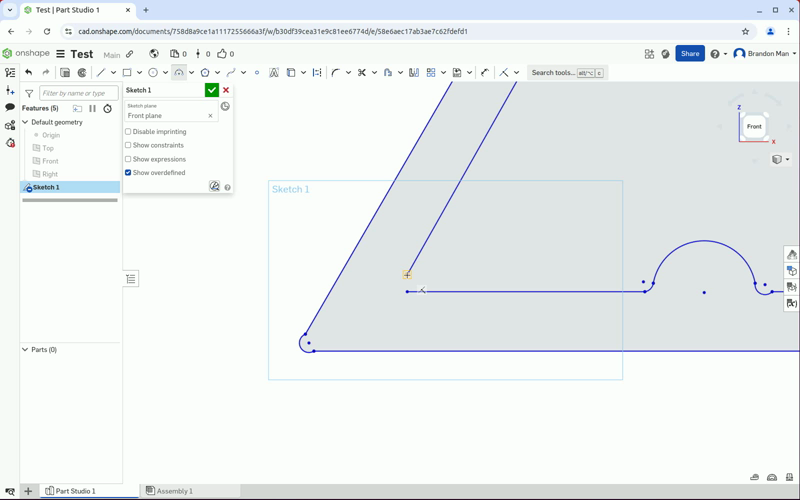
scroll(-6)
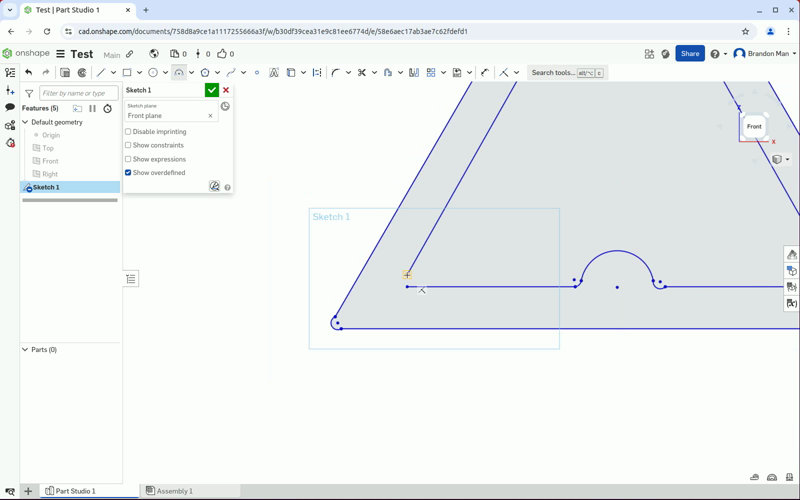
scroll(-6)
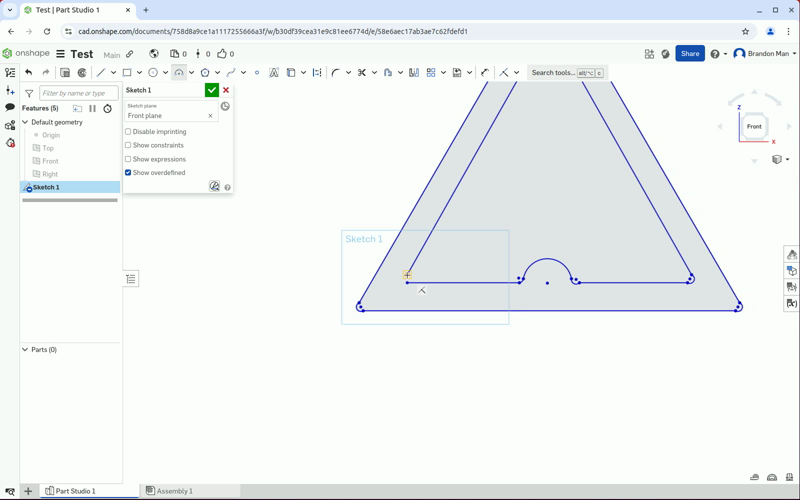
scroll(-6)
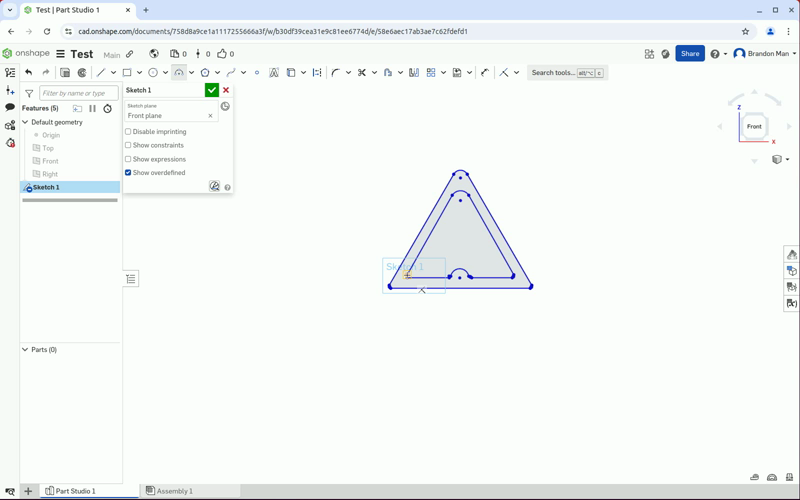
mouse_move(407, 277)
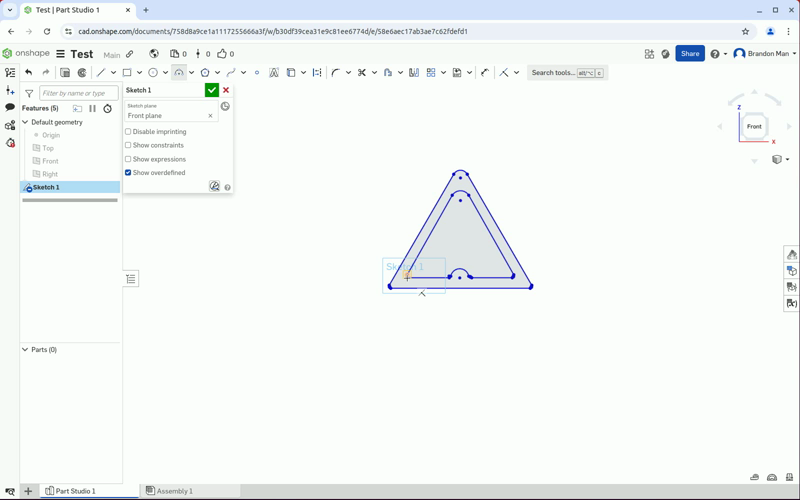
scroll(6)
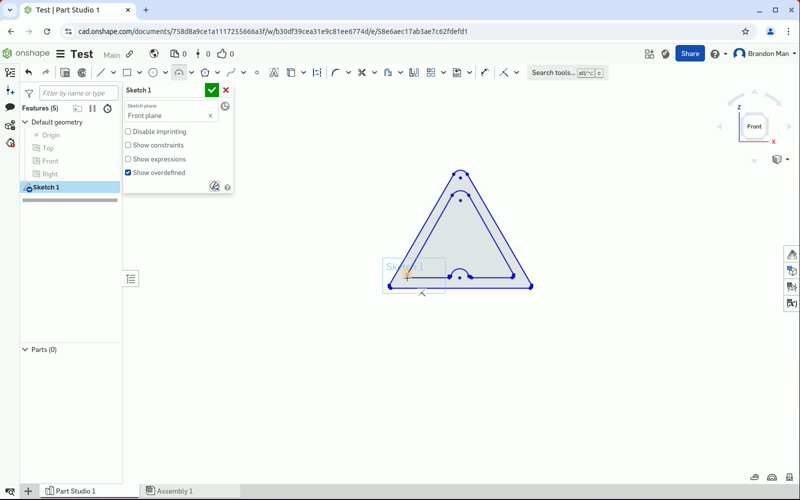
scroll(6)
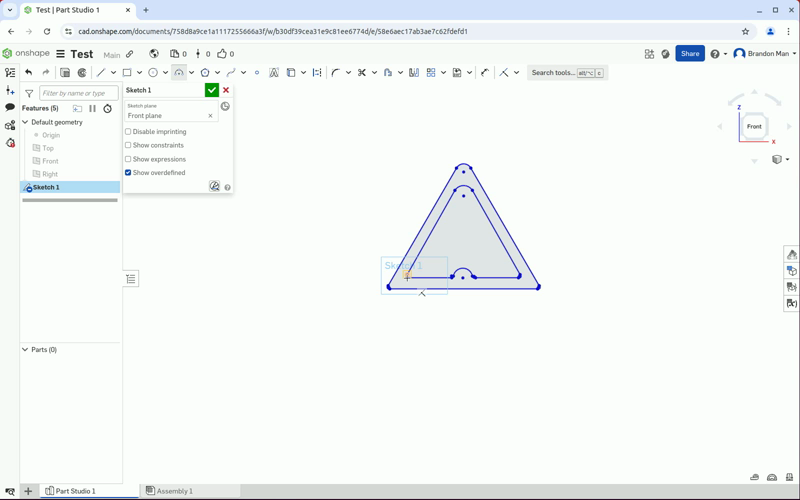
scroll(6)
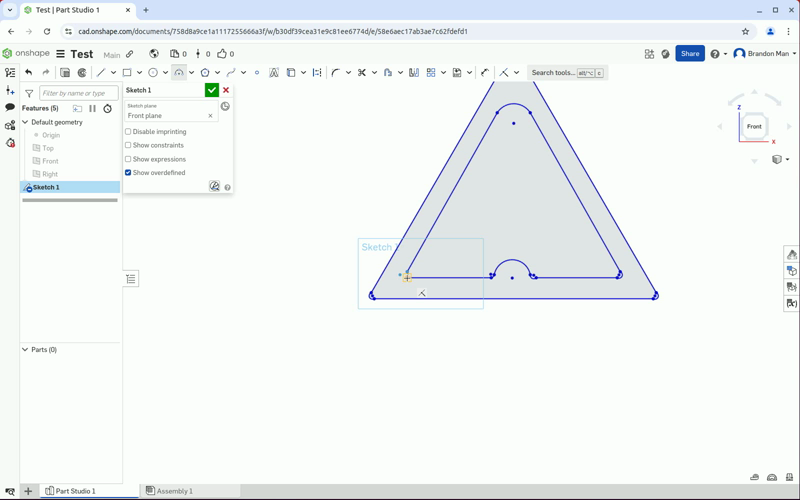
scroll(6)
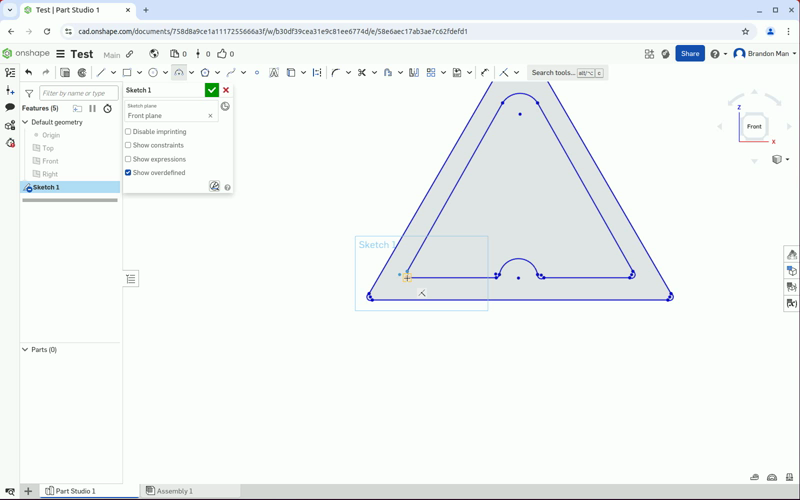
scroll(6)
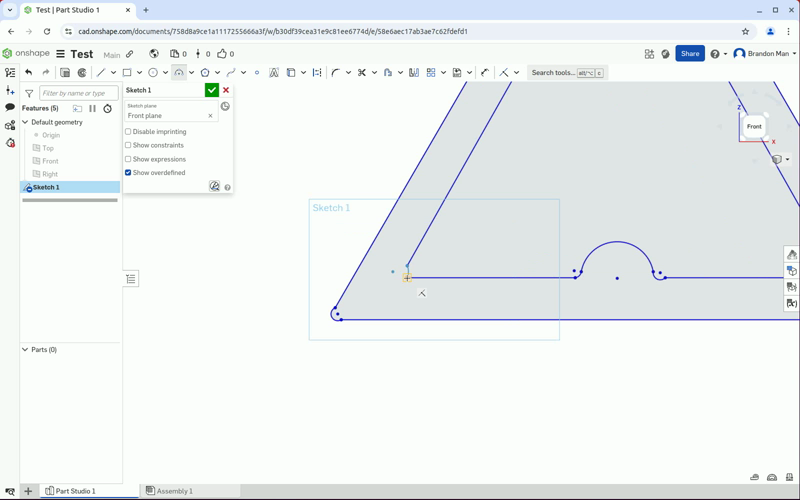
scroll(6)
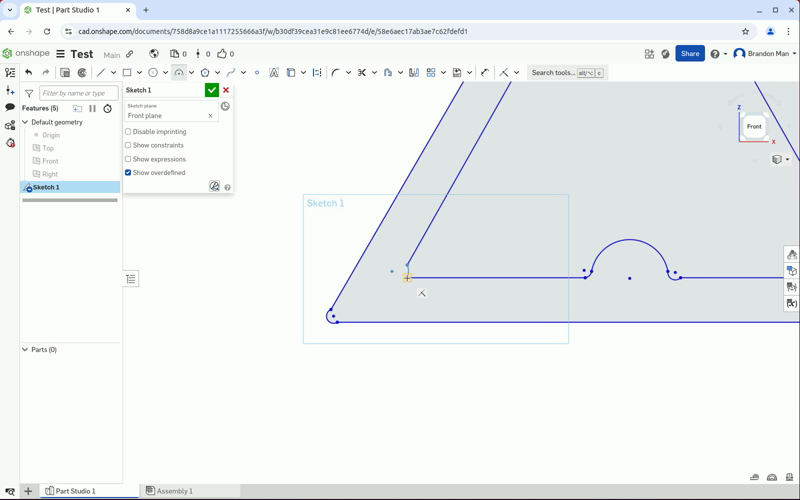
scroll(6)
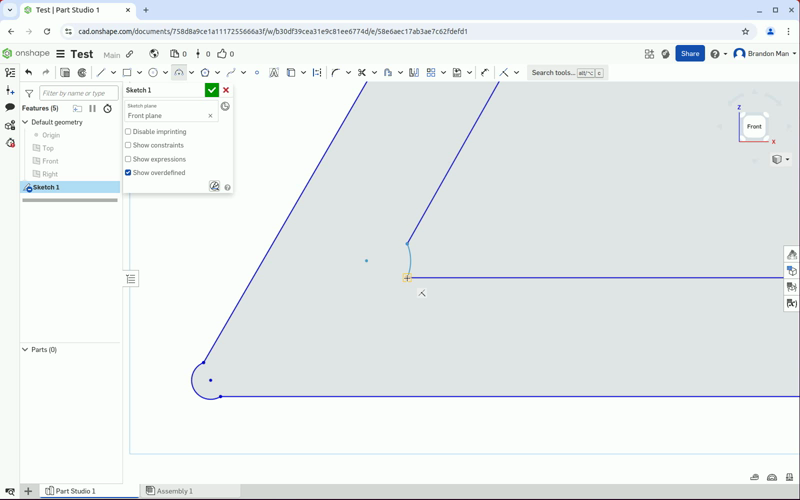
click(407, 277)
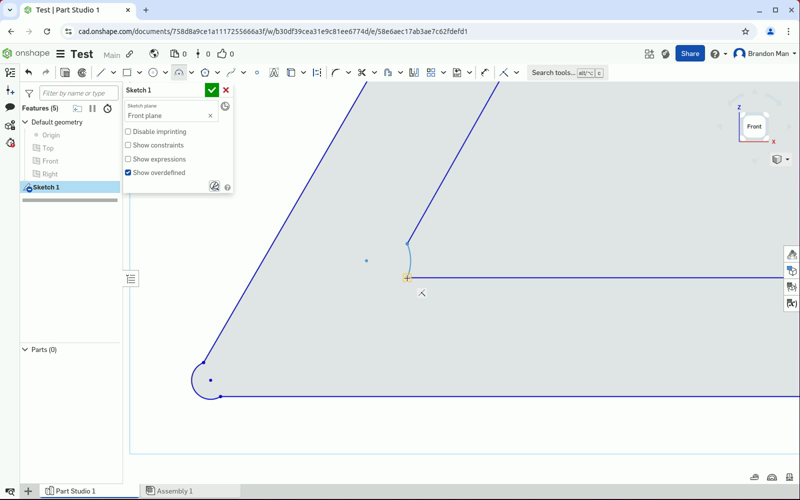
scroll(-6)
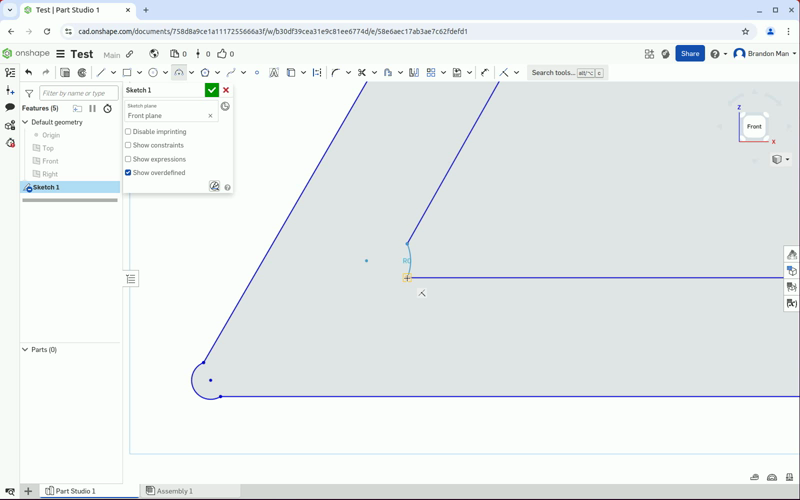
scroll(-6)
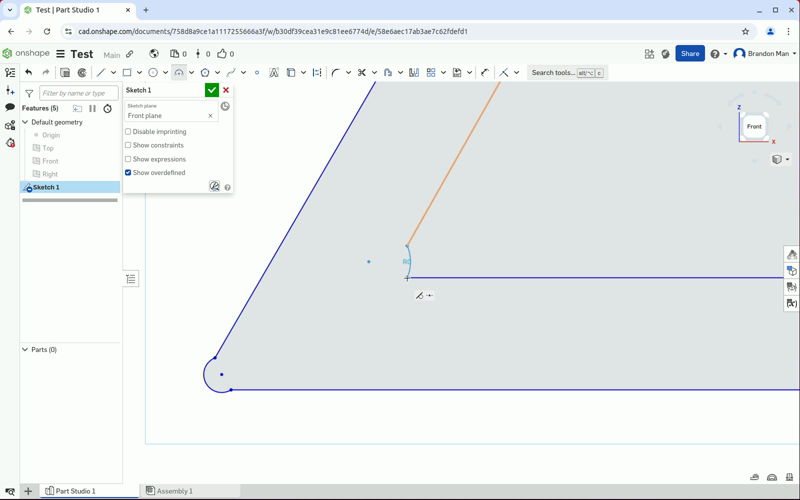
scroll(-6)
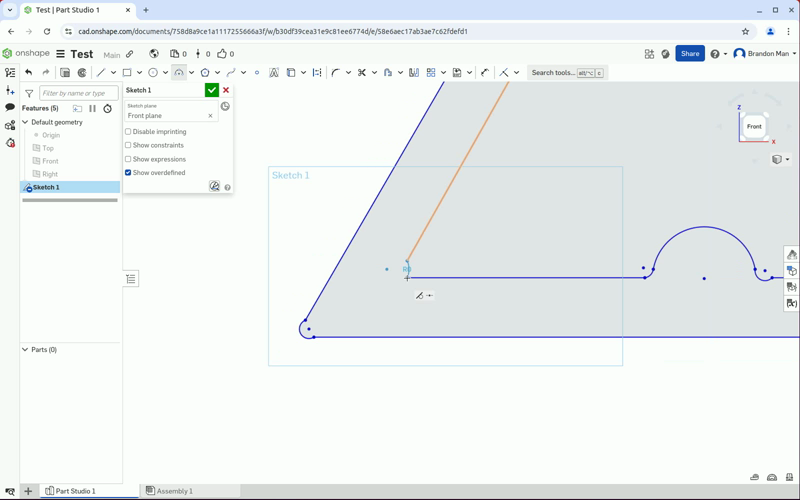
scroll(-6)
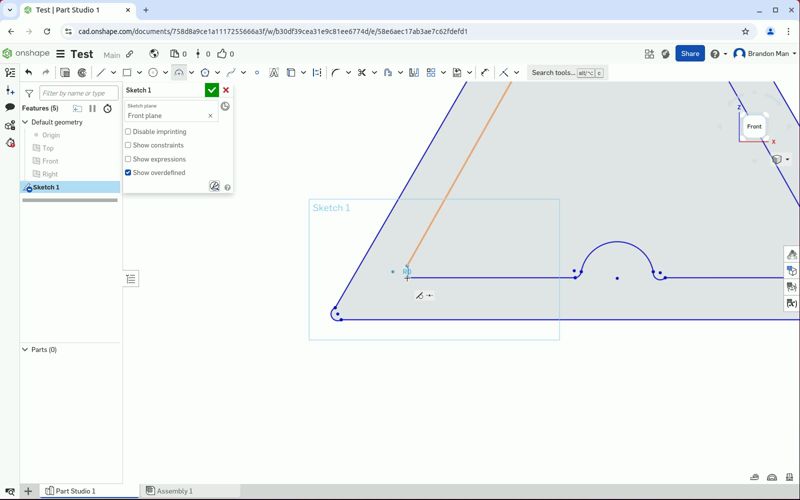
scroll(-6)
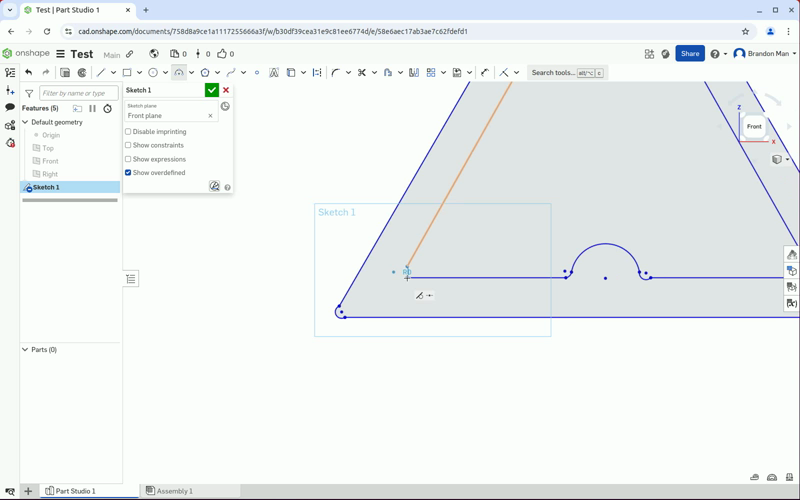
scroll(-6)
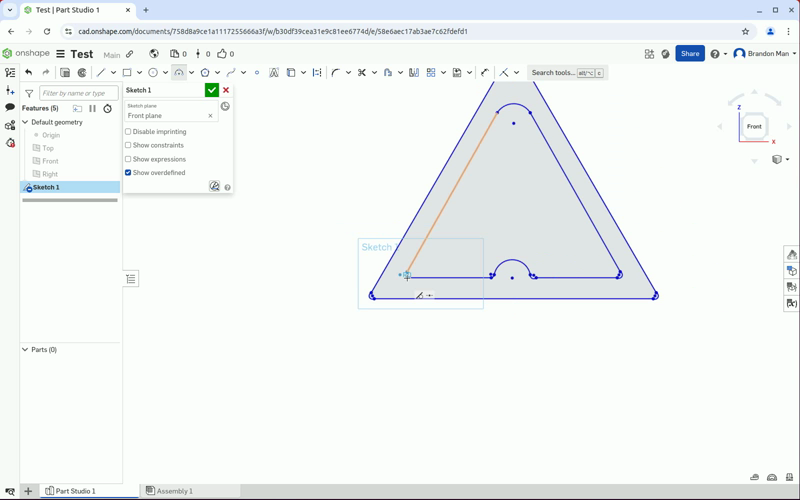
scroll(-6)
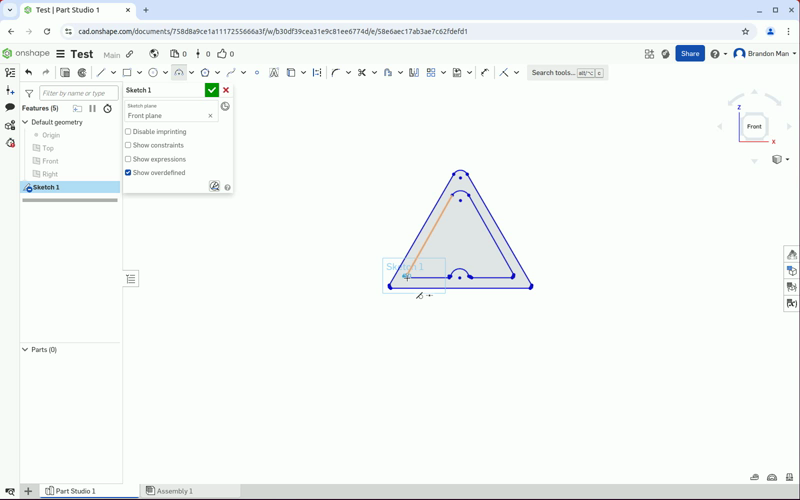
key_down(shift)
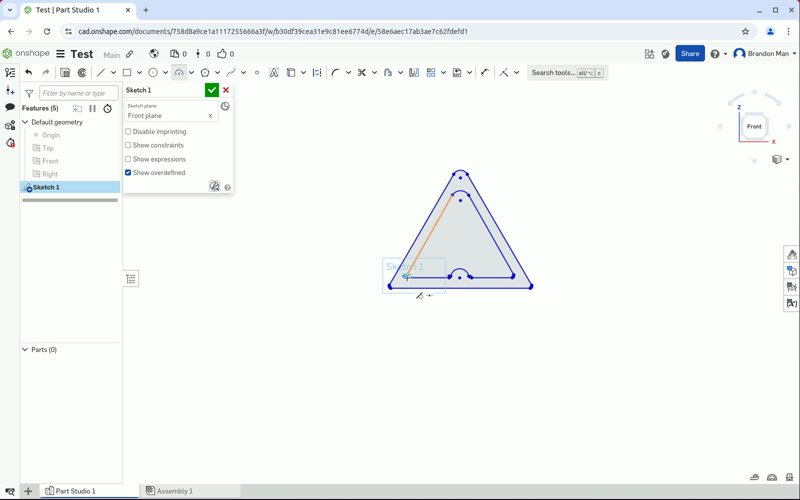
mouse_move(406, 276)
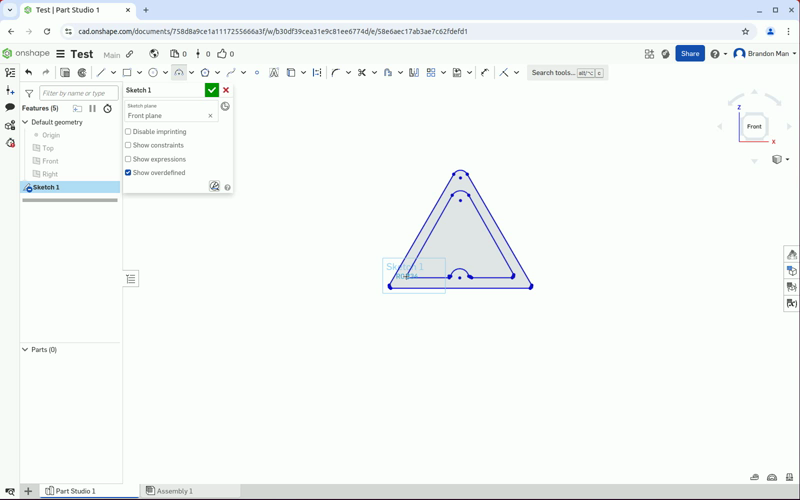
scroll(6)
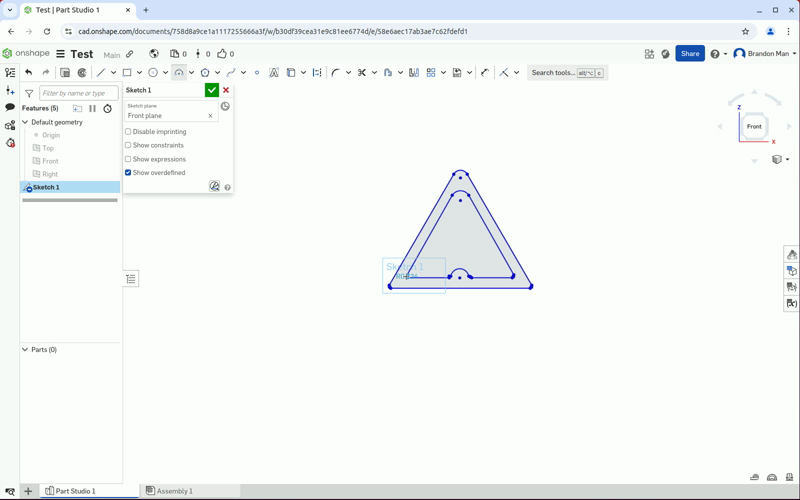
scroll(6)
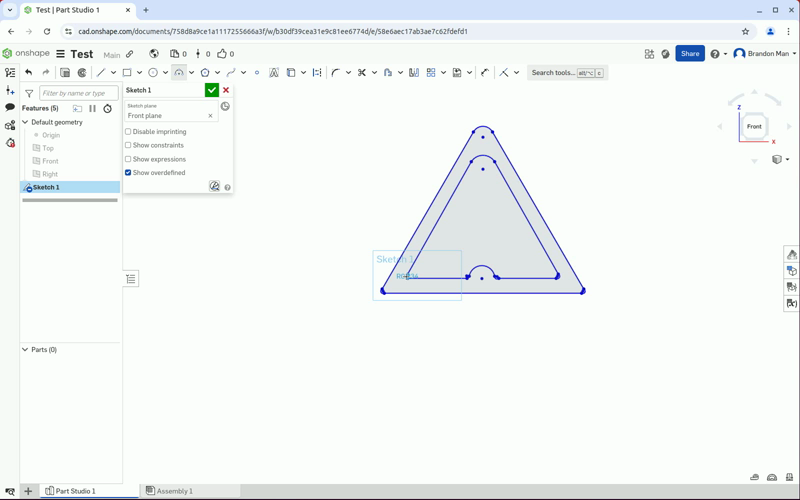
scroll(6)
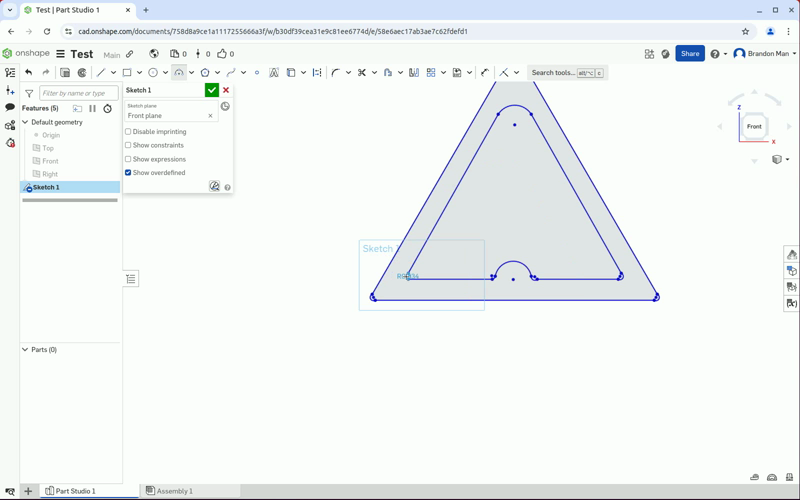
scroll(6)
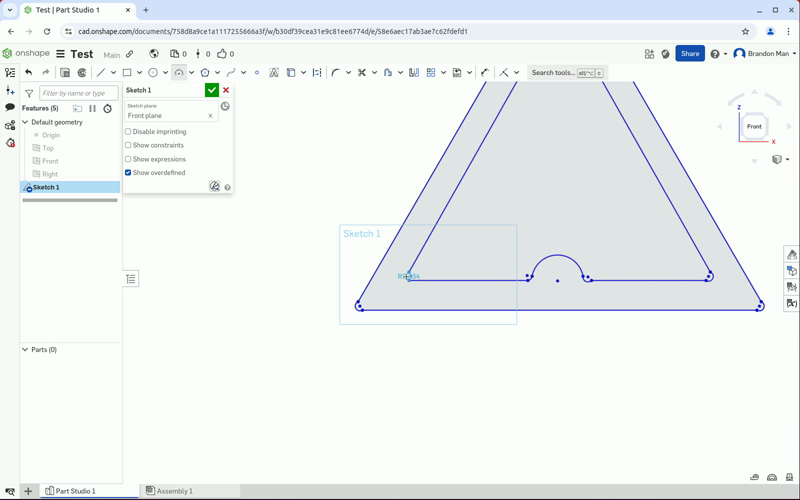
scroll(6)
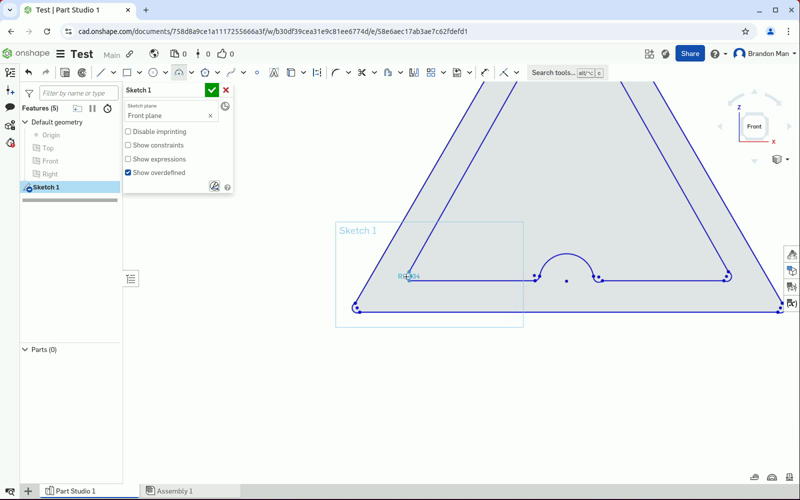
scroll(6)
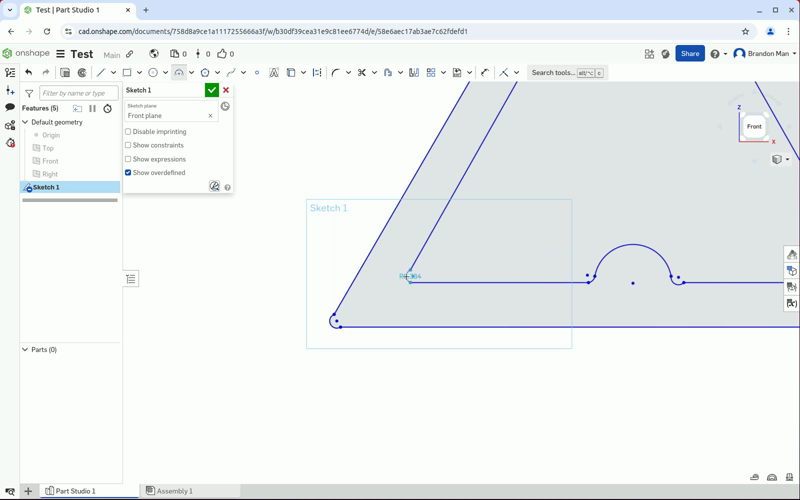
scroll(6)
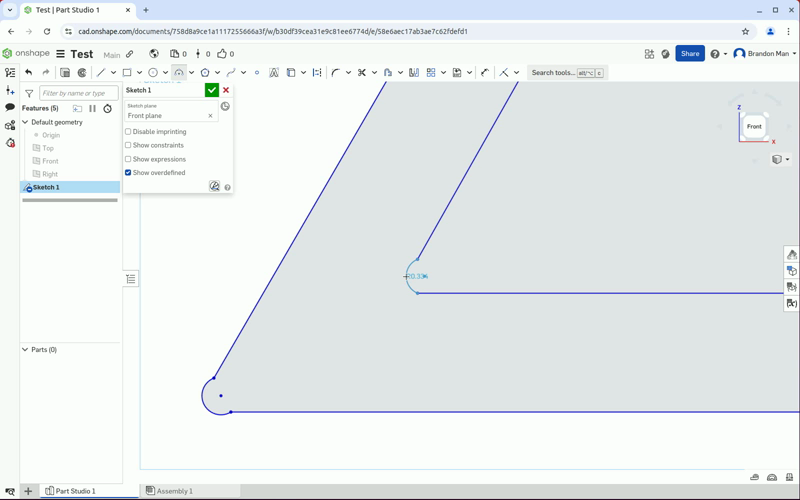
click(406, 276)
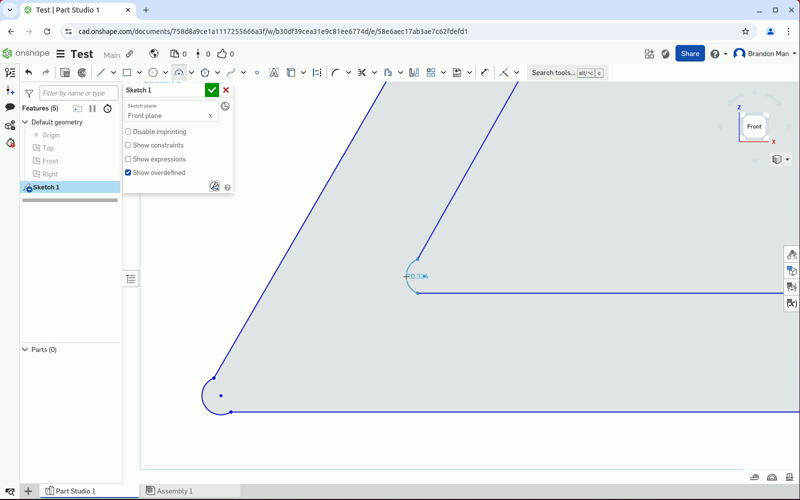
scroll(-6)
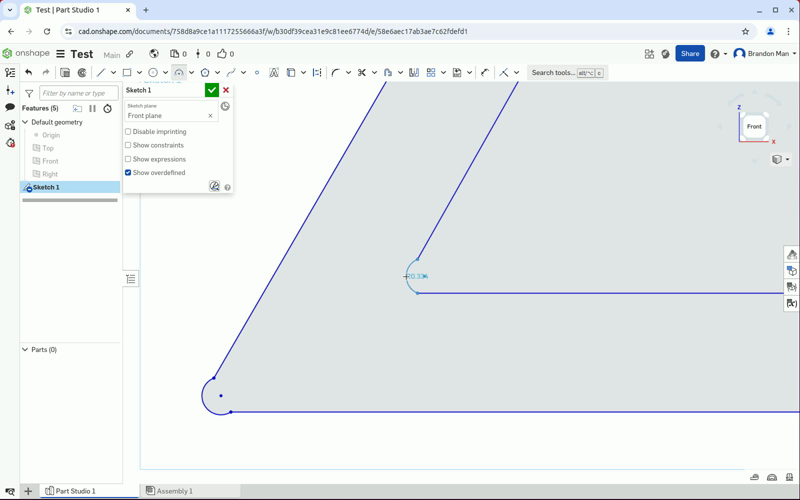
scroll(-6)
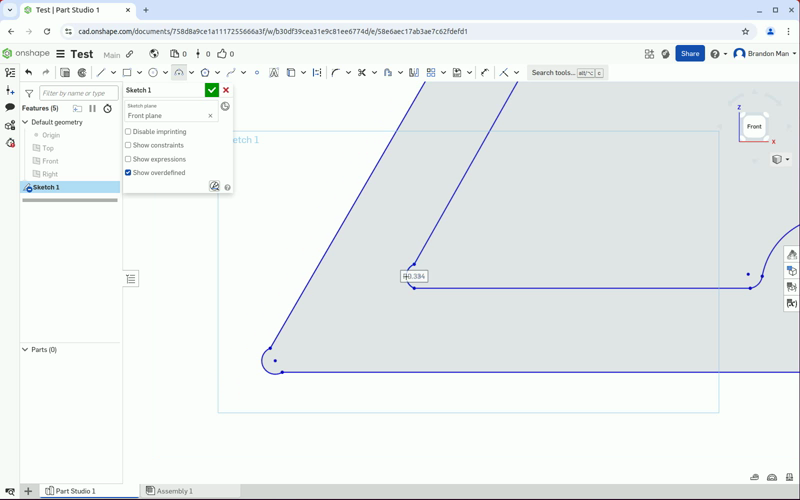
scroll(-6)
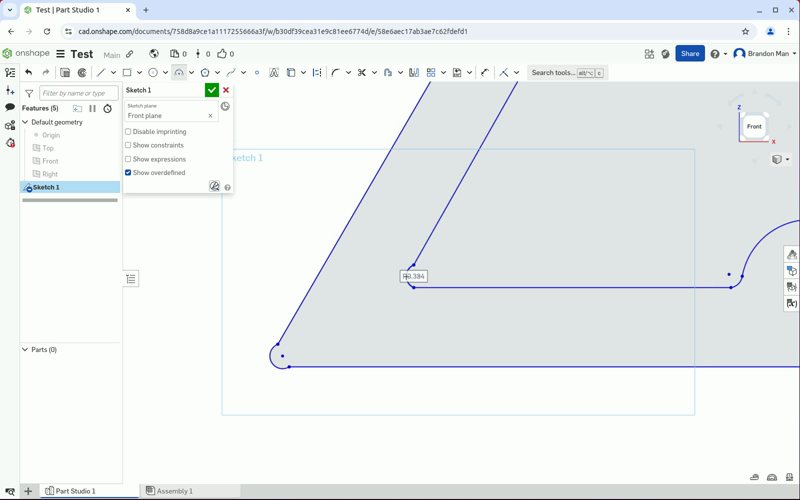
scroll(-6)
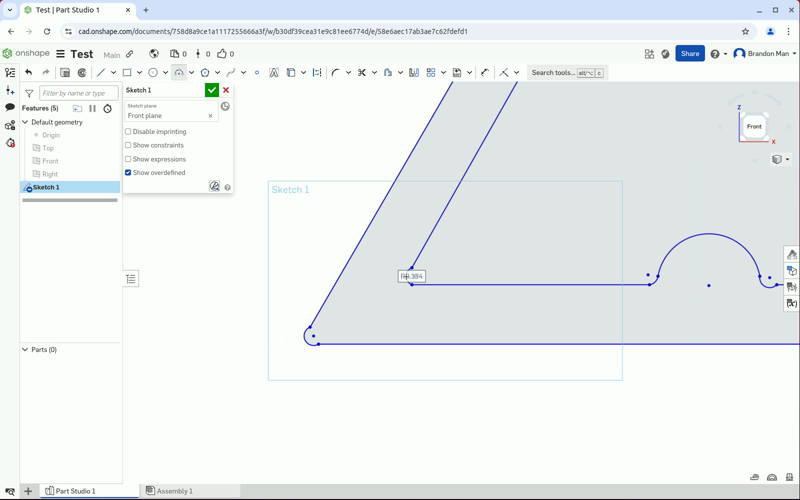
scroll(-6)
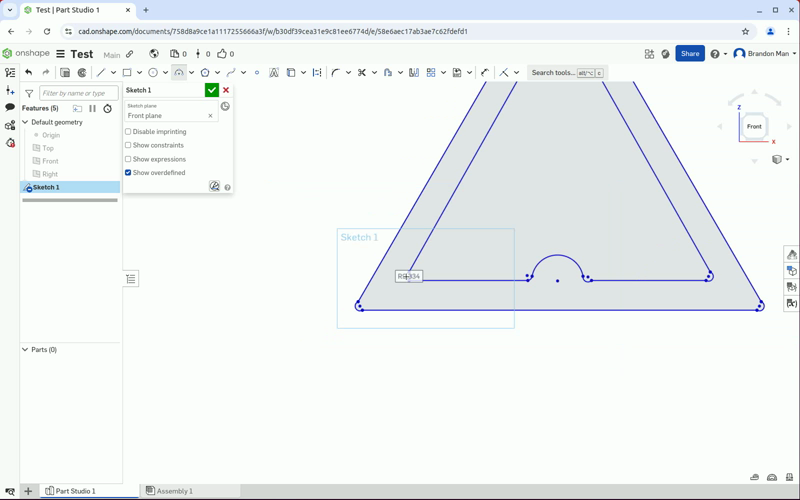
scroll(-6)
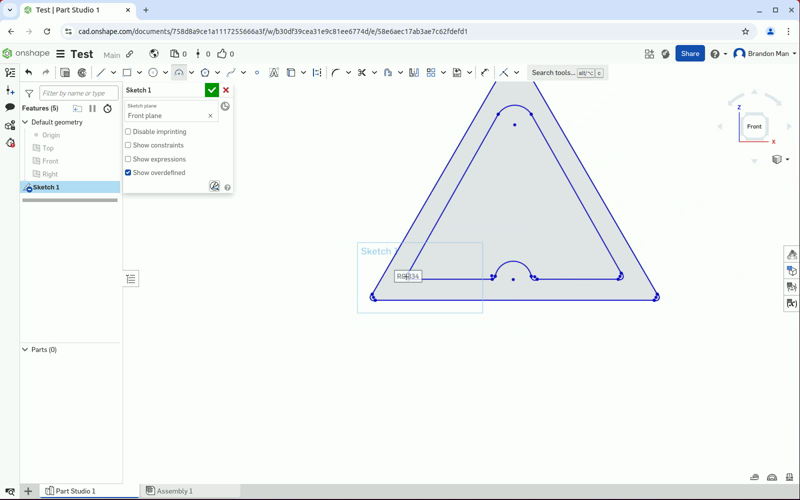
scroll(-6)
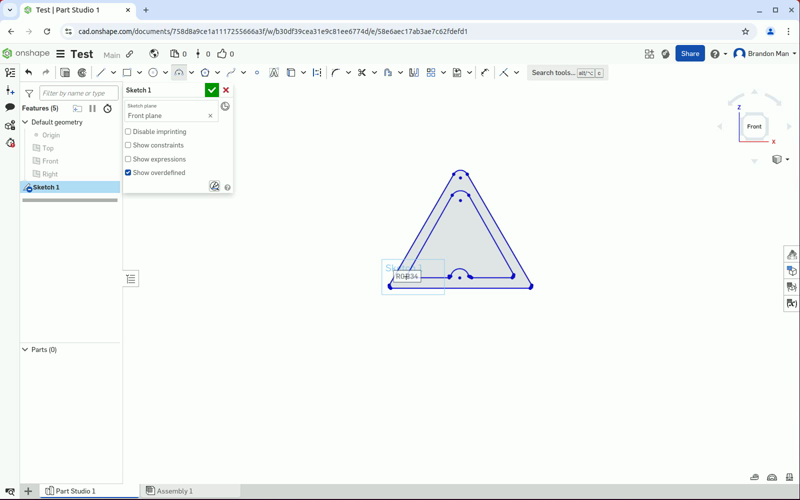
key_up(shift)
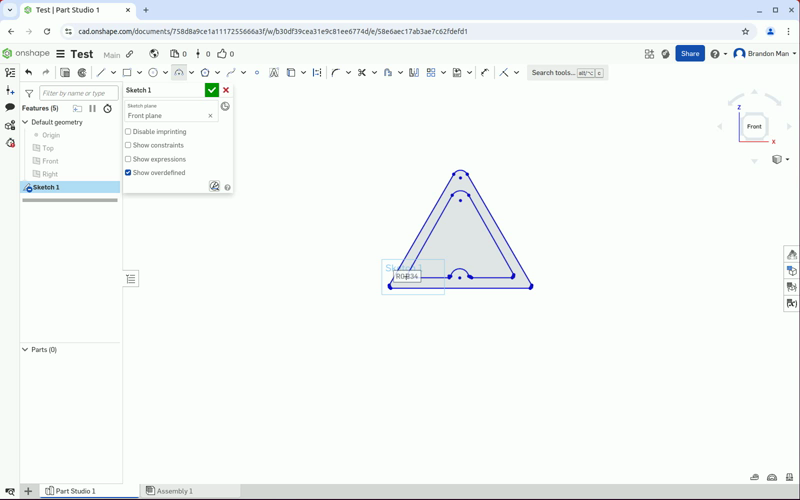
key(esc)
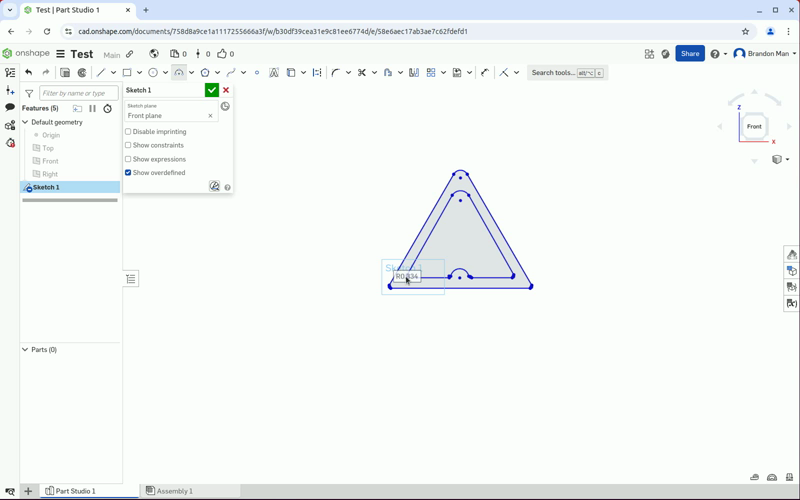
key(c)
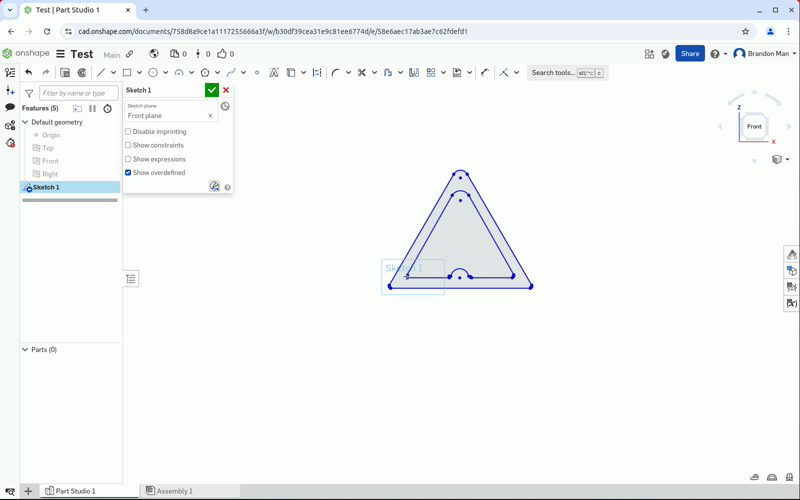
key_down(shift)
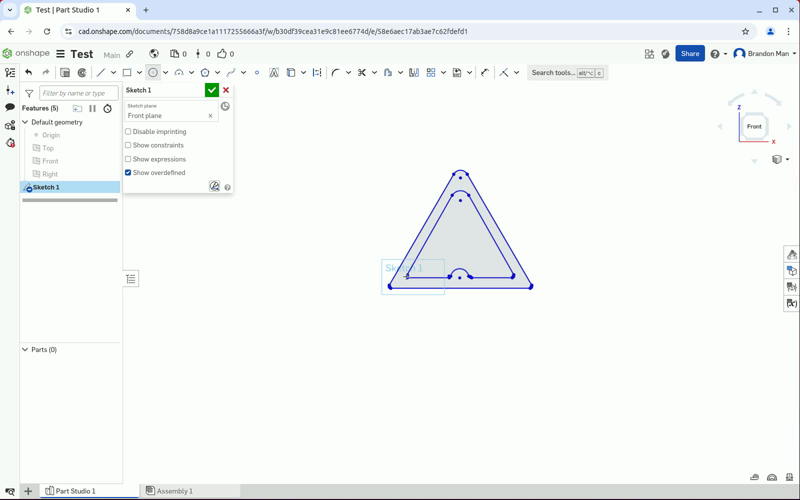
mouse_move(459, 178)
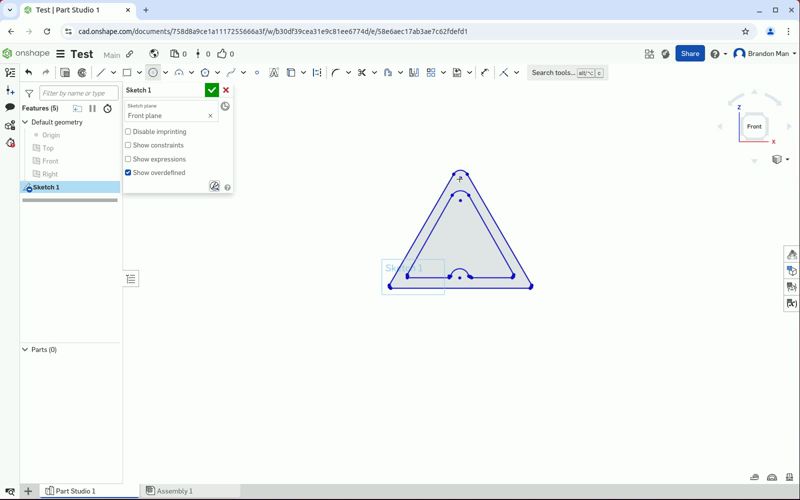
scroll(6)
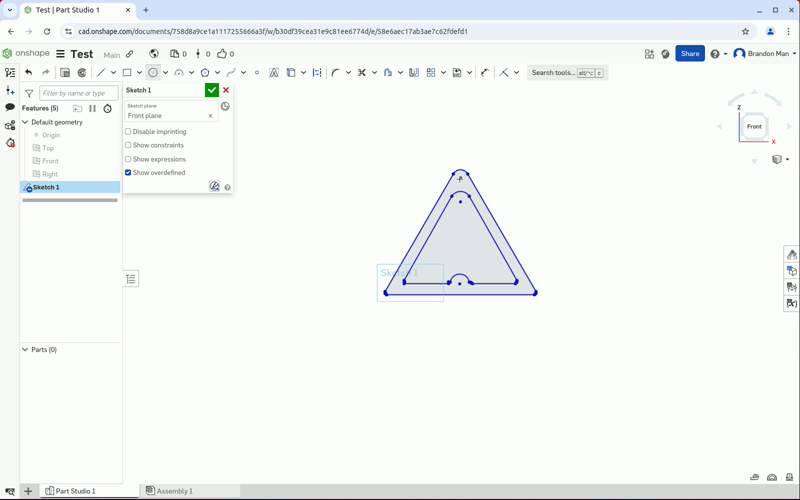
scroll(6)
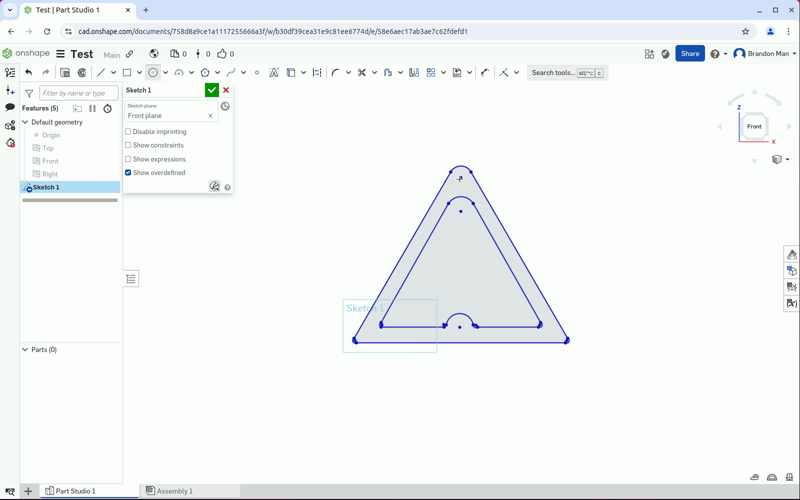
scroll(6)
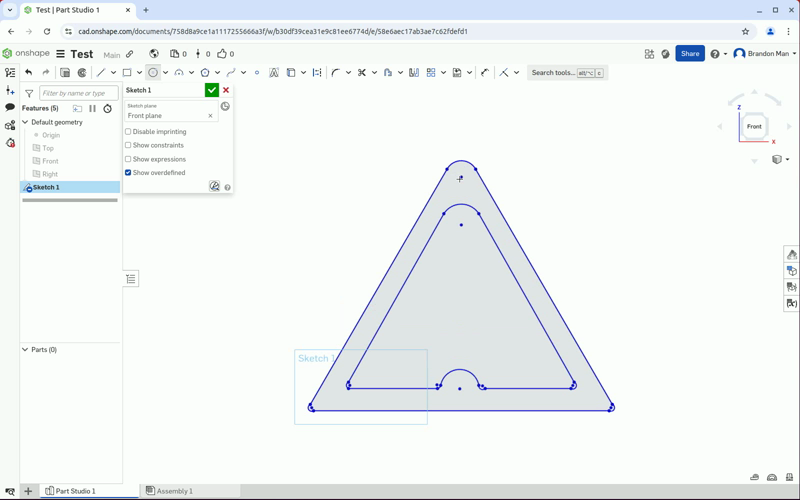
scroll(6)
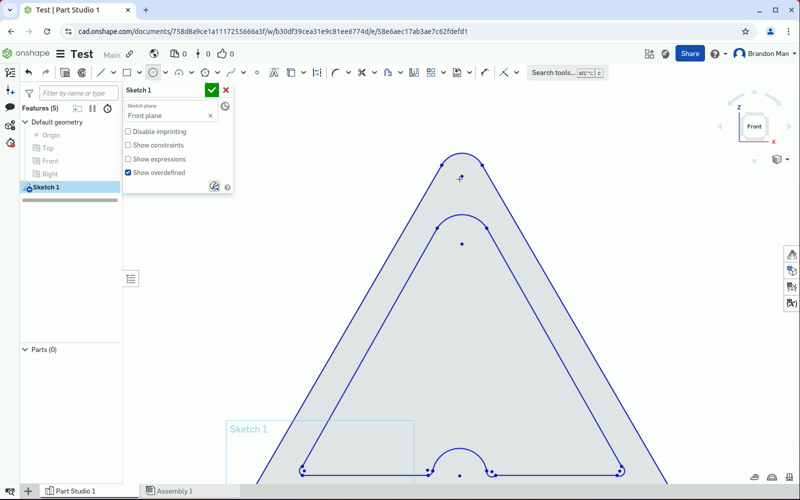
scroll(6)
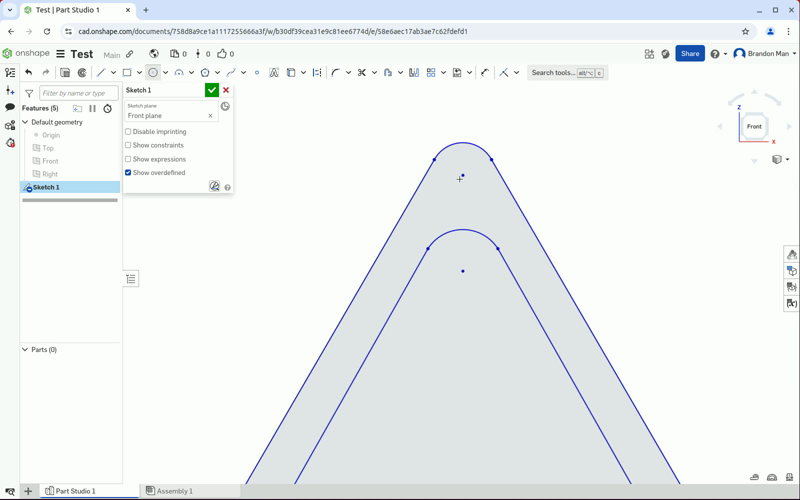
scroll(6)
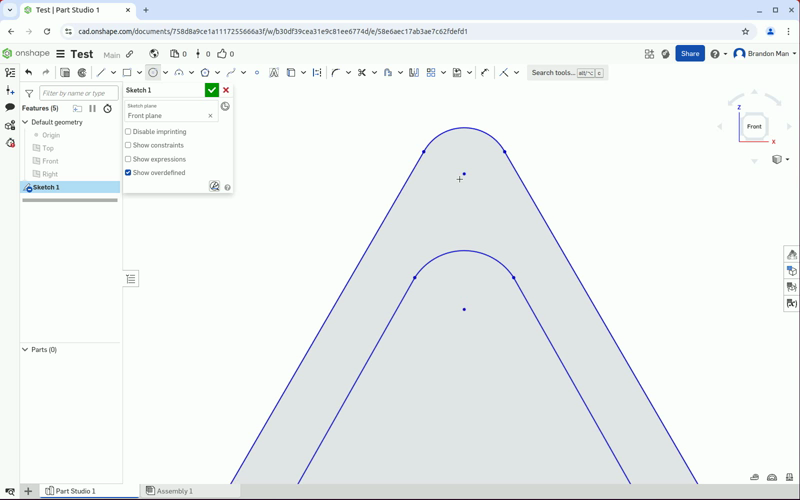
scroll(6)
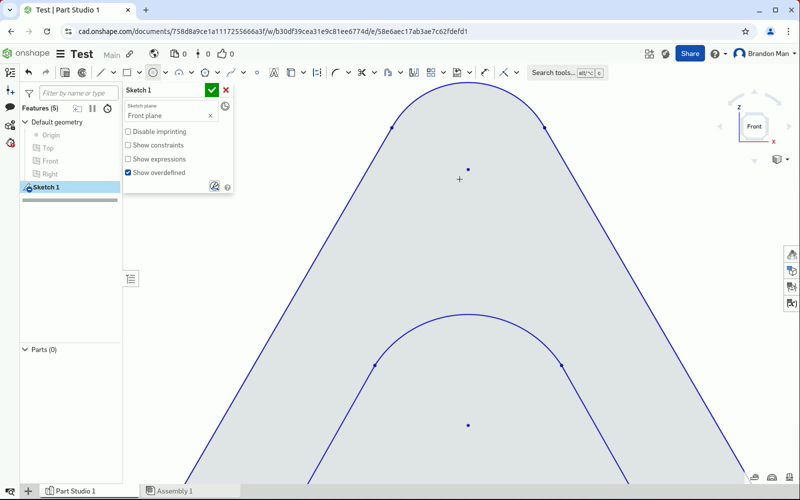
click(459, 178)
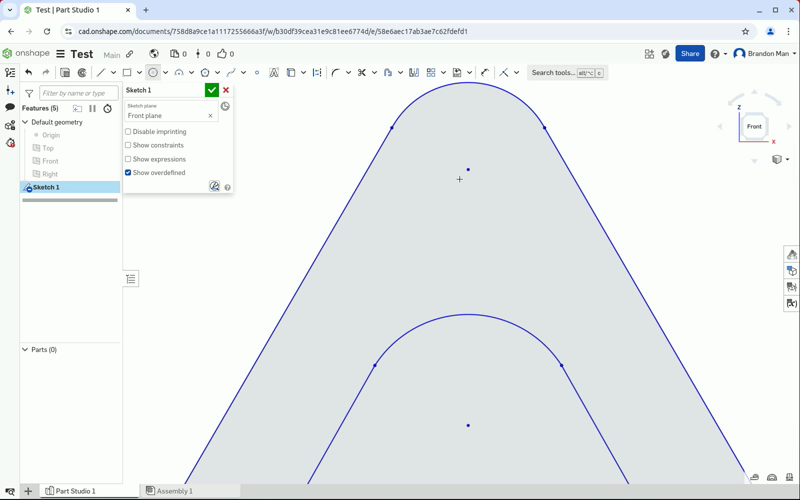
scroll(-6)
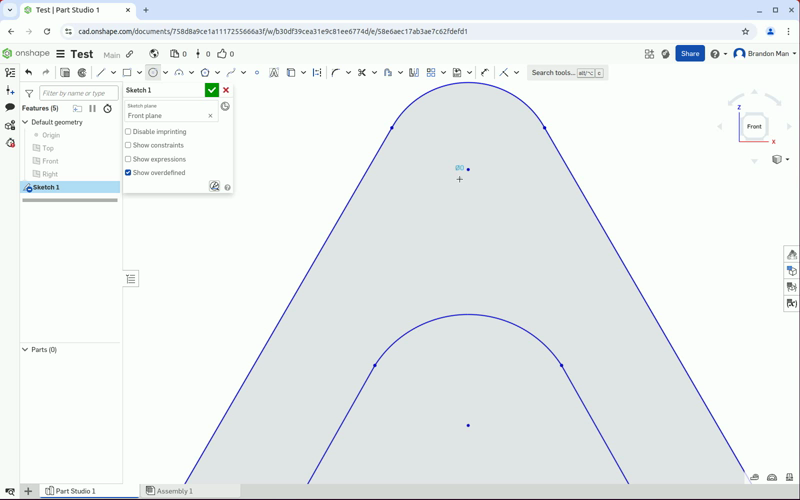
scroll(-6)
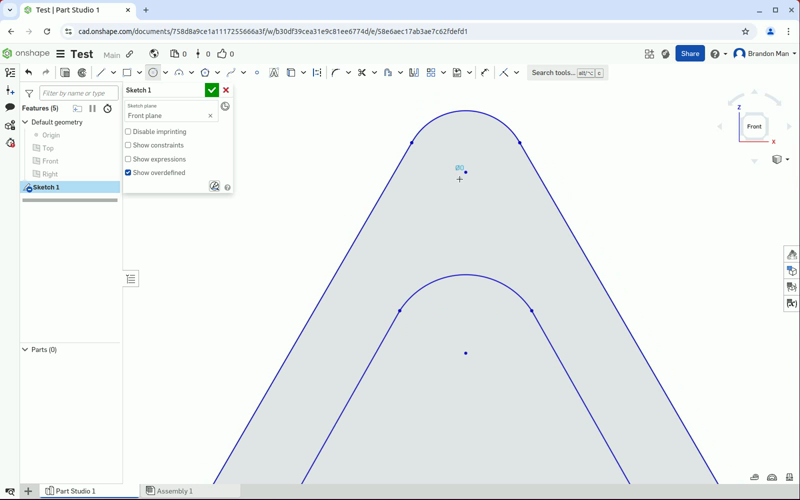
scroll(-6)
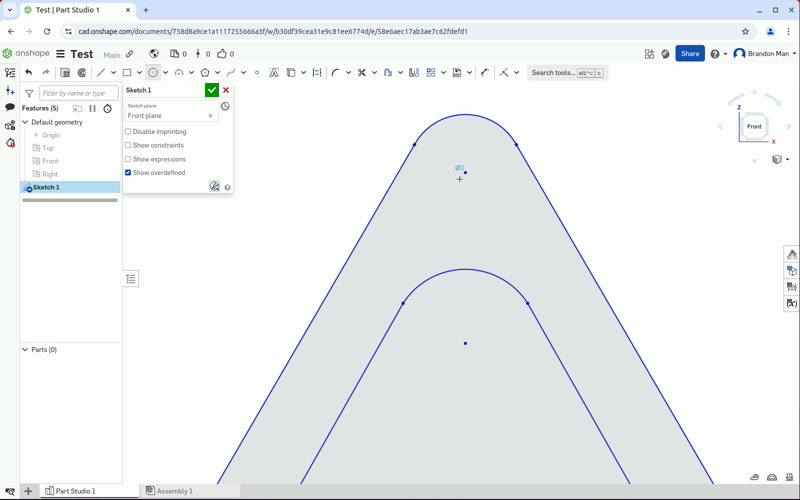
scroll(-6)
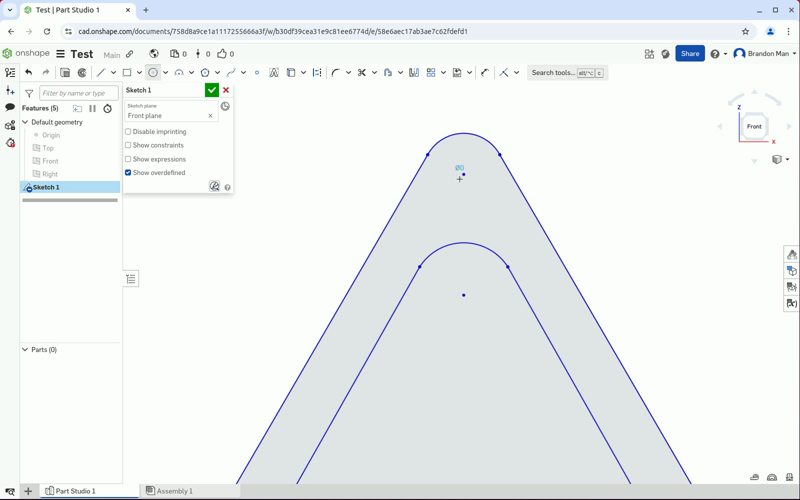
scroll(-6)
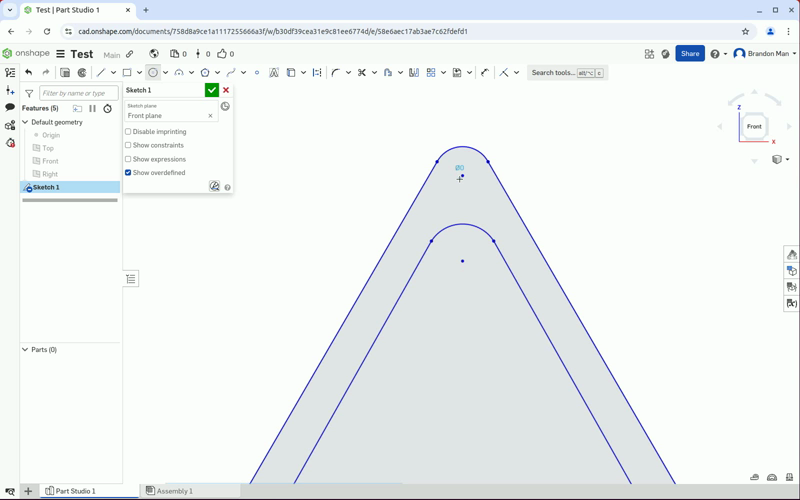
scroll(-6)
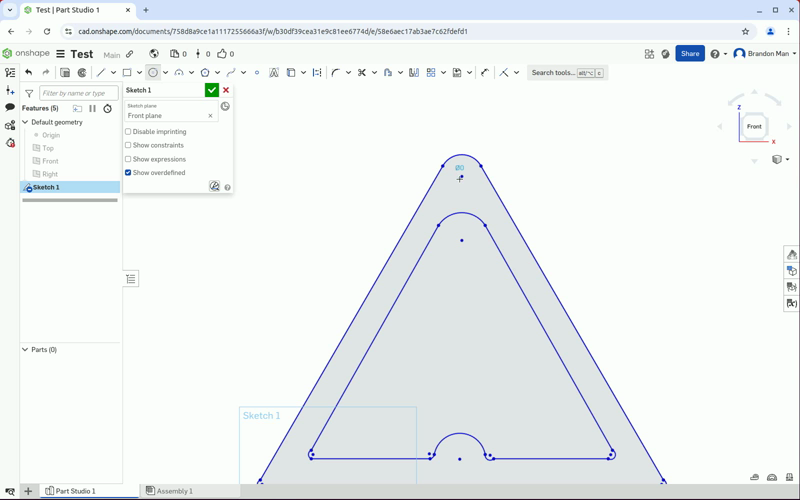
scroll(-6)
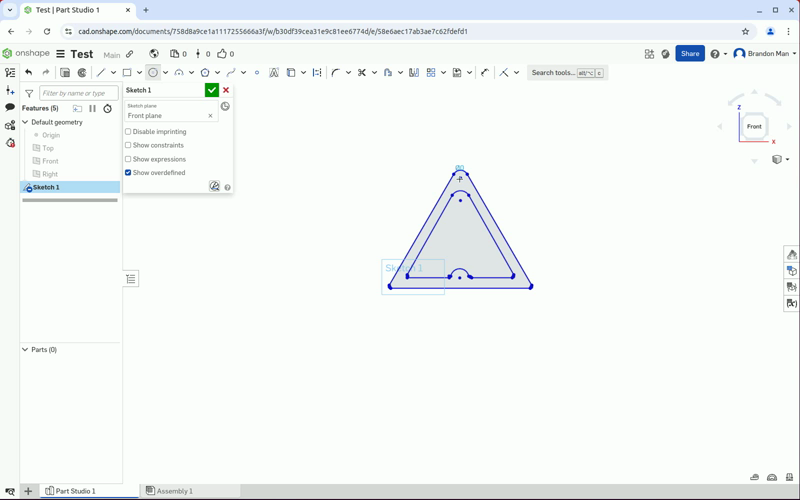
key_up(shift)
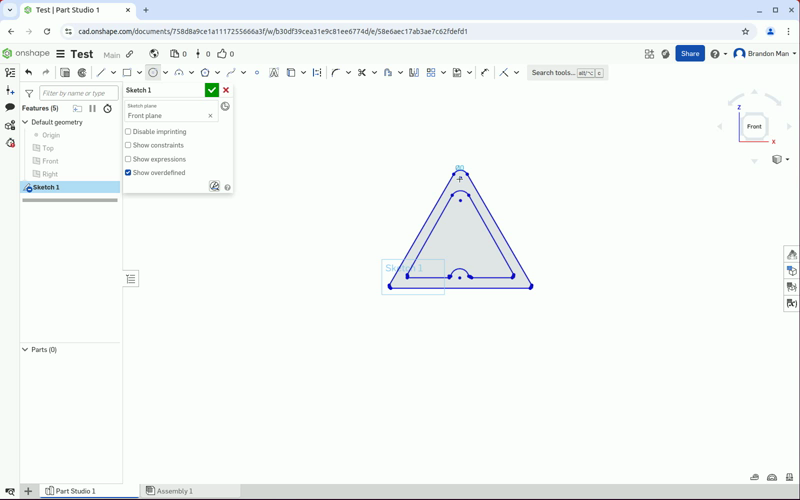
mouse_move(465, 178)
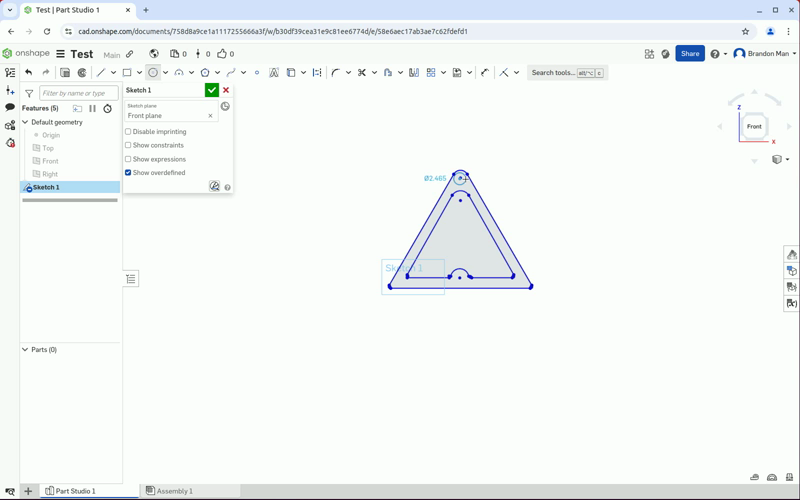
click(465, 178)
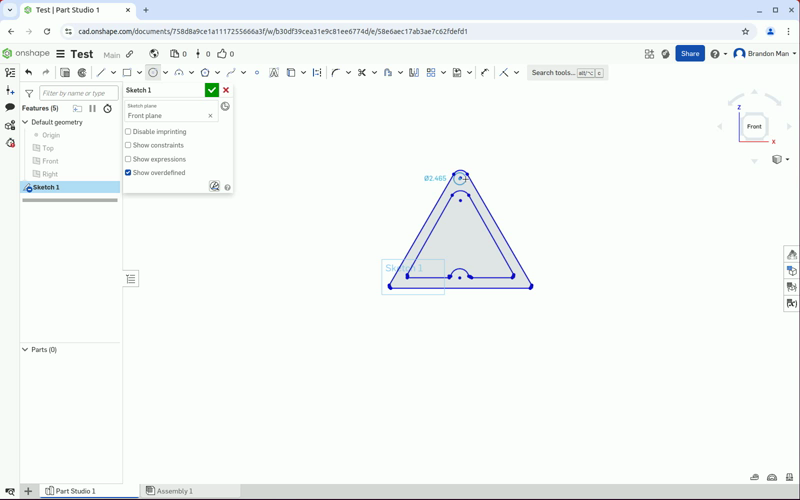
key(esc)
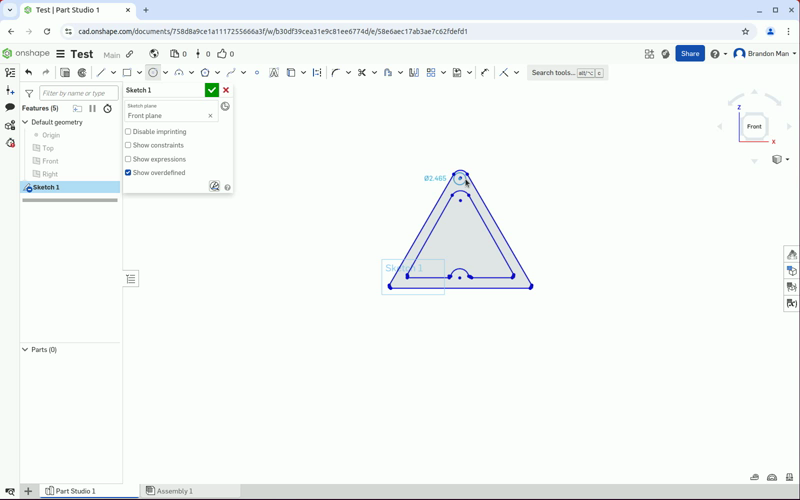
key(c)
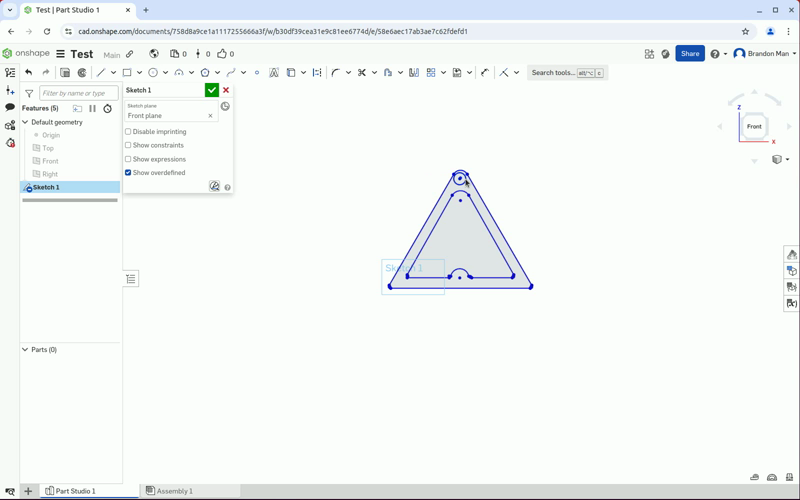
key_down(shift)
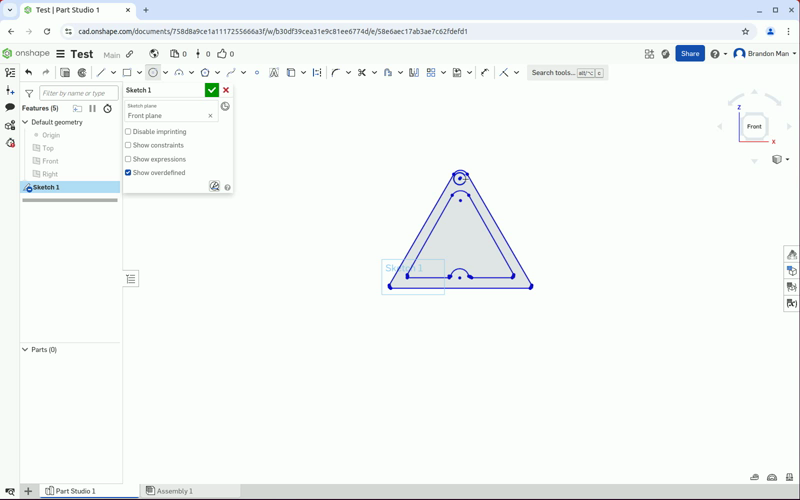
mouse_move(459, 277)
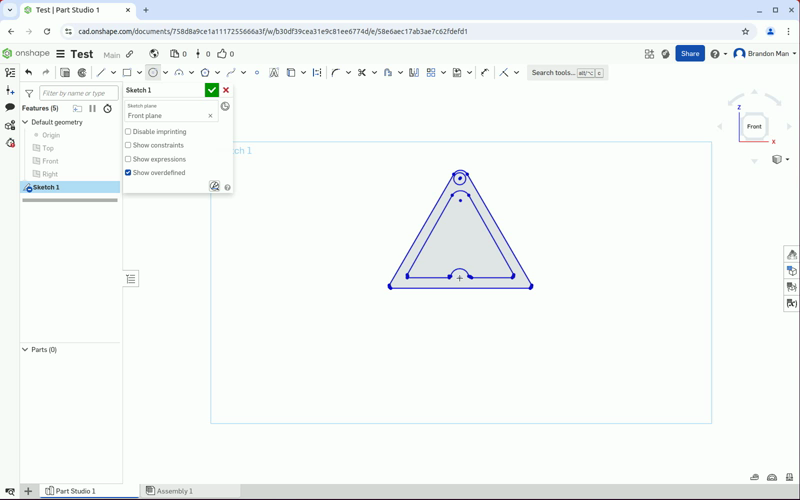
click(459, 277)
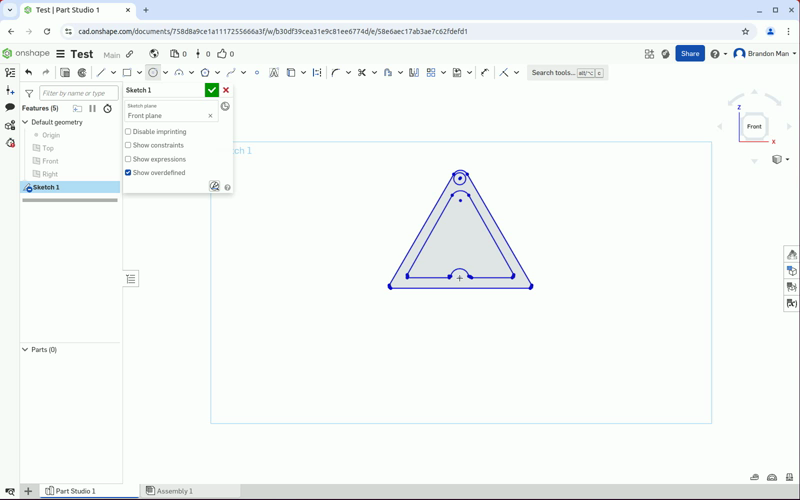
key_up(shift)
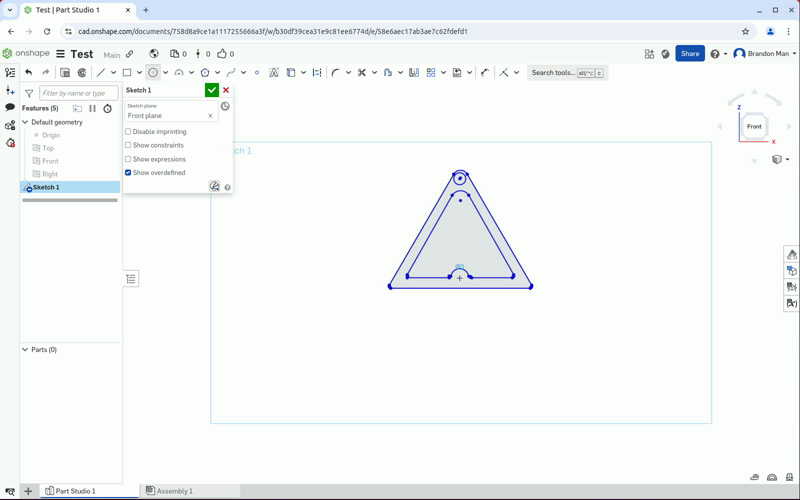
mouse_move(464, 277)
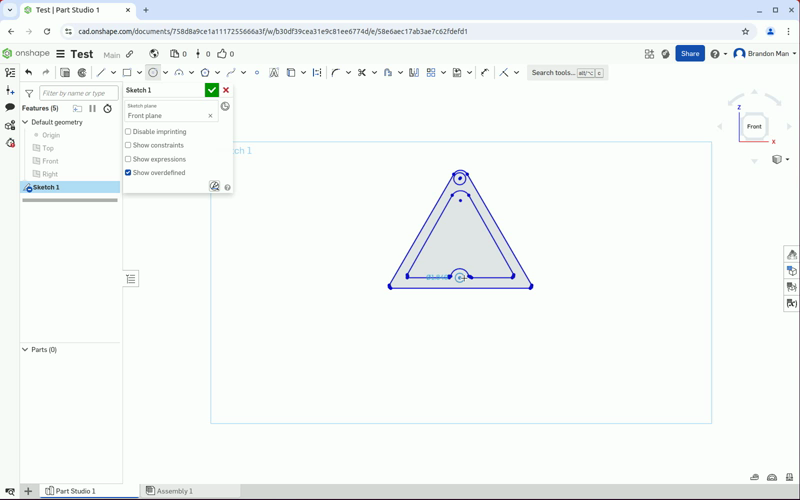
click(464, 277)
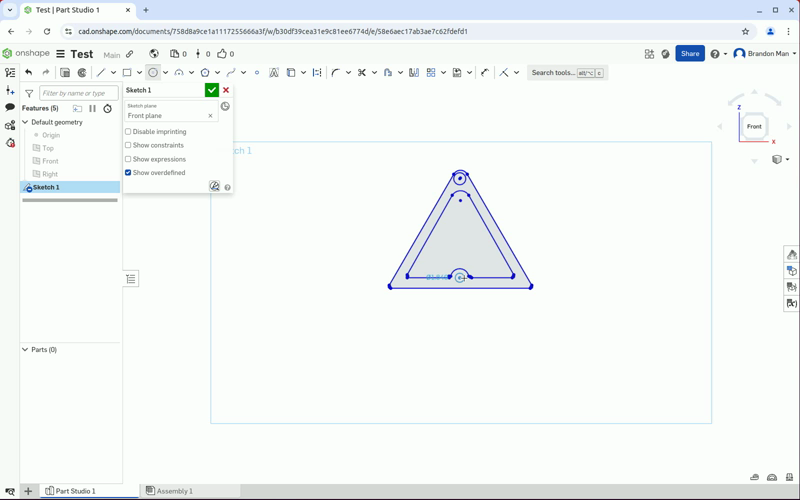
key(esc)
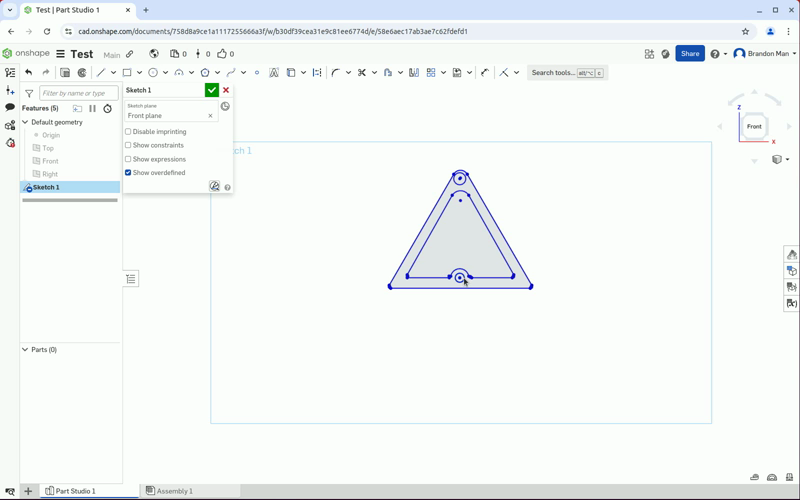
mouse_move(507, 250)
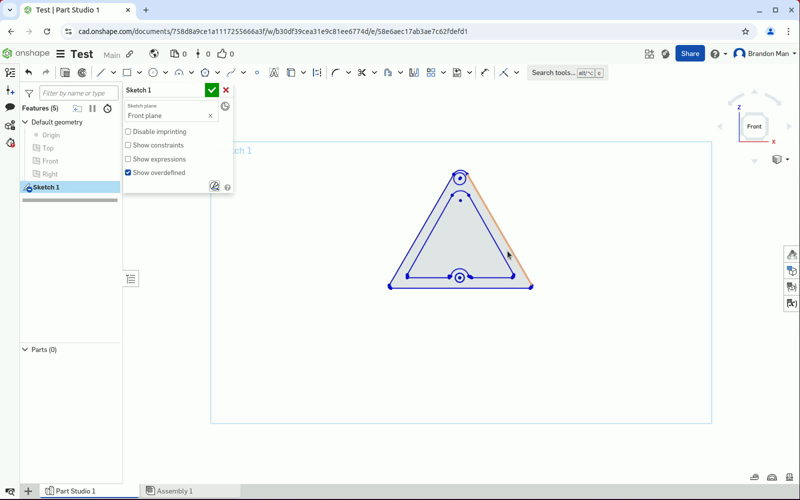
click(507, 250)
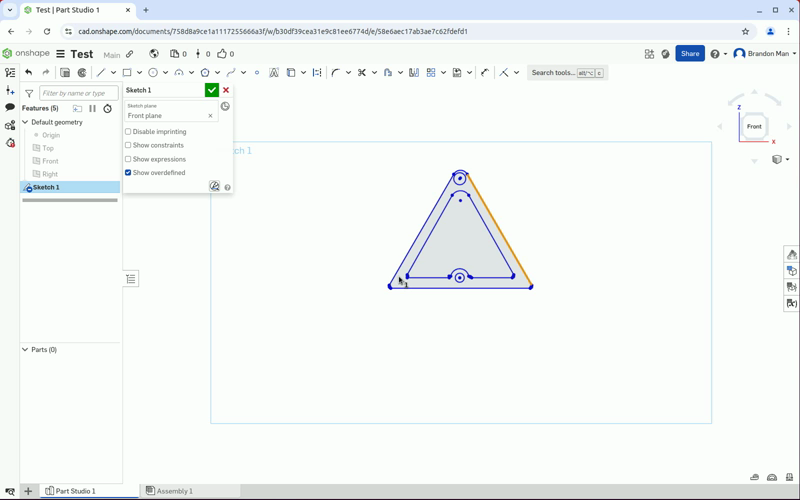
mouse_move(73, 352)
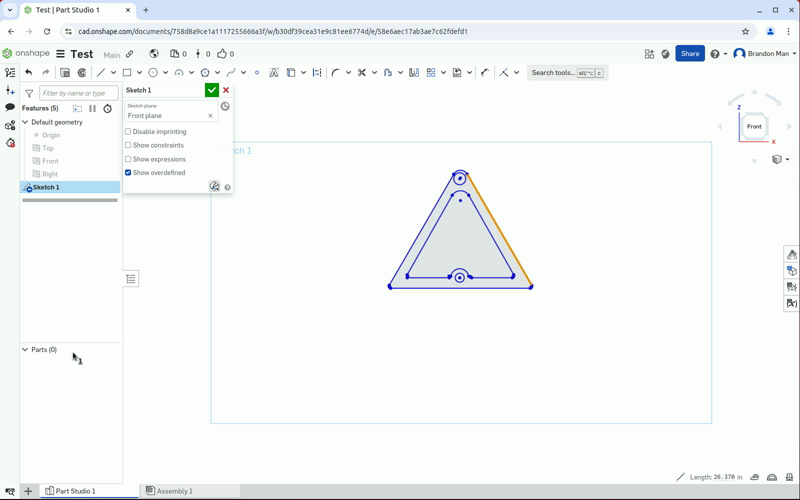
key(shift+y)
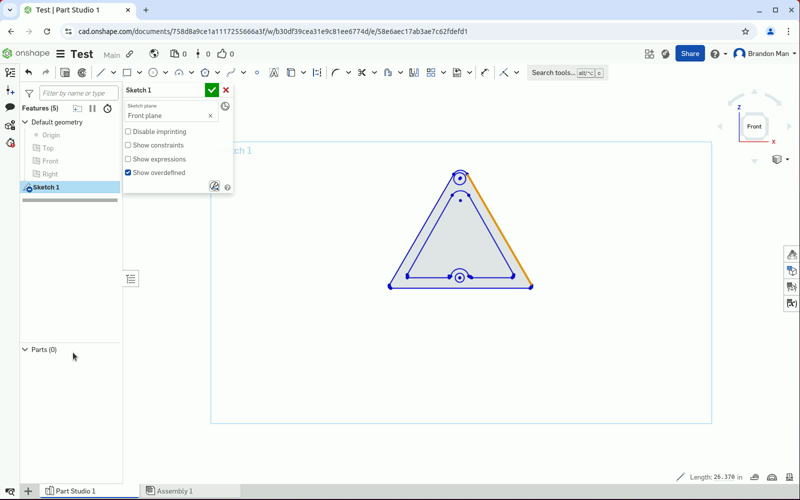
key(shift+e)
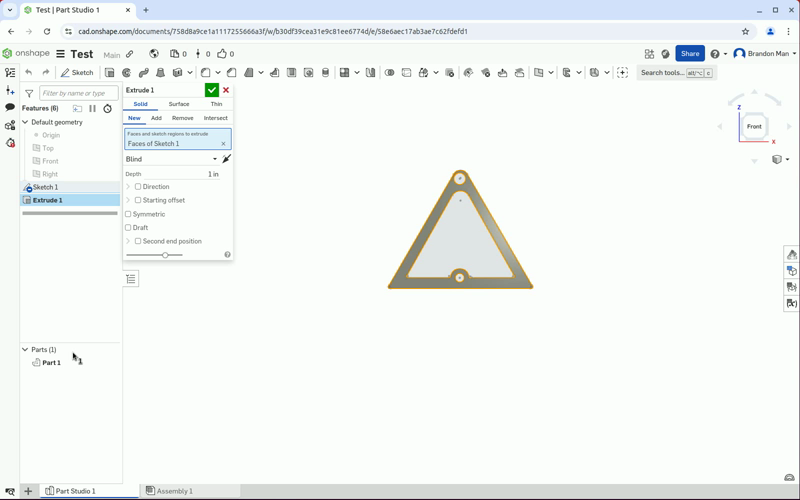
mouse_move(143, 106)
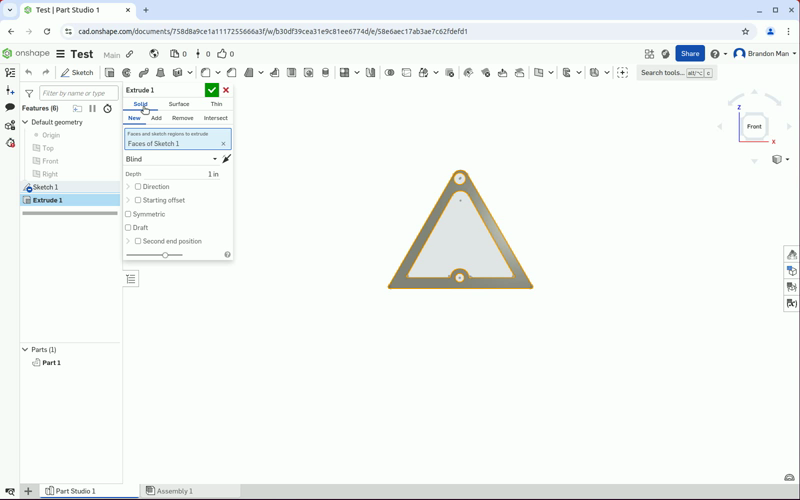
click(143, 106)
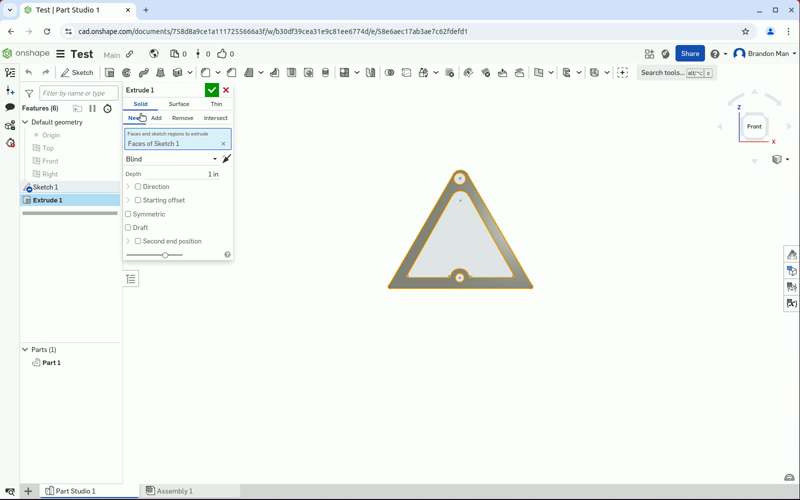
mouse_move(137, 120)
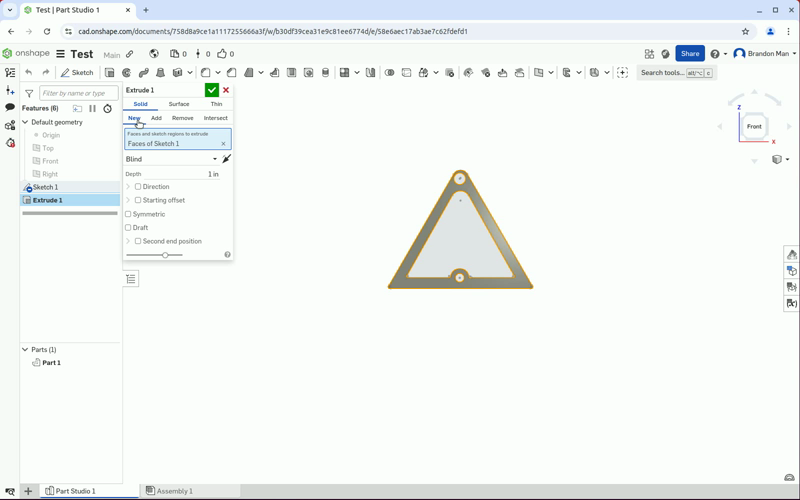
click(137, 120)
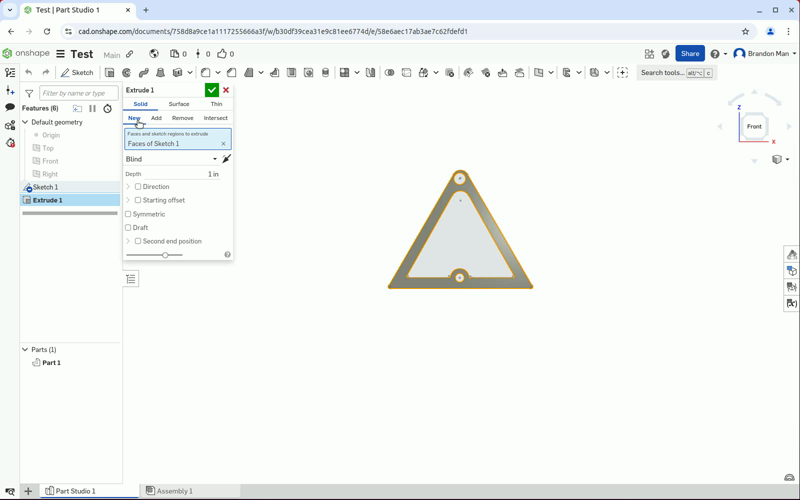
key(tab, 4)
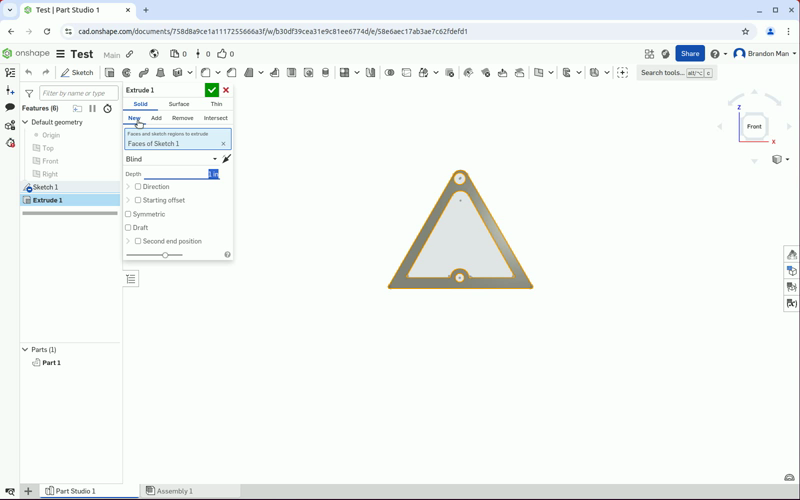
text(1.926)
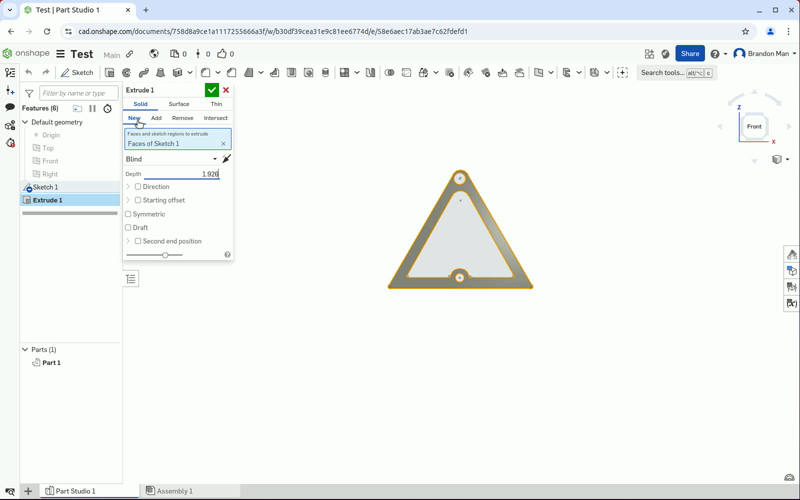
key(tab, 3)
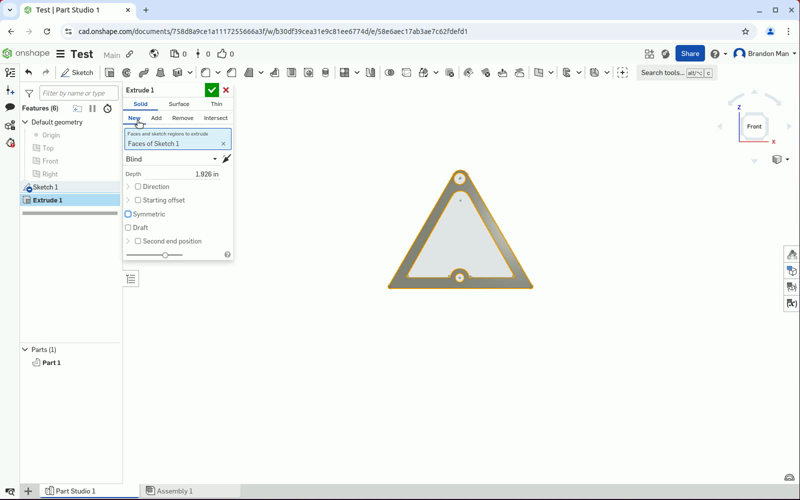
key(space)
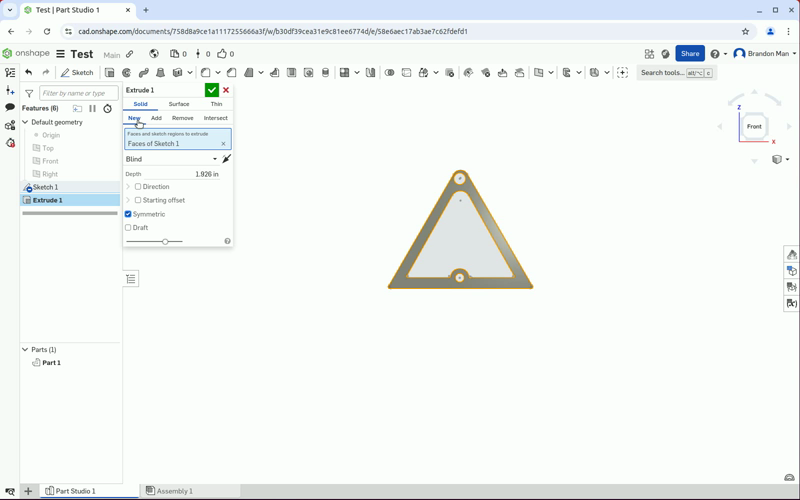
key(enter)
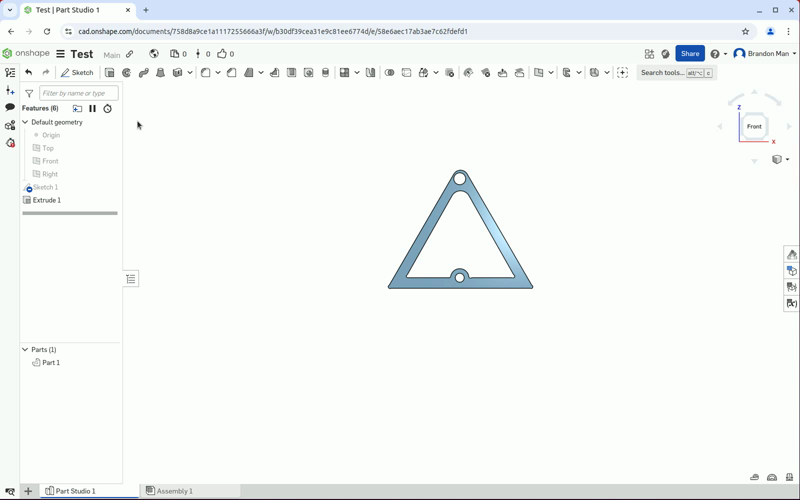
key(shift+h)
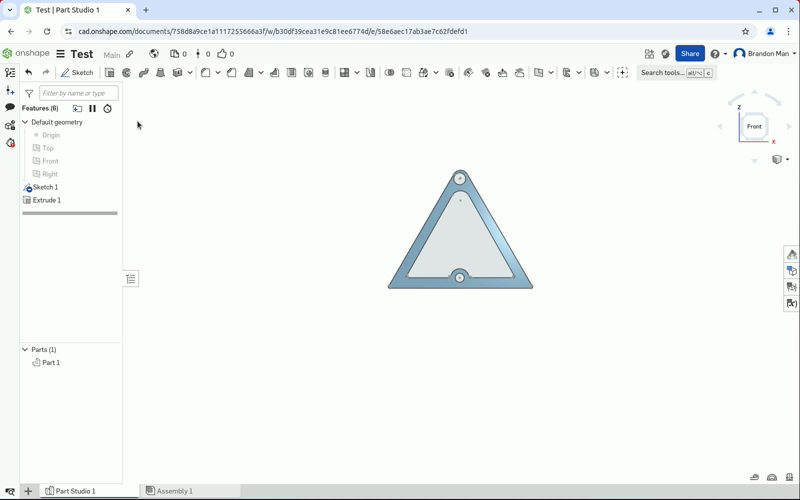
key(shift+h)
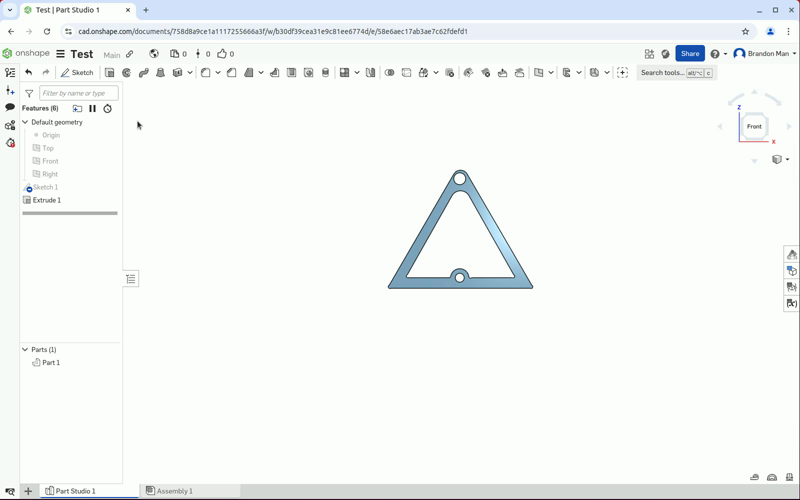
mouse_move(73, 189)
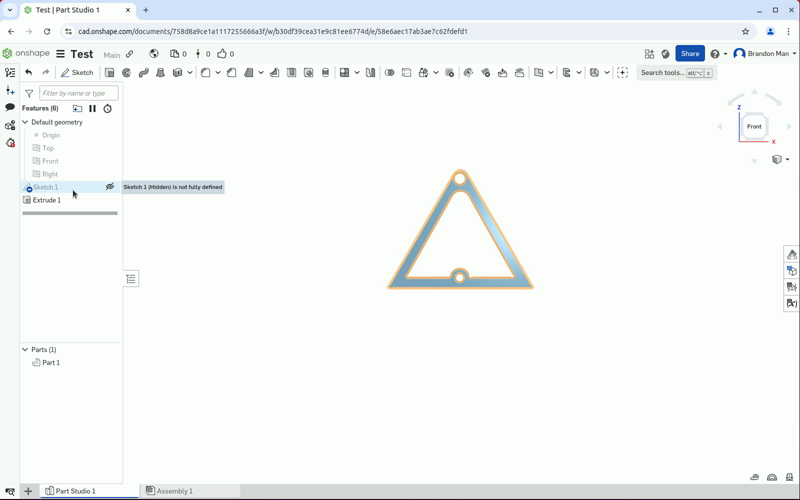
click(73, 189)
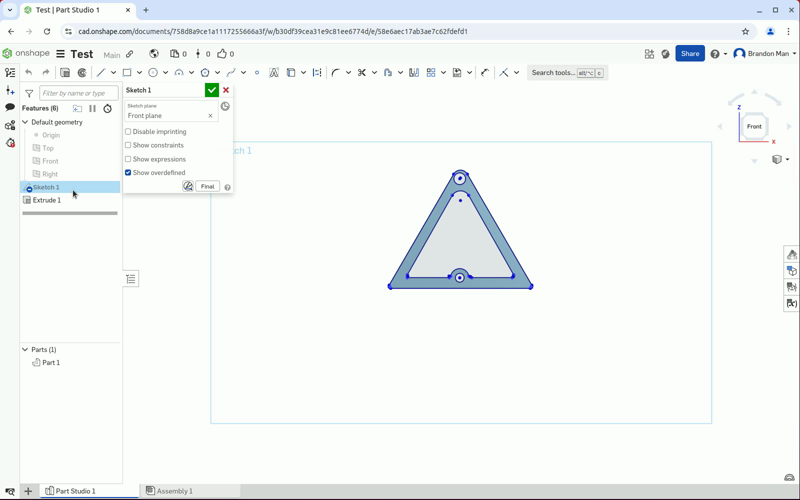
mouse_move(229, 92)
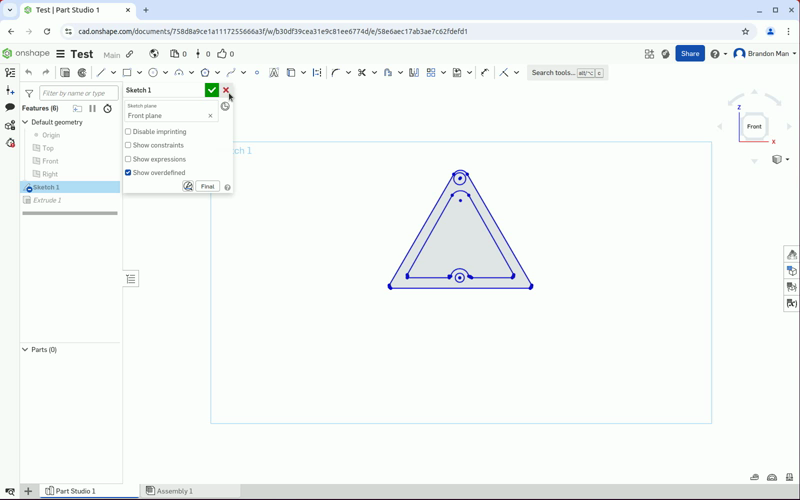
click(229, 92)
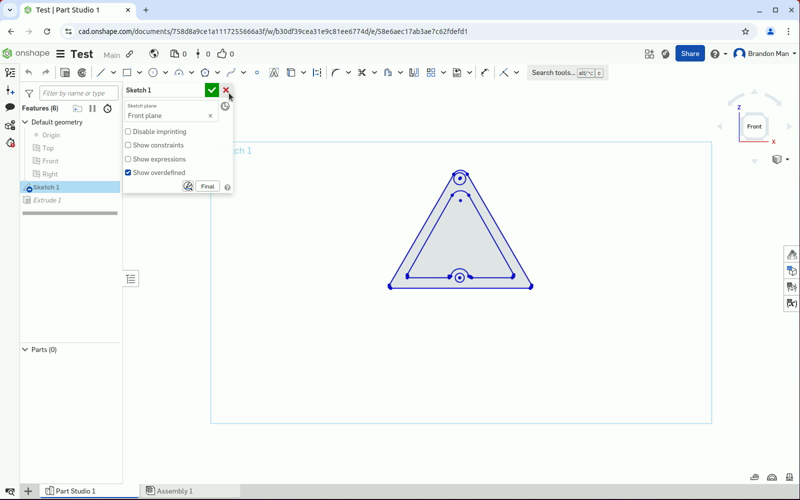
key(shift+s)
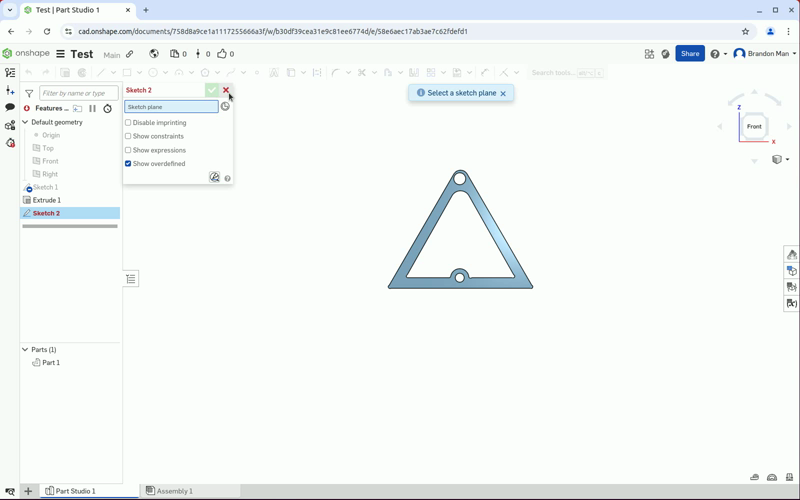
mouse_move(73, 163)
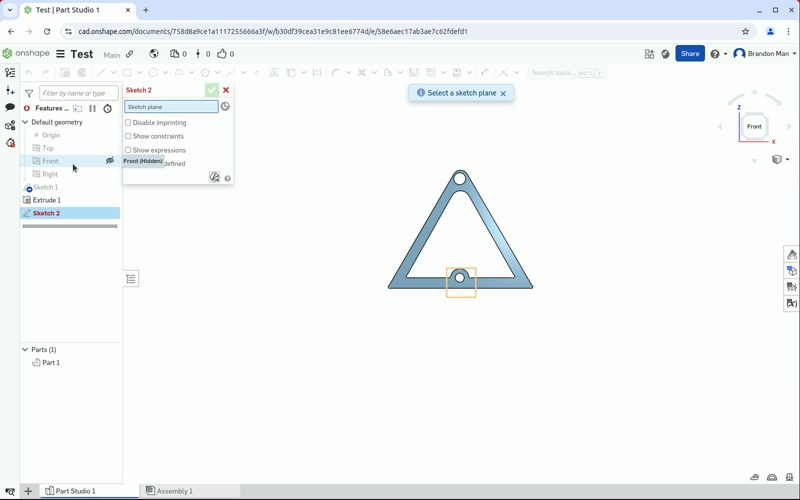
click(73, 163)
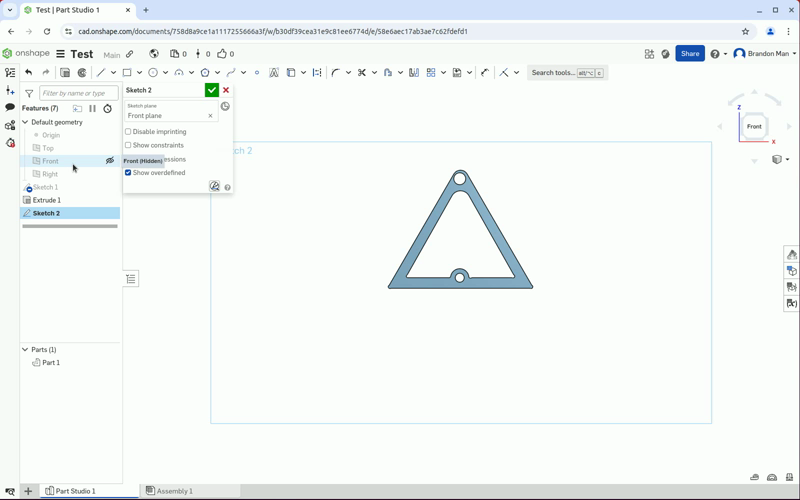
mouse_move(73, 352)
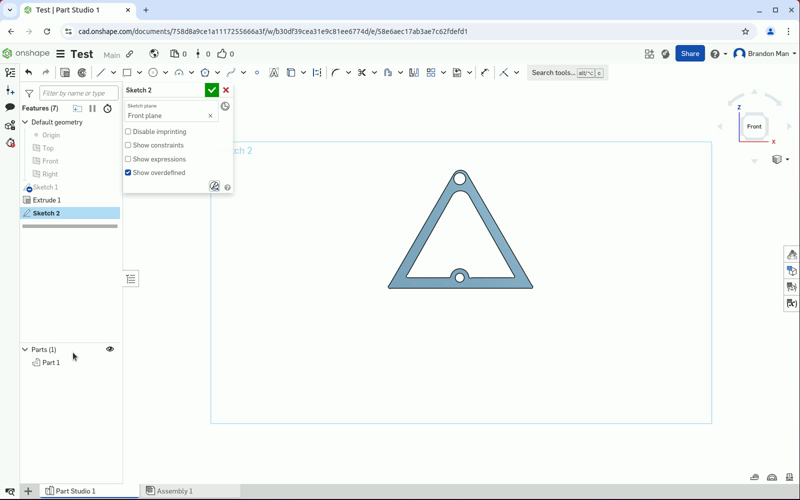
key(y)
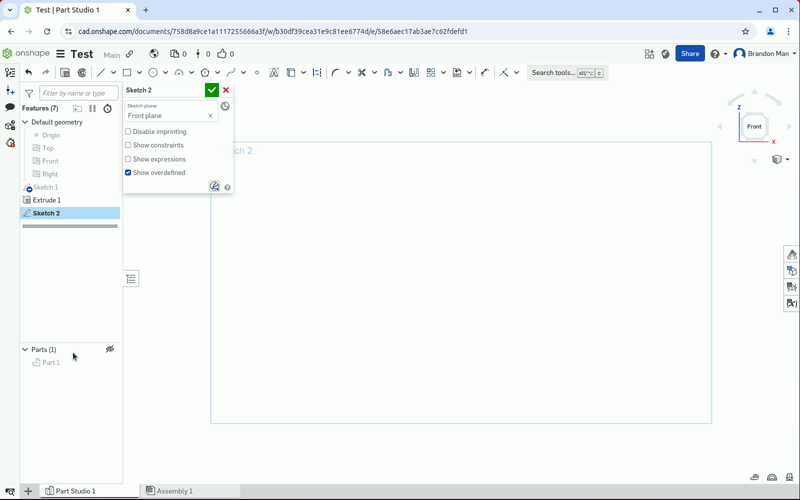
key(c)
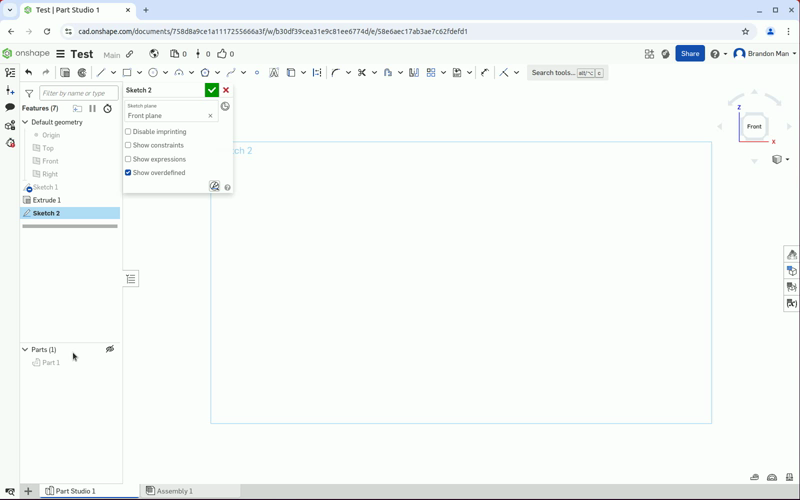
key_down(shift)
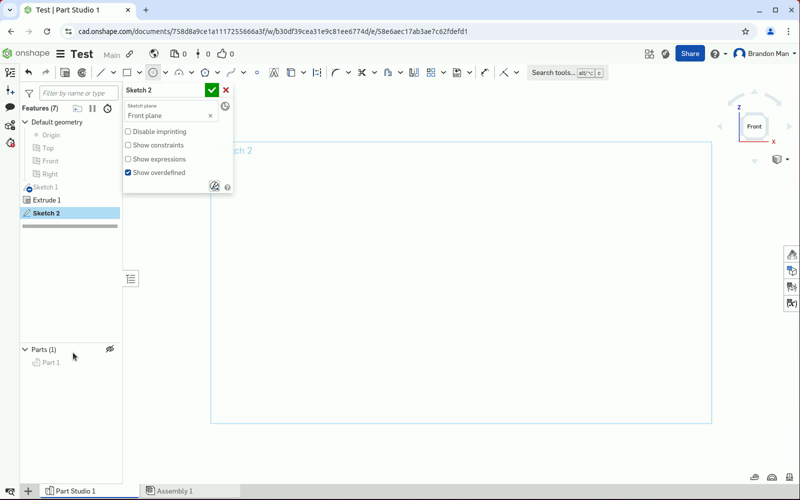
mouse_move(461, 178)
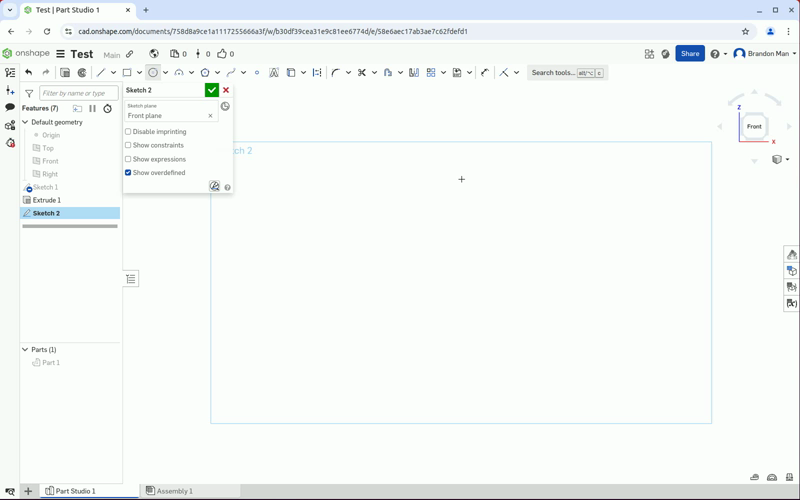
click(461, 178)
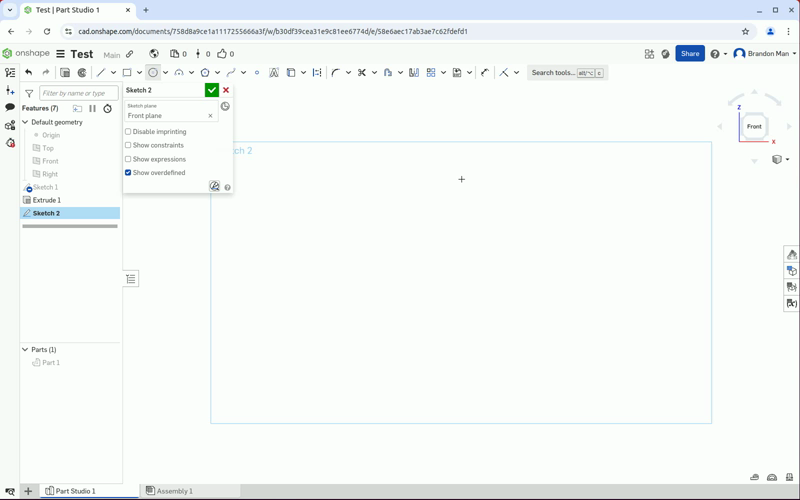
key_up(shift)
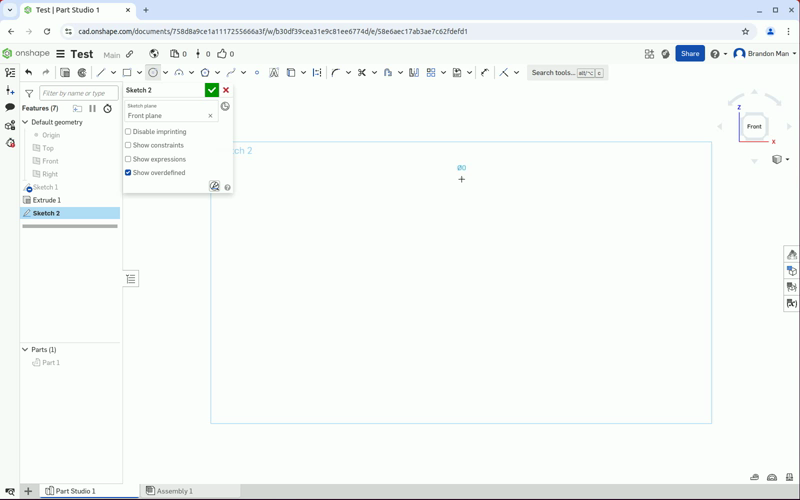
mouse_move(473, 178)
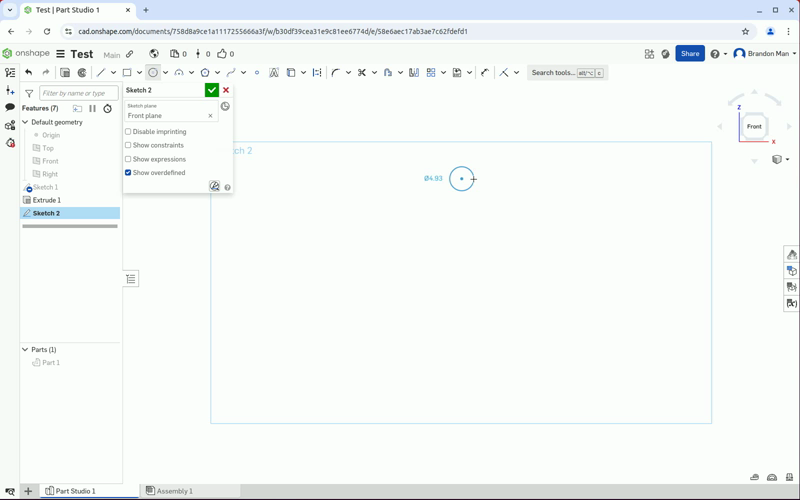
click(473, 178)
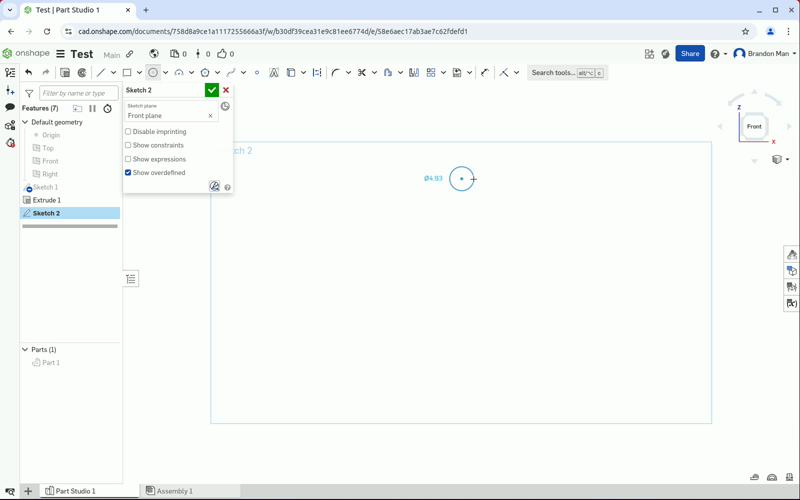
key(esc)
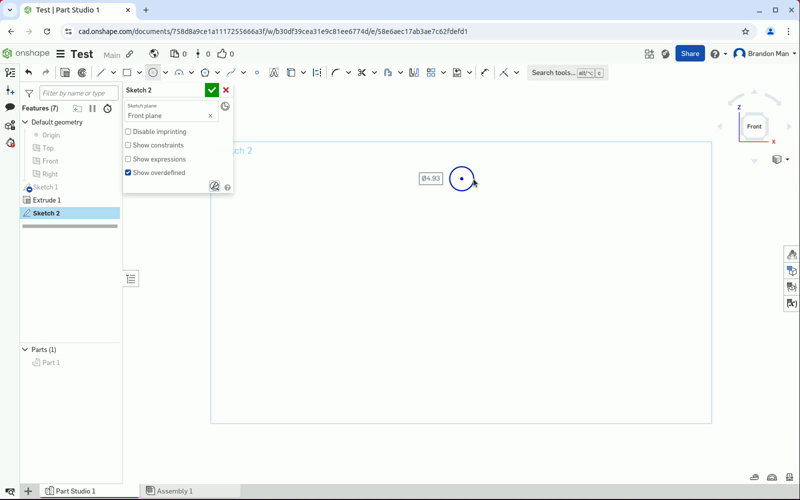
mouse_move(460, 181)
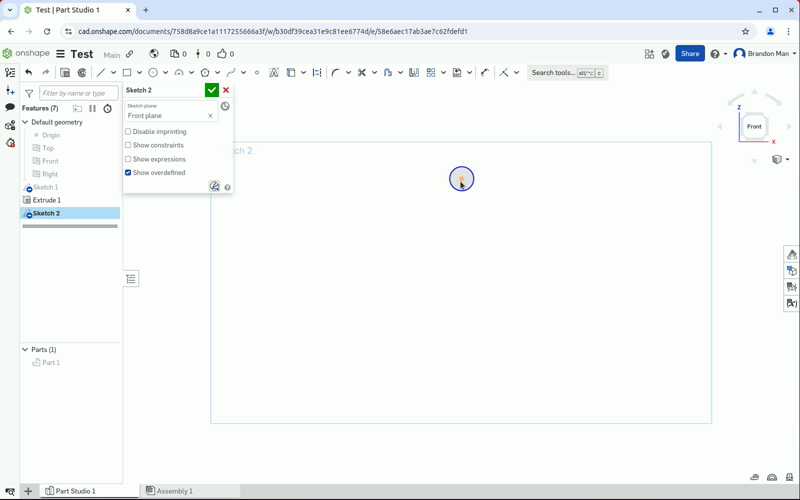
scroll(6)
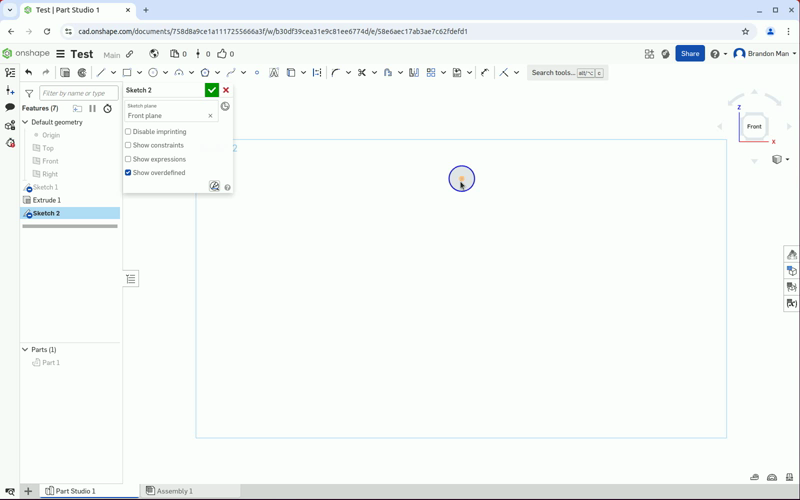
scroll(6)
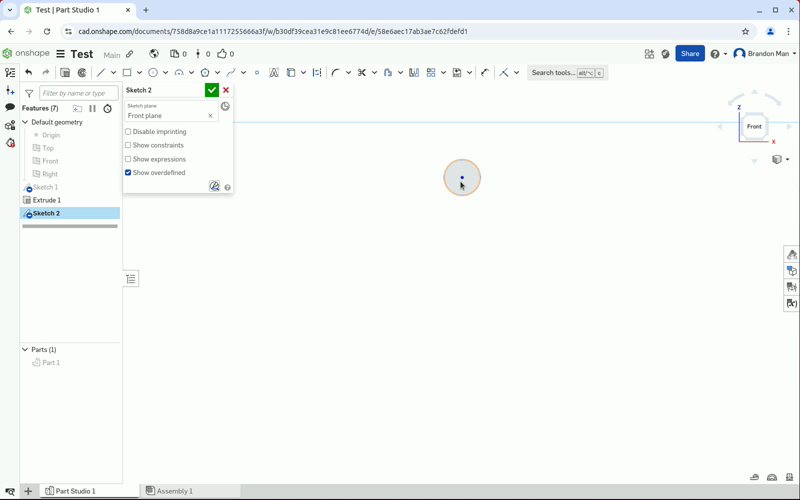
scroll(6)
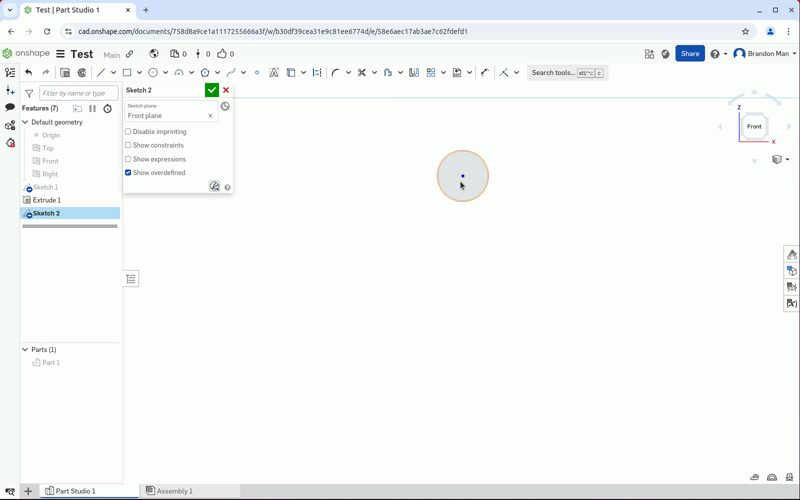
scroll(6)
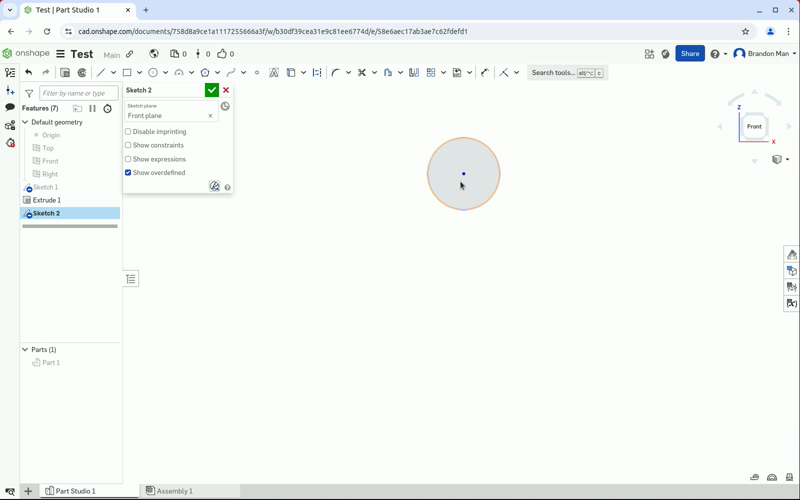
scroll(6)
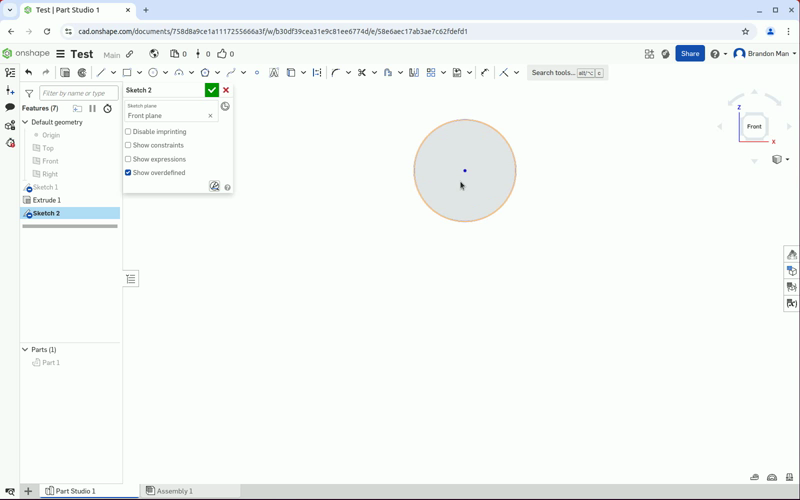
scroll(6)
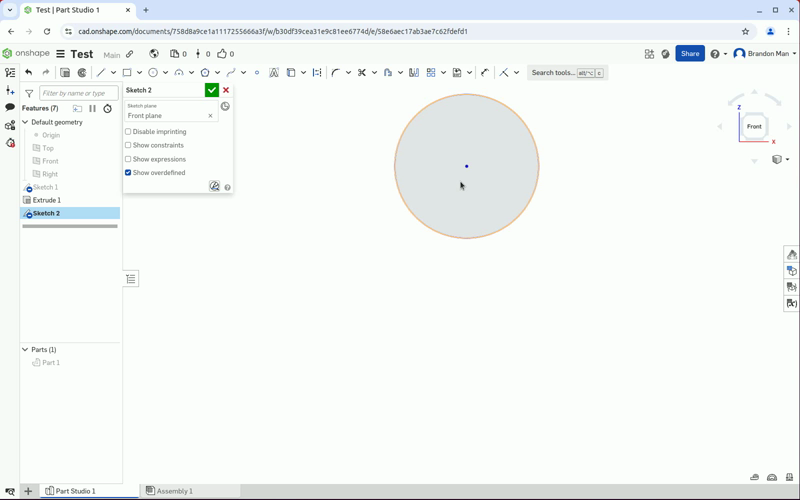
scroll(6)
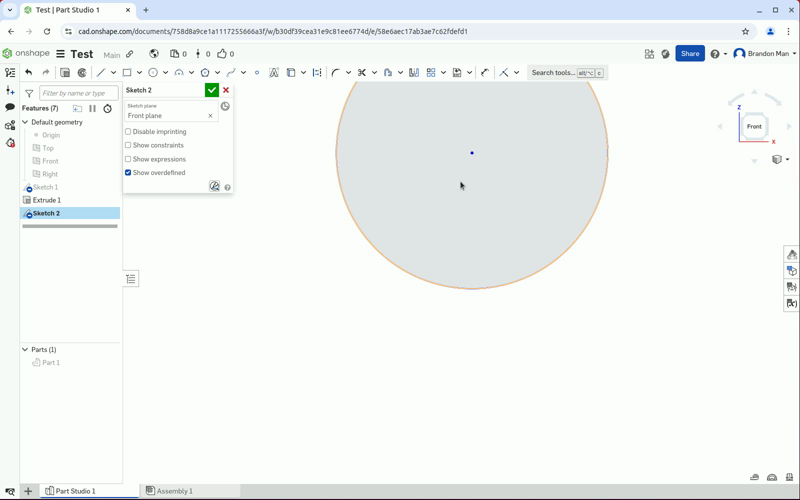
click(460, 181)
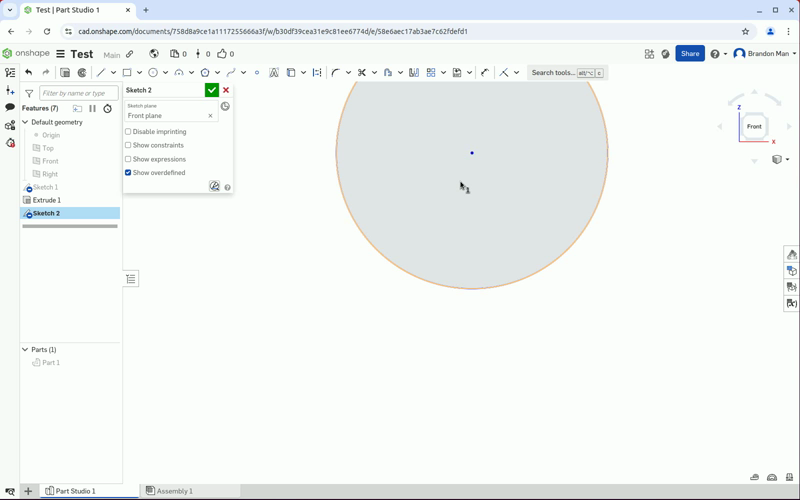
scroll(-6)
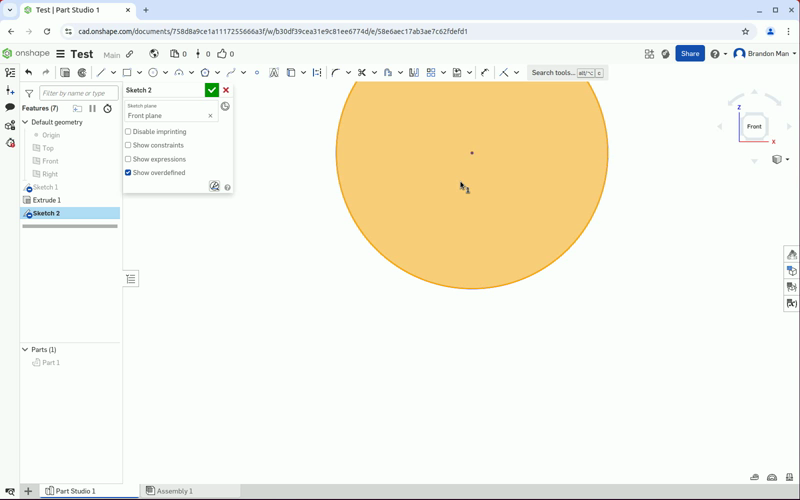
scroll(-6)
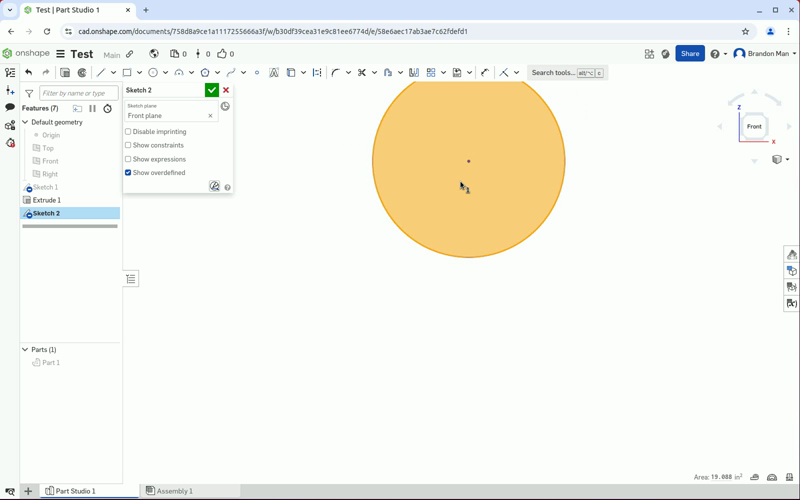
scroll(-6)
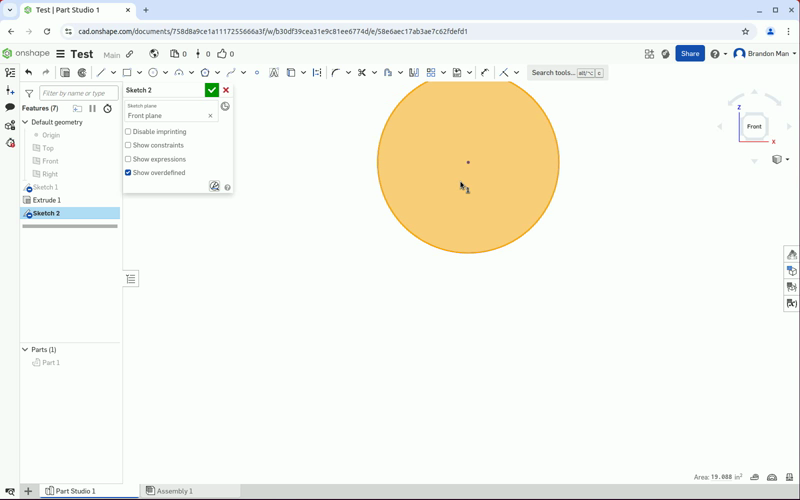
scroll(-6)
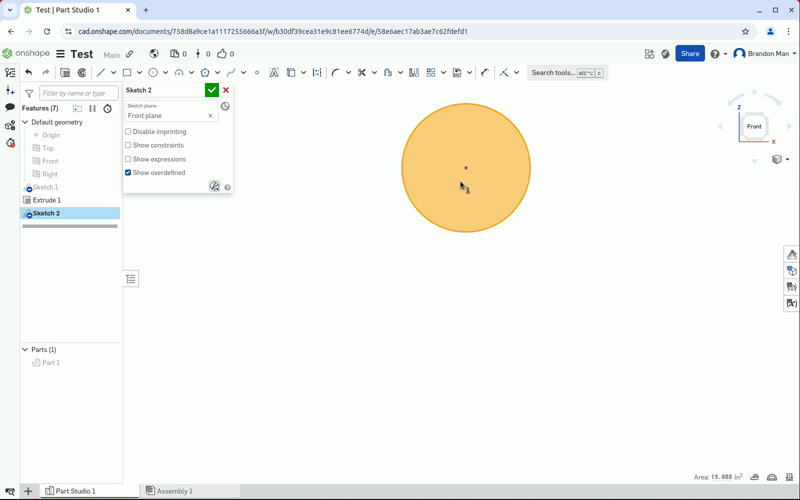
scroll(-6)
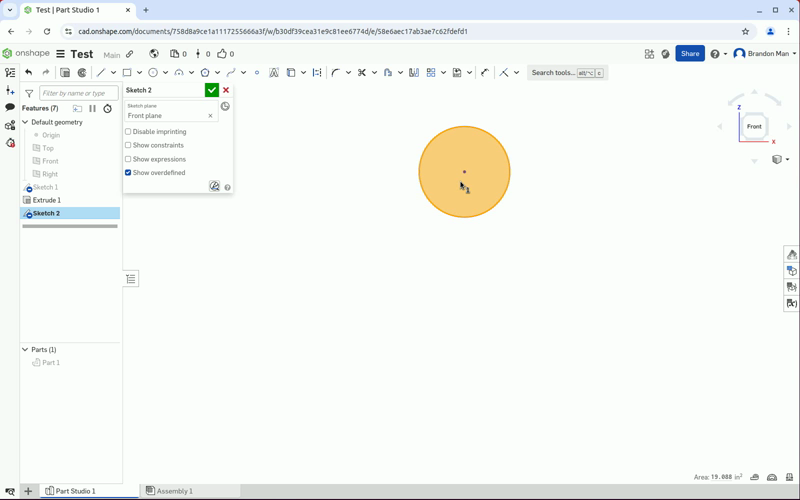
scroll(-6)
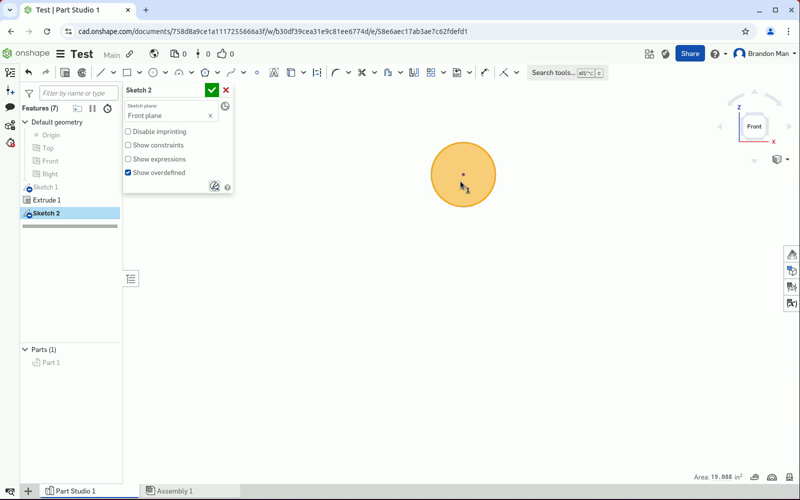
scroll(-6)
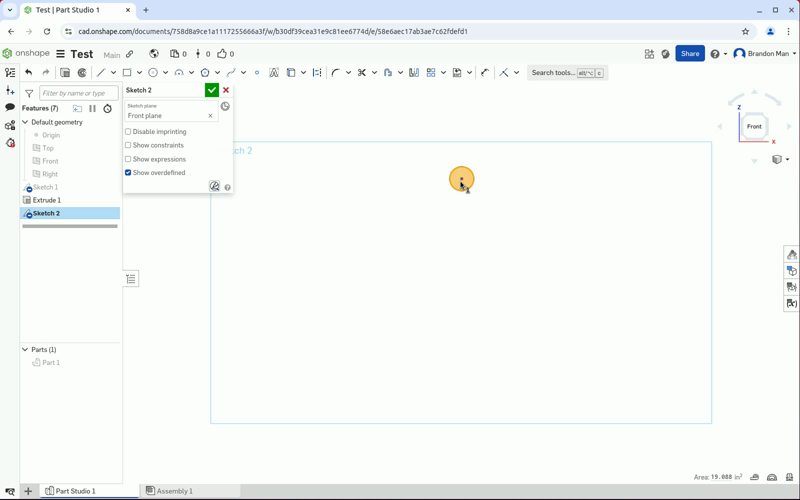
mouse_move(73, 352)
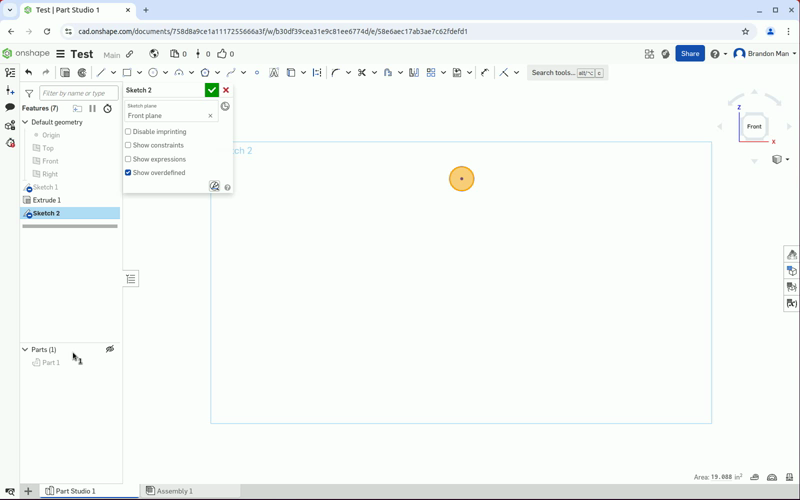
key(shift+y)
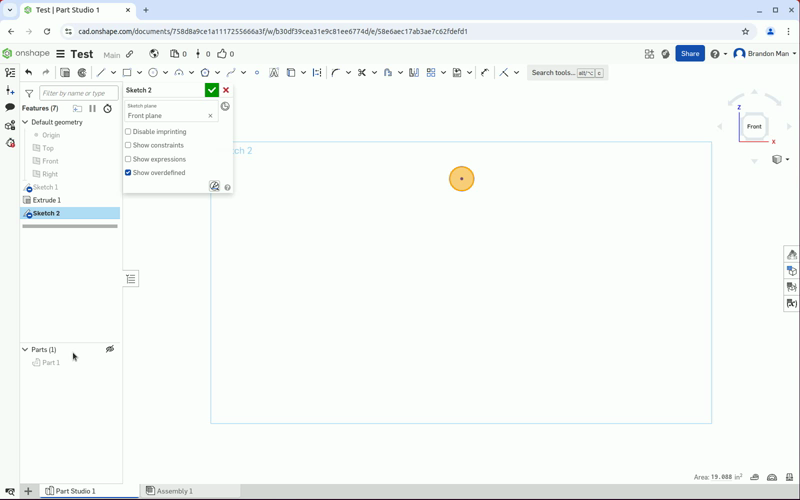
key(shift+e)
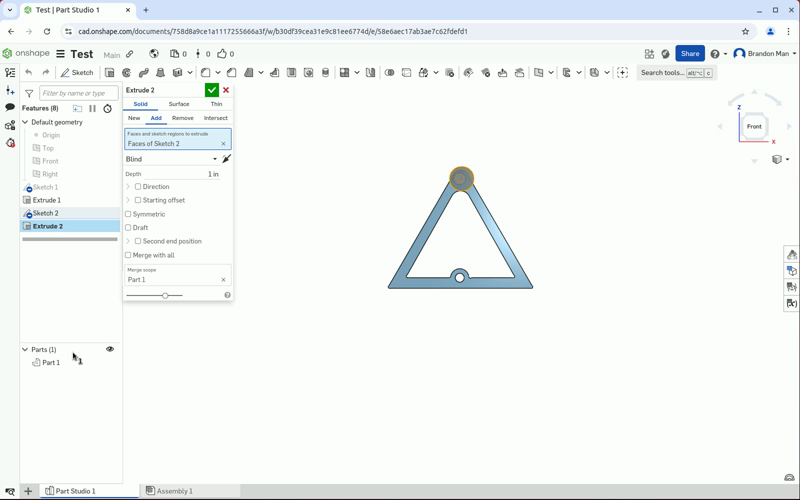
mouse_move(143, 106)
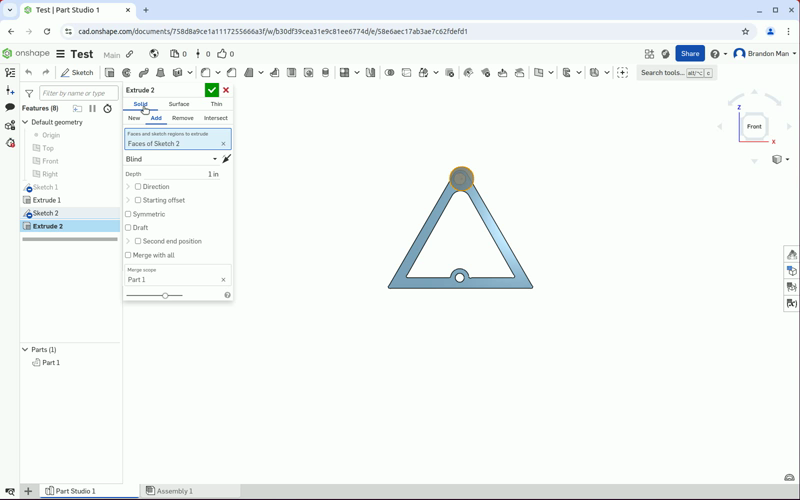
click(143, 106)
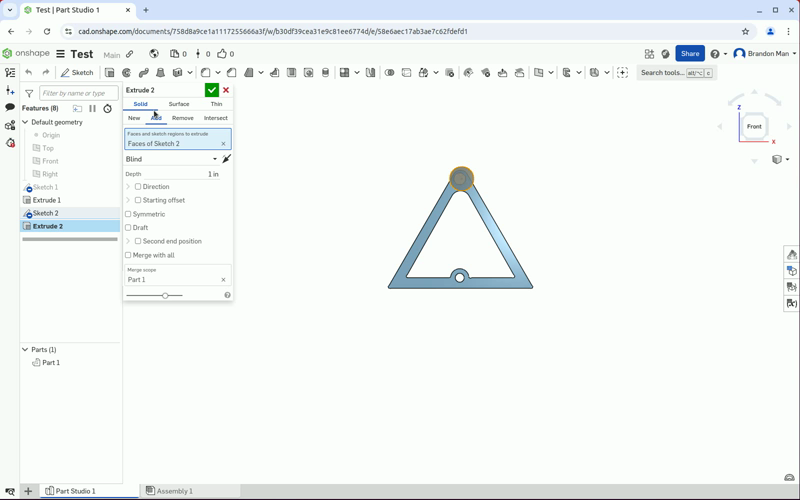
mouse_move(186, 120)
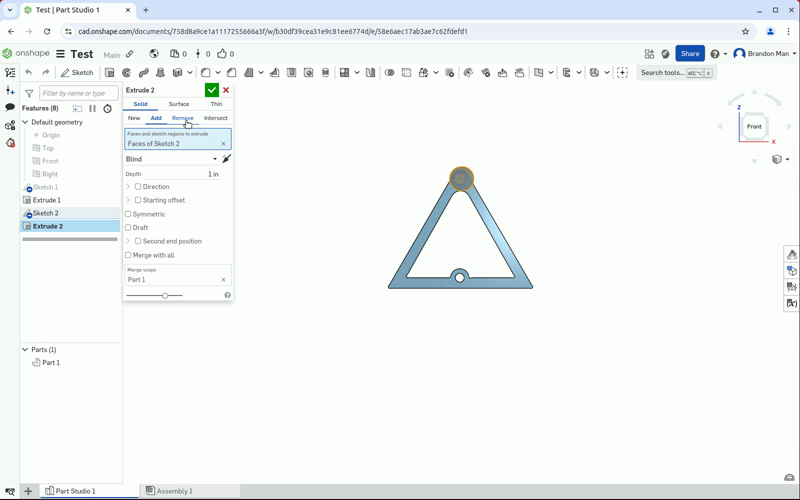
click(186, 120)
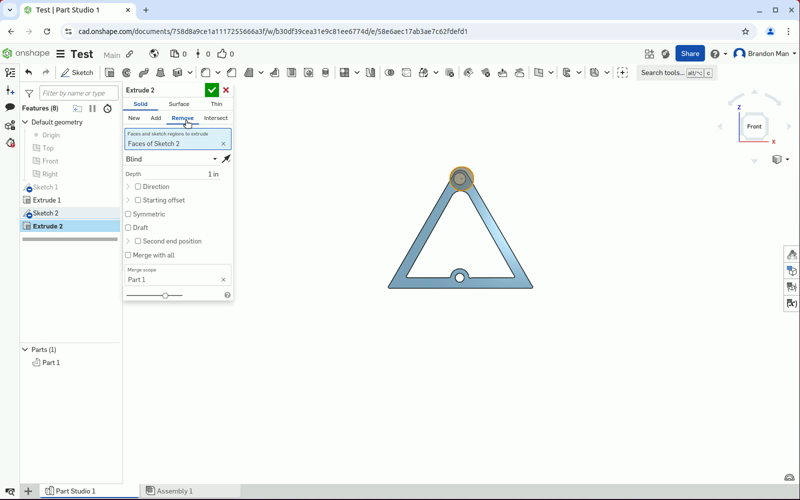
key(tab, 4)
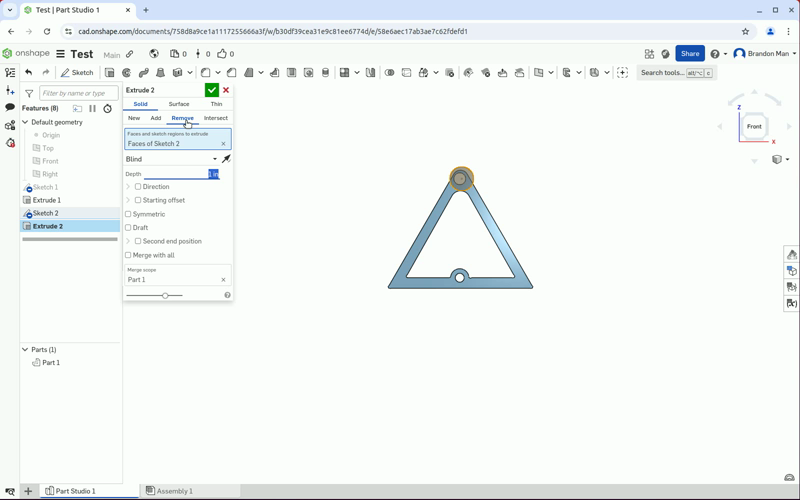
text(-1.444)
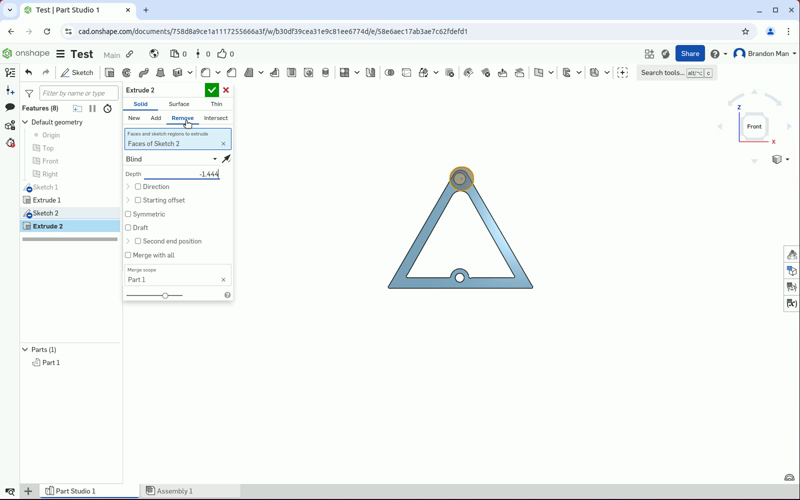
key(tab, 3)
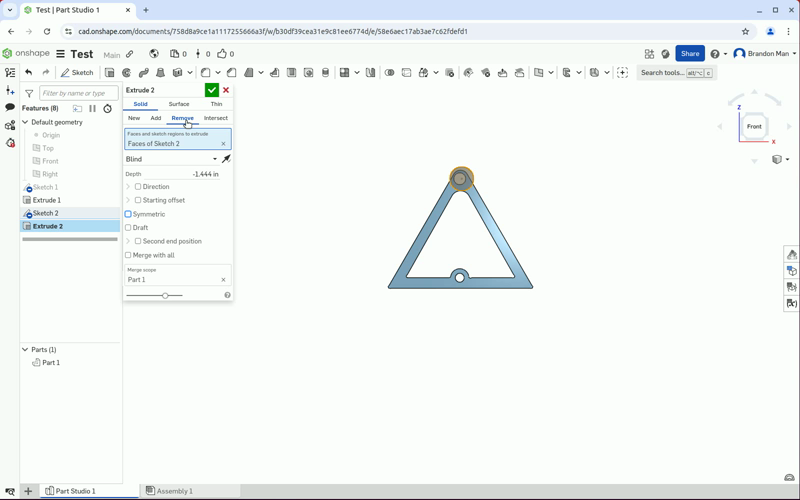
key(space)
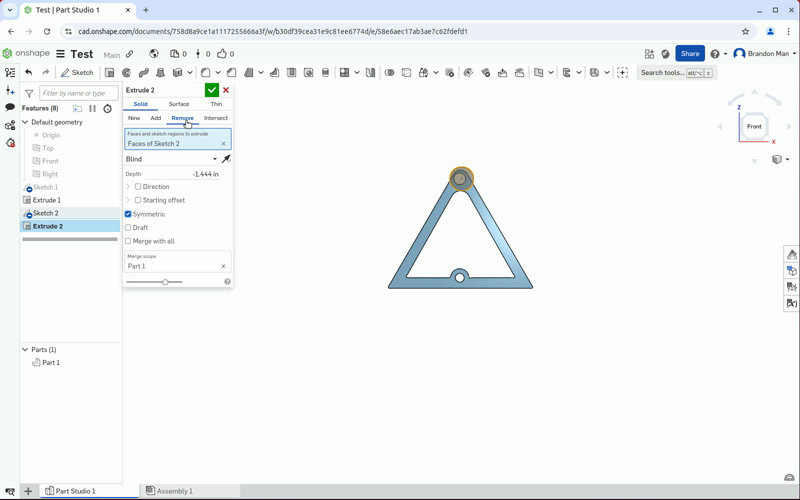
key(tab, 2)
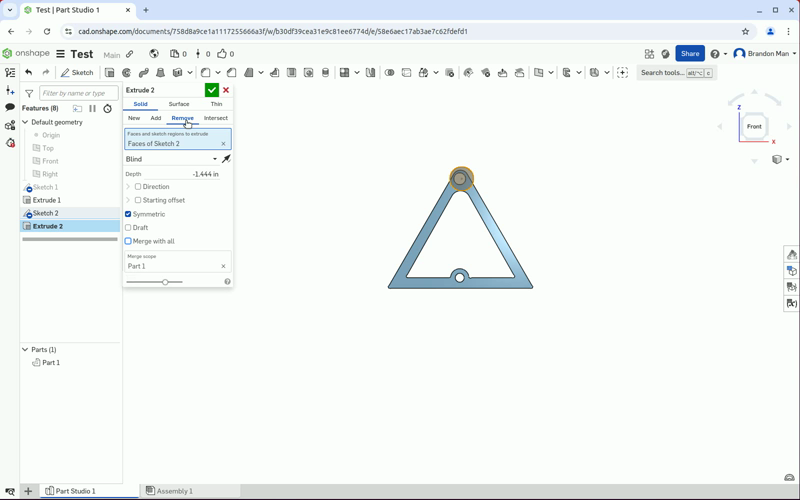
key(space)
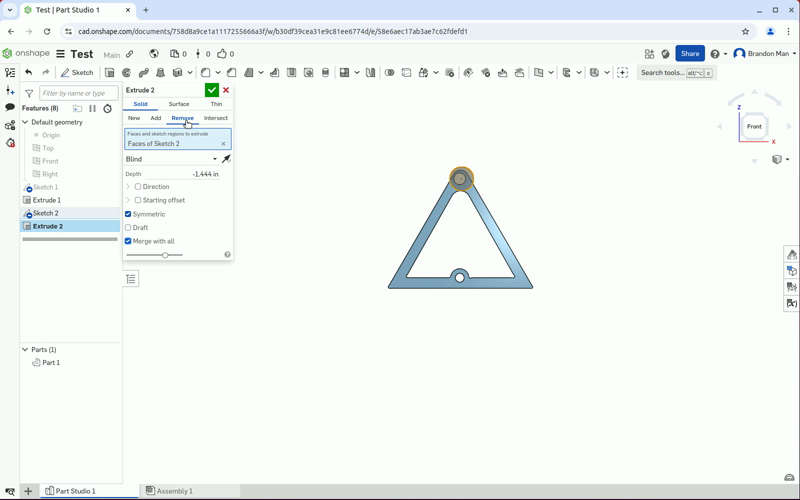
key(enter)
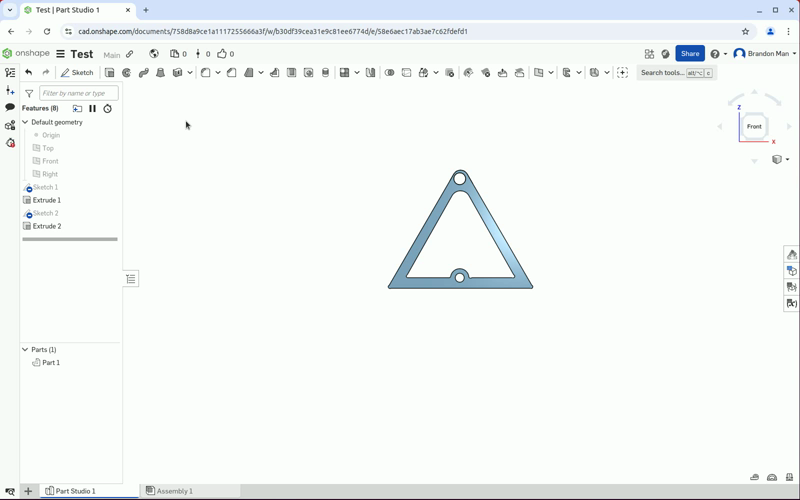
key(shift+h)
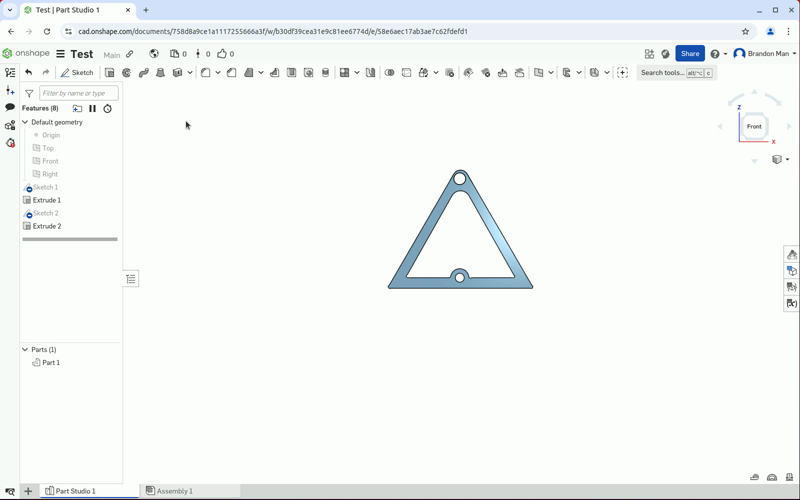
key(shift+h)
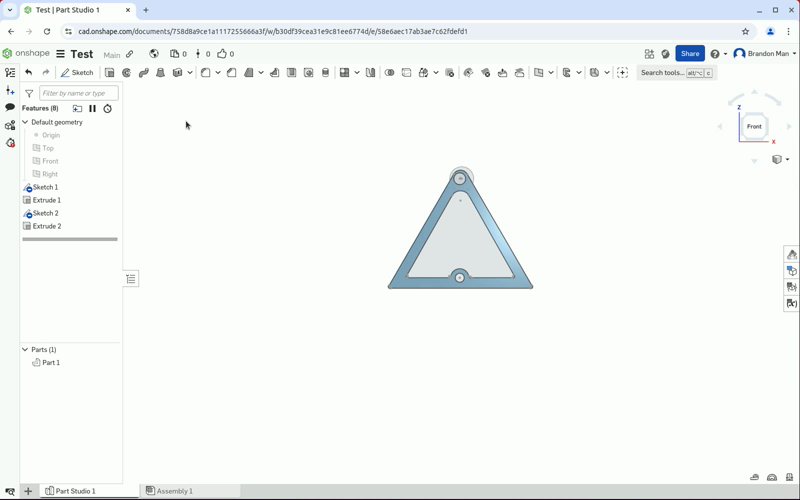
key(shift+7)
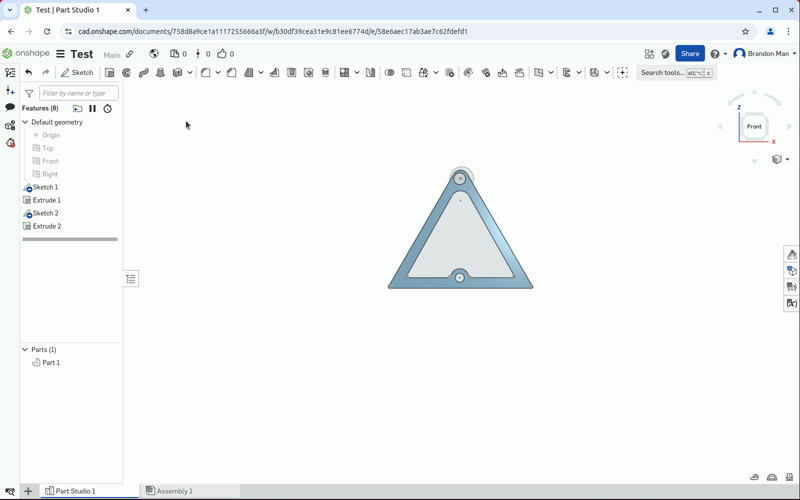
key(left, 2)
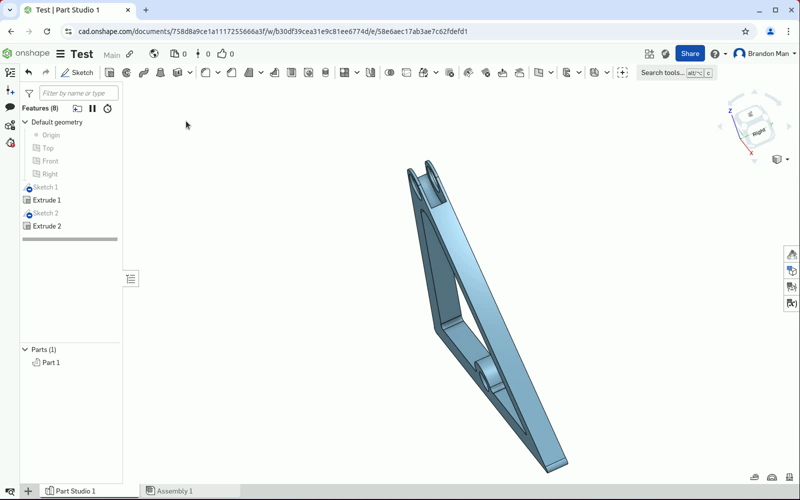
key(down, 2)
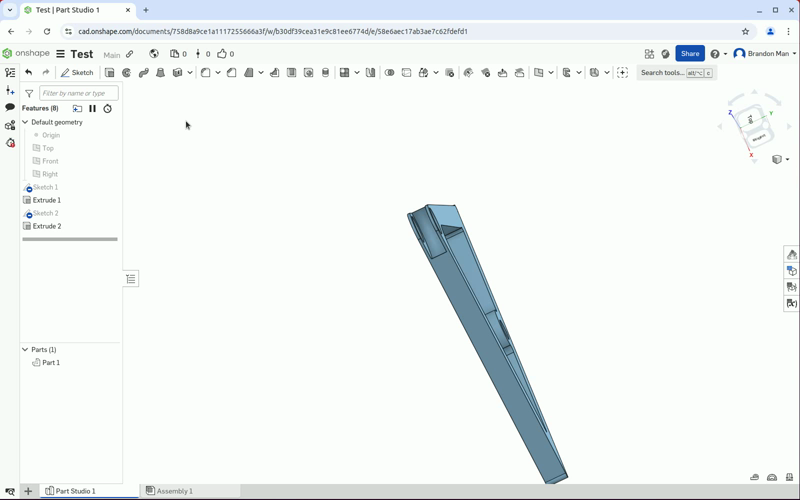
key(up, 2)
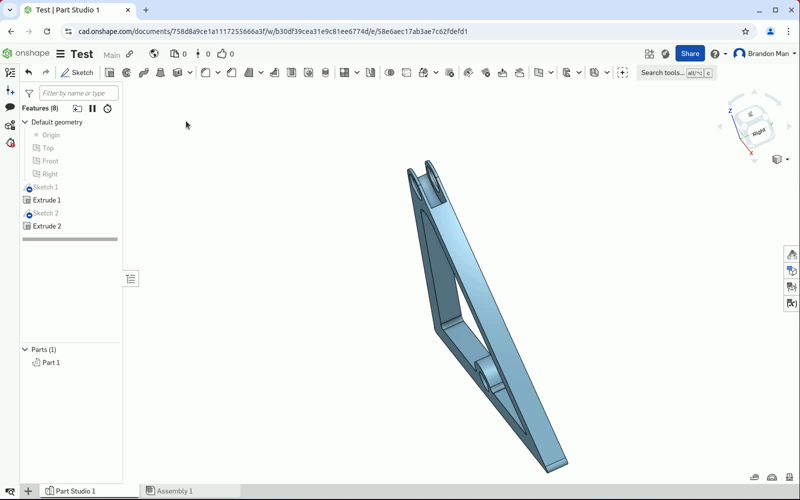
key(right, 2)
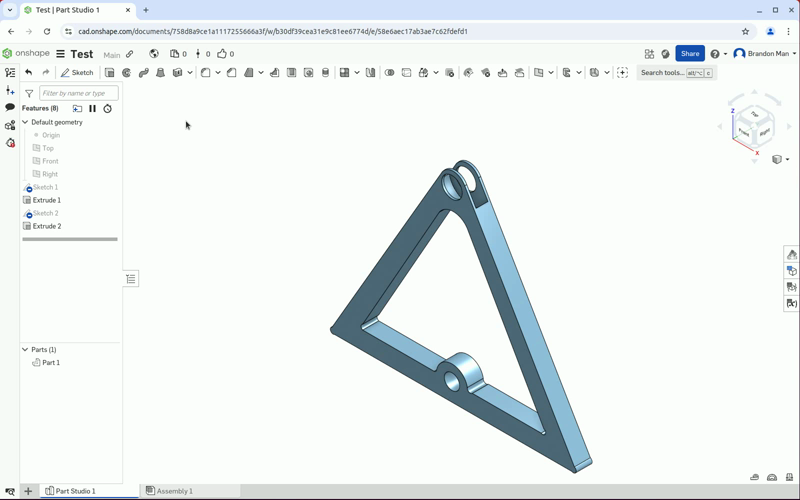
mouse_move(73, 189)
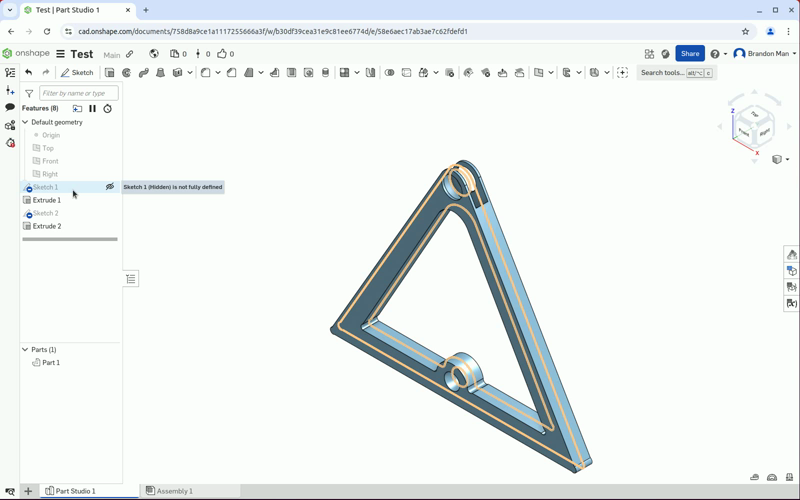
click(73, 189)